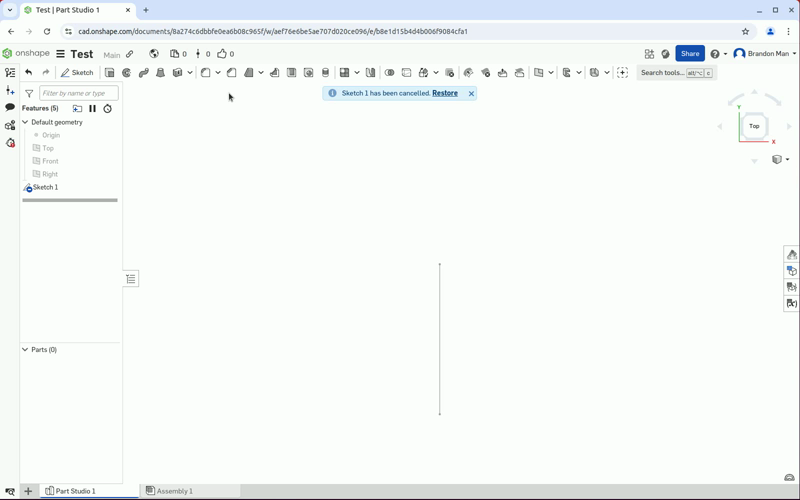
key(shift+h)
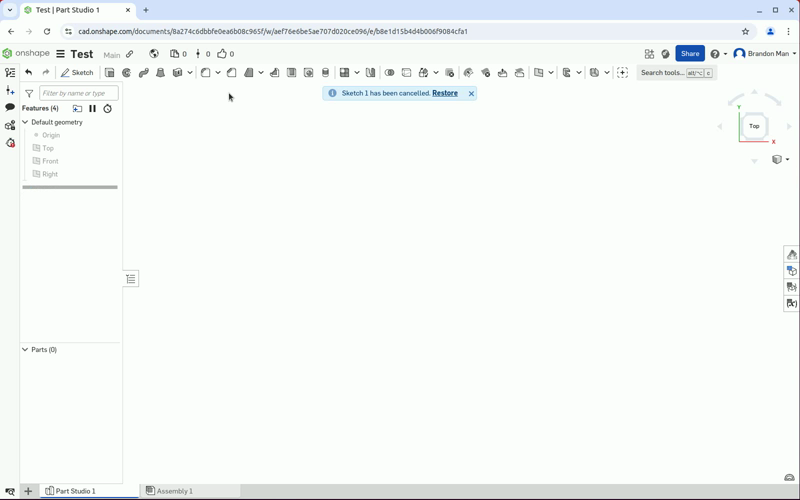
key(shift+s)
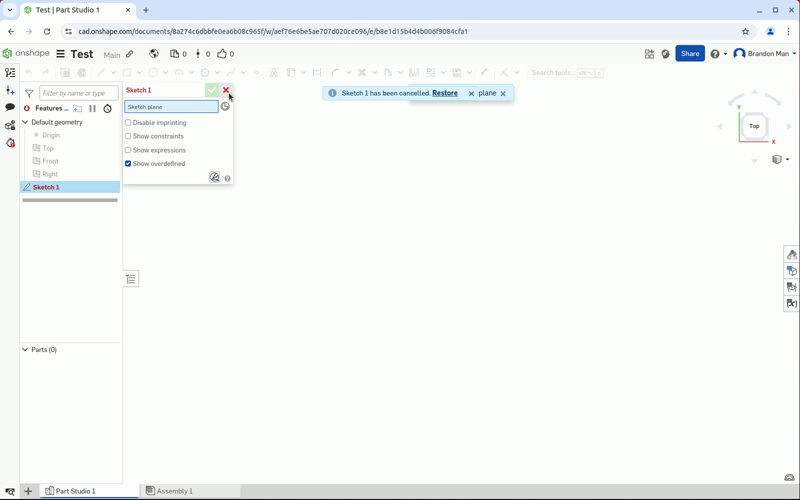
mouse_move(73, 150)
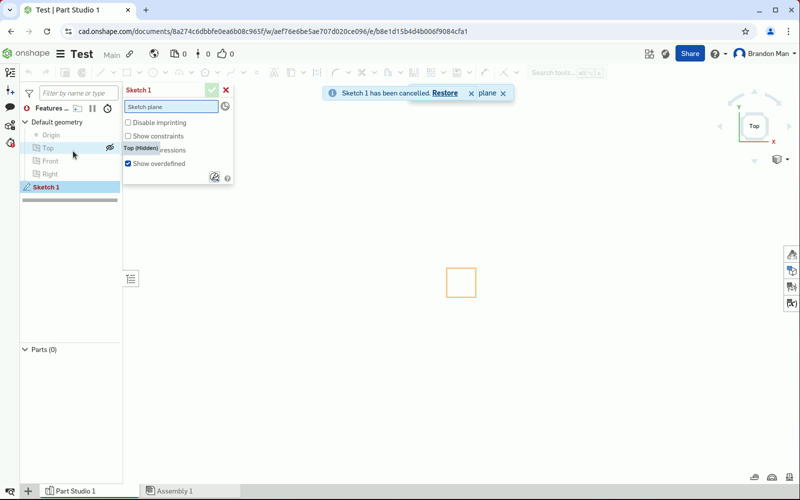
click(73, 150)
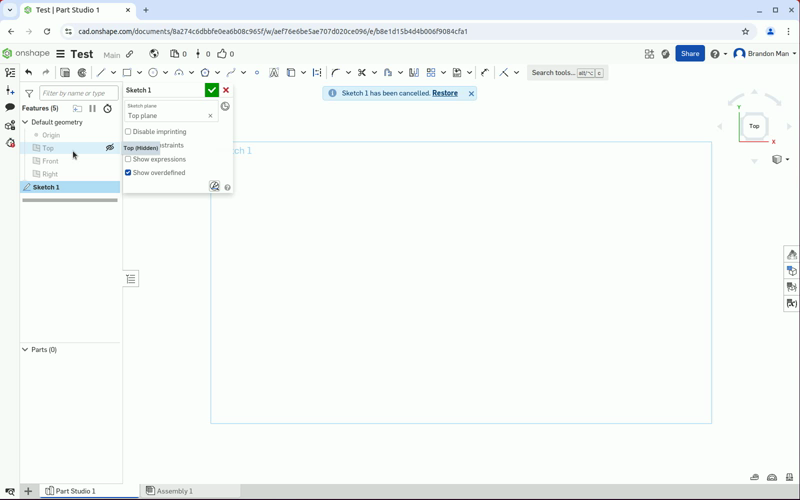
mouse_move(73, 352)
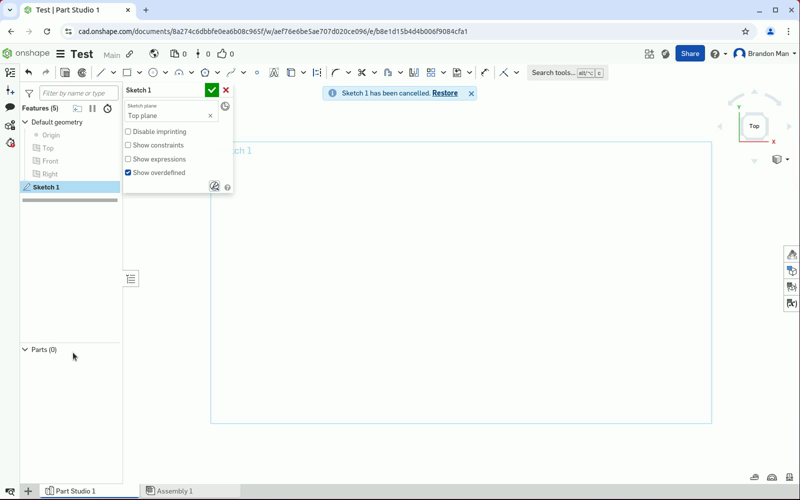
key(y)
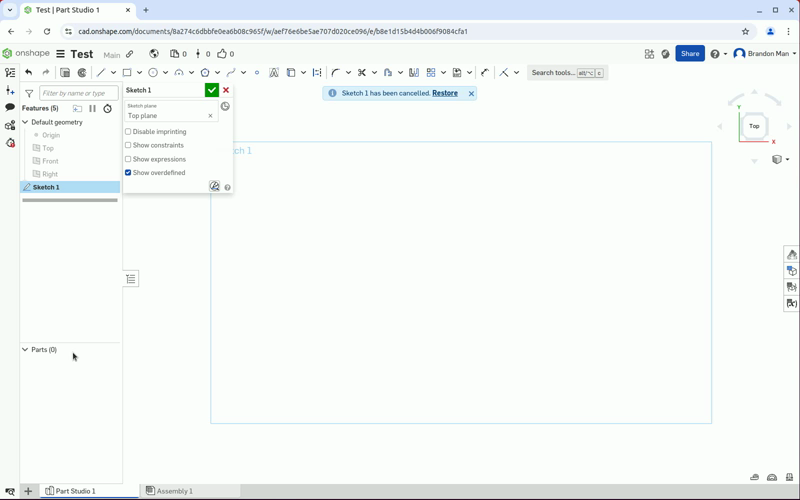
key(l)
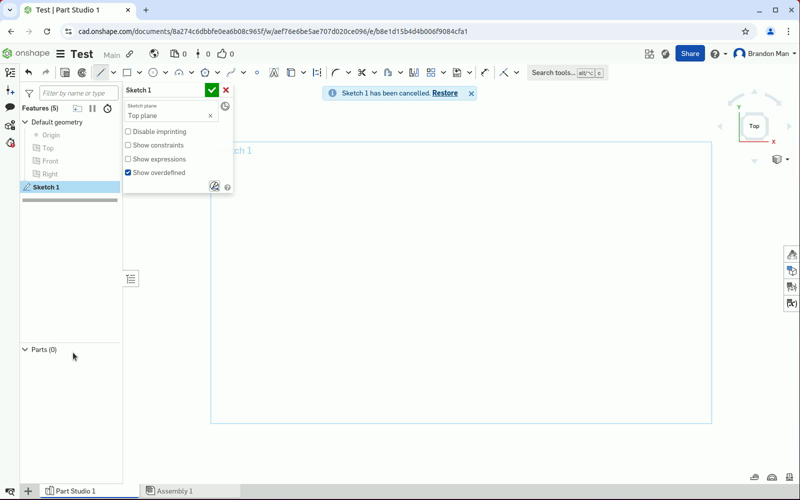
key_down(shift)
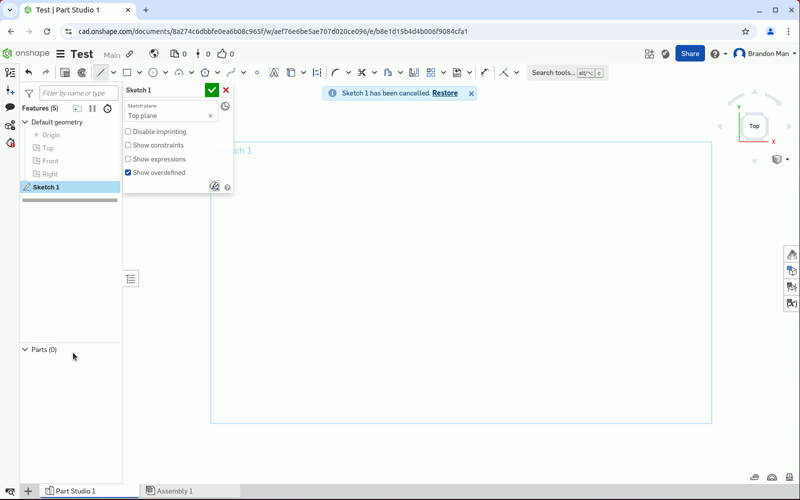
mouse_move(494, 285)
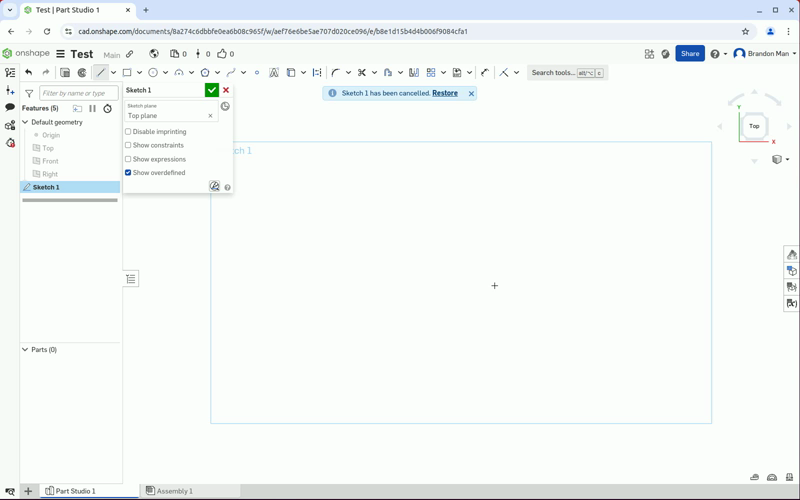
click(494, 285)
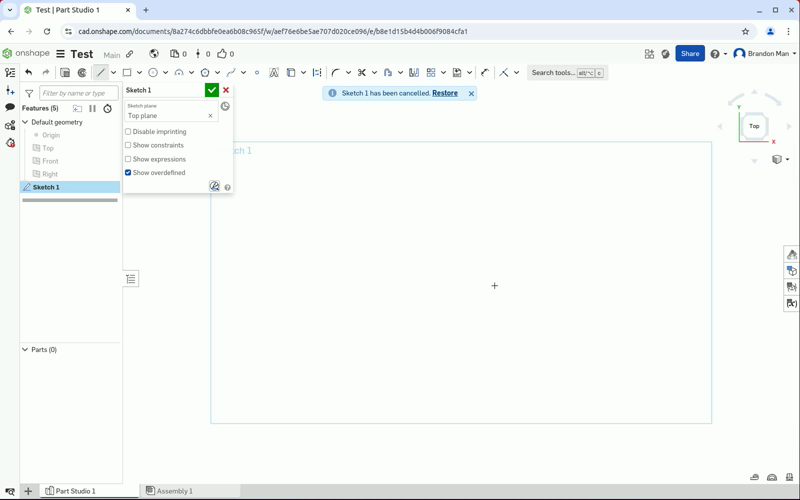
key_up(shift)
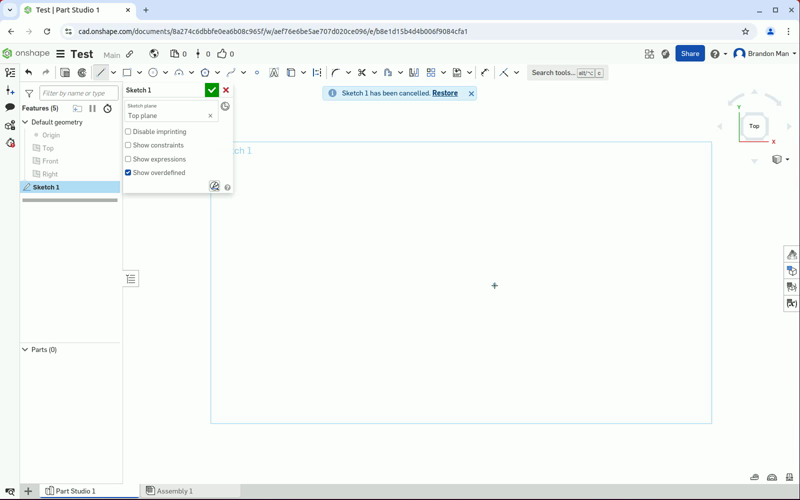
key_down(shift)
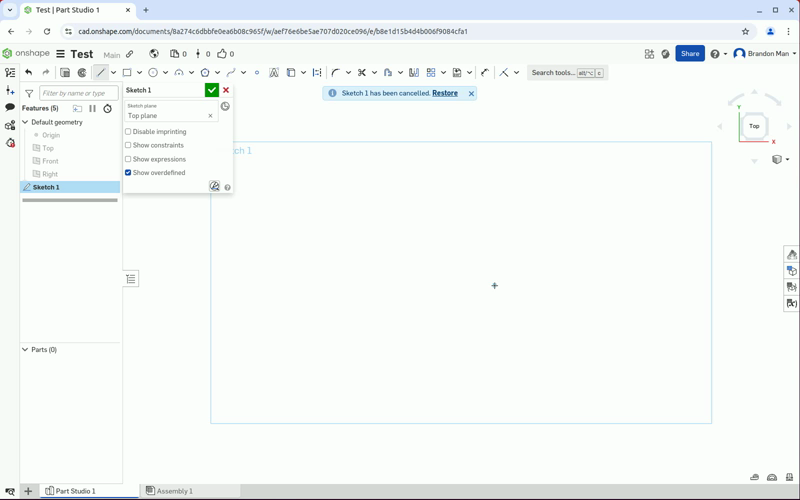
mouse_move(524, 285)
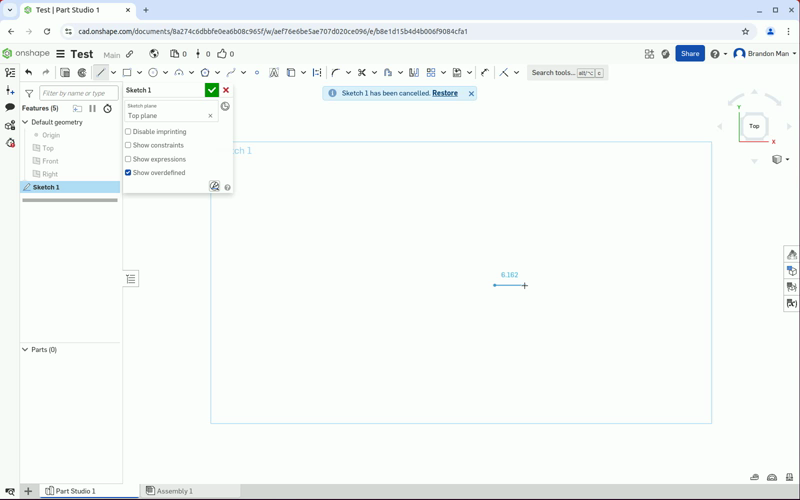
mouse_move(498, 285)
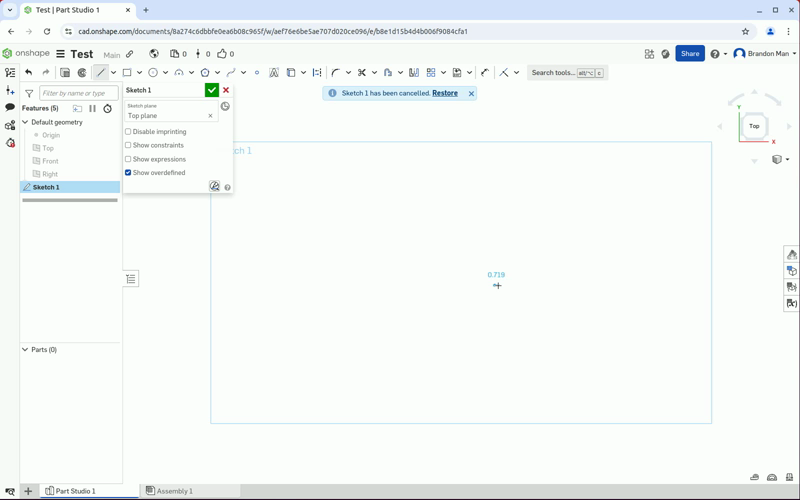
scroll(6)
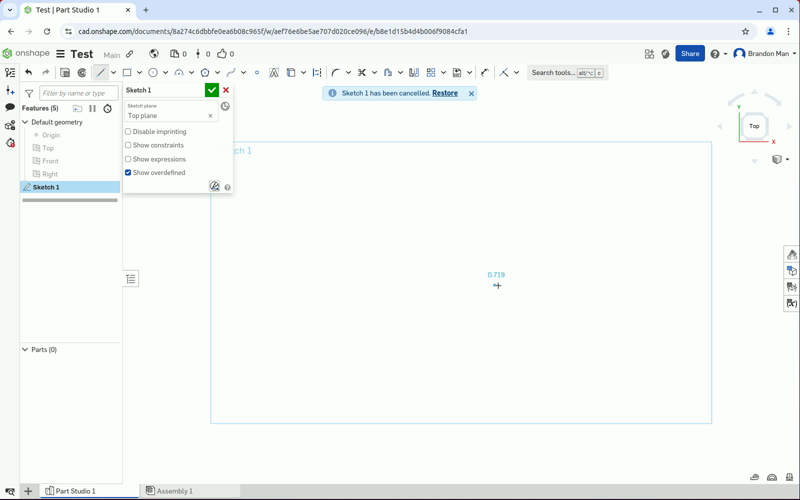
scroll(6)
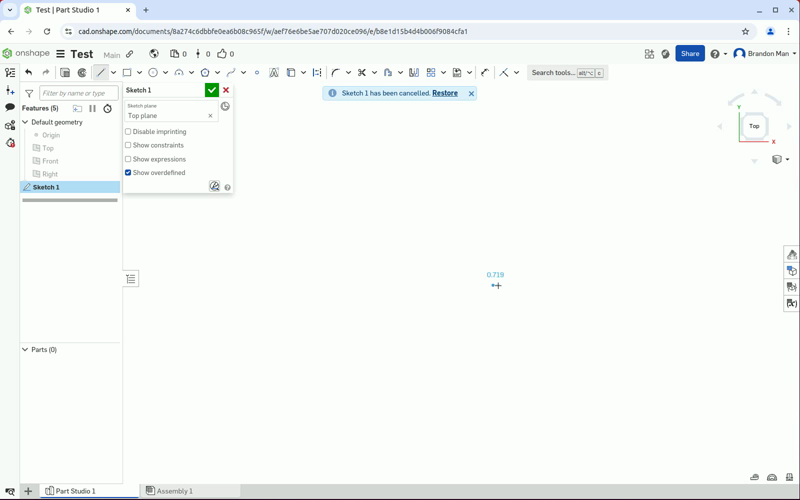
scroll(6)
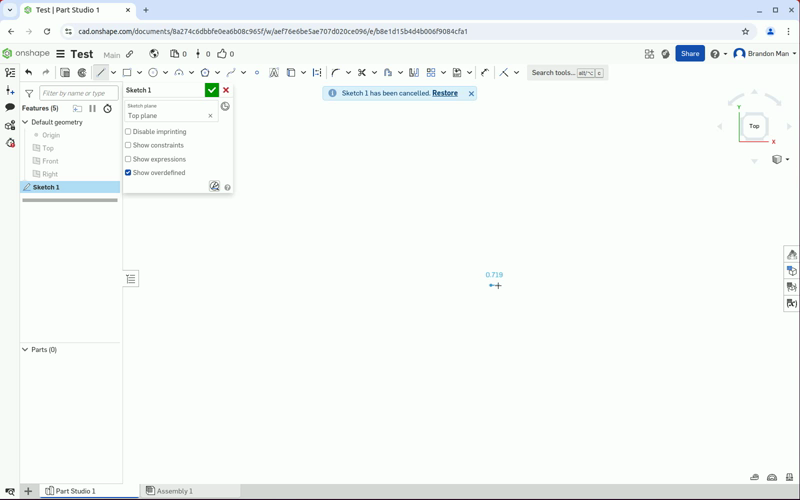
scroll(6)
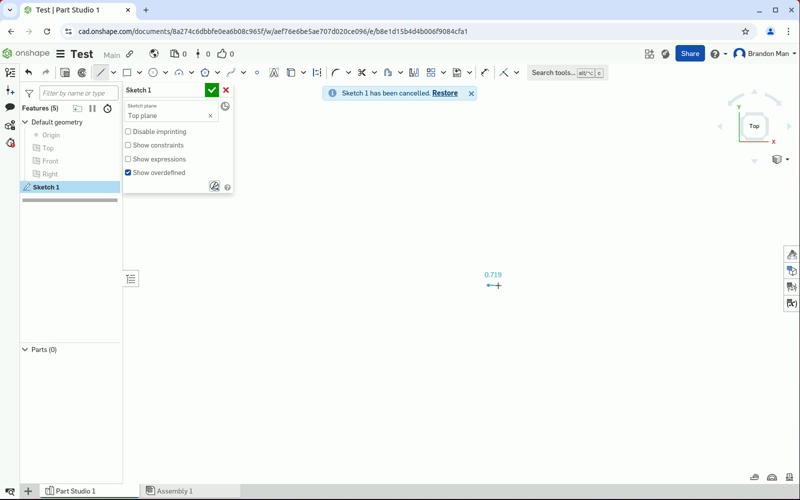
scroll(6)
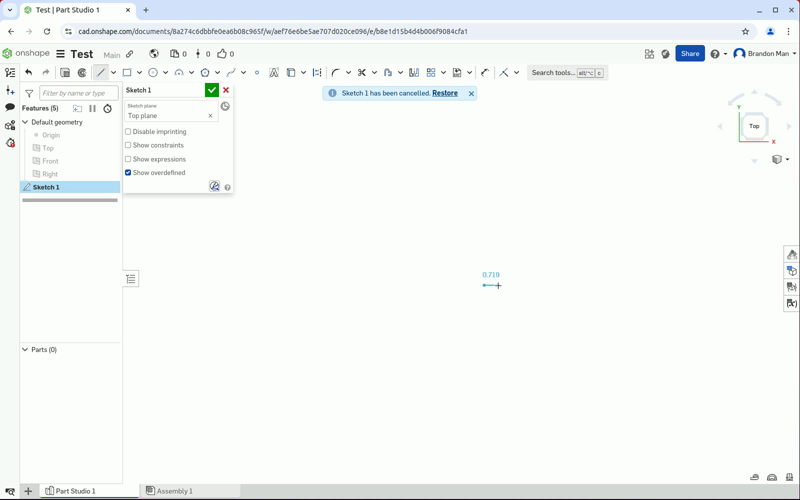
scroll(6)
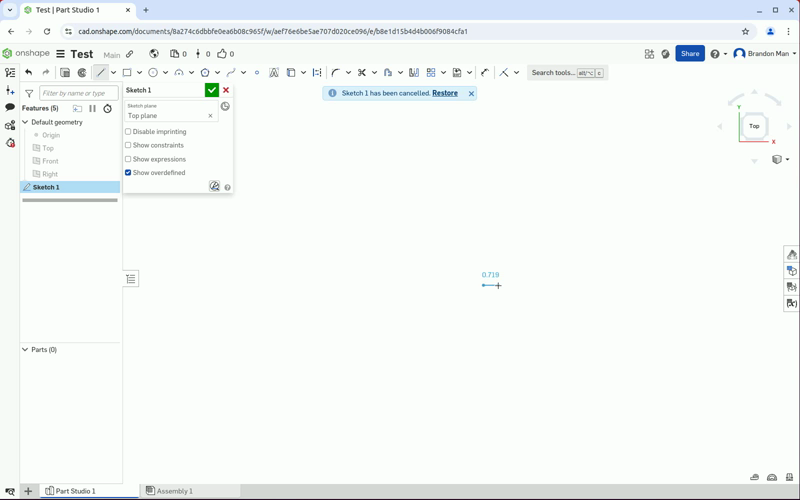
scroll(6)
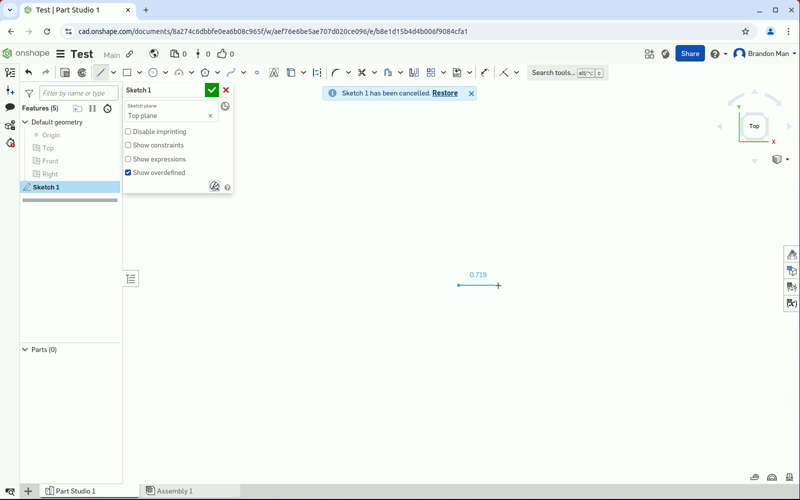
click(498, 285)
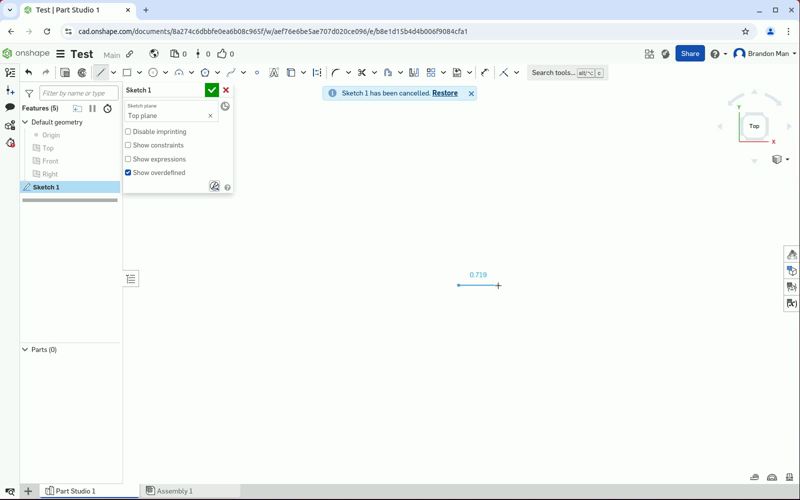
scroll(-6)
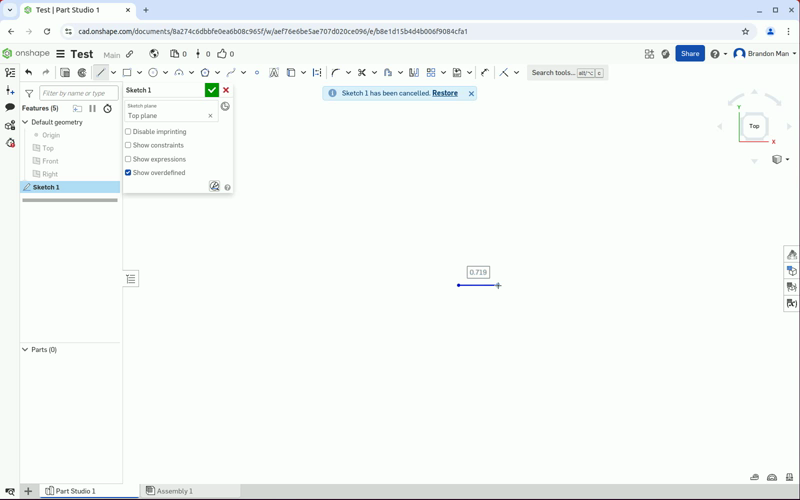
scroll(-6)
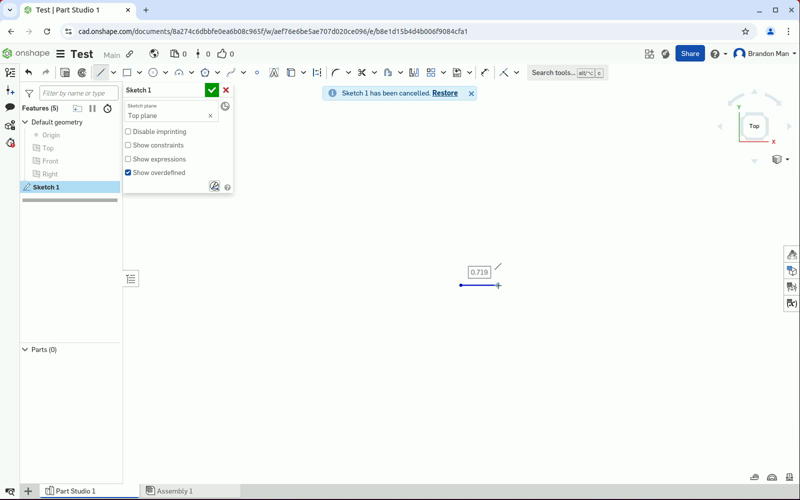
scroll(-6)
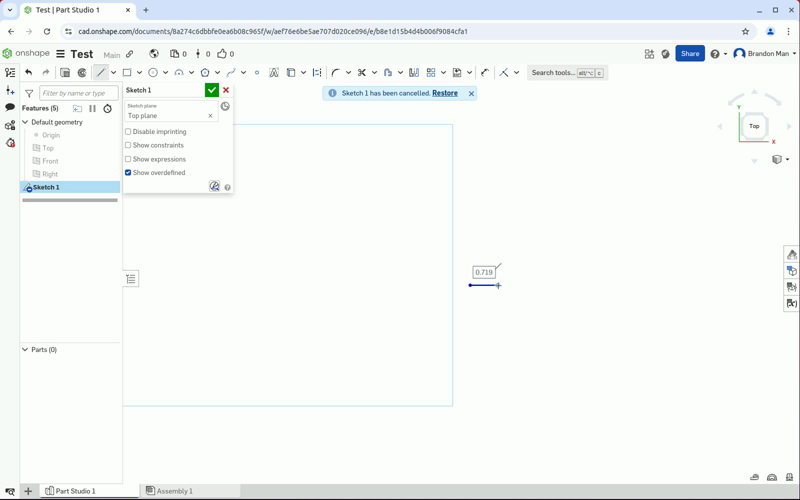
scroll(-6)
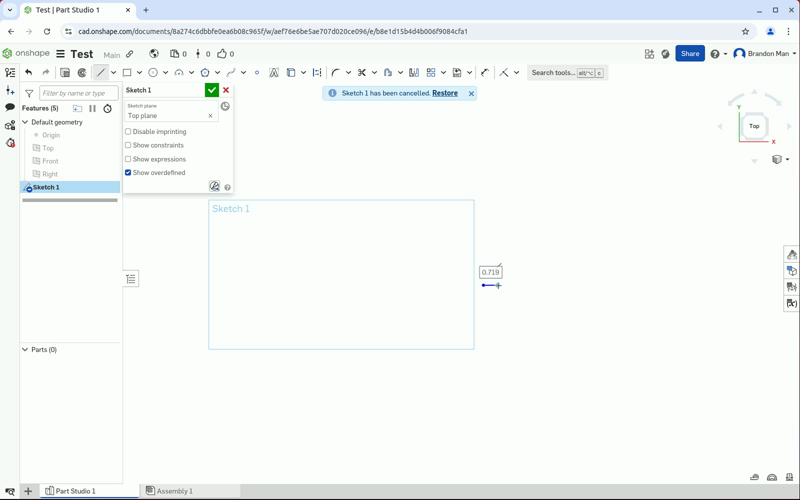
scroll(-6)
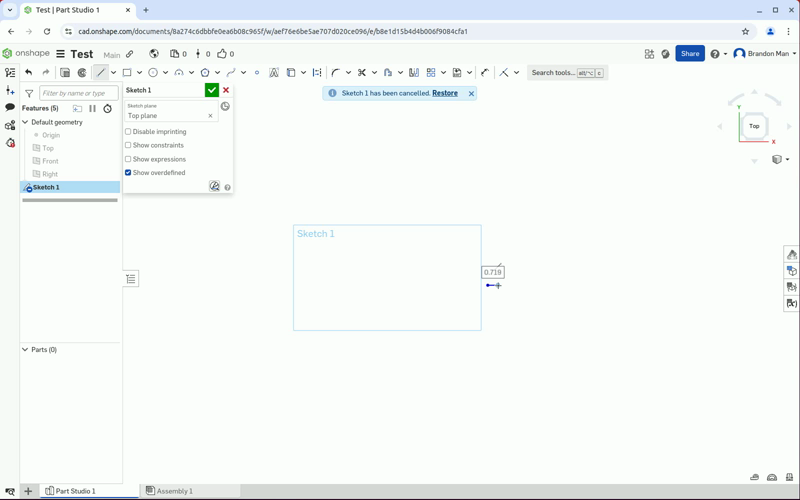
scroll(-6)
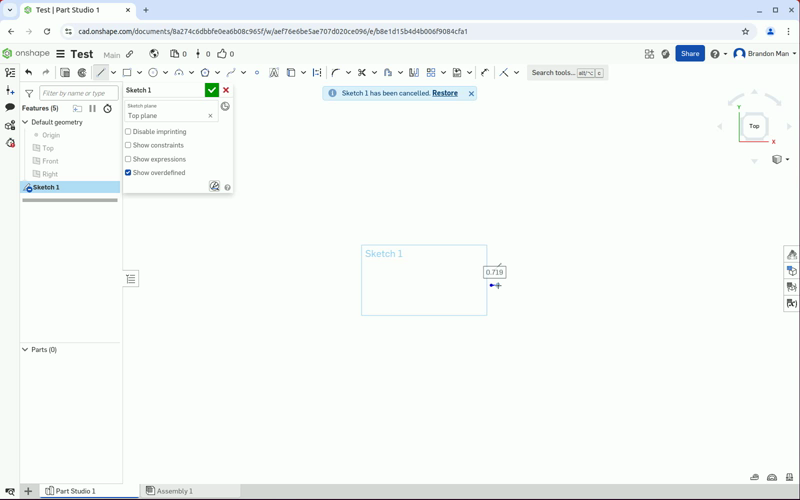
scroll(-6)
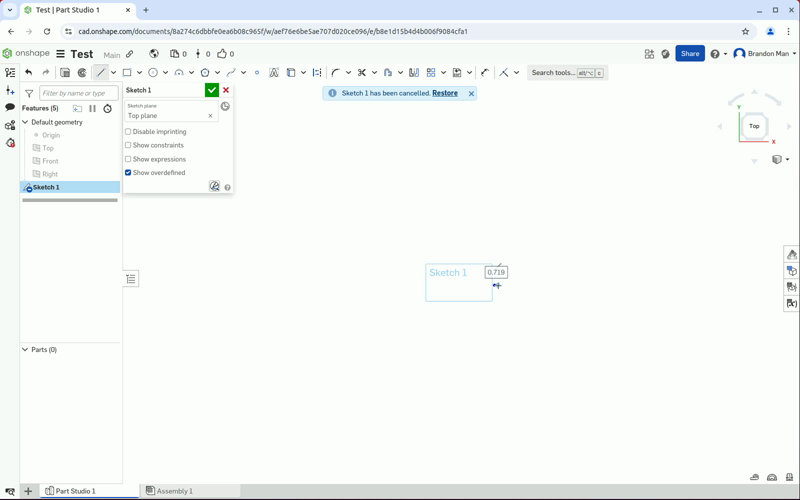
key_up(shift)
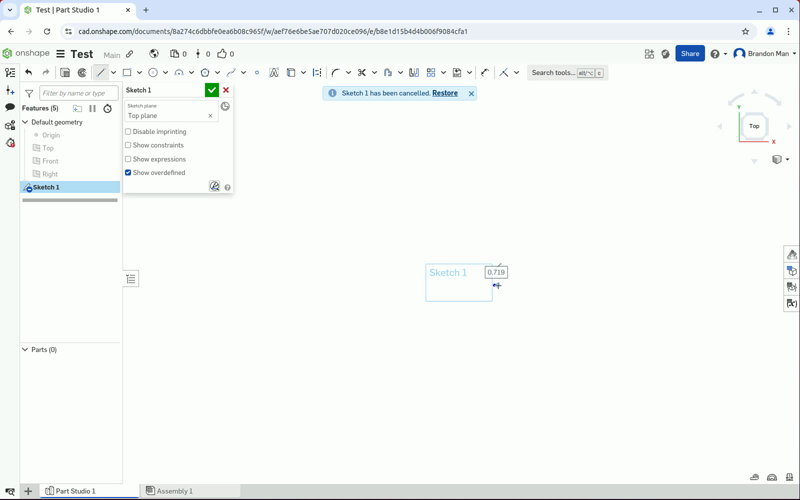
key_down(shift)
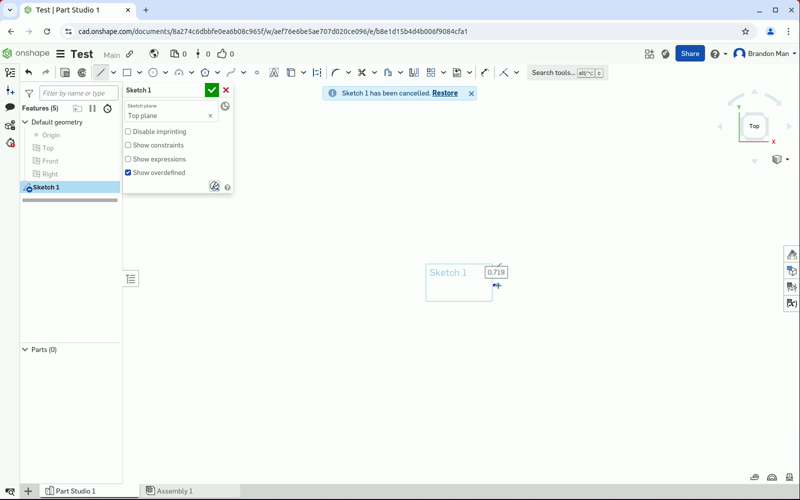
mouse_move(528, 285)
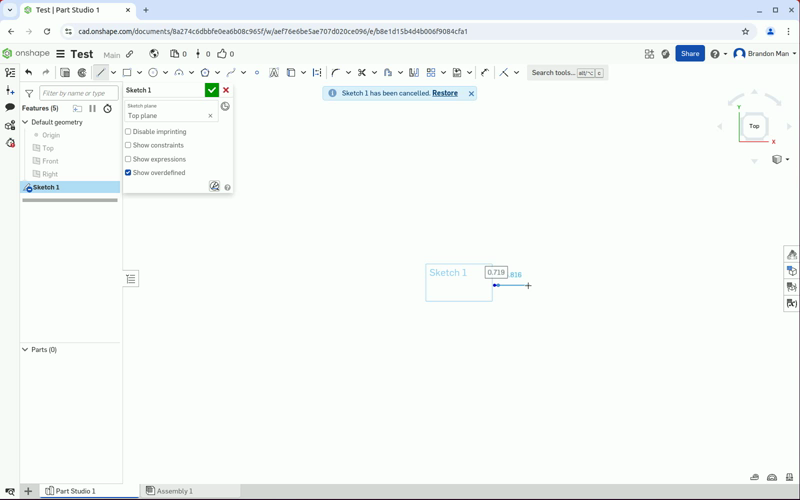
mouse_move(498, 281)
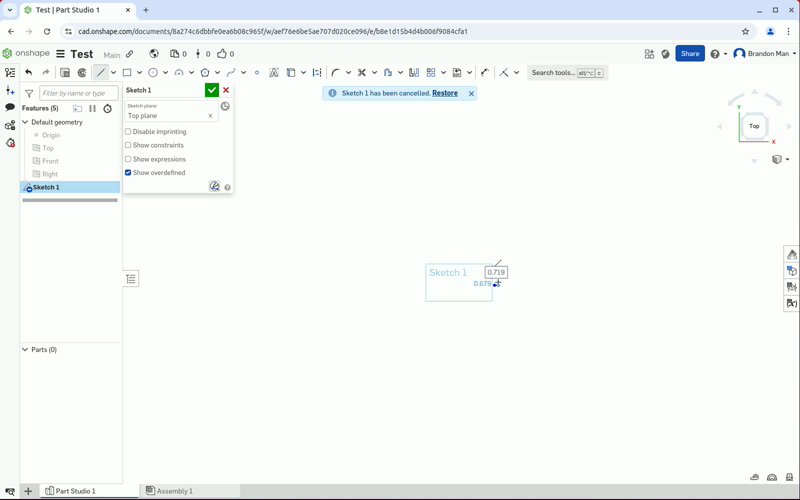
scroll(6)
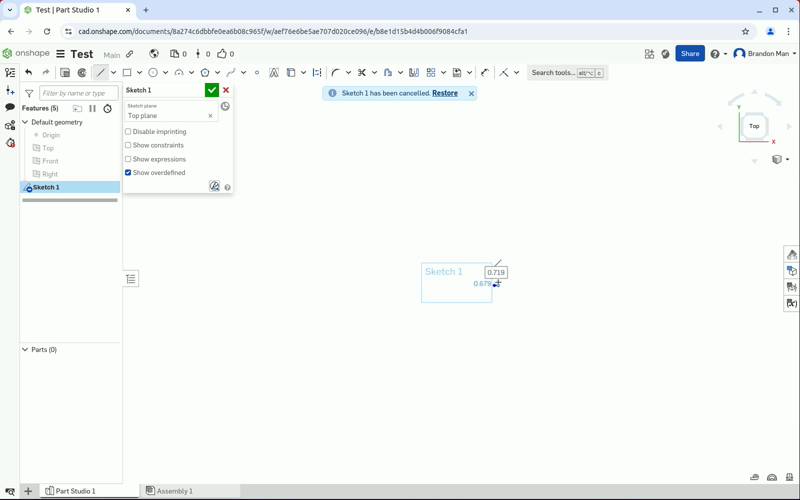
scroll(6)
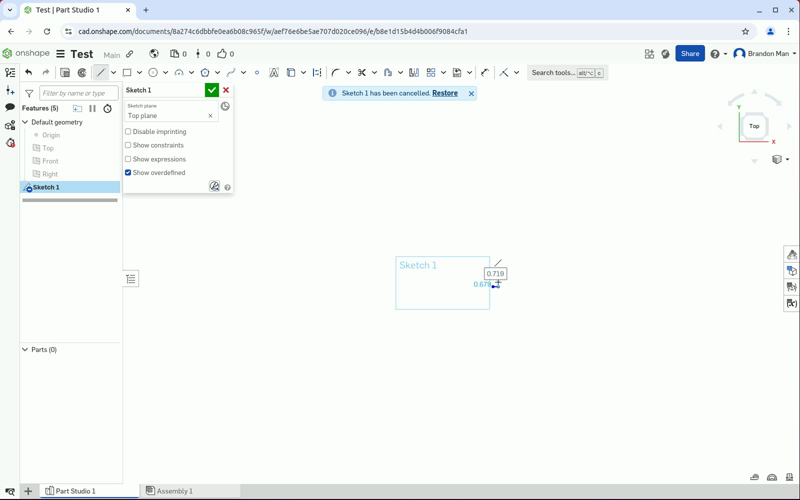
scroll(6)
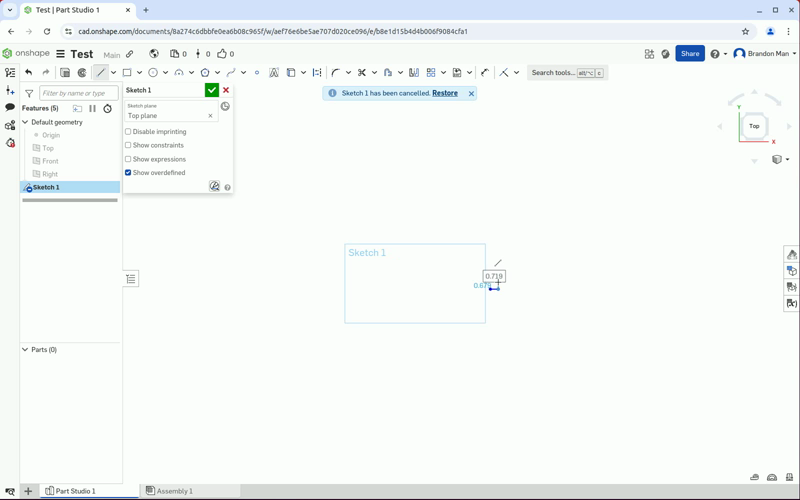
scroll(6)
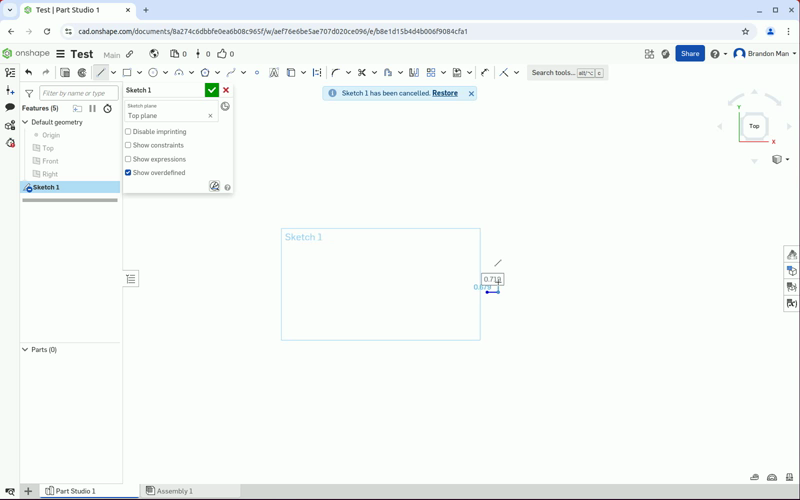
scroll(6)
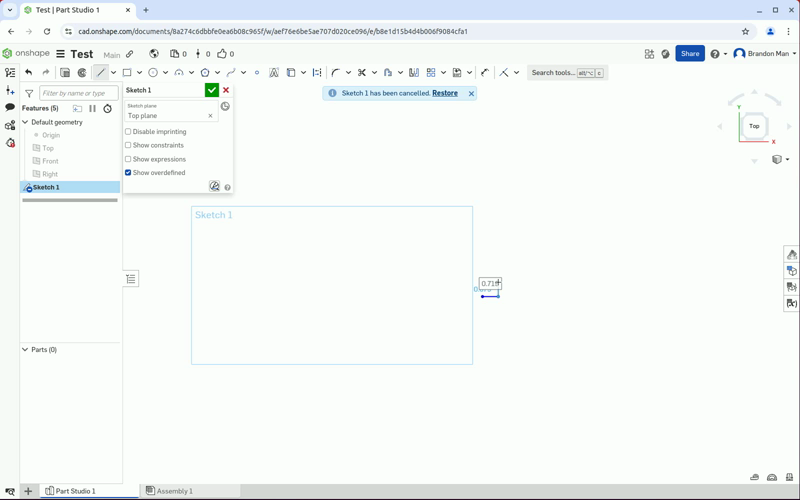
scroll(6)
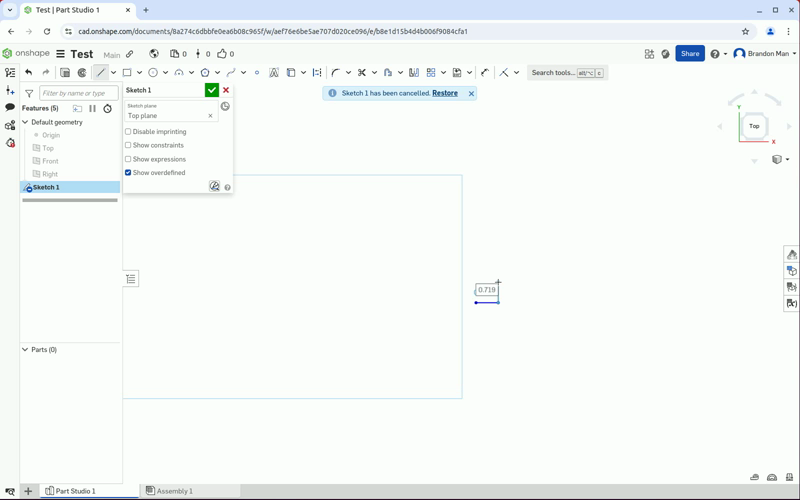
scroll(6)
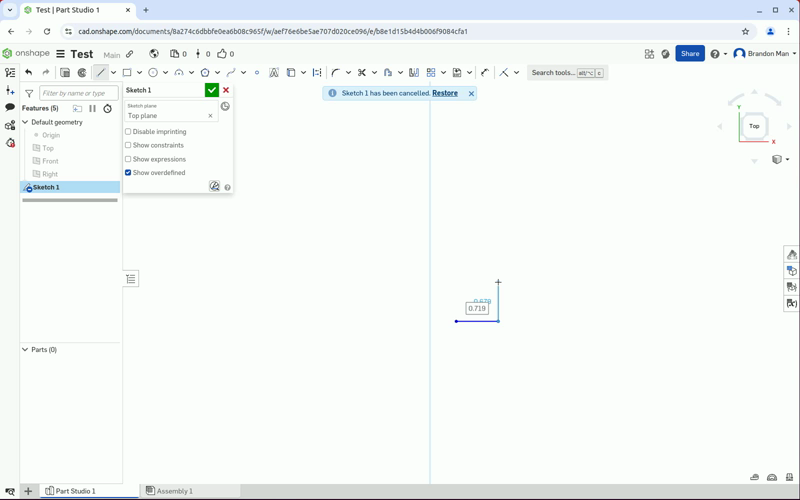
click(498, 281)
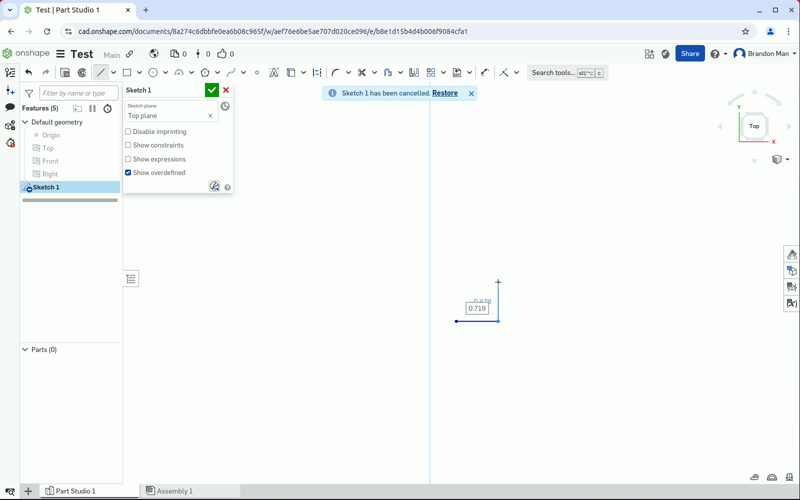
scroll(-6)
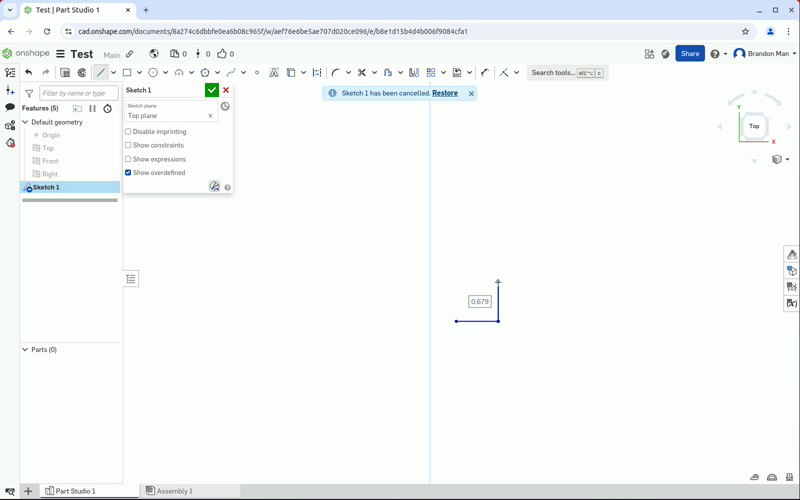
scroll(-6)
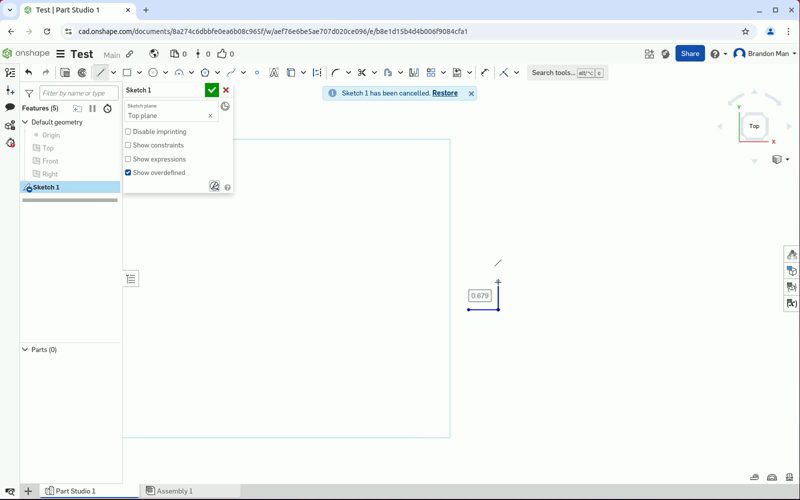
scroll(-6)
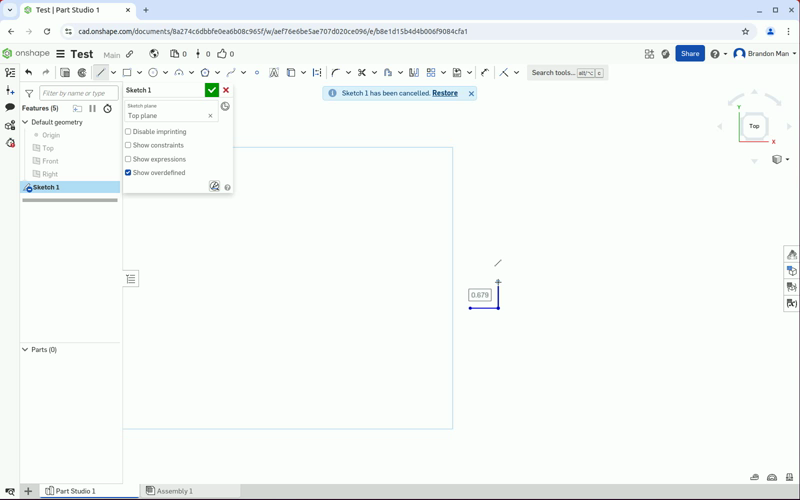
scroll(-6)
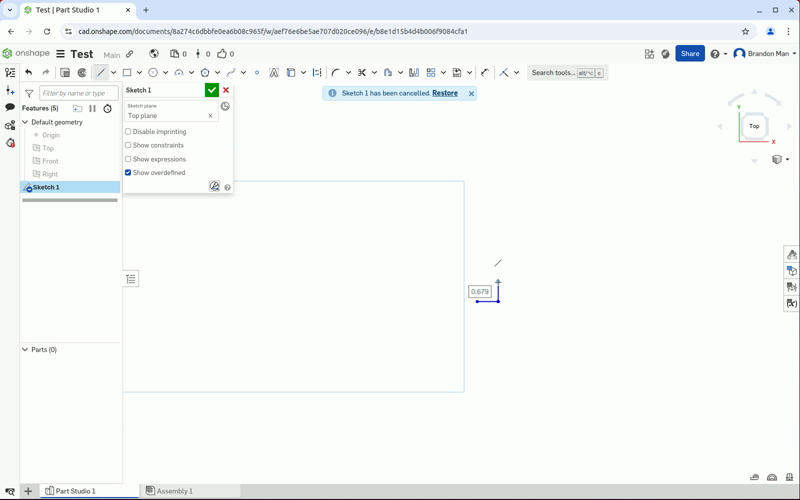
scroll(-6)
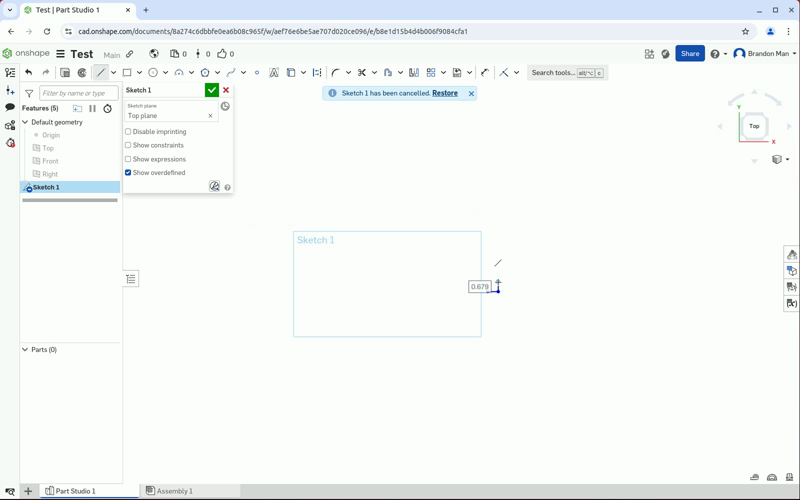
scroll(-6)
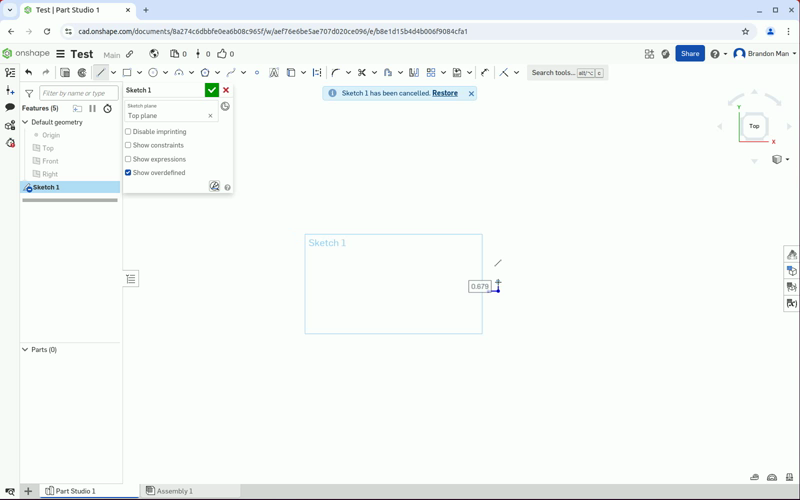
scroll(-6)
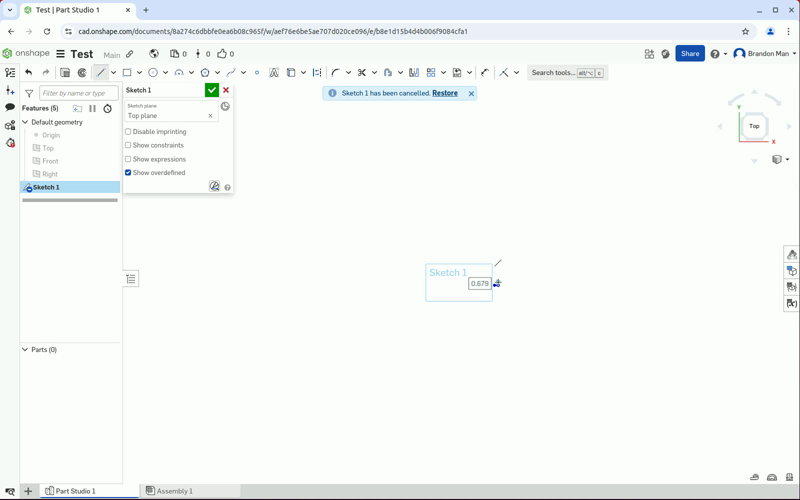
key_up(shift)
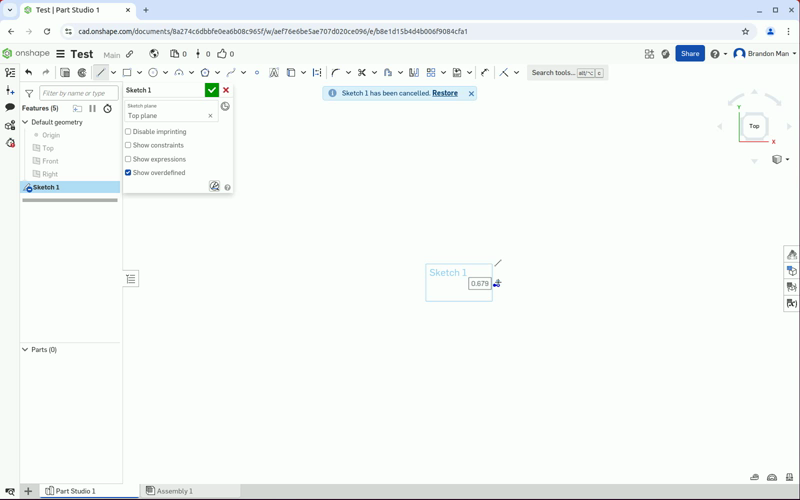
key_down(shift)
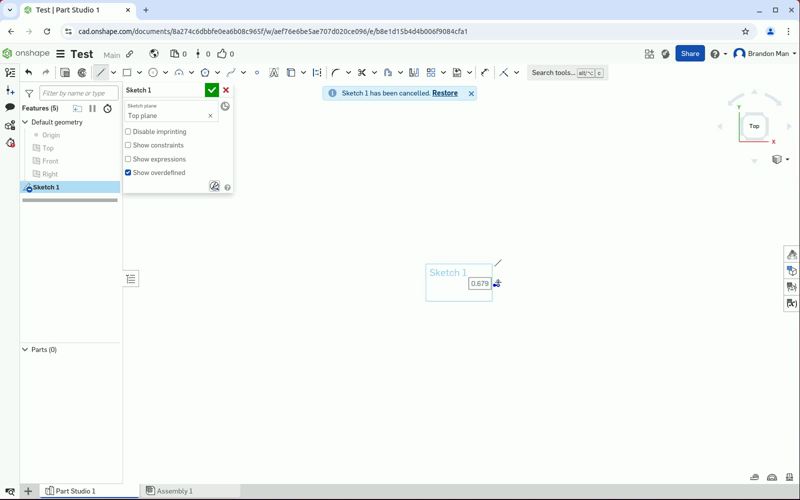
mouse_move(528, 281)
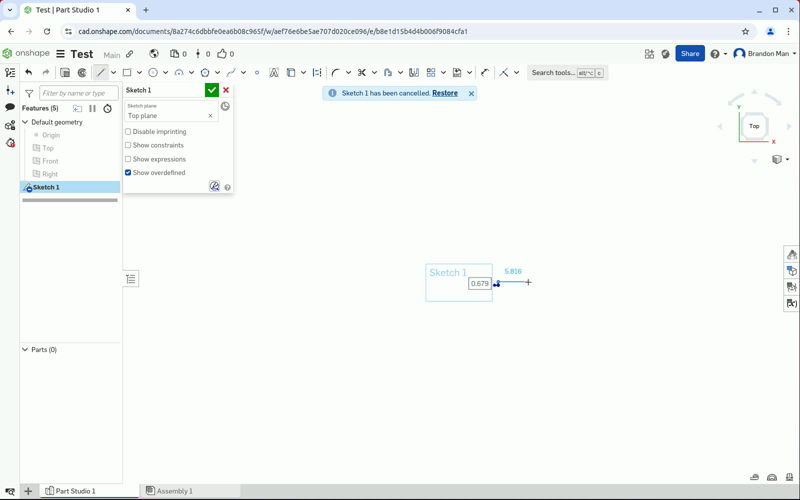
mouse_move(494, 281)
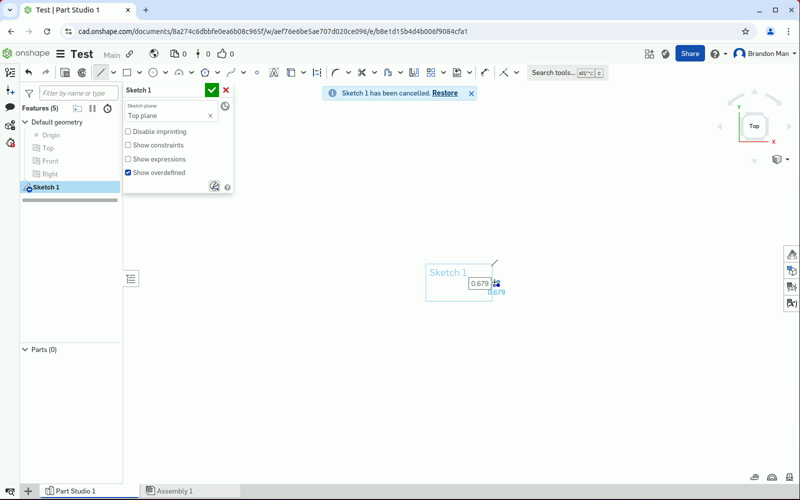
scroll(6)
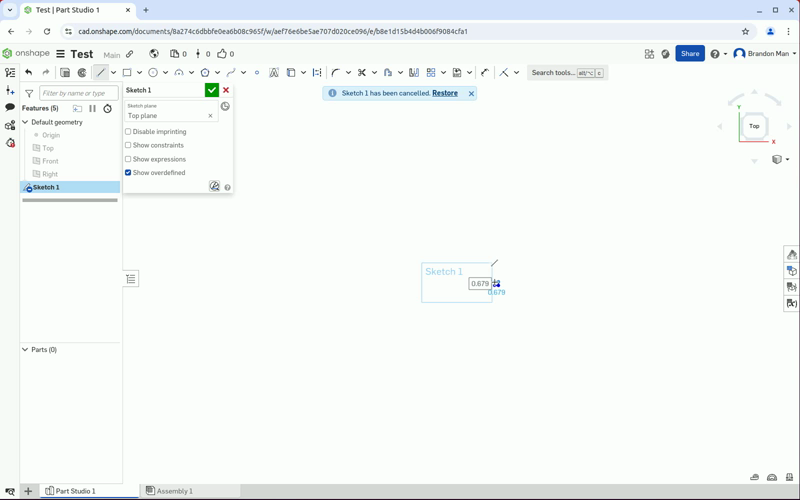
scroll(6)
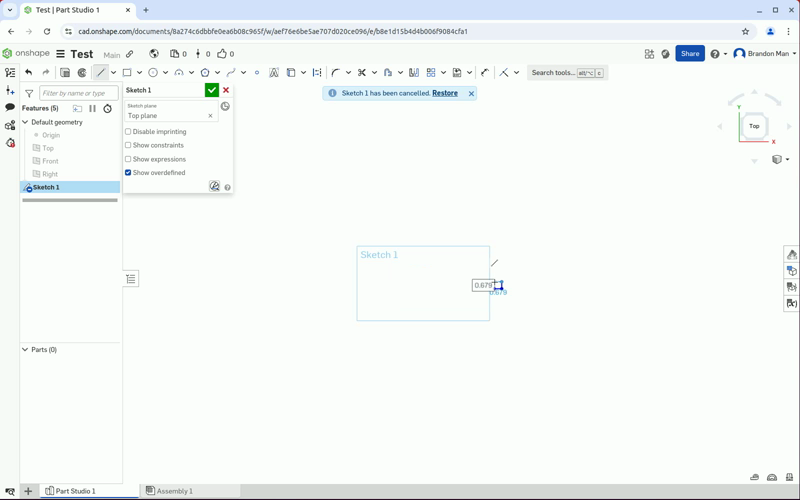
scroll(6)
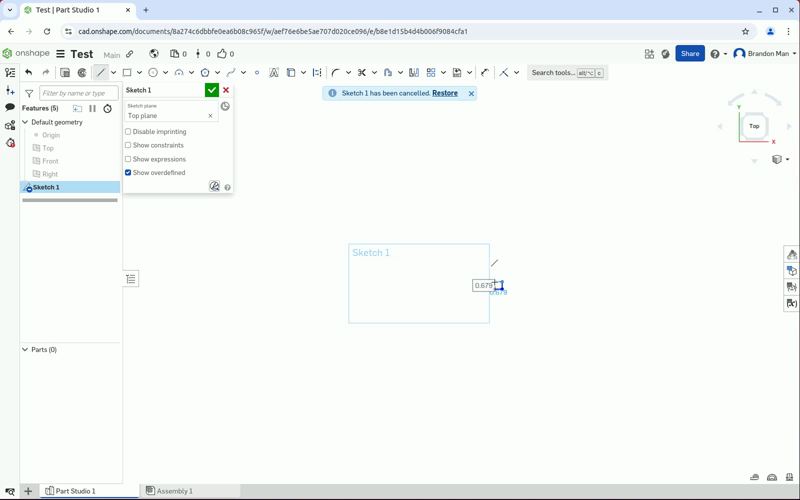
scroll(6)
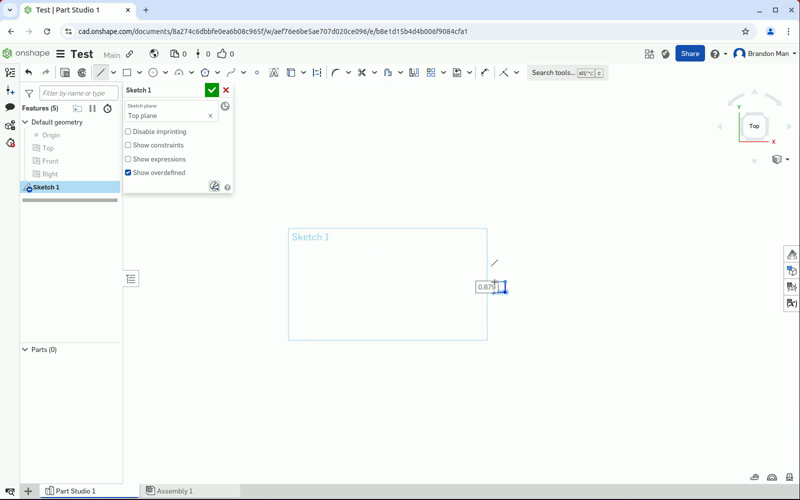
scroll(6)
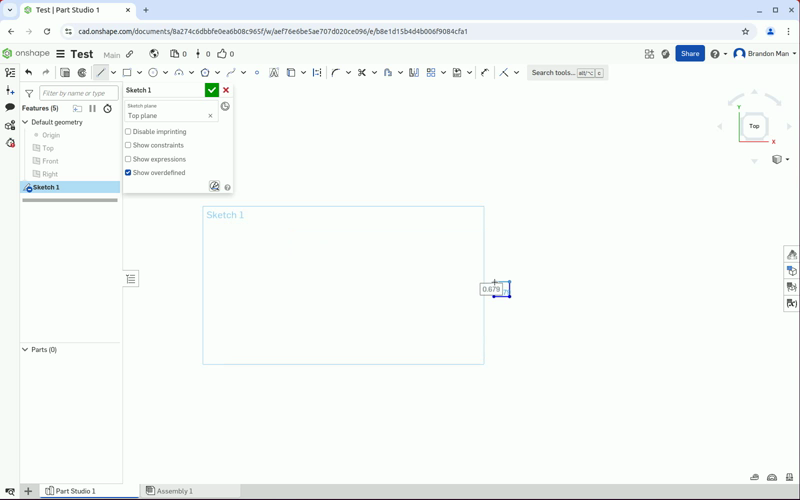
scroll(6)
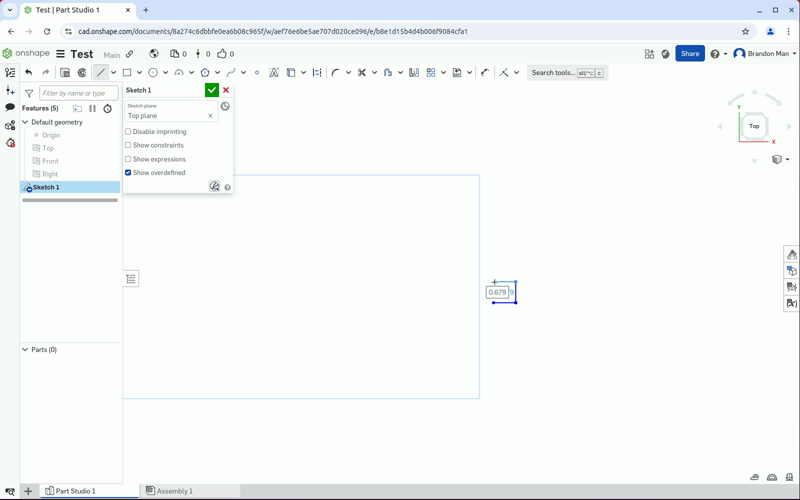
scroll(6)
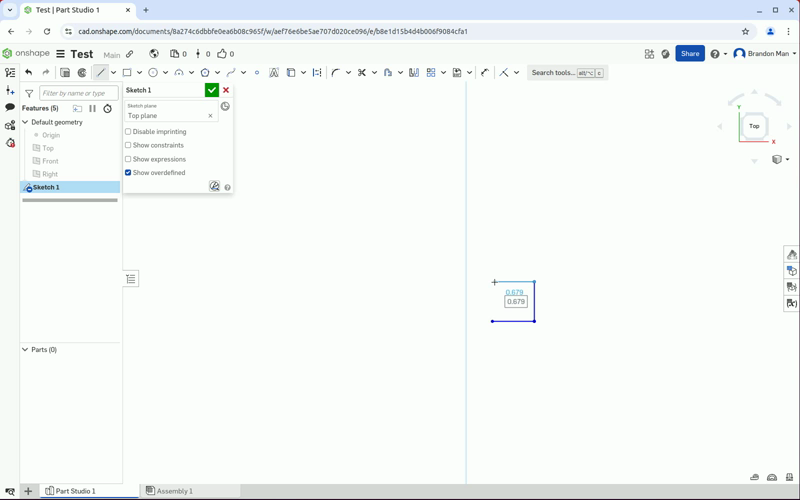
click(494, 281)
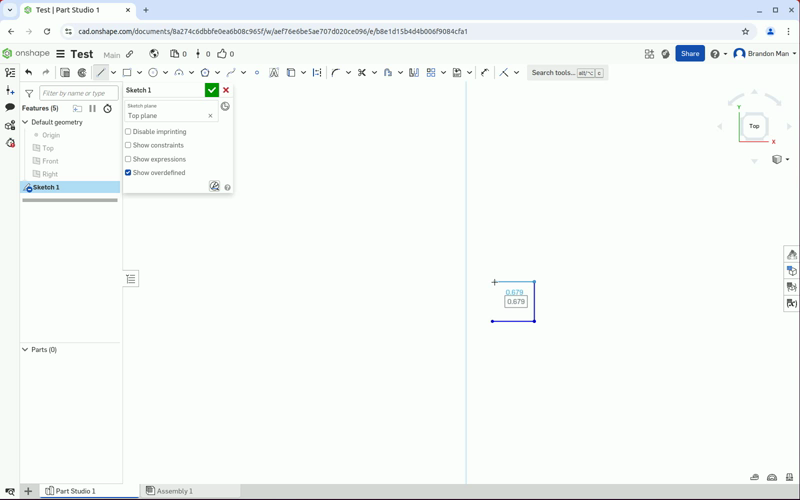
scroll(-6)
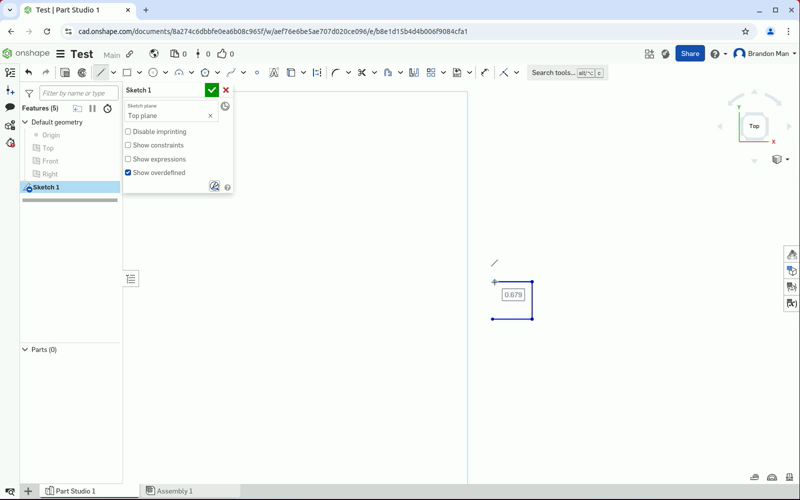
scroll(-6)
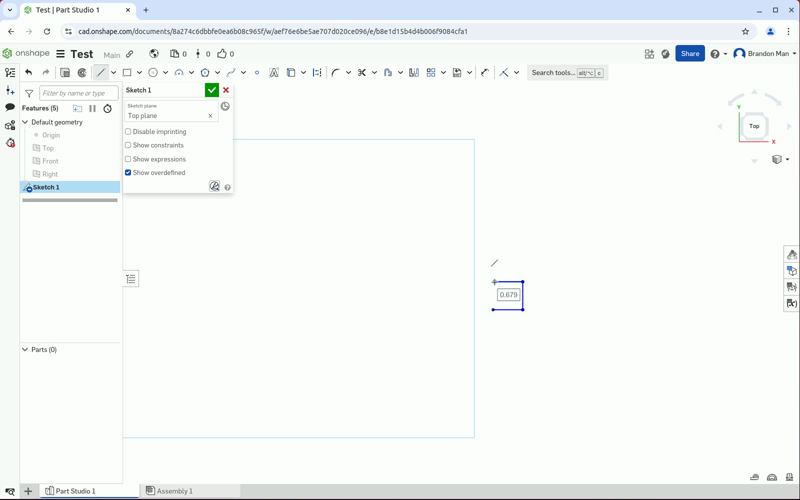
scroll(-6)
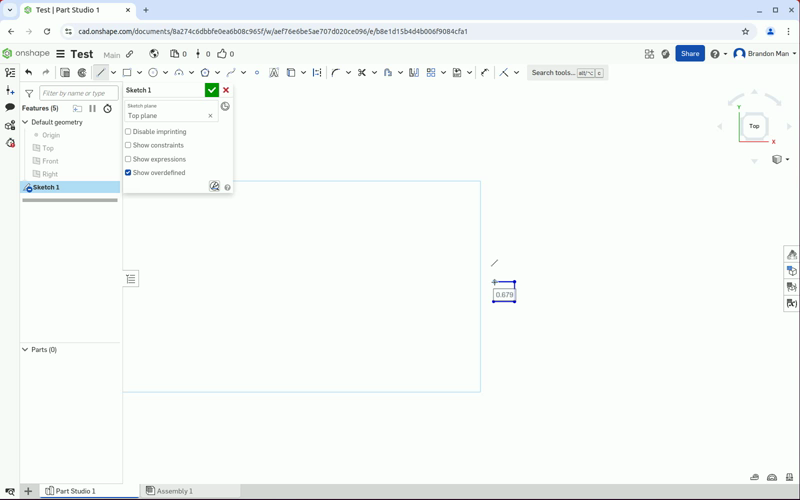
scroll(-6)
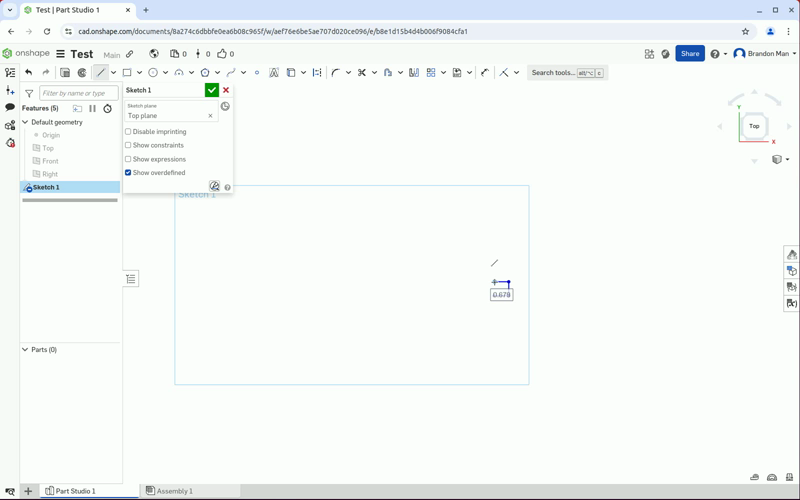
scroll(-6)
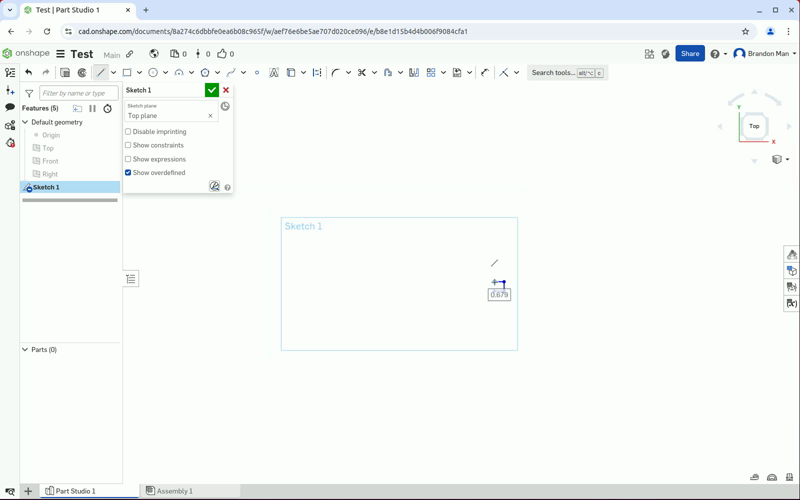
scroll(-6)
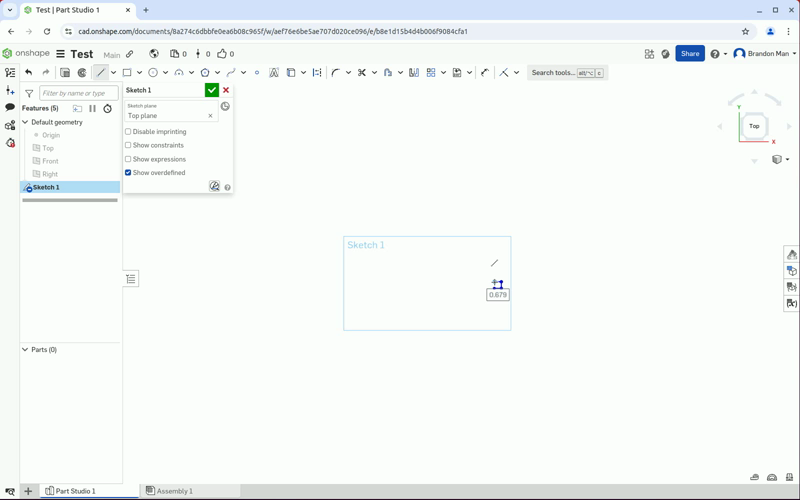
scroll(-6)
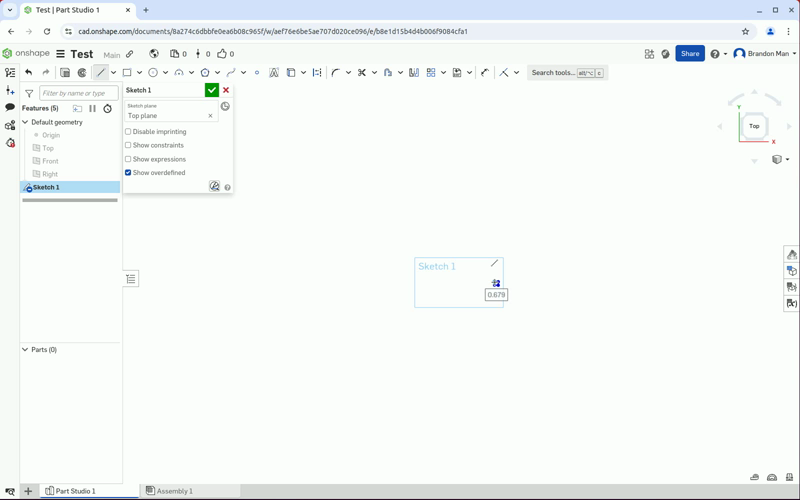
key_up(shift)
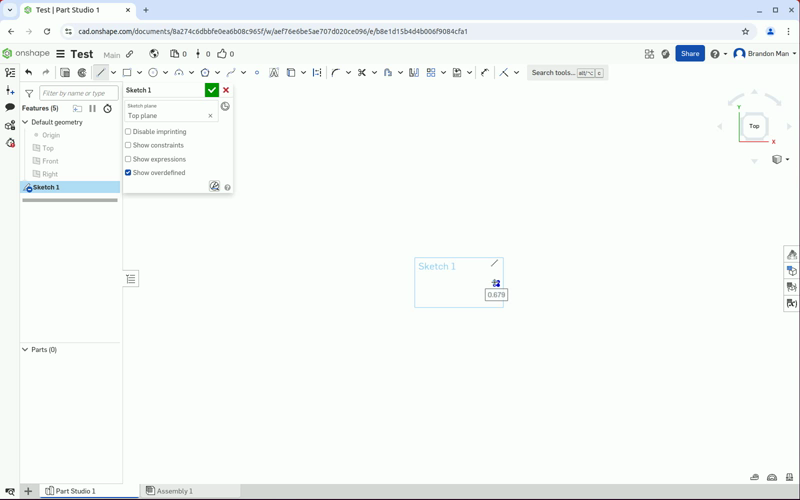
mouse_move(524, 281)
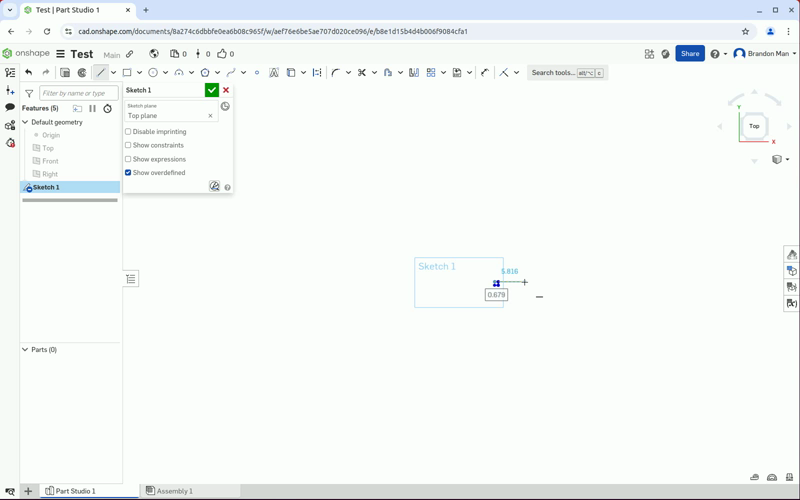
key_down(shift)
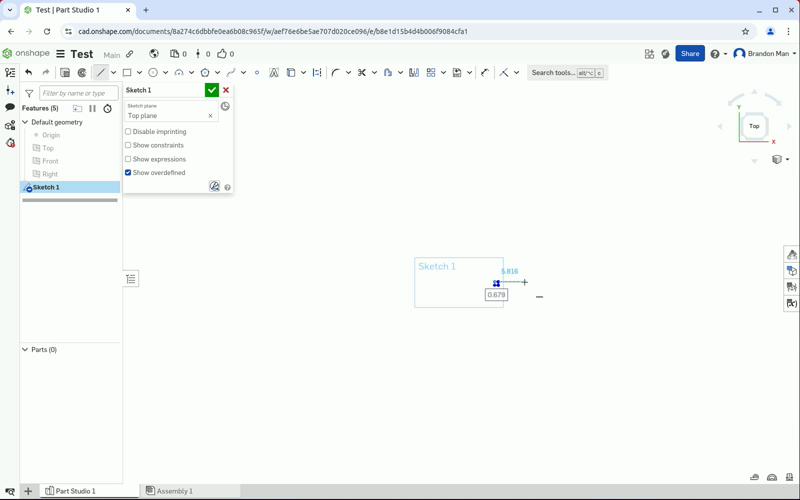
mouse_move(494, 285)
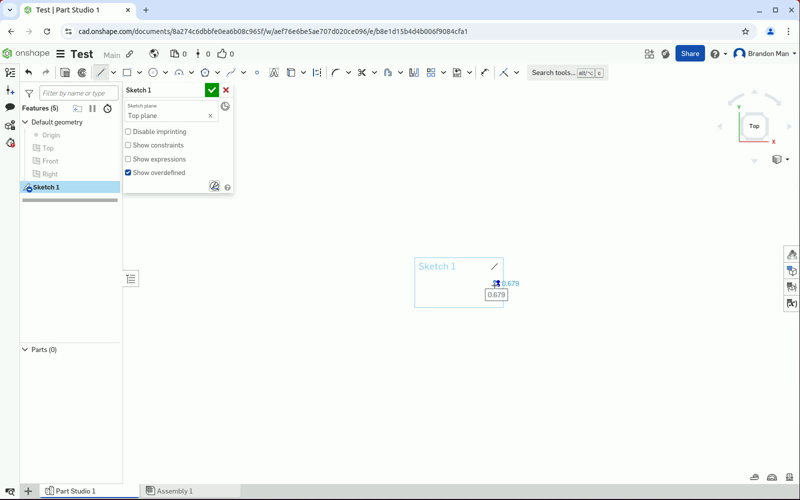
scroll(6)
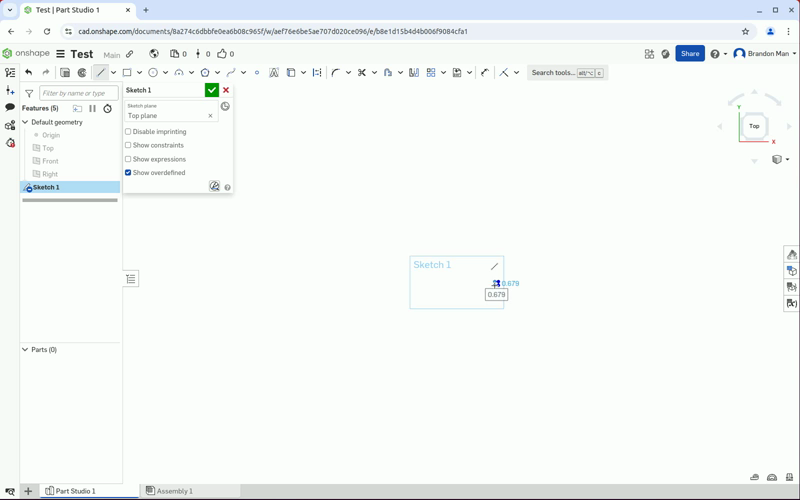
scroll(6)
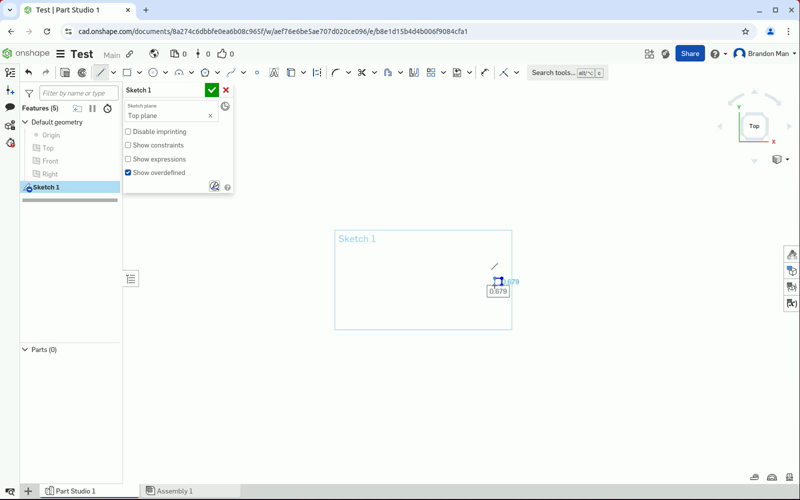
scroll(6)
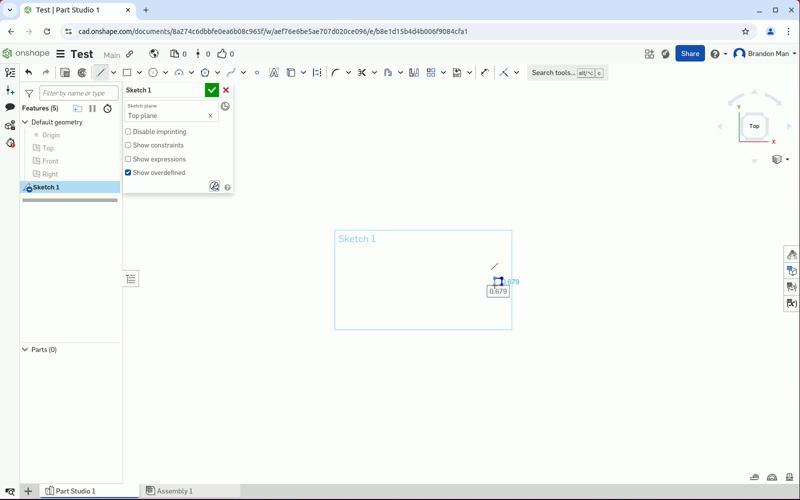
scroll(6)
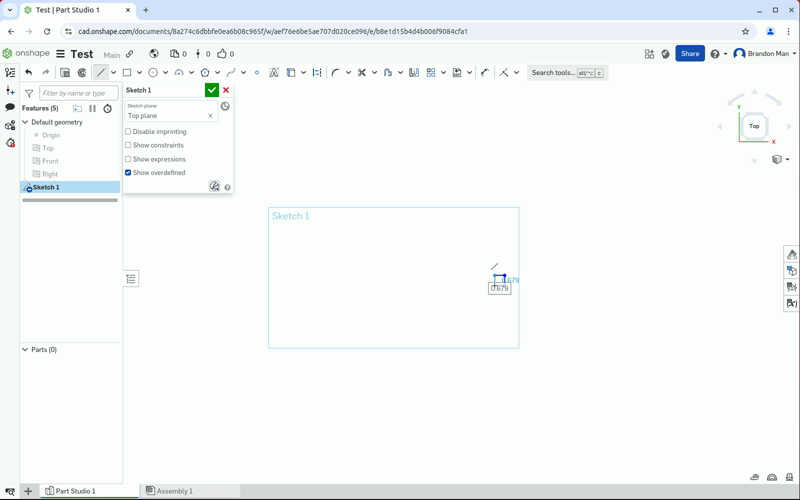
scroll(6)
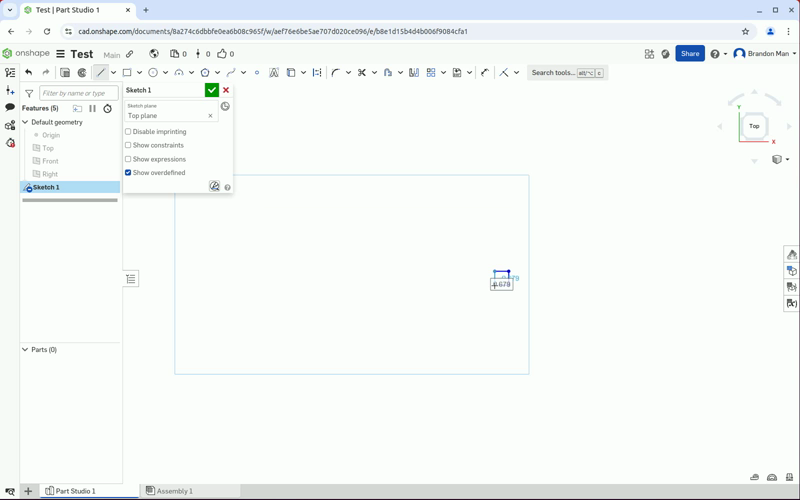
scroll(6)
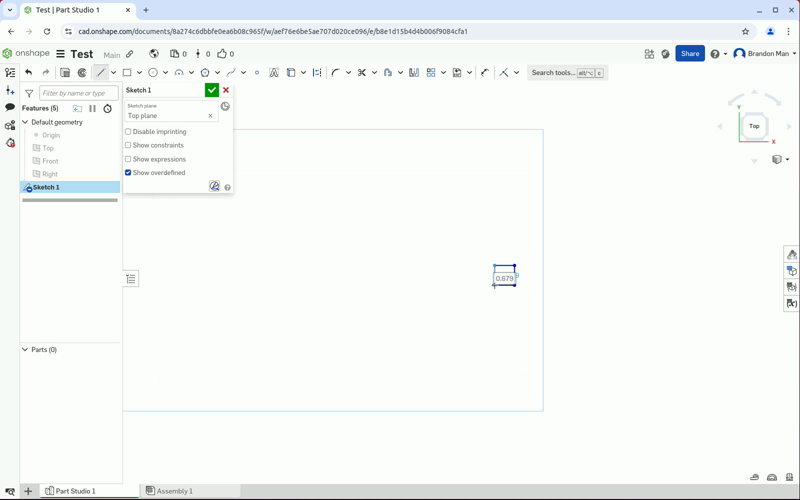
scroll(6)
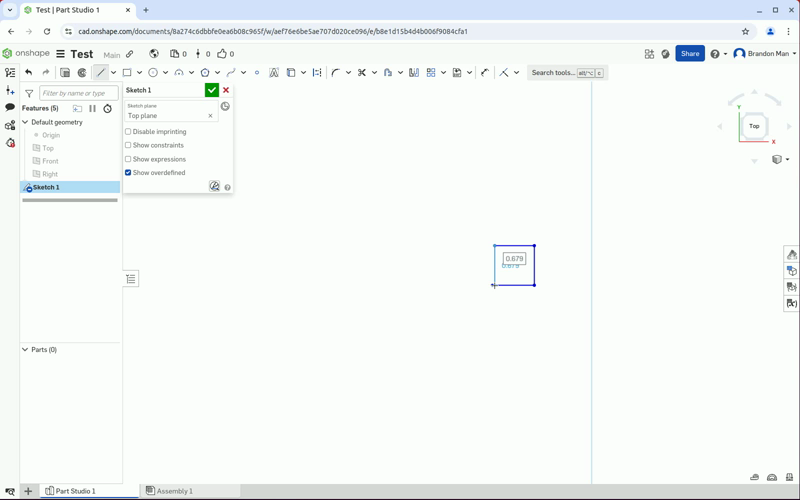
key_up(shift)
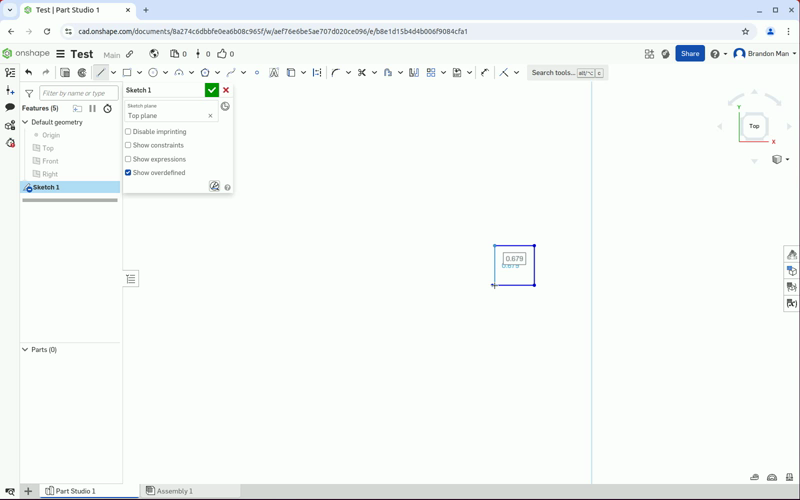
click(494, 285)
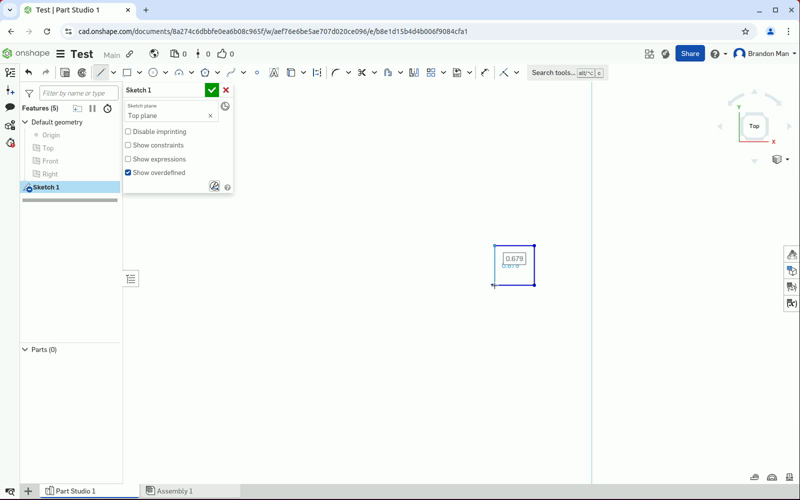
scroll(-6)
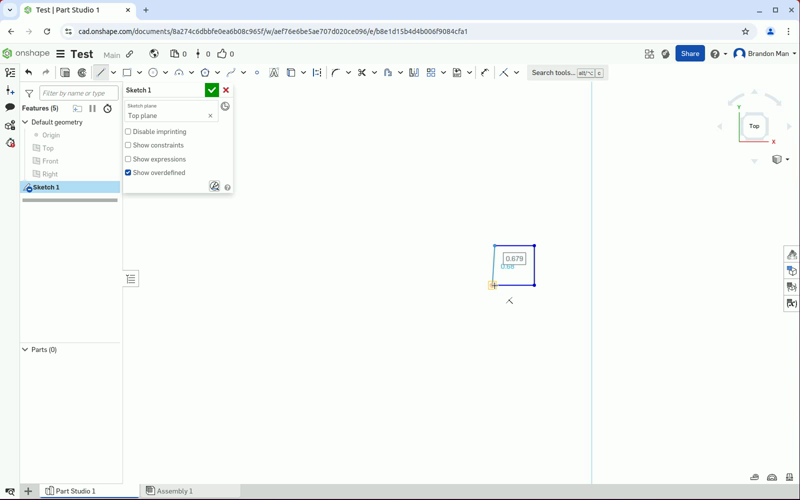
scroll(-6)
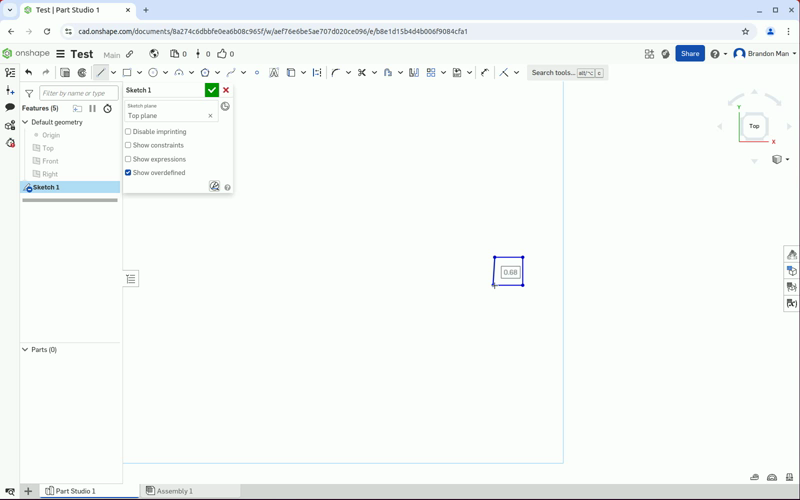
scroll(-6)
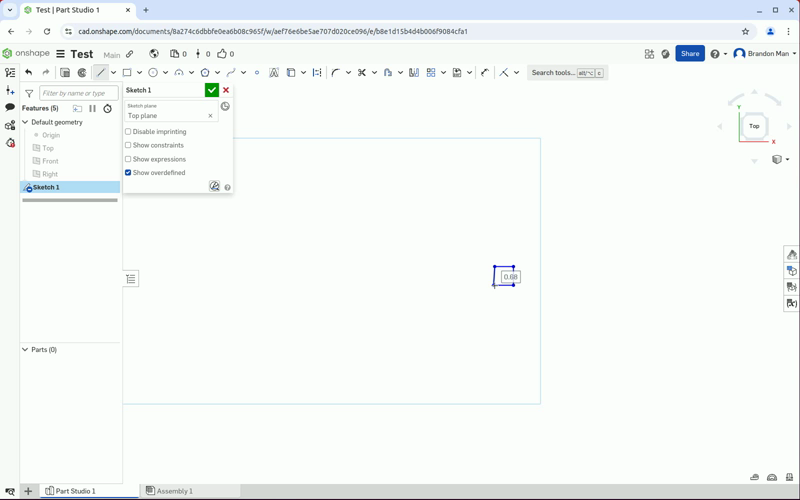
scroll(-6)
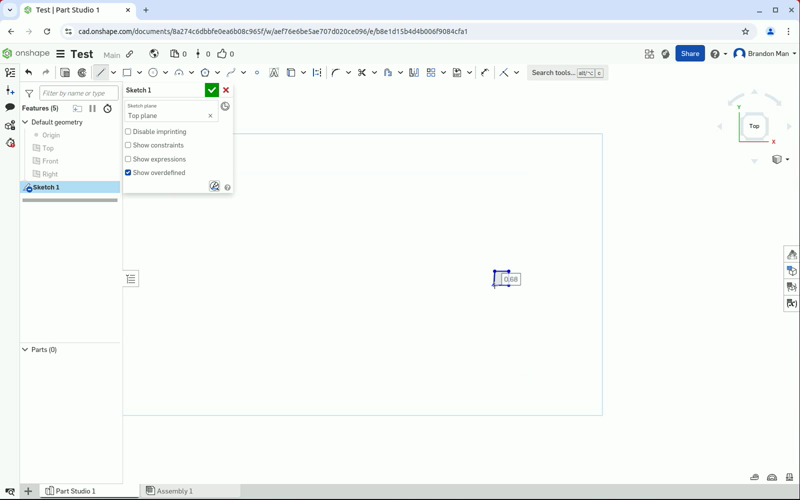
scroll(-6)
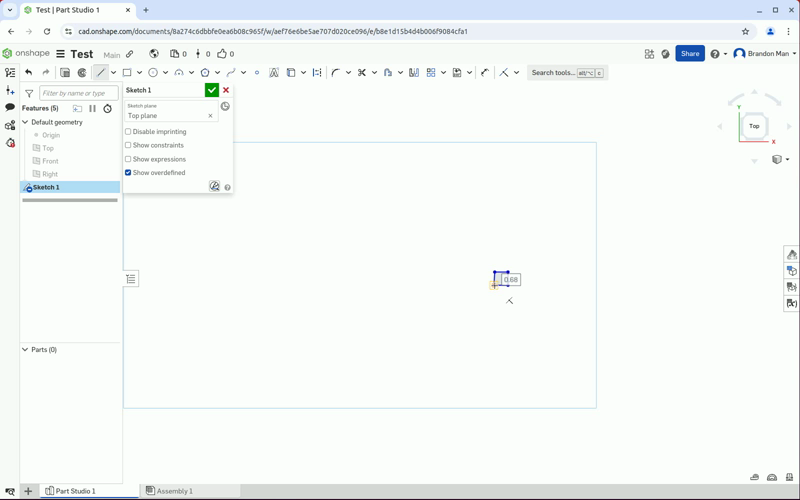
scroll(-6)
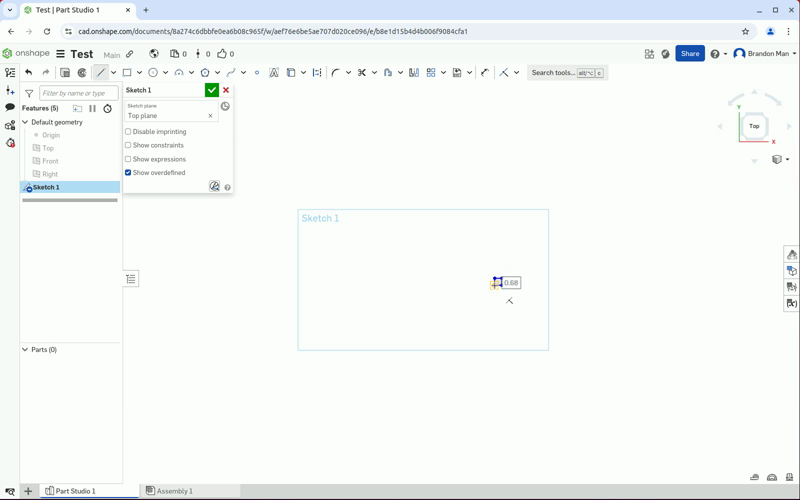
scroll(-6)
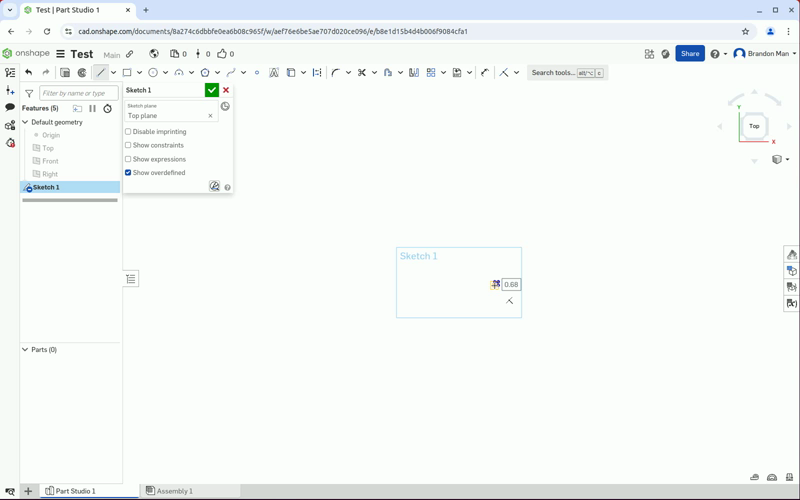
key(esc)
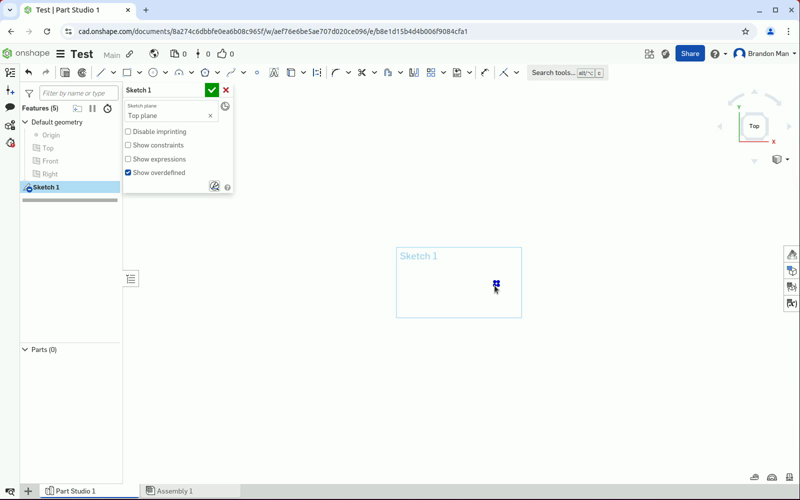
mouse_move(498, 284)
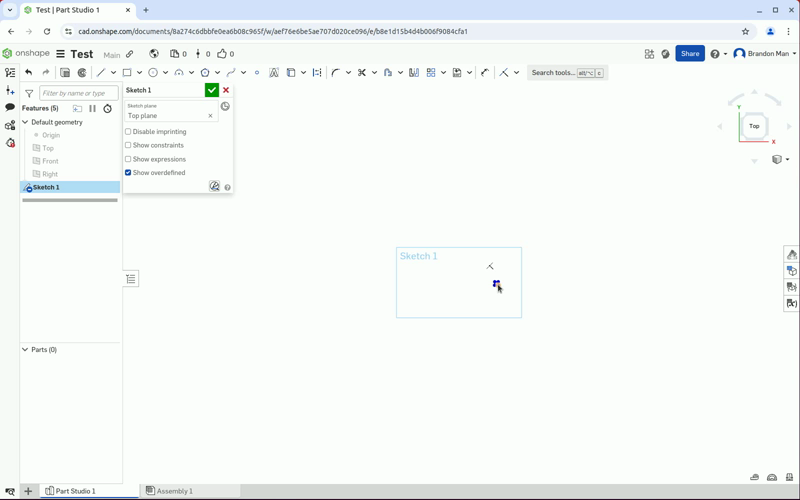
scroll(6)
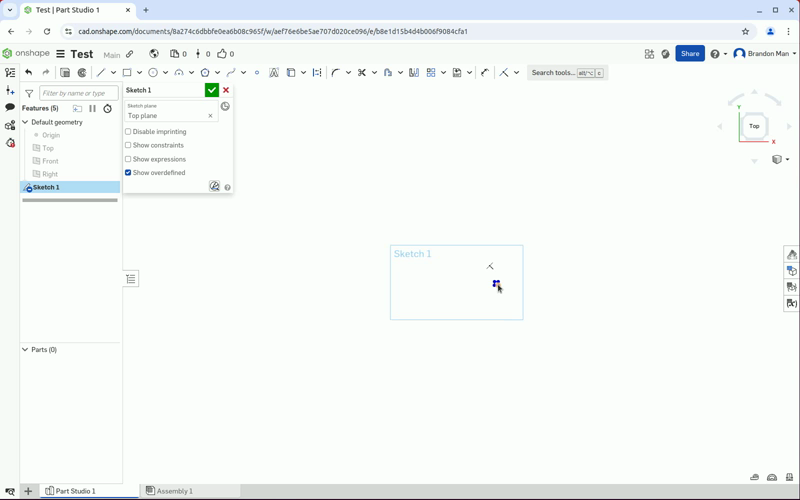
scroll(6)
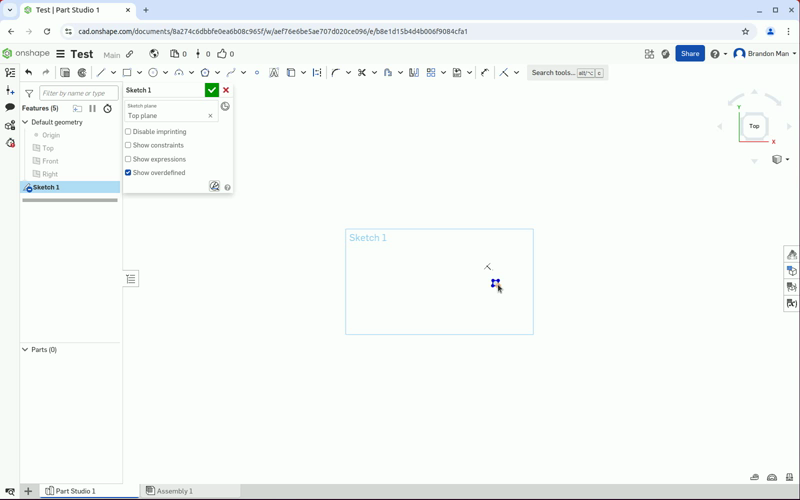
scroll(6)
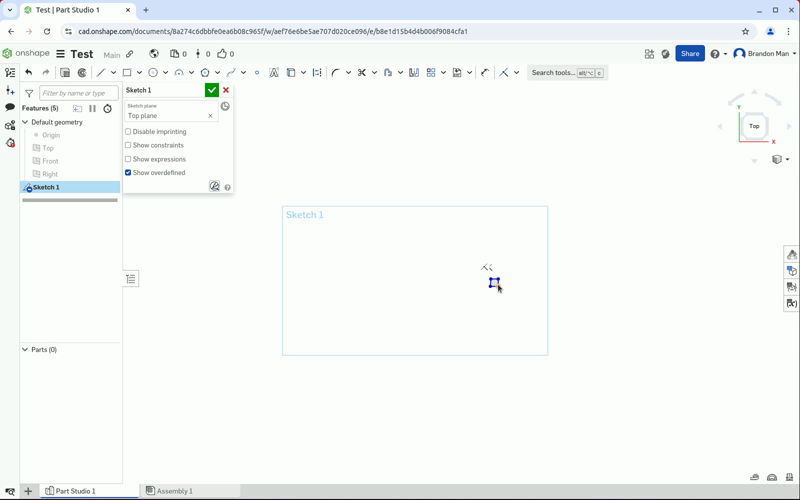
scroll(6)
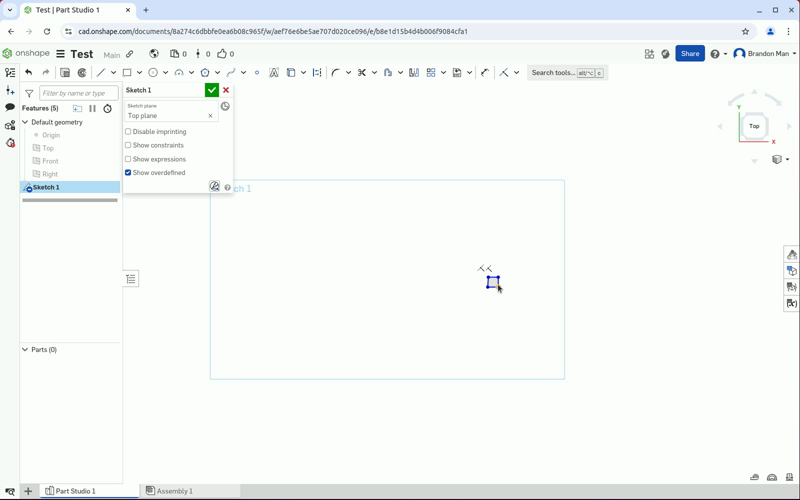
scroll(6)
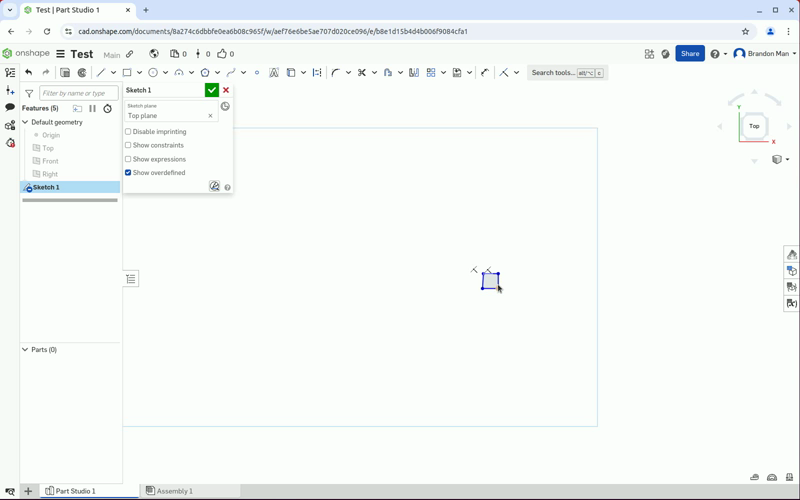
scroll(6)
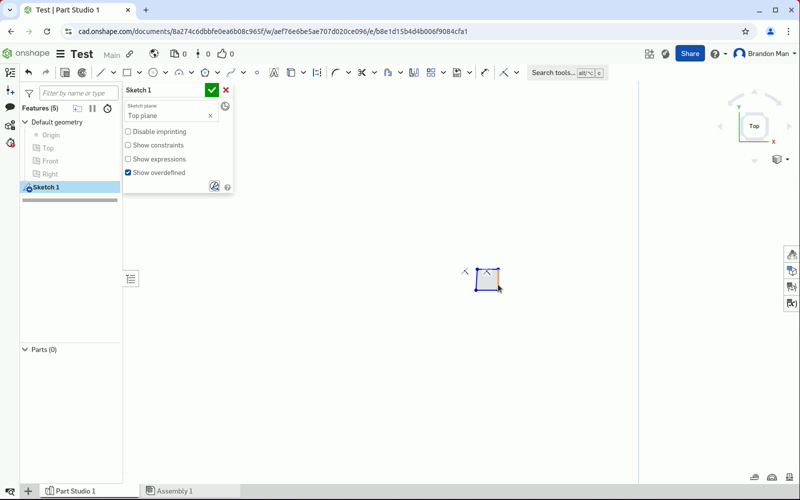
scroll(6)
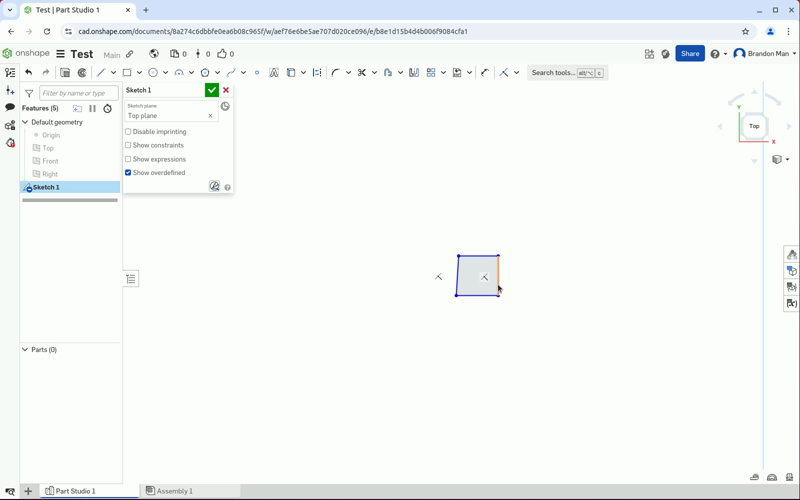
click(498, 284)
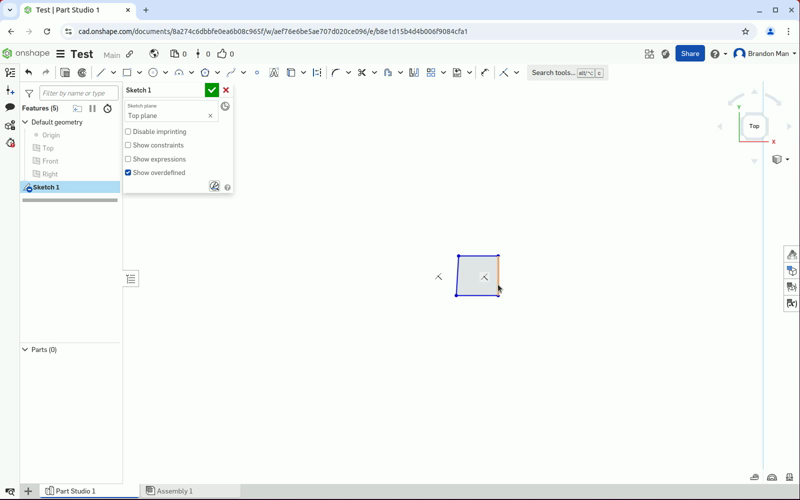
scroll(-6)
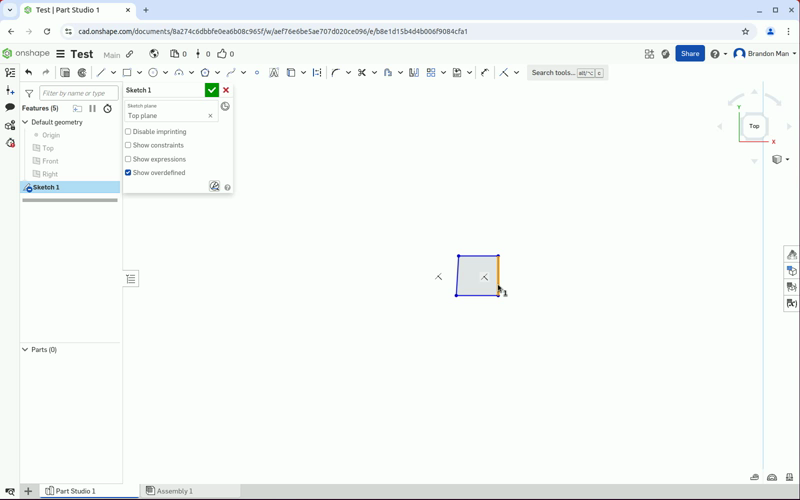
scroll(-6)
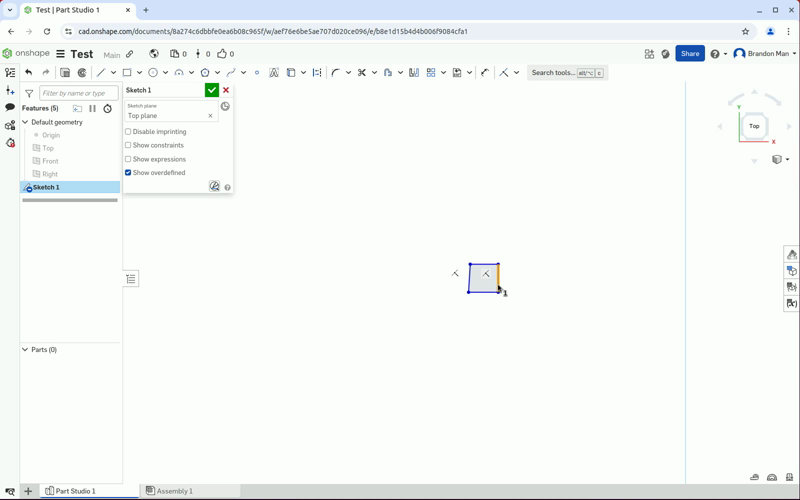
scroll(-6)
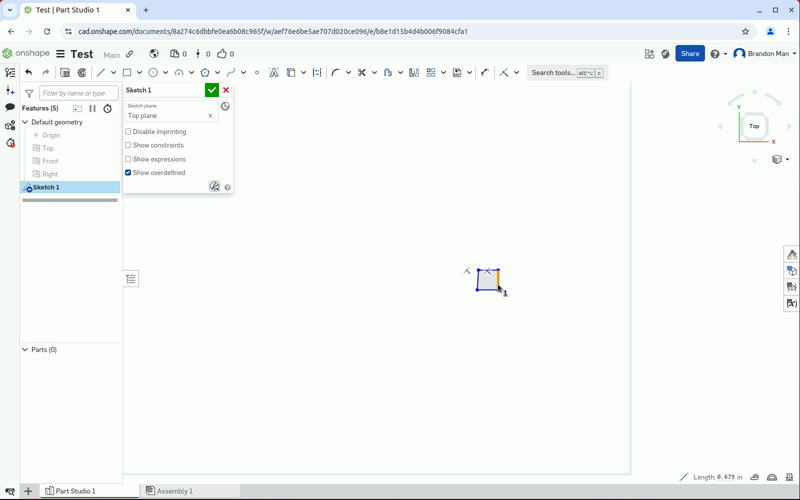
scroll(-6)
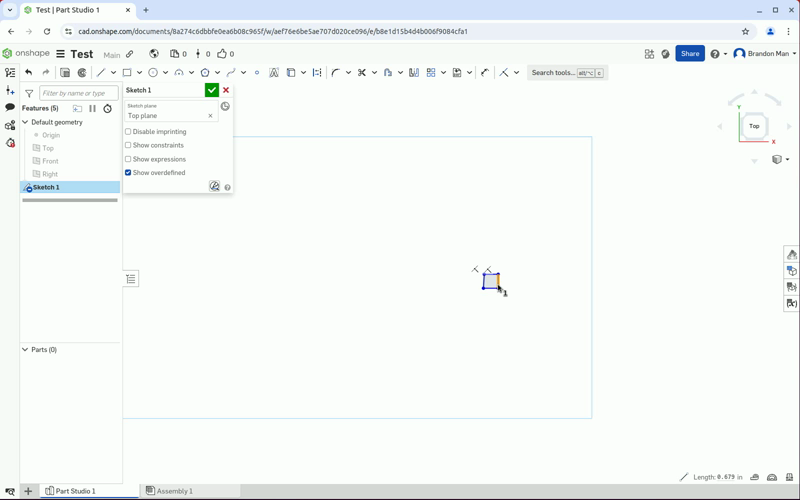
scroll(-6)
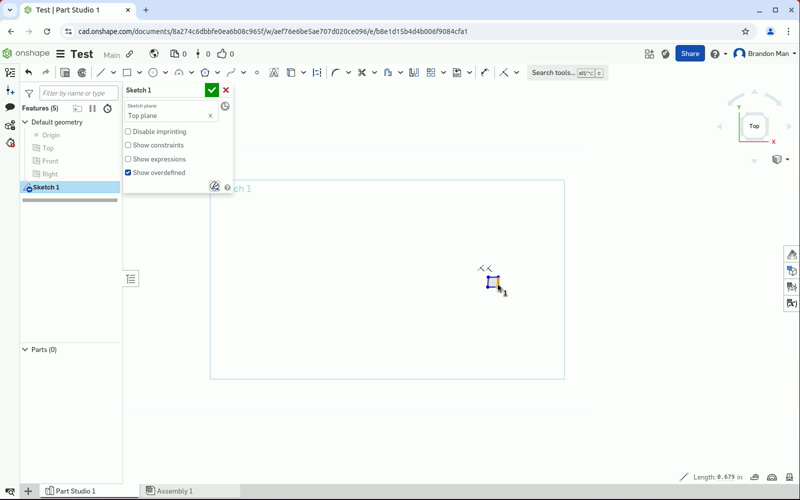
scroll(-6)
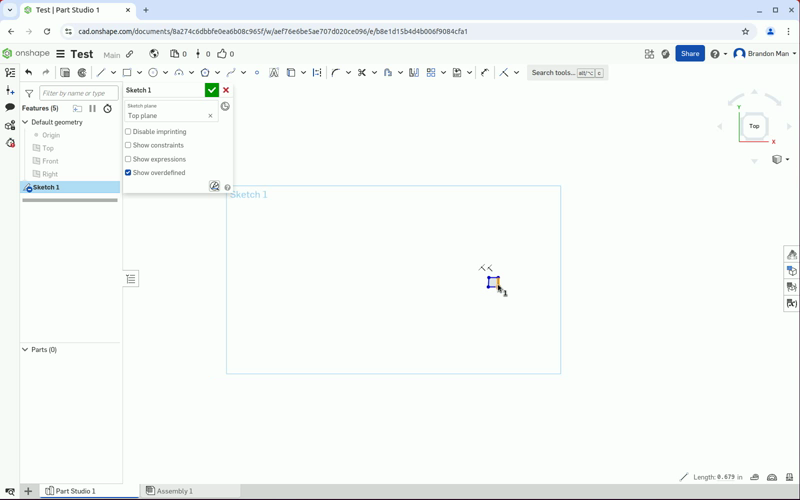
scroll(-6)
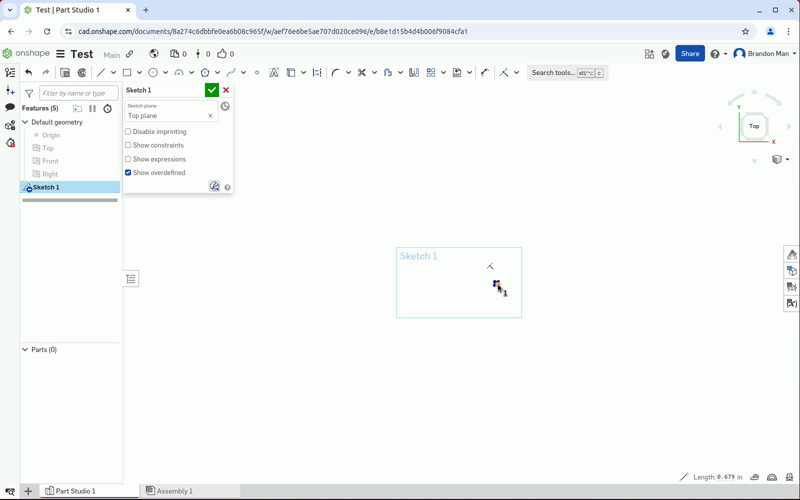
mouse_move(73, 352)
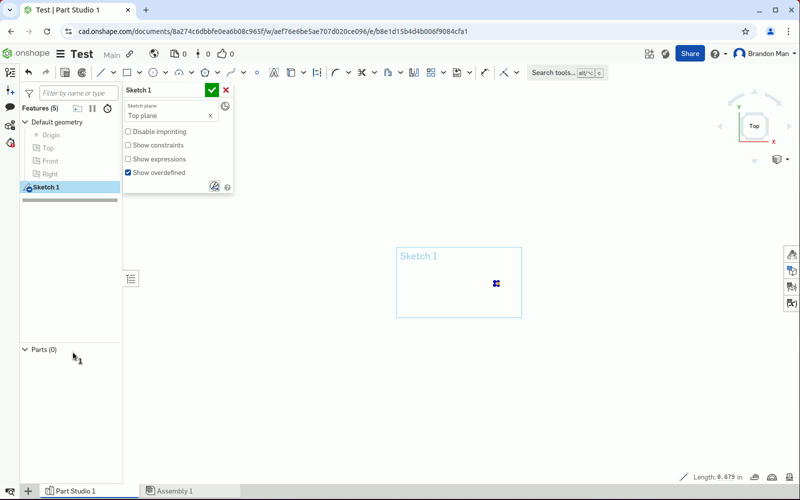
key(shift+y)
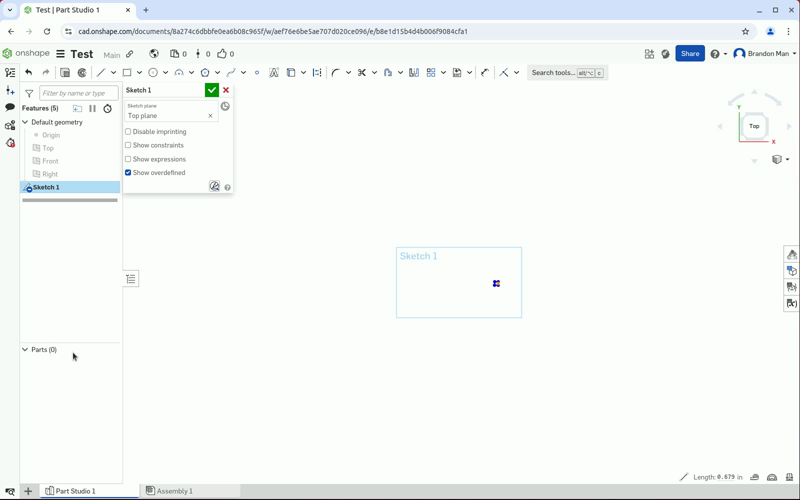
key(shift+e)
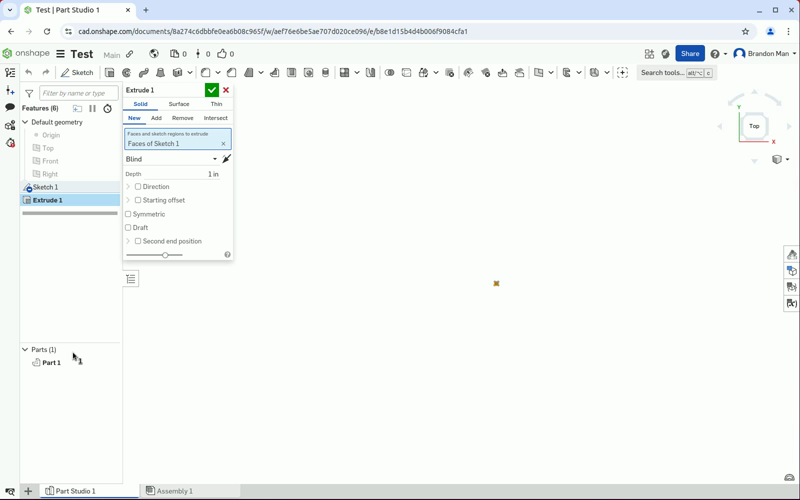
mouse_move(143, 106)
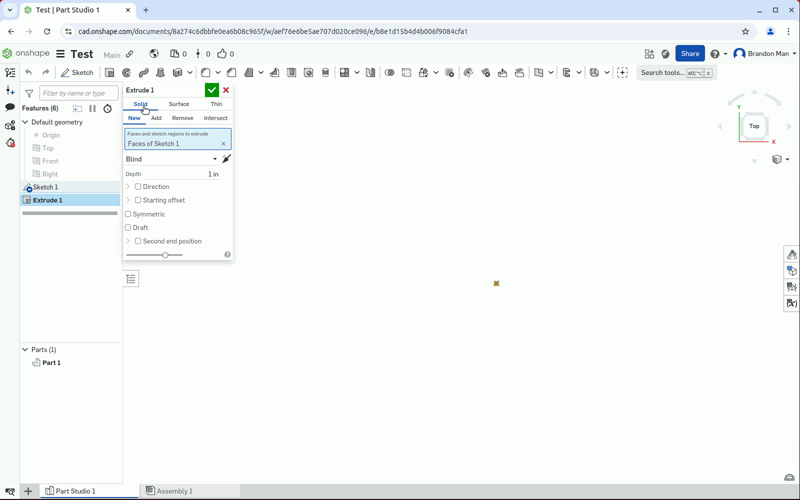
click(143, 106)
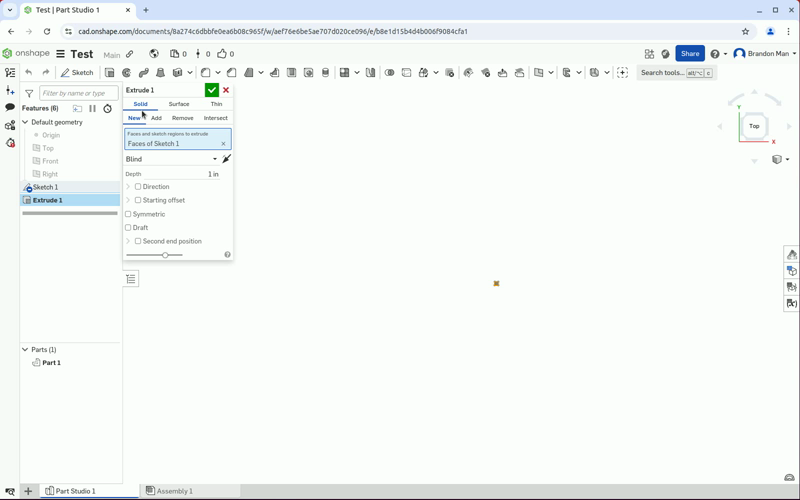
mouse_move(137, 120)
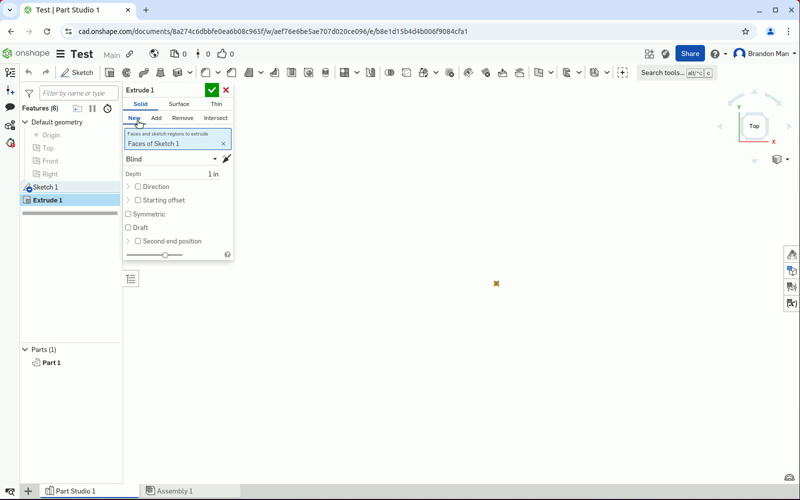
click(137, 120)
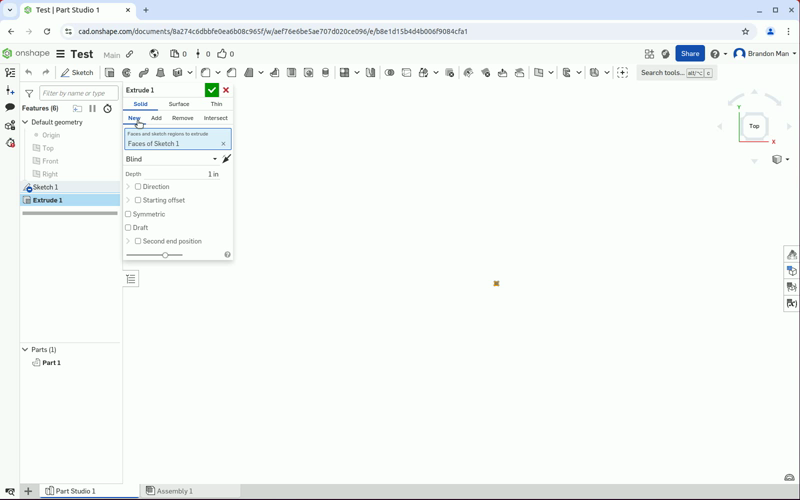
key(tab, 4)
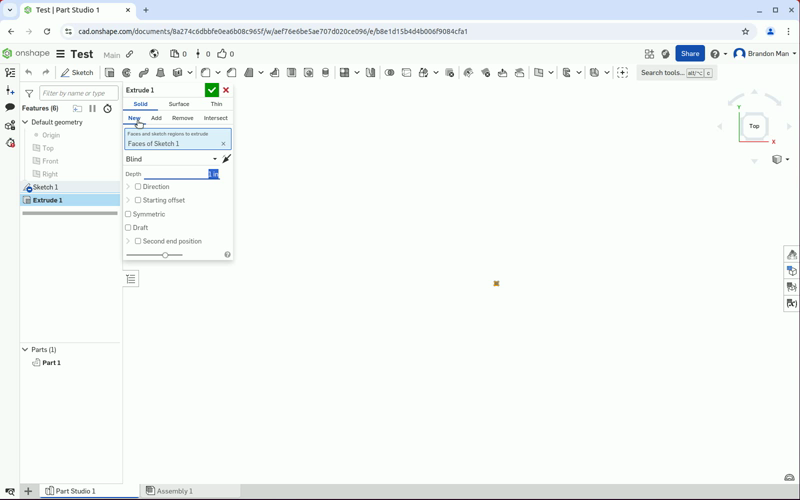
text(23.108)
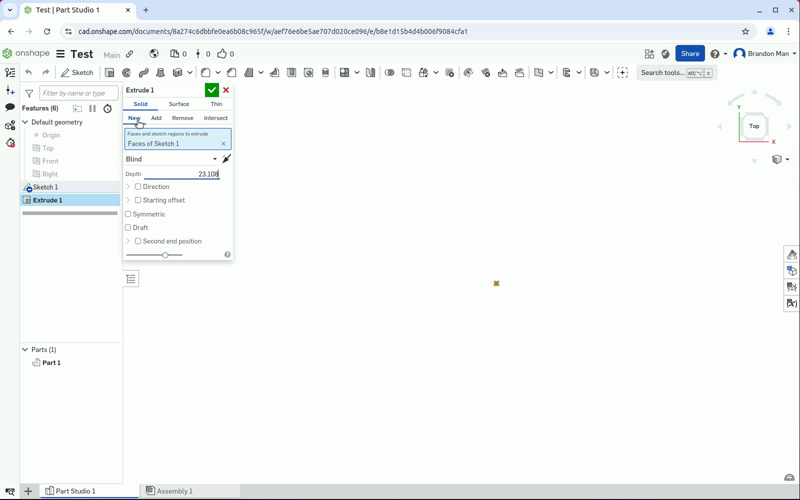
key(enter)
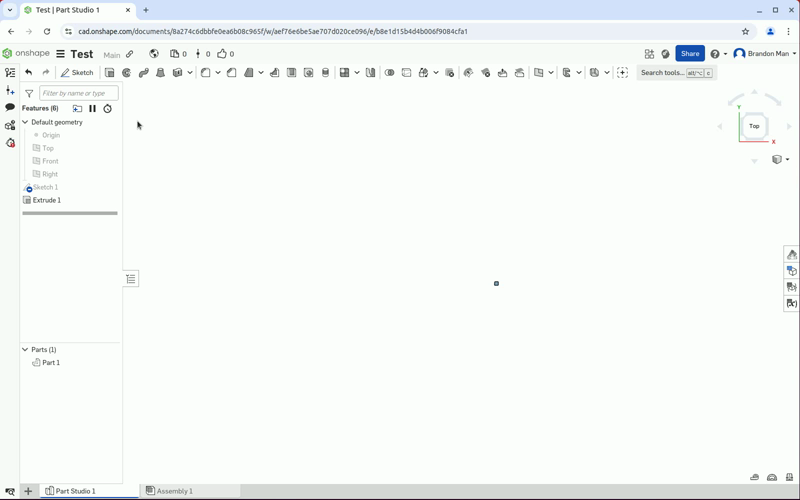
key(shift+h)
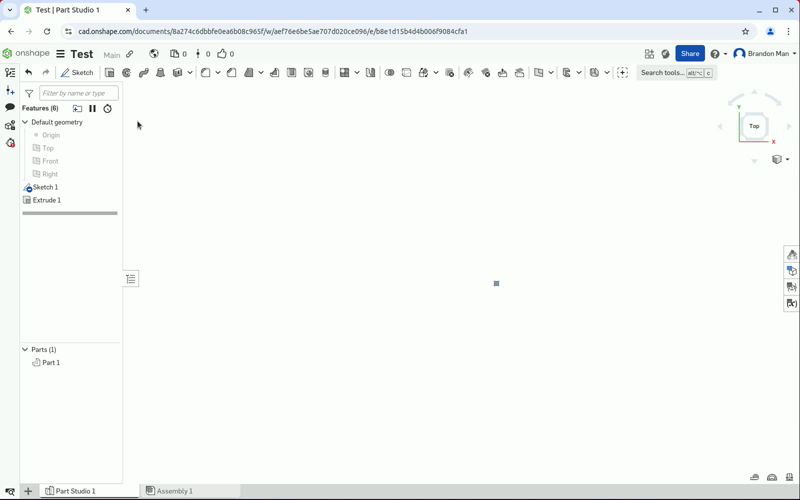
key(shift+h)
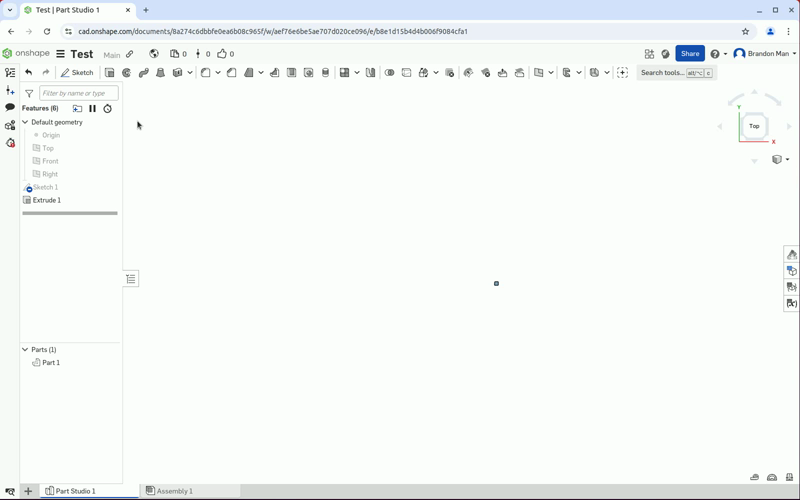
mouse_move(73, 189)
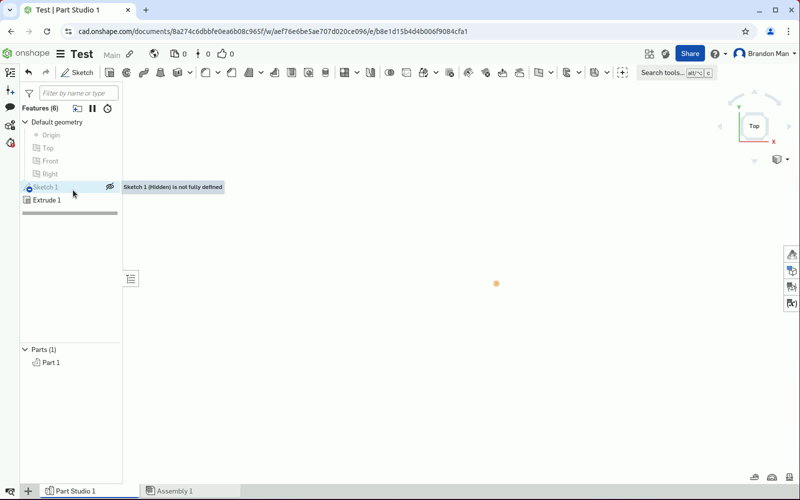
click(73, 189)
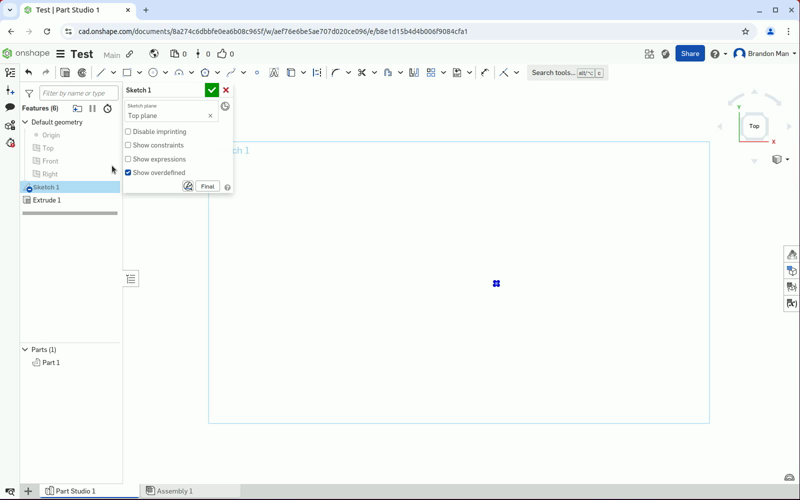
mouse_move(229, 92)
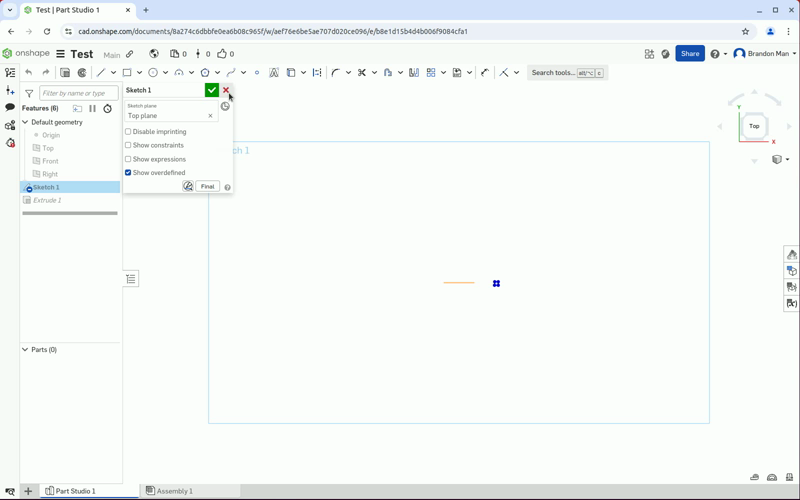
click(229, 92)
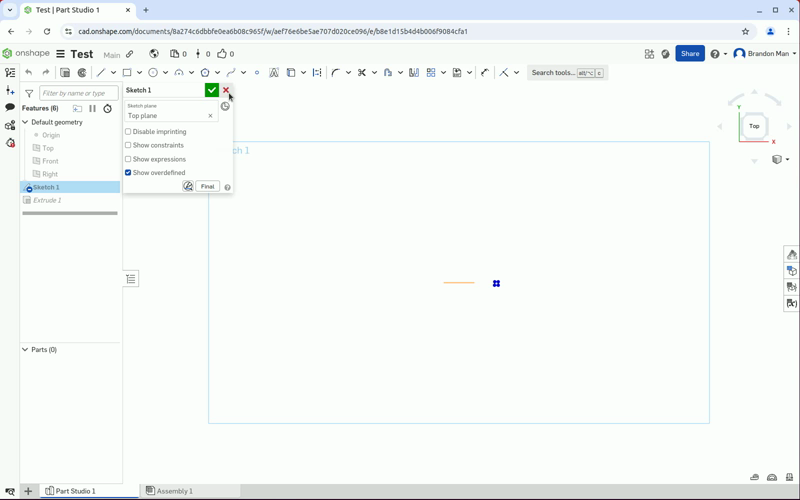
key(shift+s)
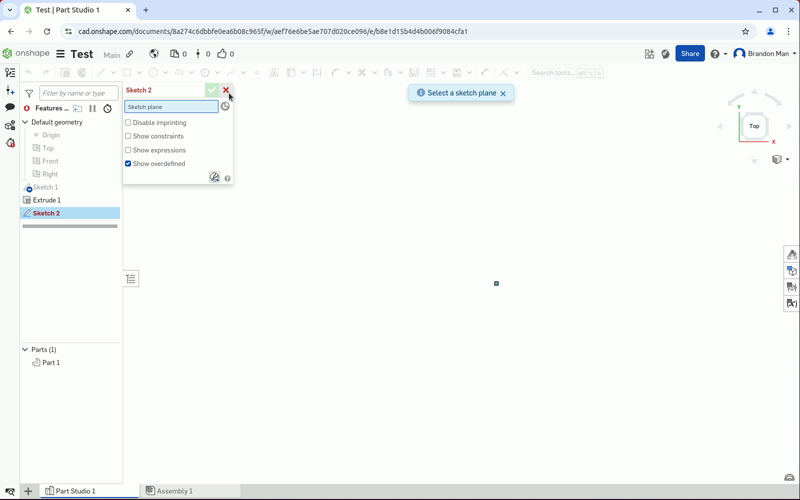
mouse_move(73, 150)
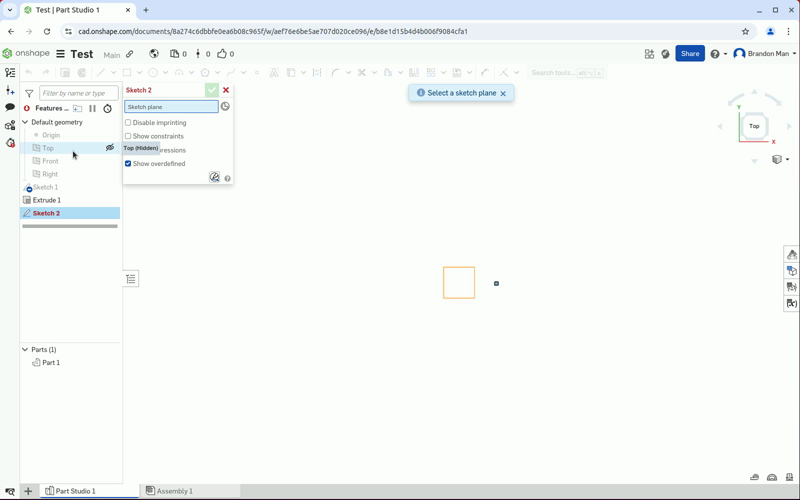
click(73, 150)
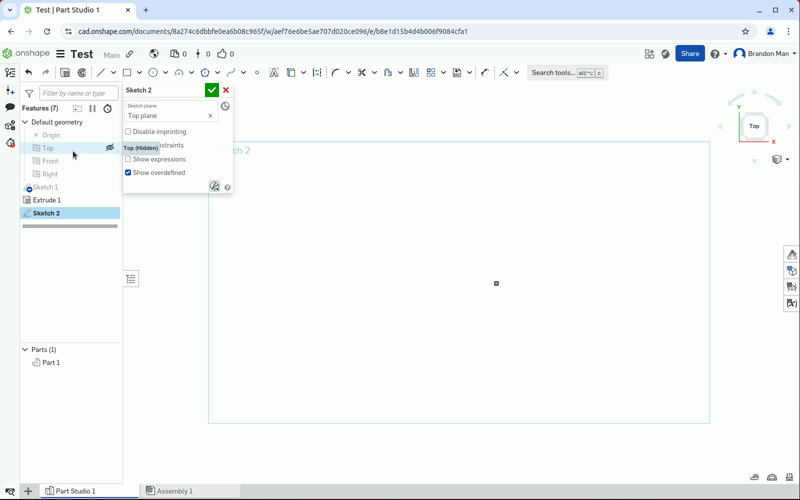
mouse_move(73, 352)
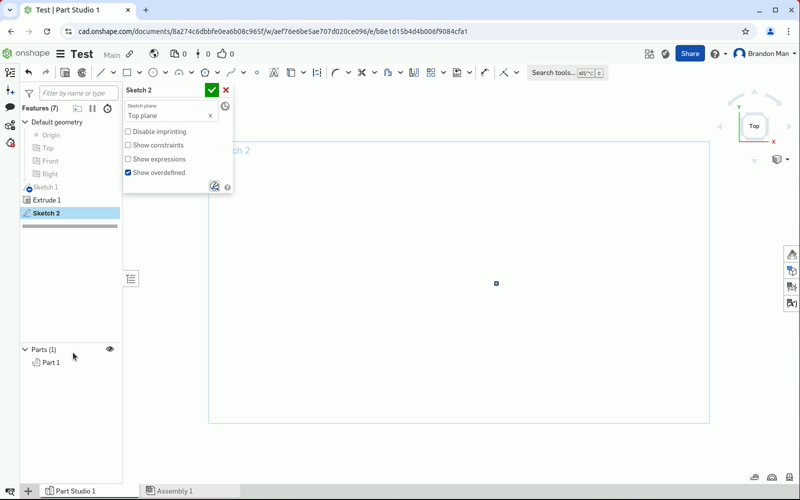
key(y)
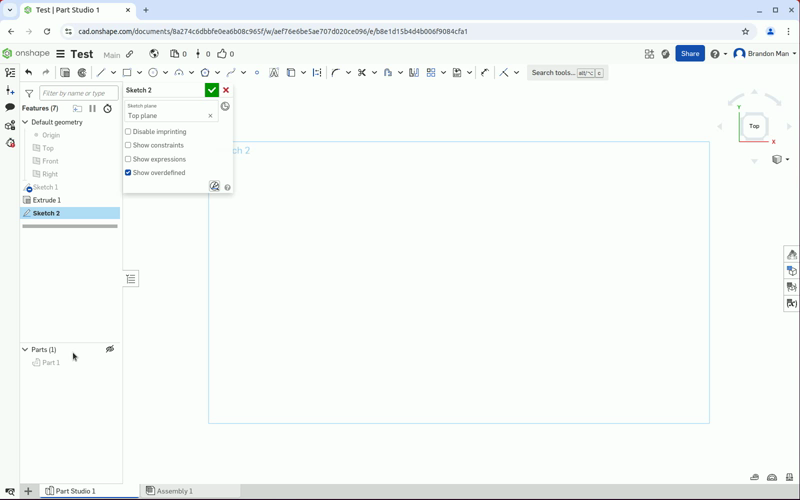
key(l)
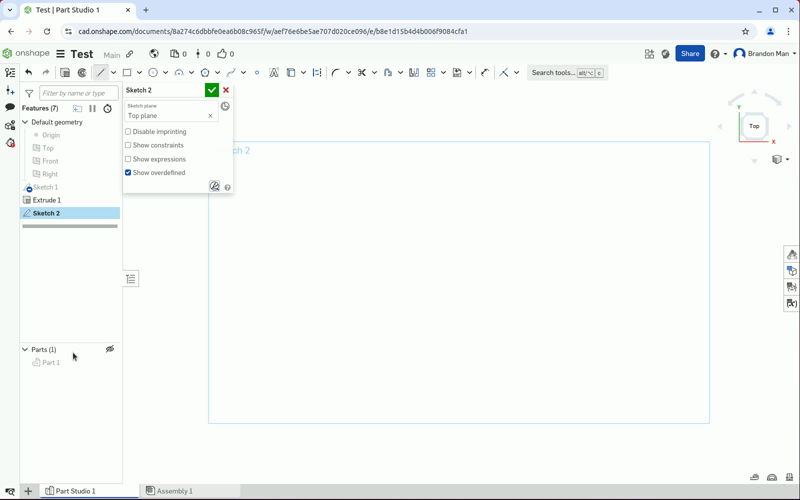
key_down(shift)
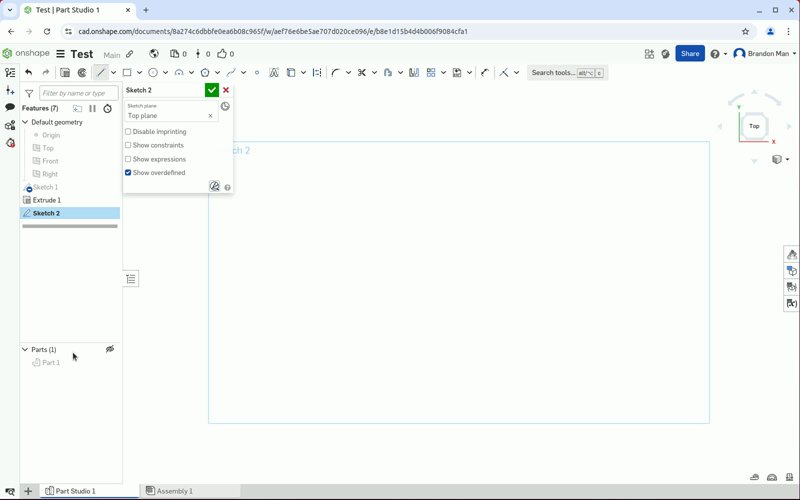
mouse_move(424, 285)
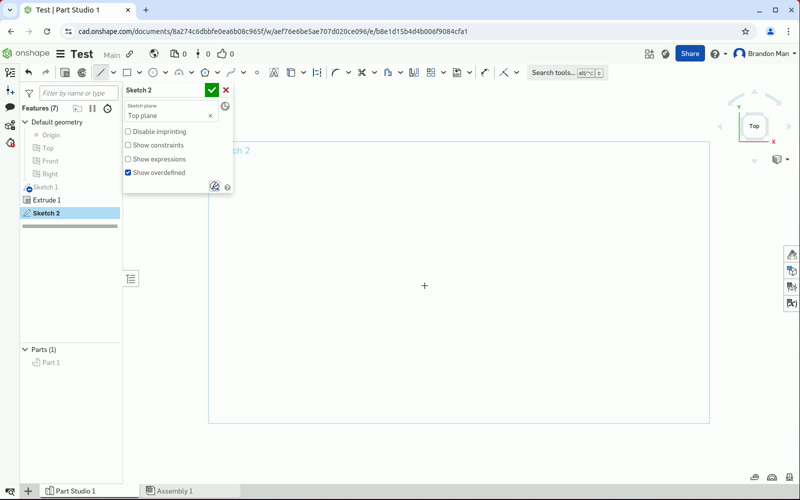
click(424, 285)
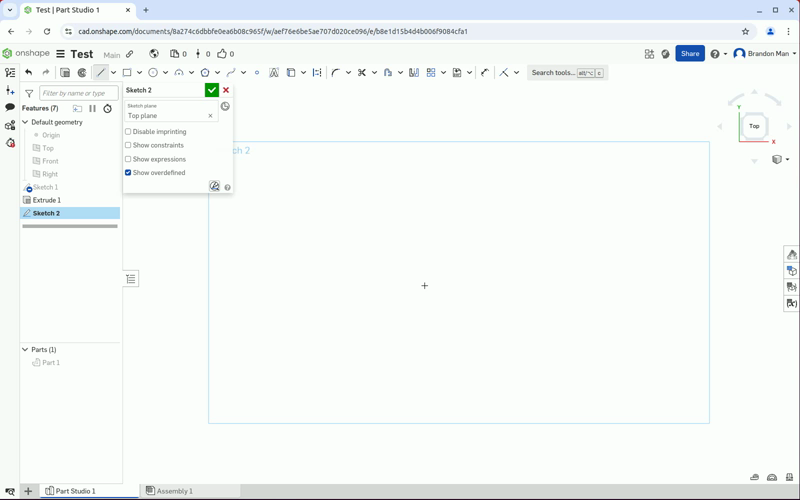
key_up(shift)
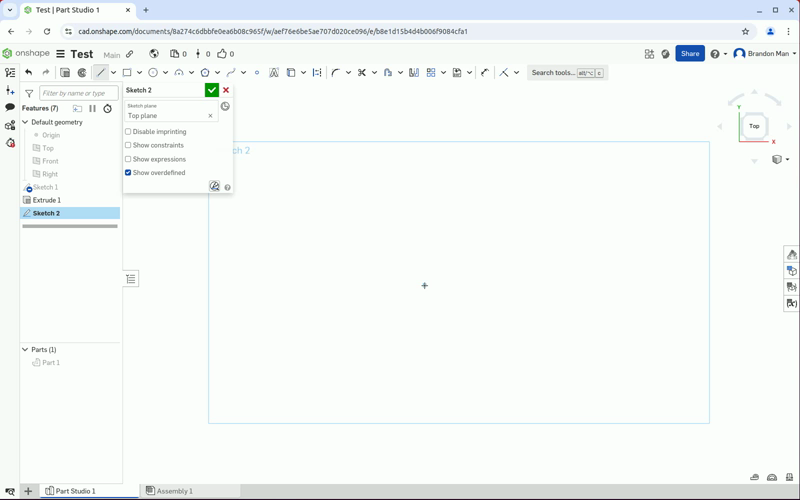
key_down(shift)
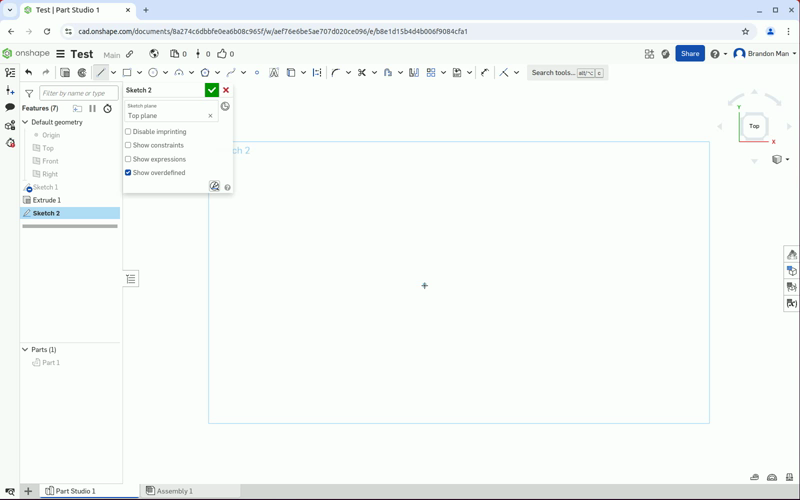
mouse_move(454, 285)
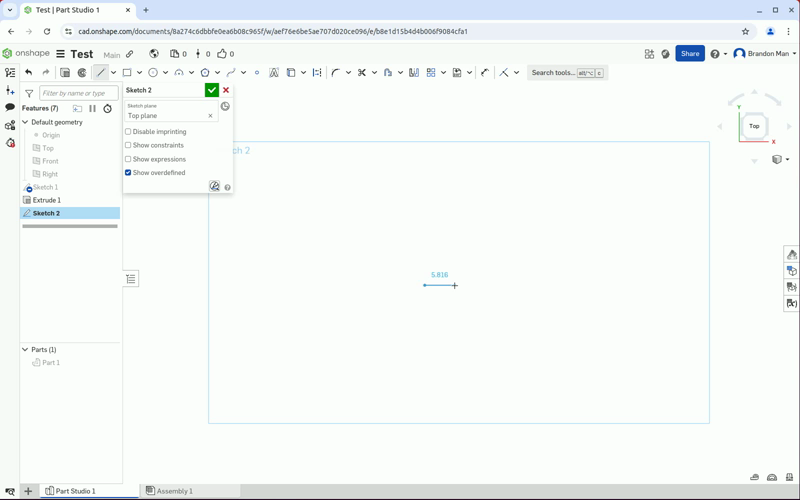
mouse_move(428, 285)
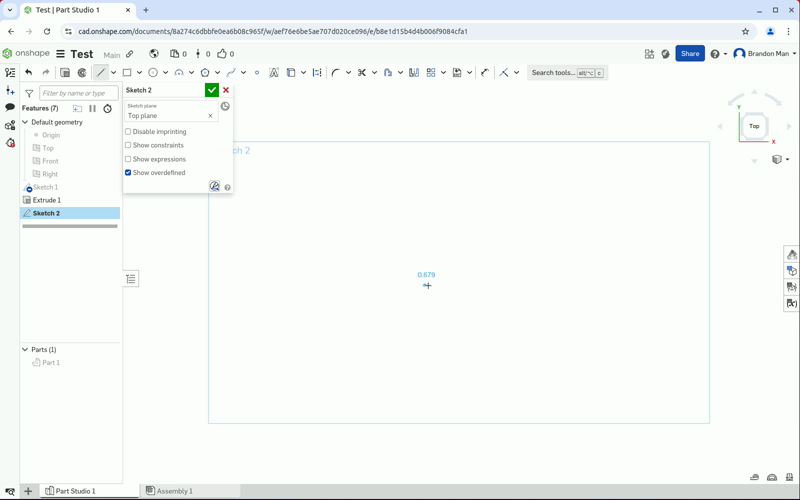
scroll(6)
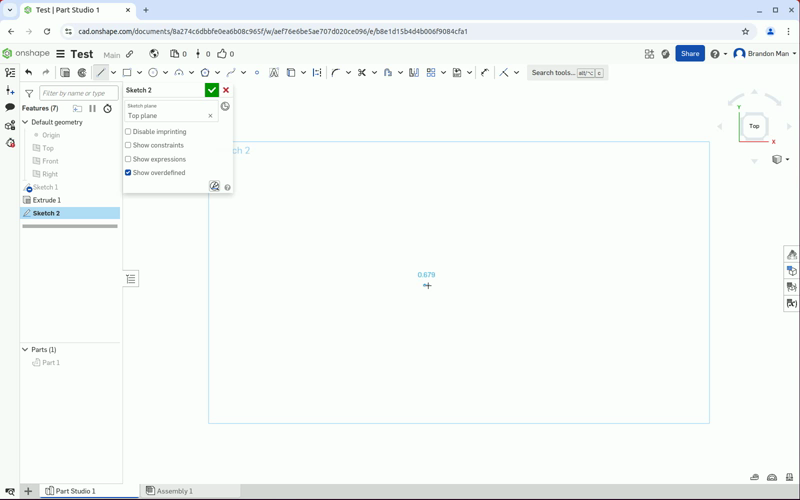
scroll(6)
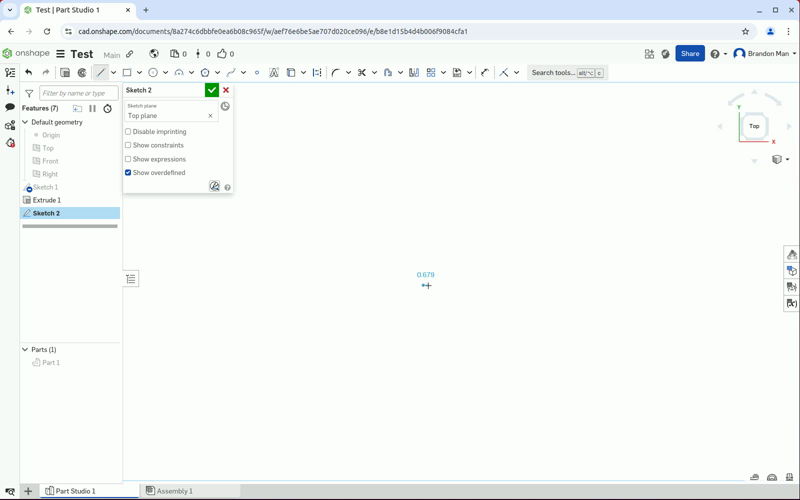
scroll(6)
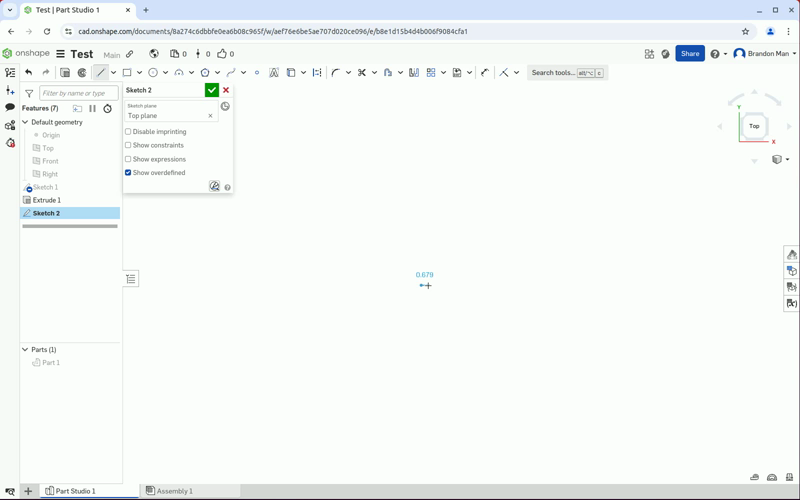
scroll(6)
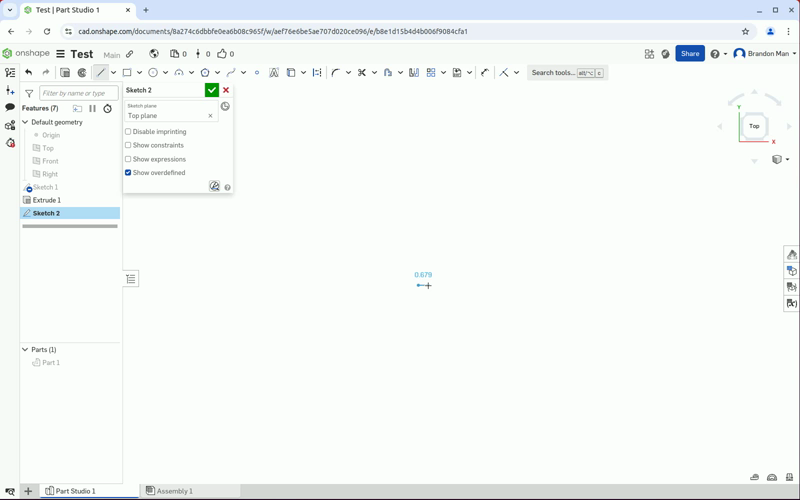
scroll(6)
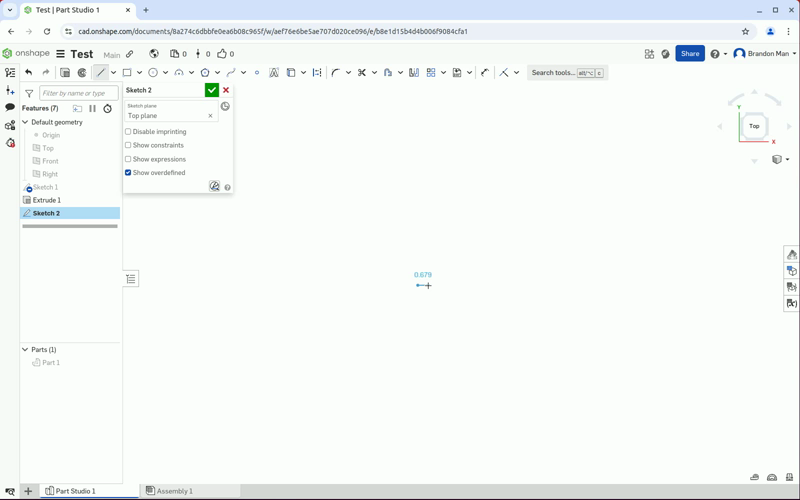
scroll(6)
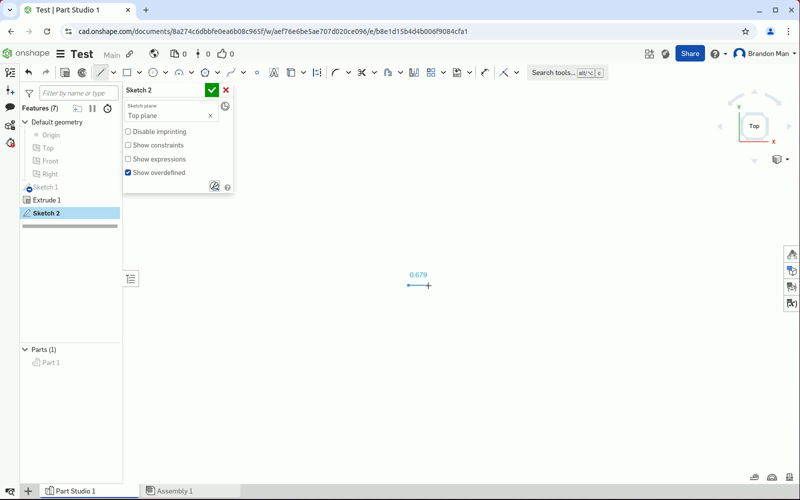
scroll(6)
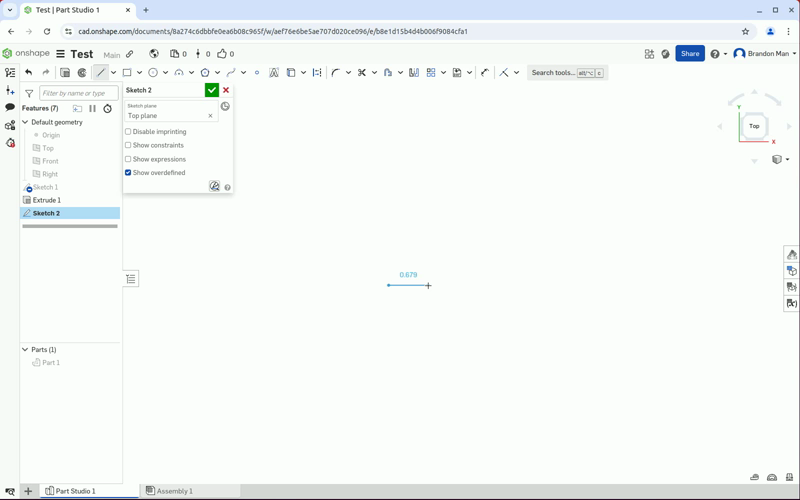
click(428, 285)
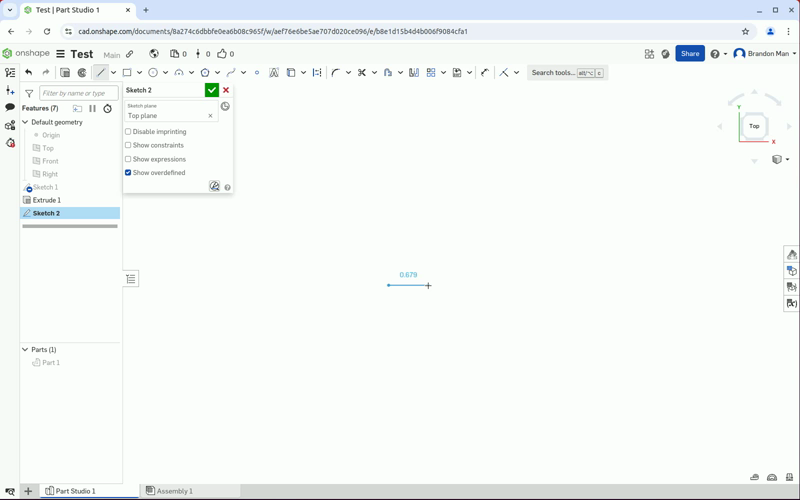
scroll(-6)
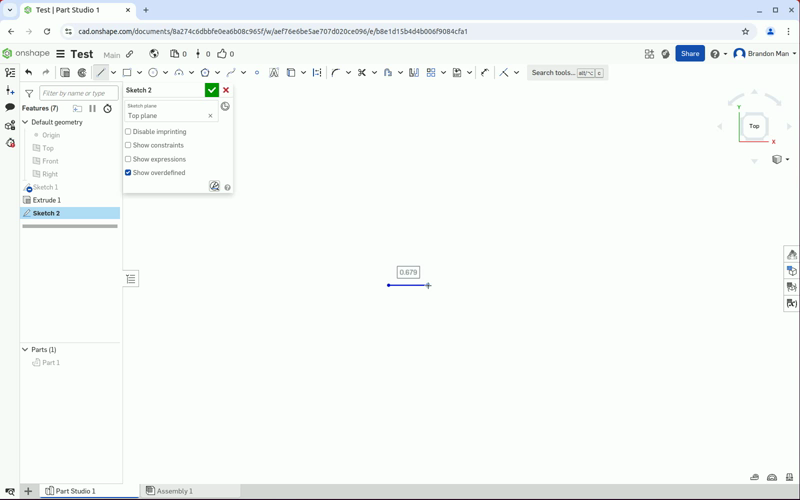
scroll(-6)
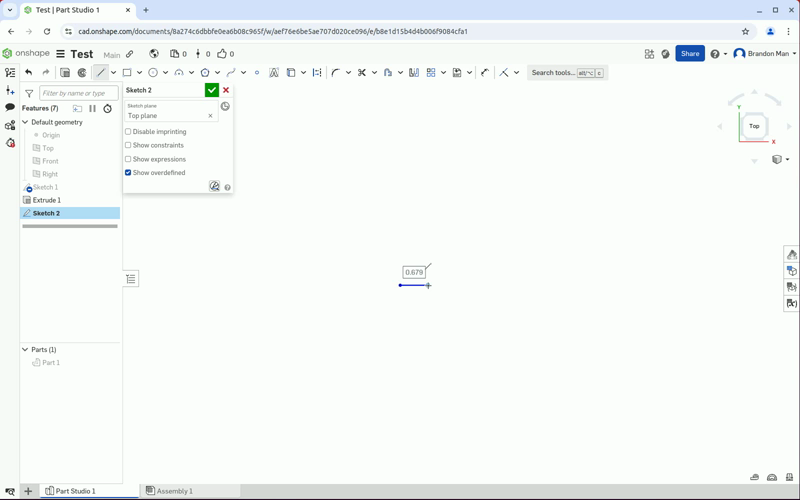
scroll(-6)
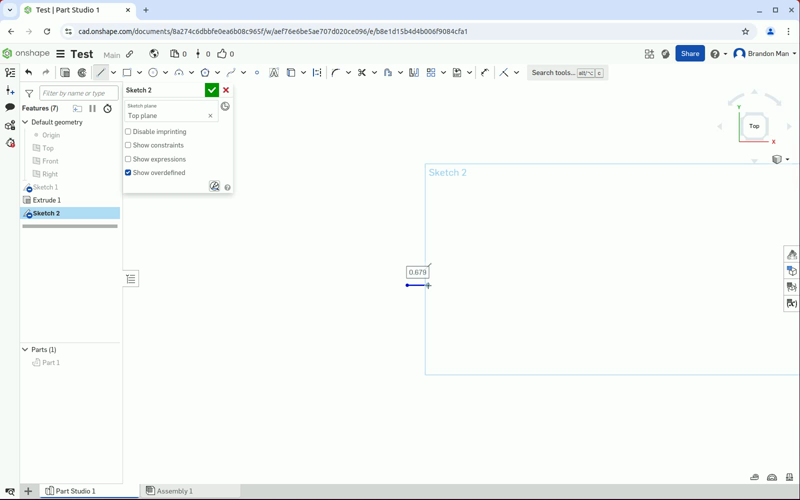
scroll(-6)
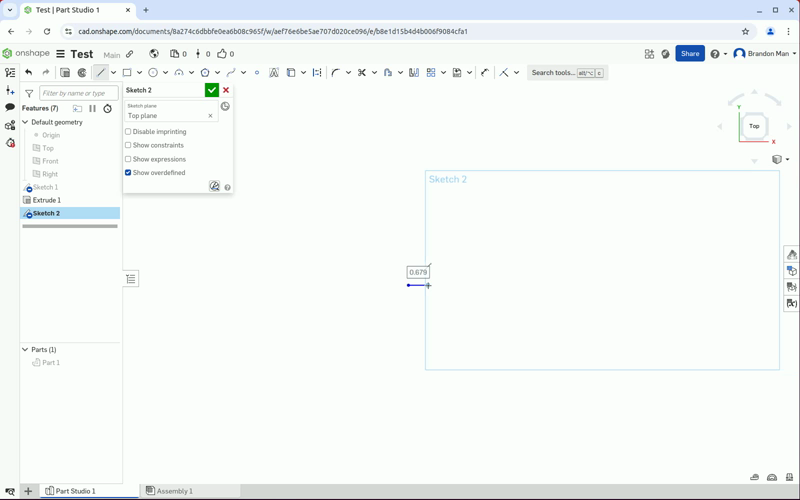
scroll(-6)
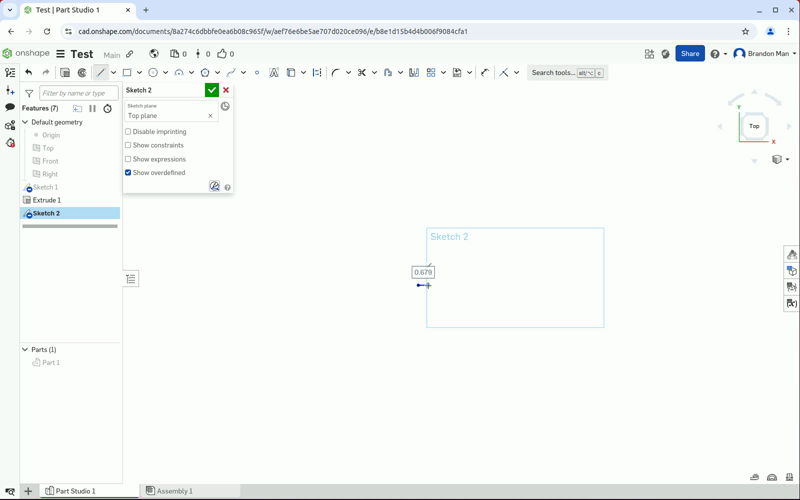
scroll(-6)
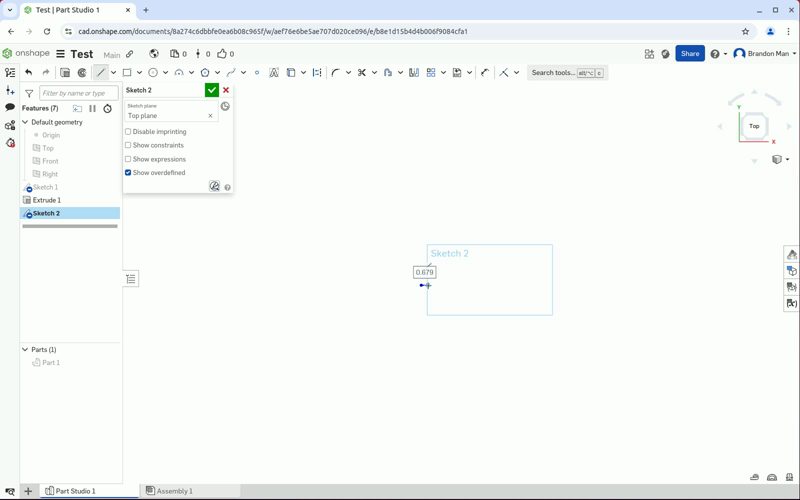
scroll(-6)
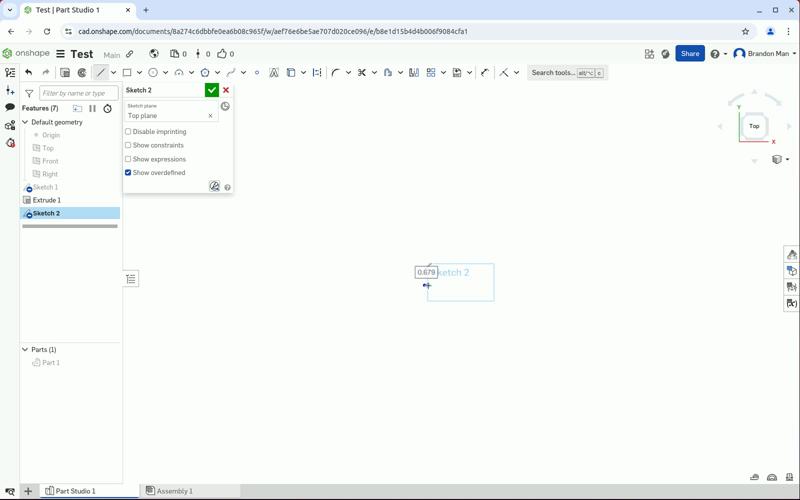
key_up(shift)
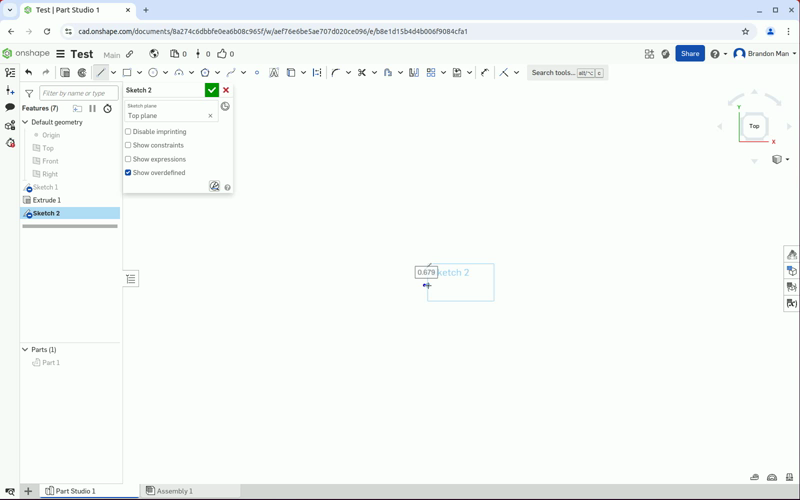
key_down(shift)
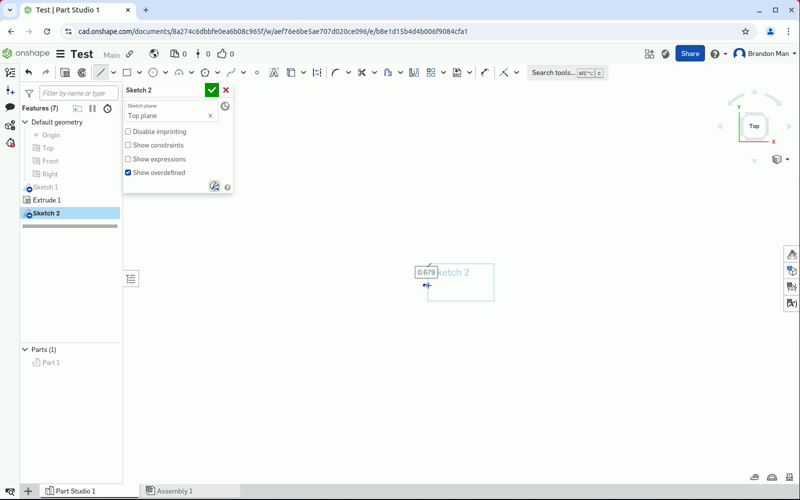
mouse_move(458, 285)
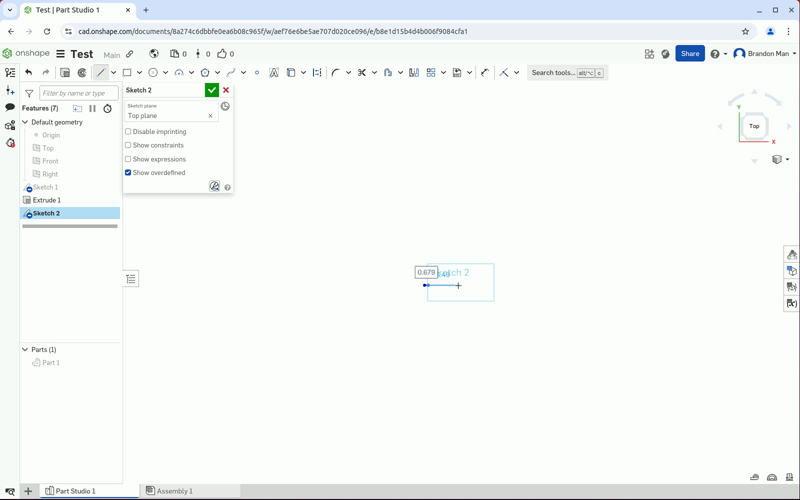
mouse_move(428, 281)
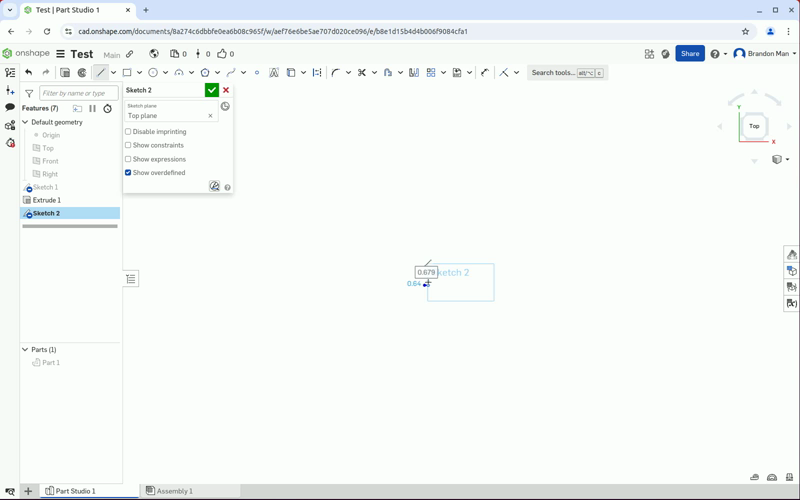
scroll(6)
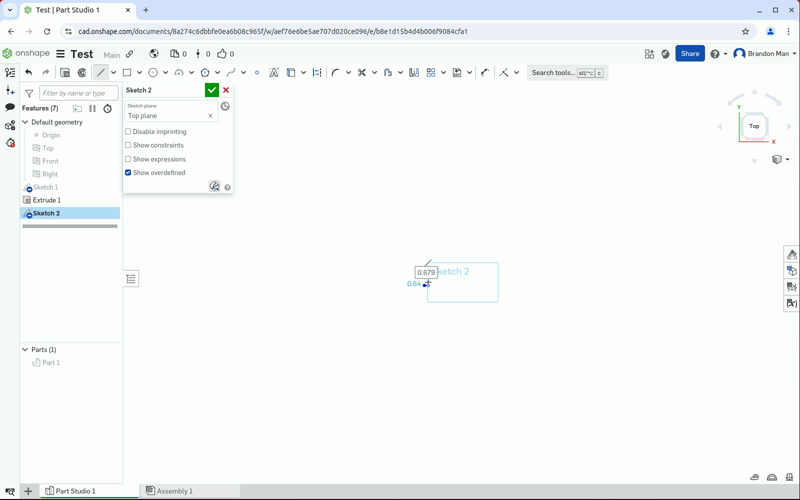
scroll(6)
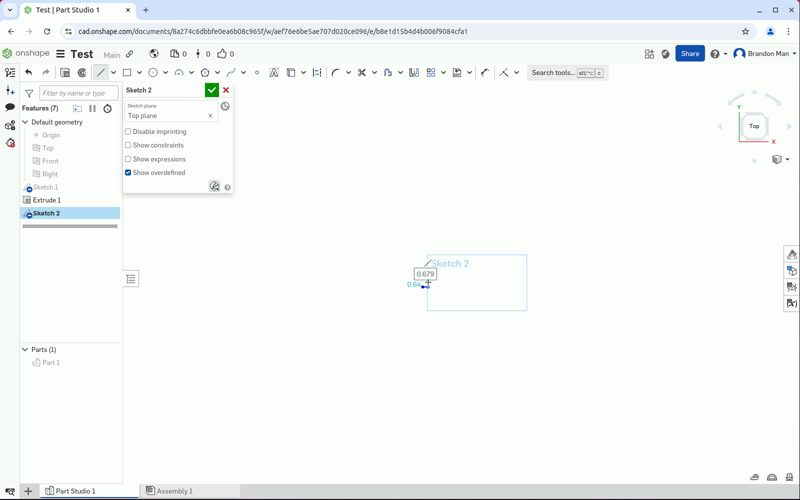
scroll(6)
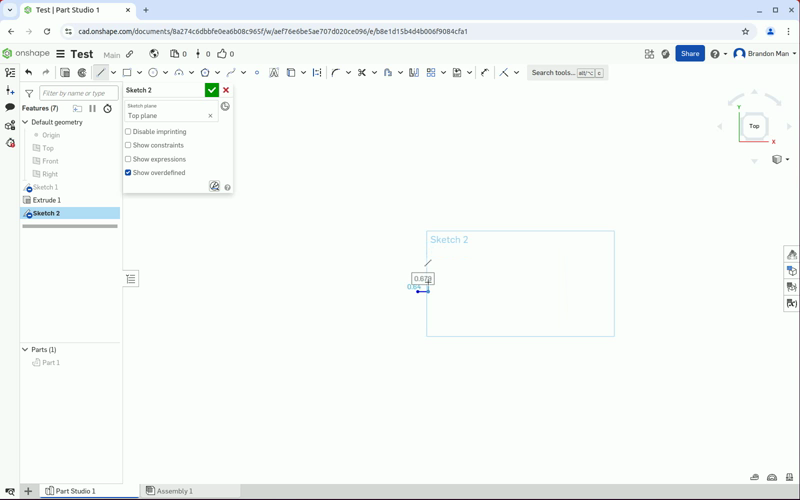
scroll(6)
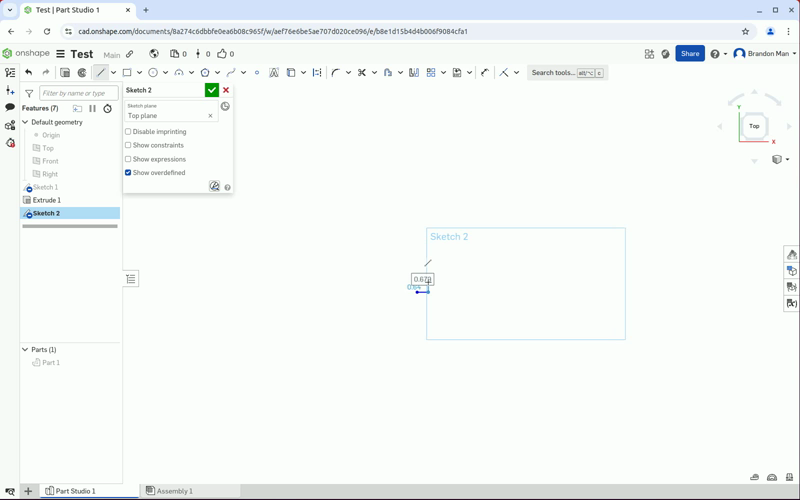
scroll(6)
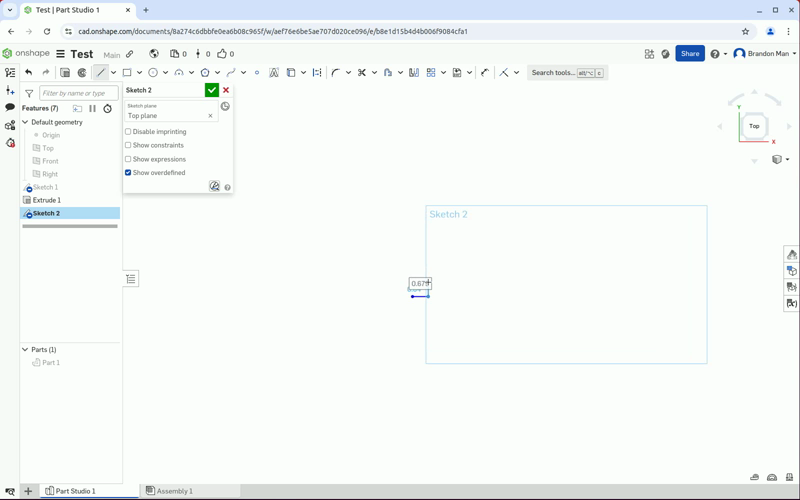
scroll(6)
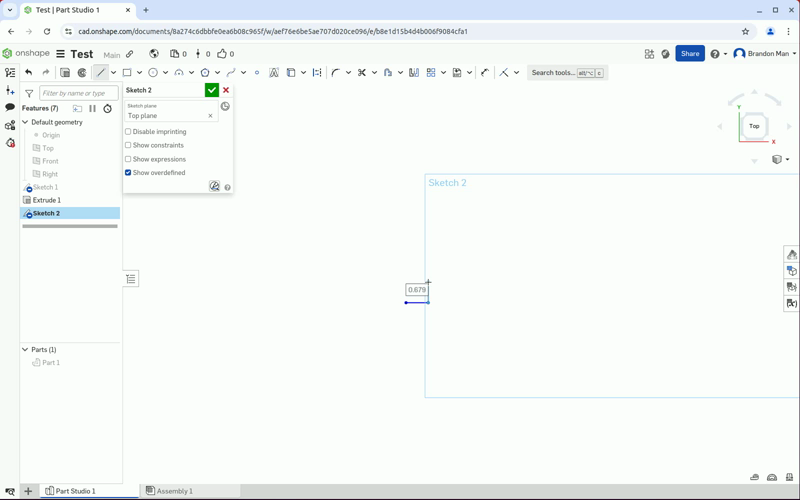
scroll(6)
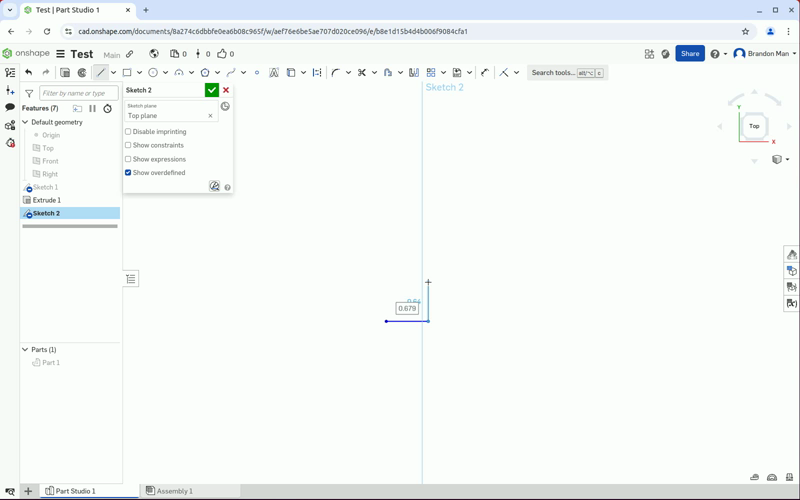
click(428, 281)
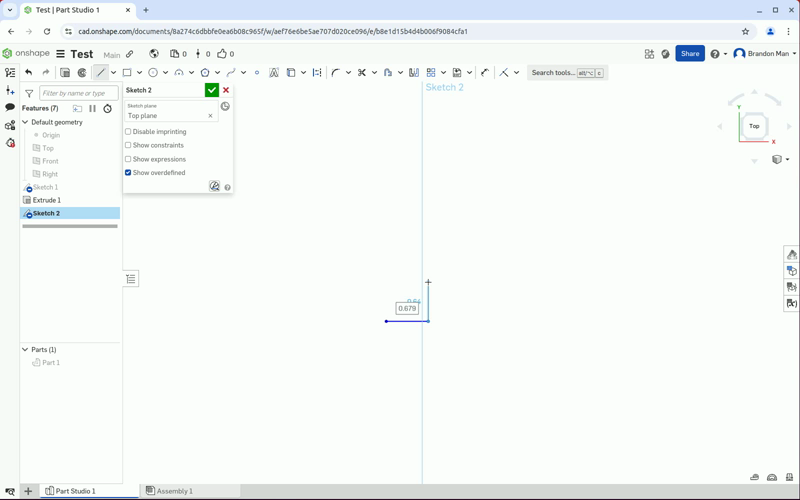
scroll(-6)
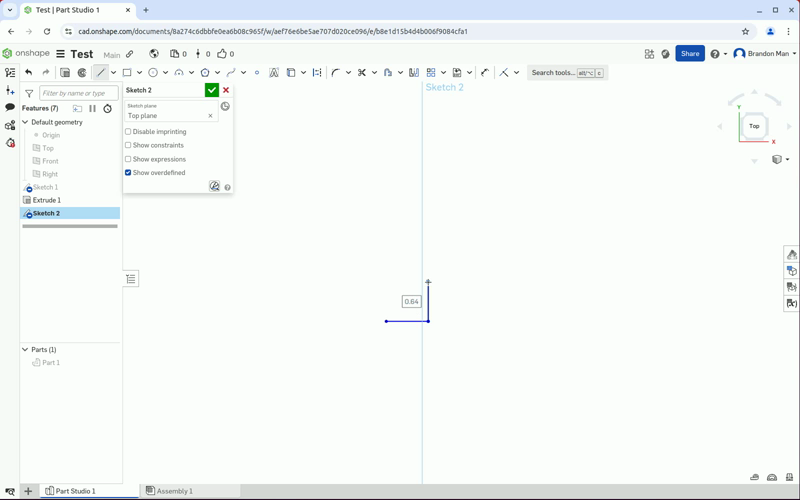
scroll(-6)
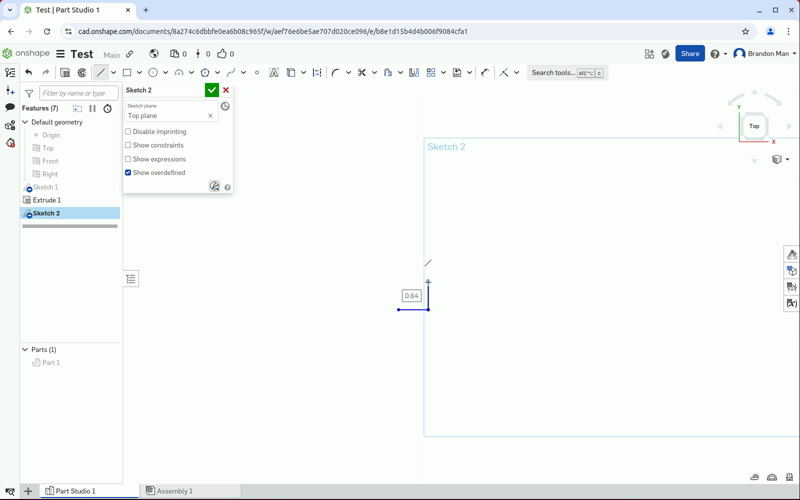
scroll(-6)
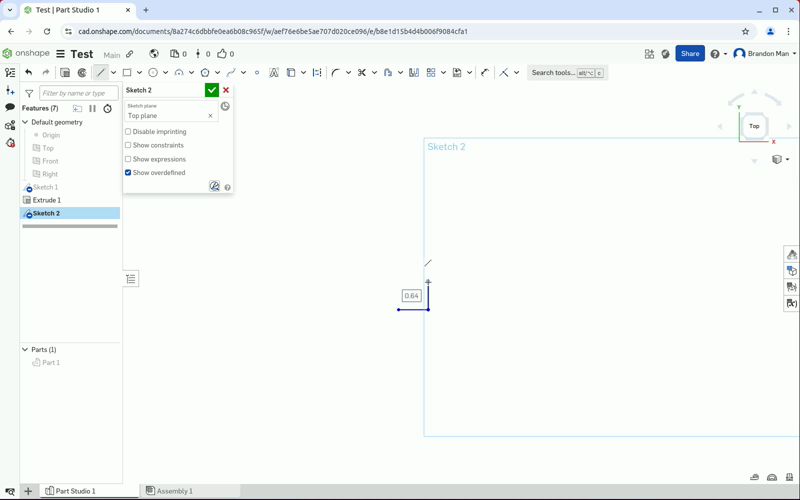
scroll(-6)
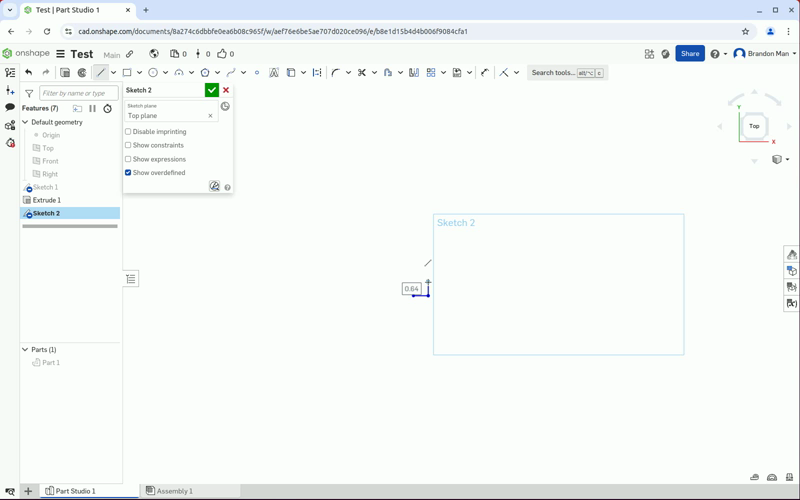
scroll(-6)
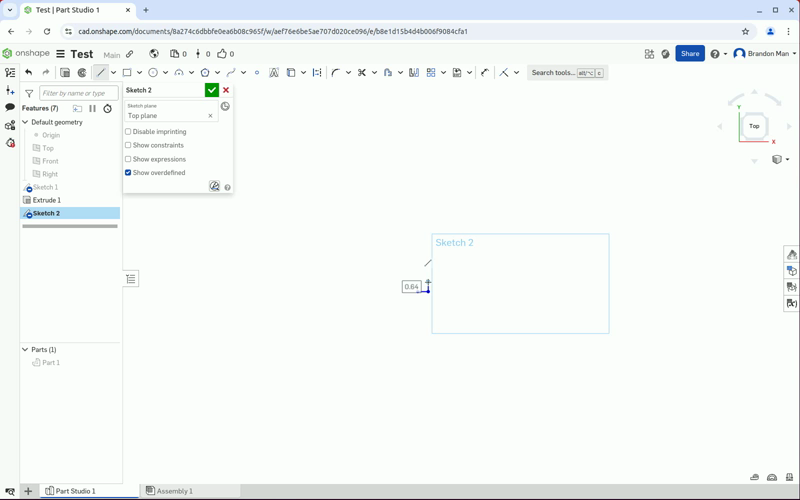
scroll(-6)
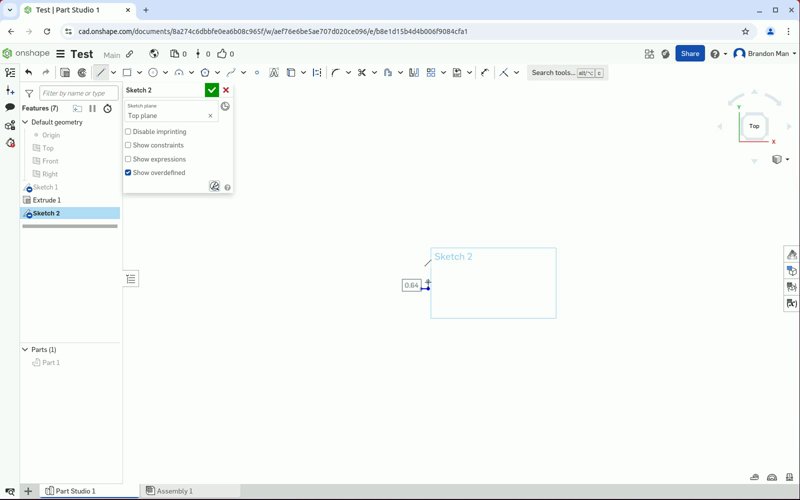
scroll(-6)
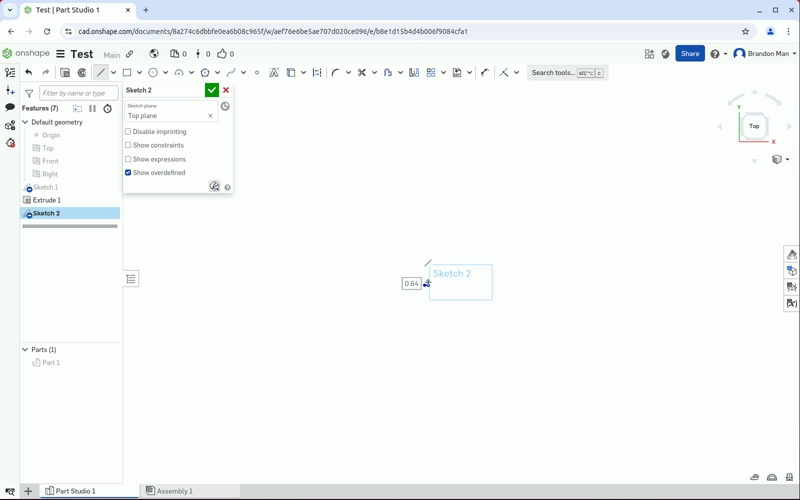
key_up(shift)
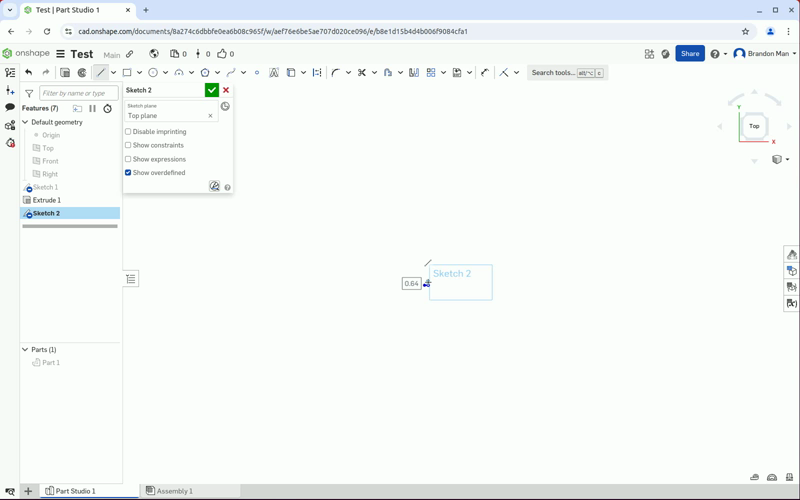
key_down(shift)
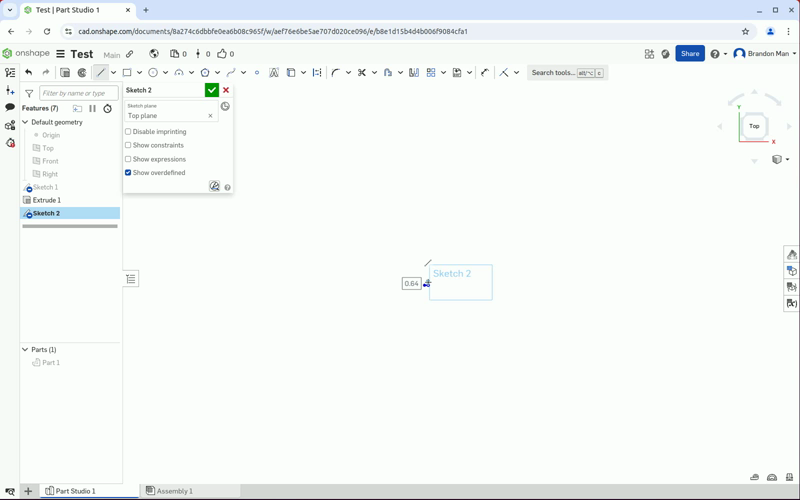
mouse_move(458, 281)
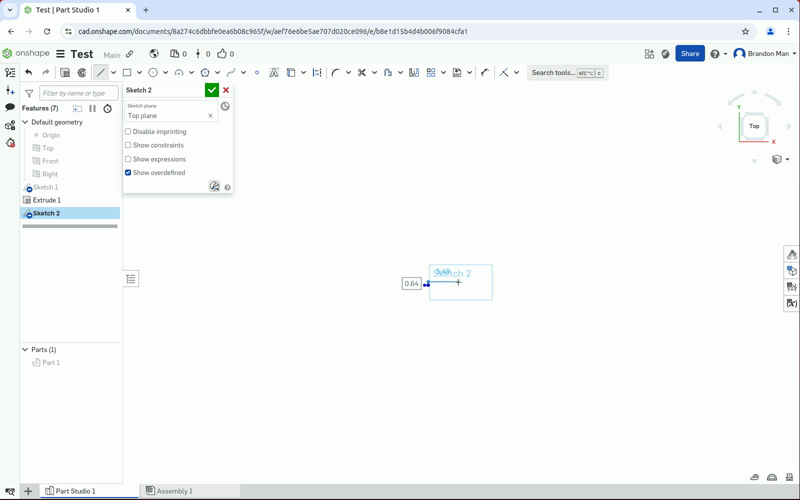
mouse_move(424, 281)
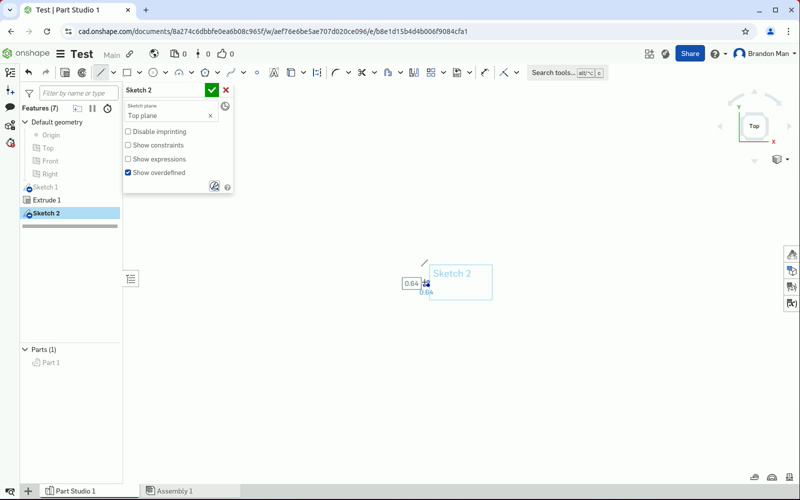
scroll(6)
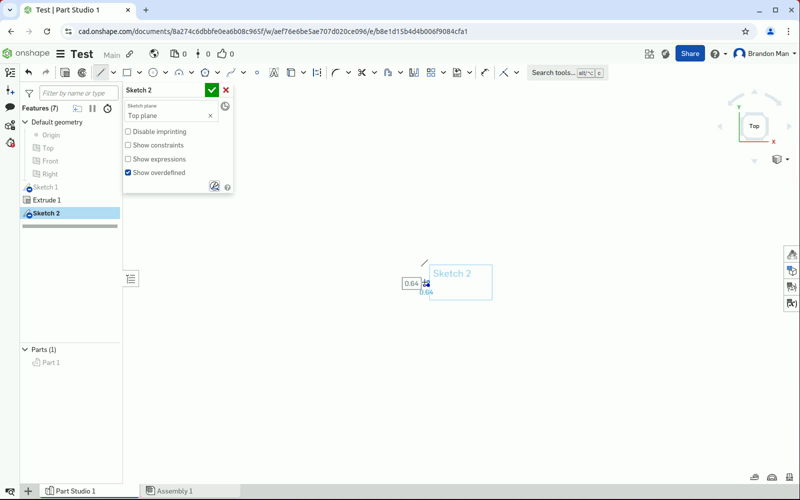
scroll(6)
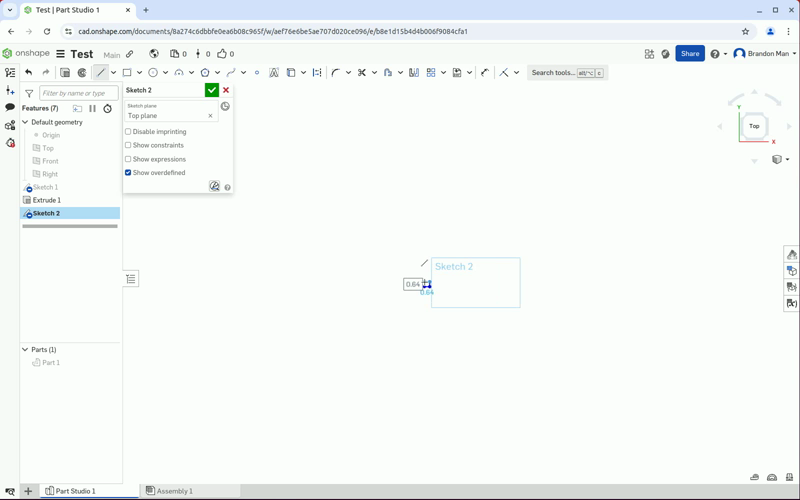
scroll(6)
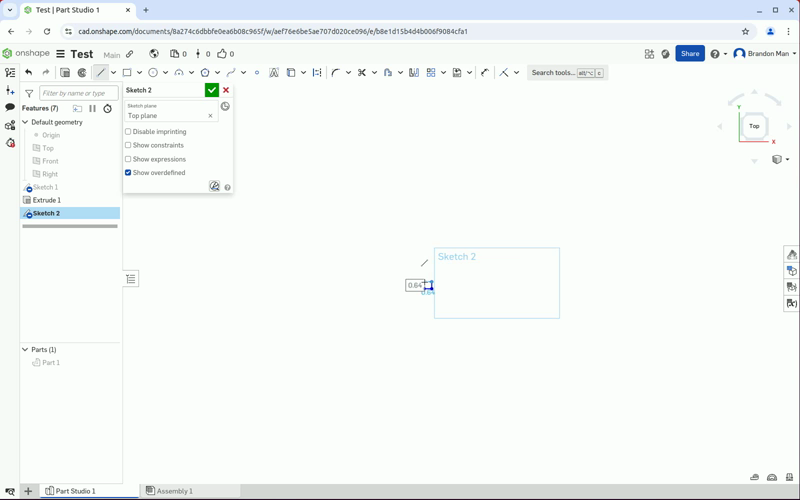
scroll(6)
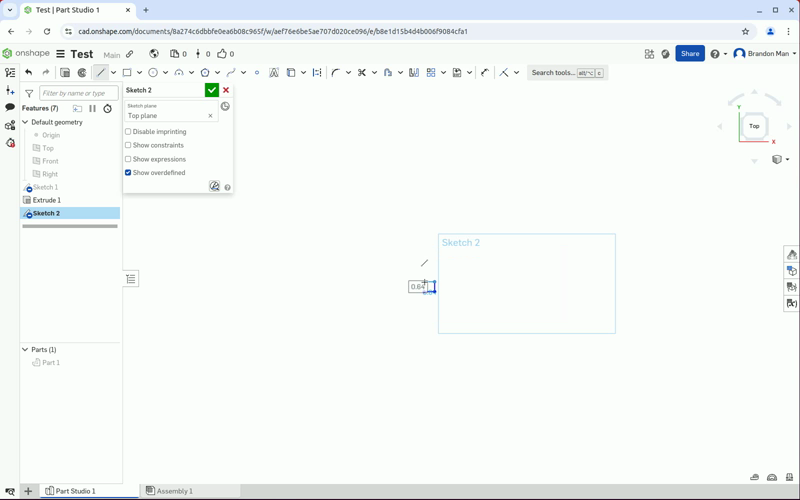
scroll(6)
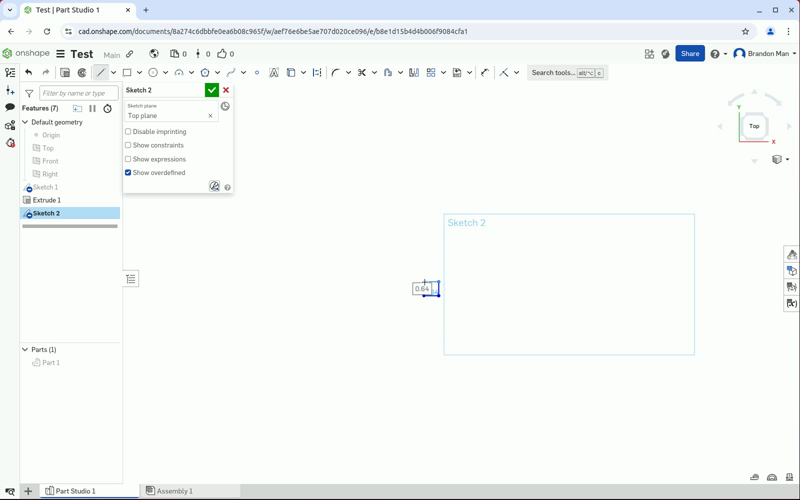
scroll(6)
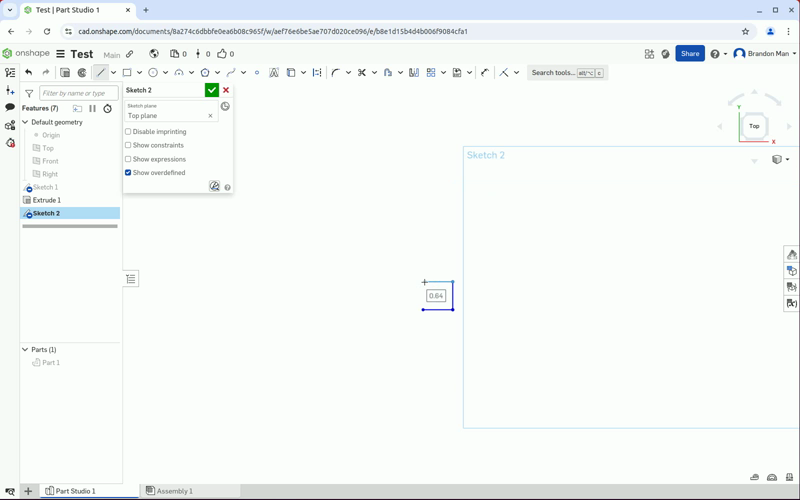
scroll(6)
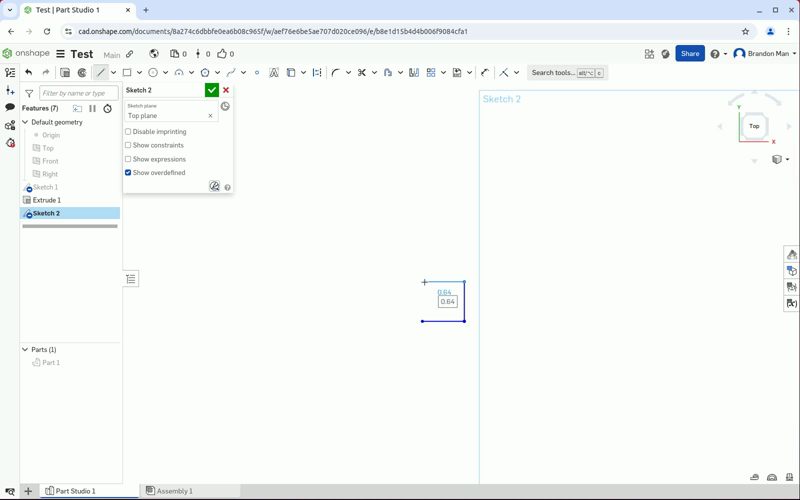
click(424, 281)
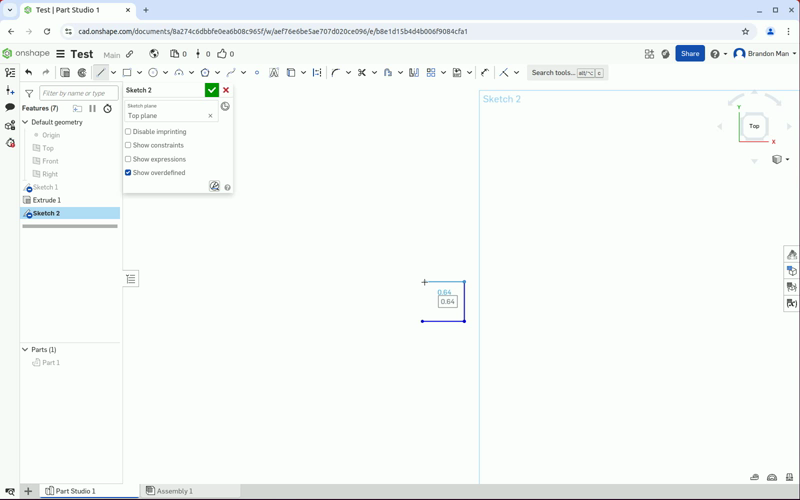
scroll(-6)
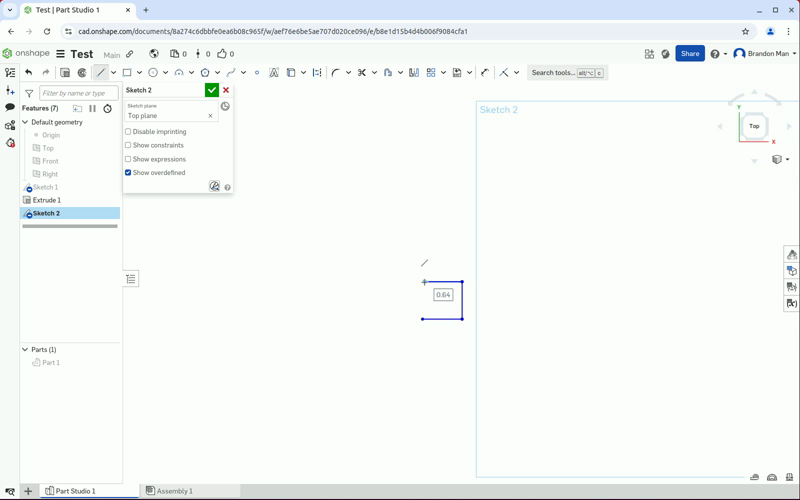
scroll(-6)
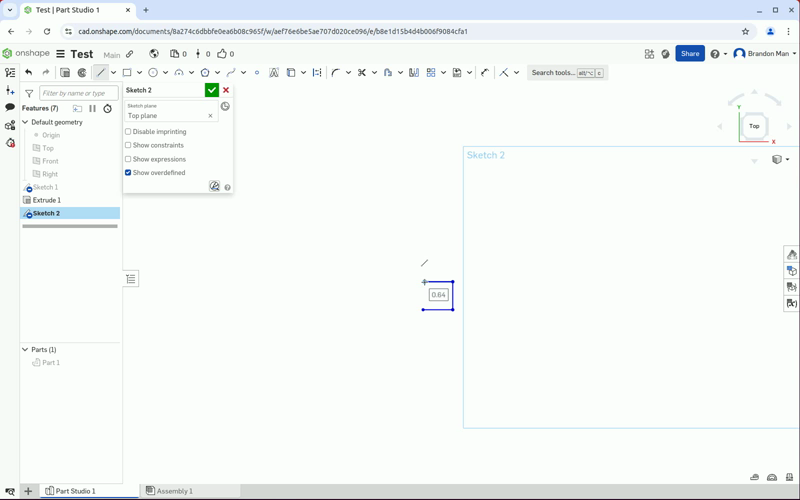
scroll(-6)
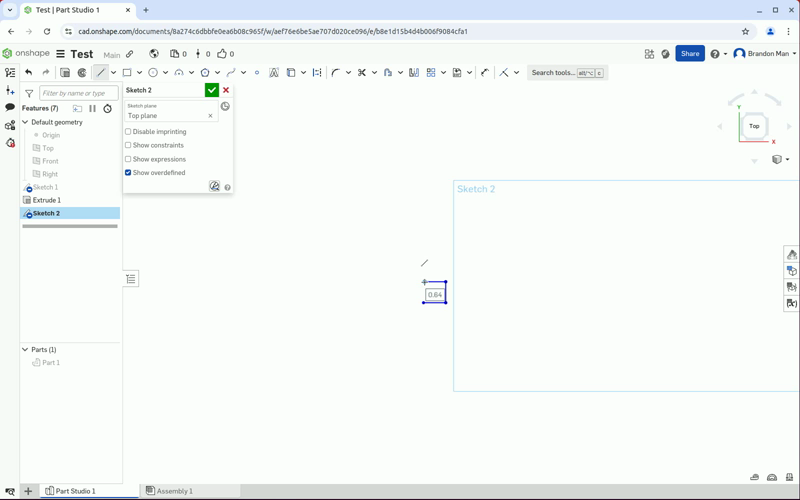
scroll(-6)
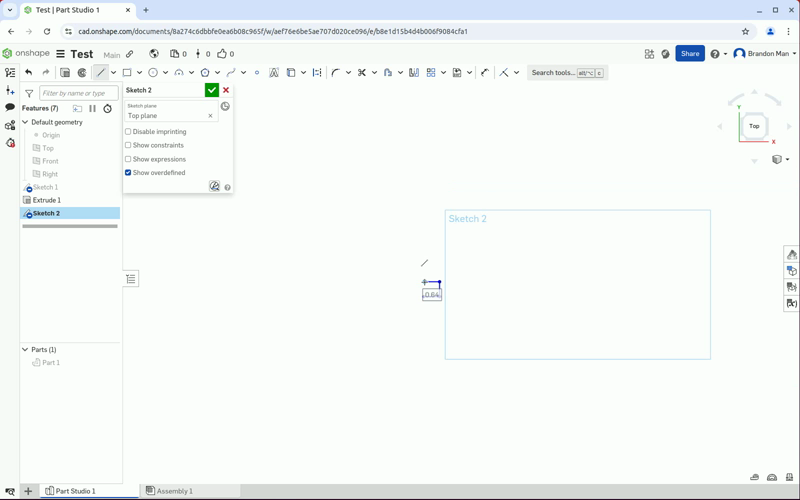
scroll(-6)
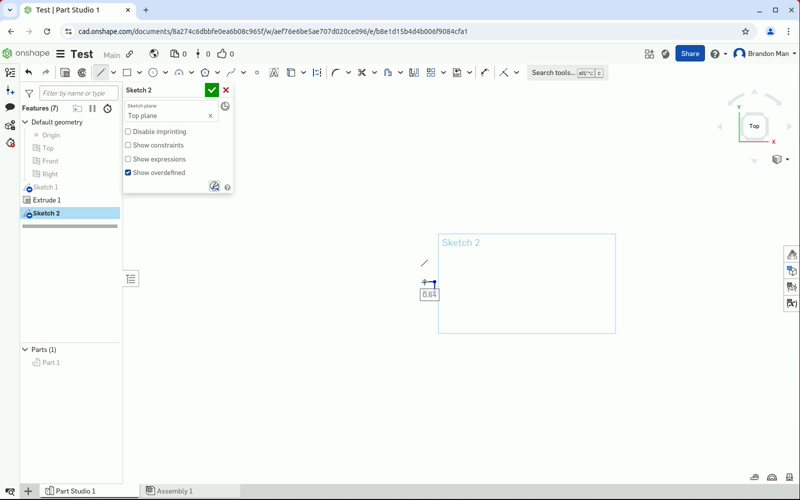
scroll(-6)
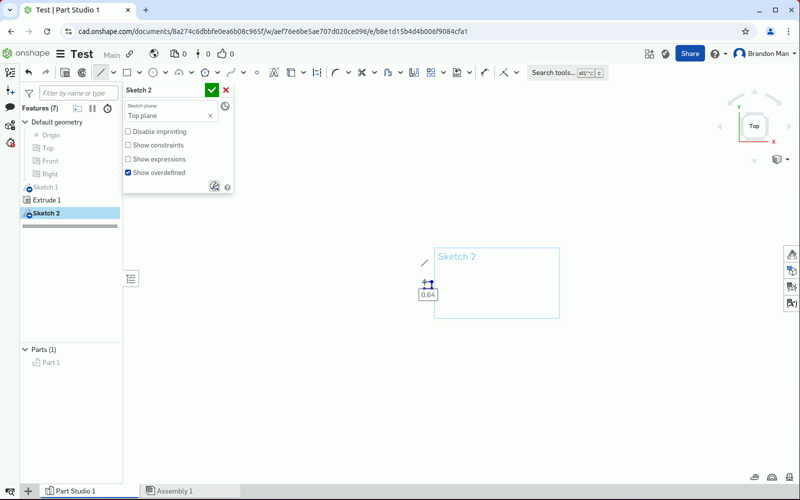
scroll(-6)
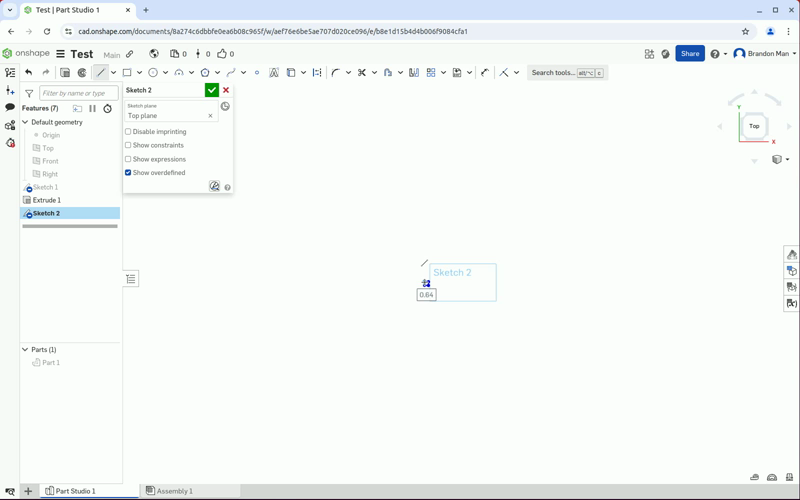
key_up(shift)
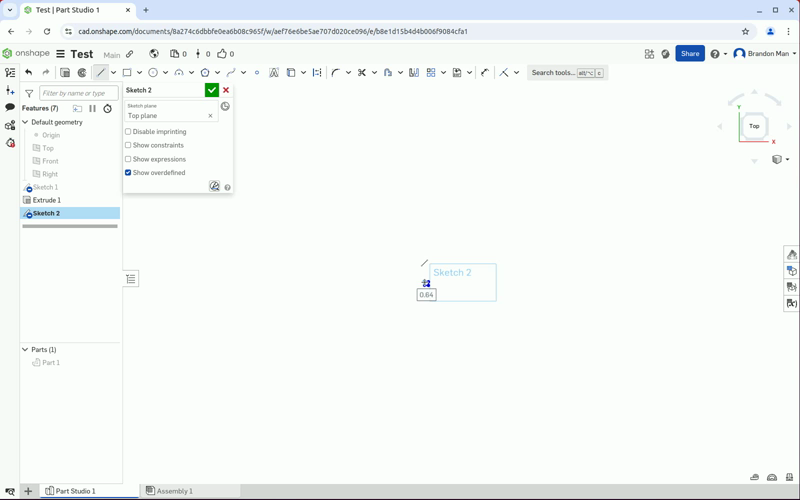
mouse_move(454, 281)
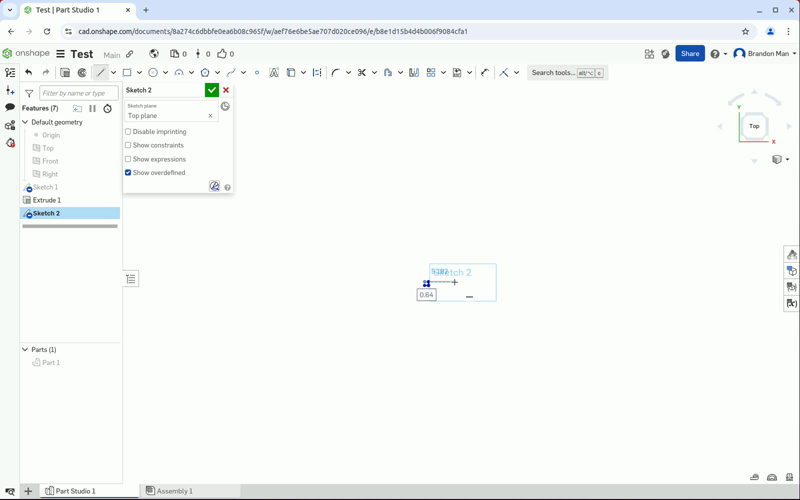
key_down(shift)
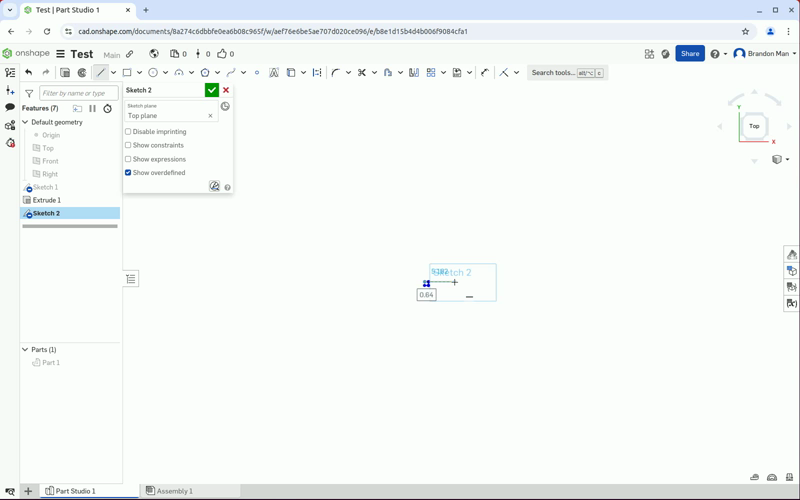
mouse_move(424, 285)
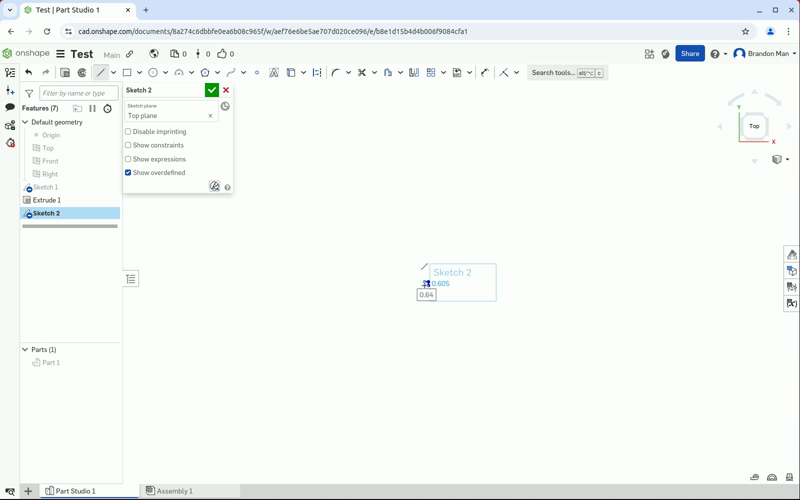
scroll(6)
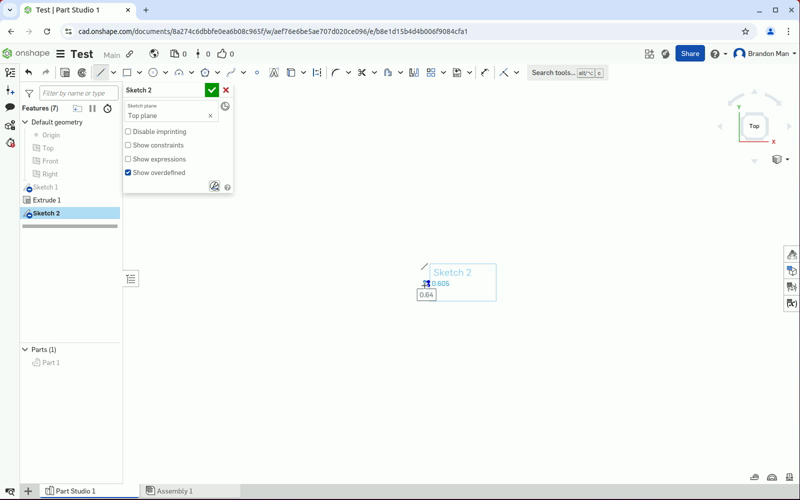
scroll(6)
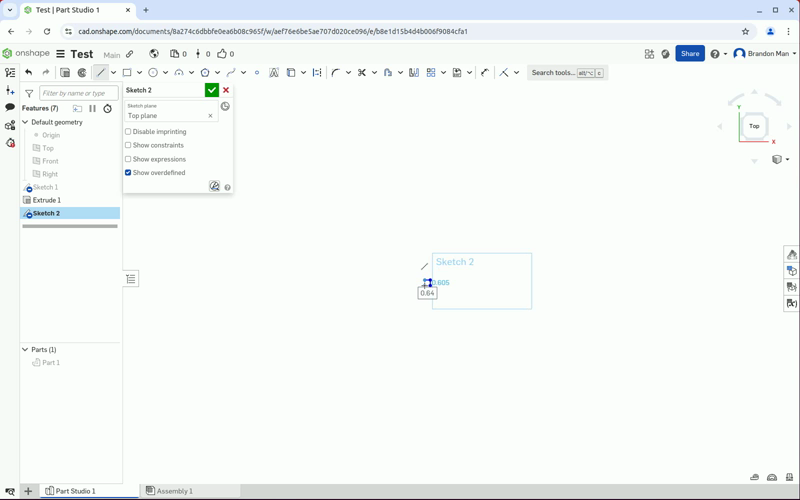
scroll(6)
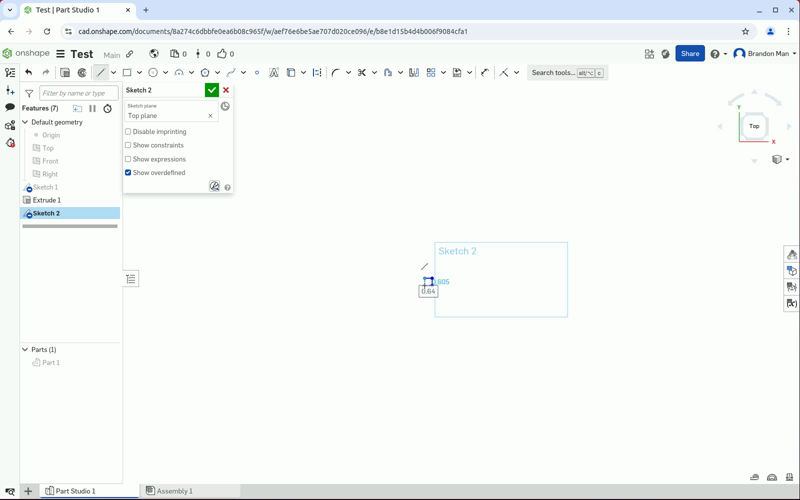
scroll(6)
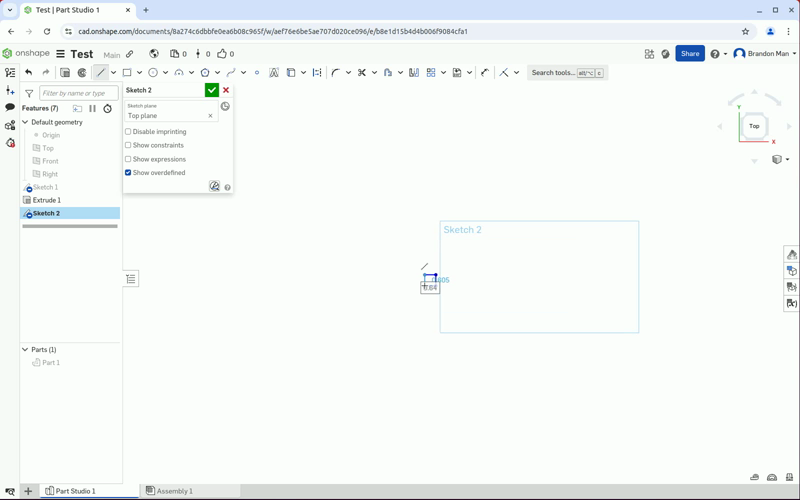
scroll(6)
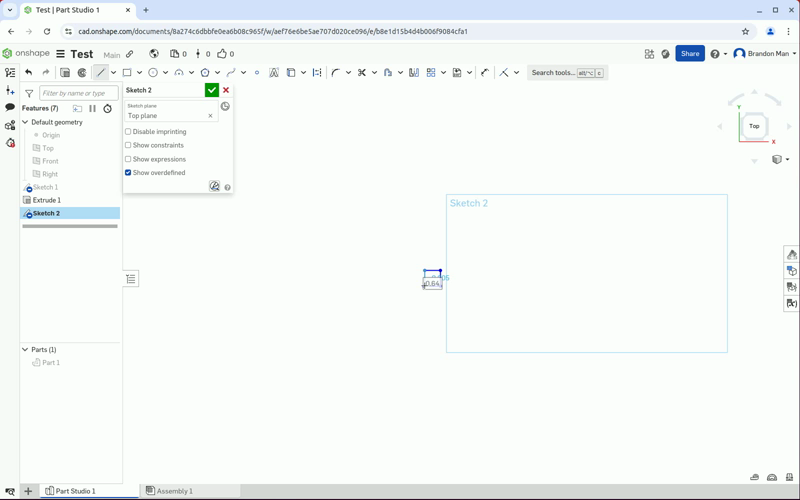
scroll(6)
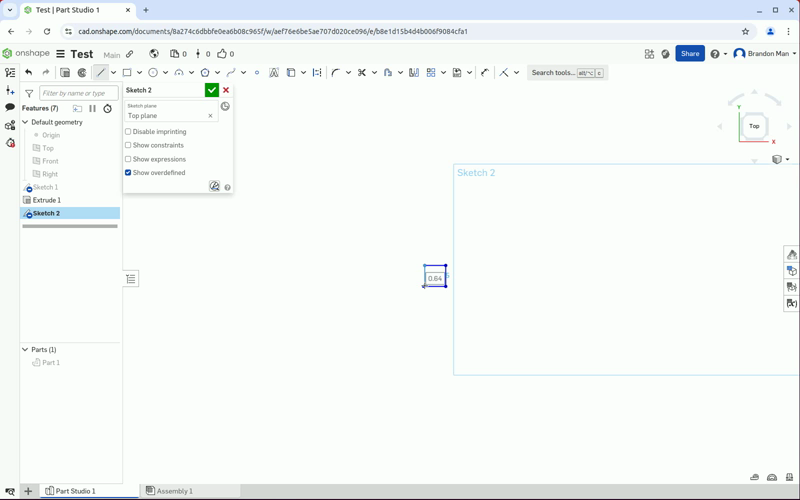
scroll(6)
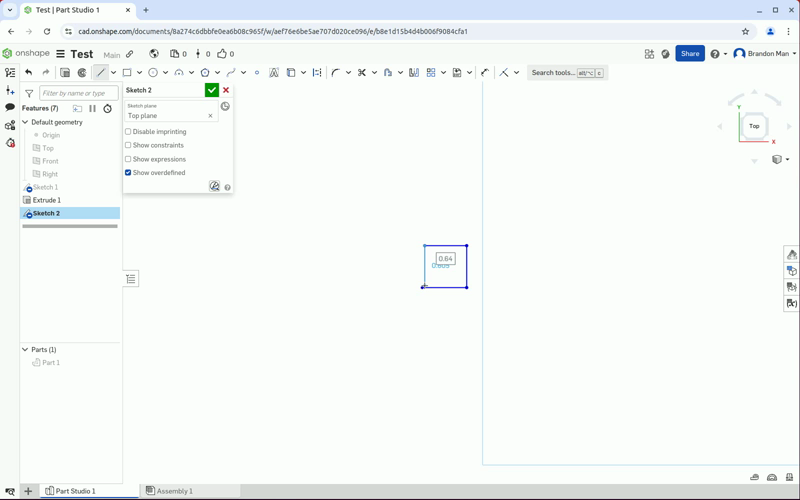
key_up(shift)
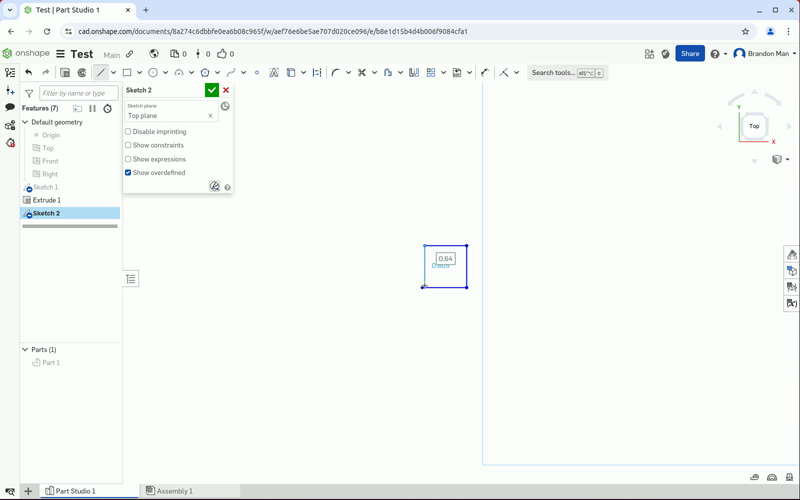
click(424, 285)
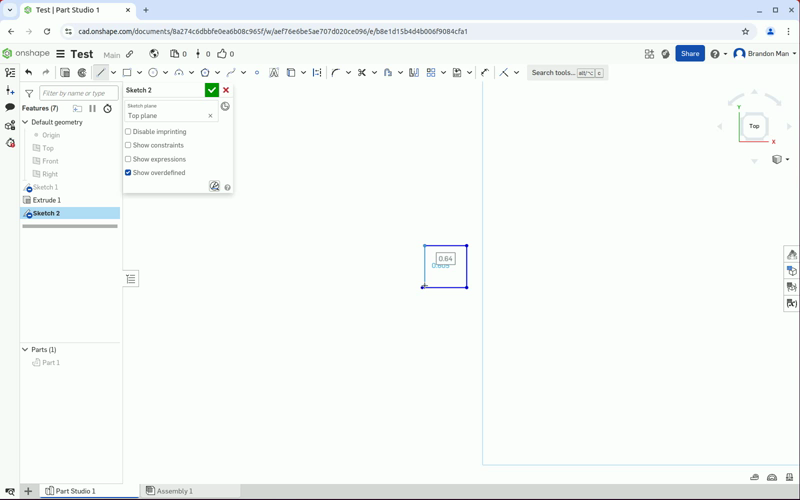
scroll(-6)
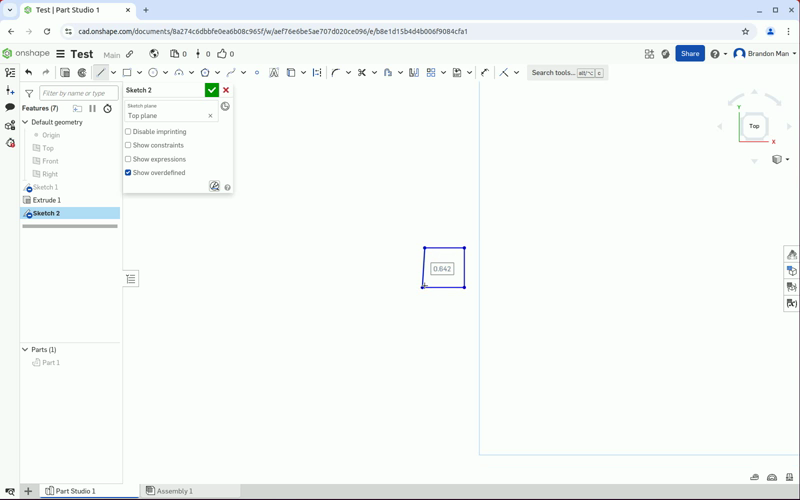
scroll(-6)
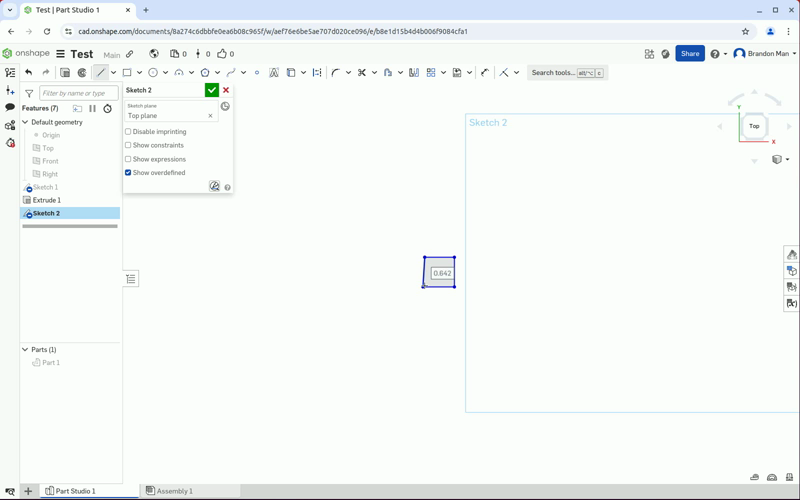
scroll(-6)
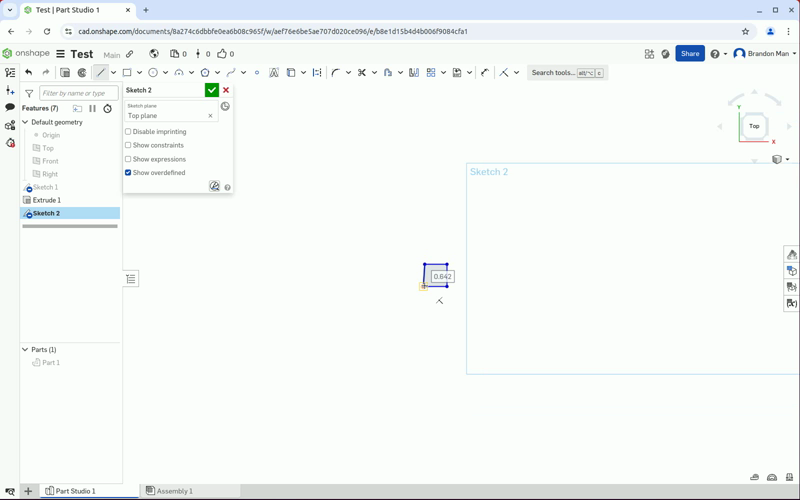
scroll(-6)
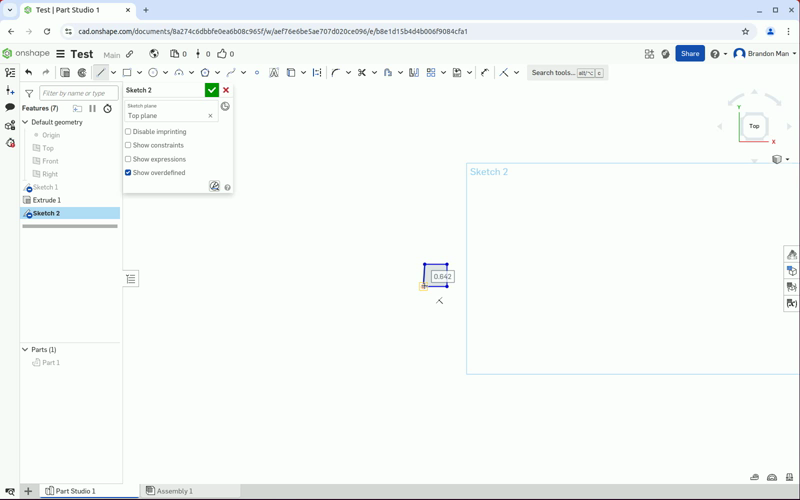
scroll(-6)
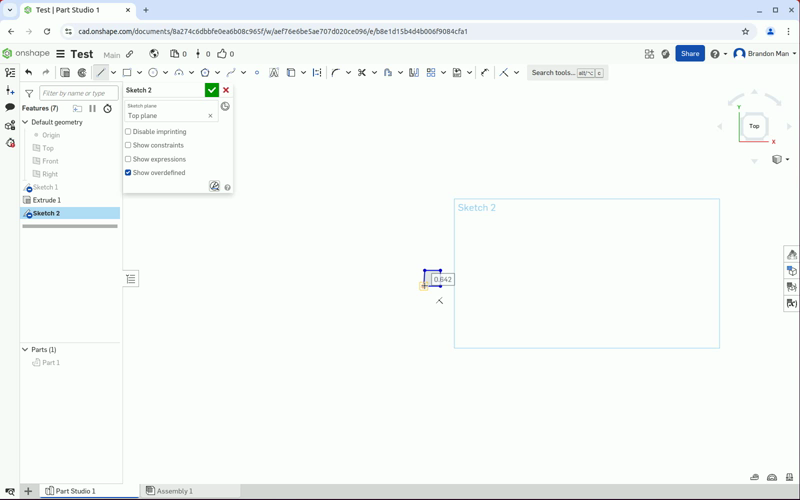
scroll(-6)
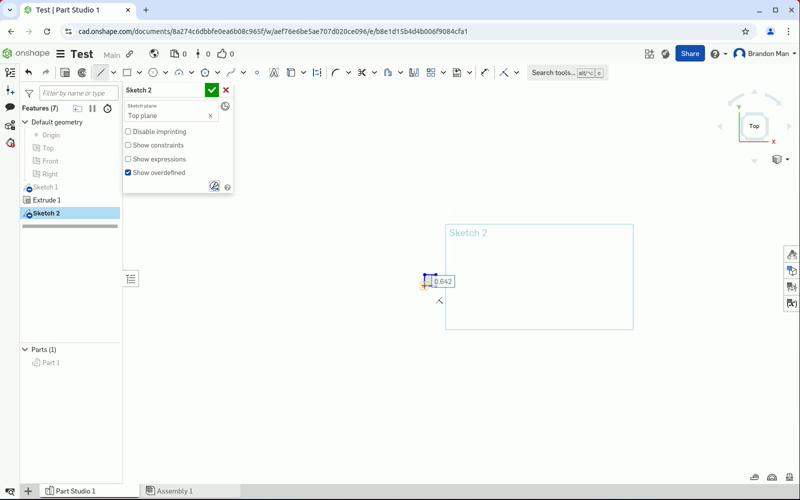
scroll(-6)
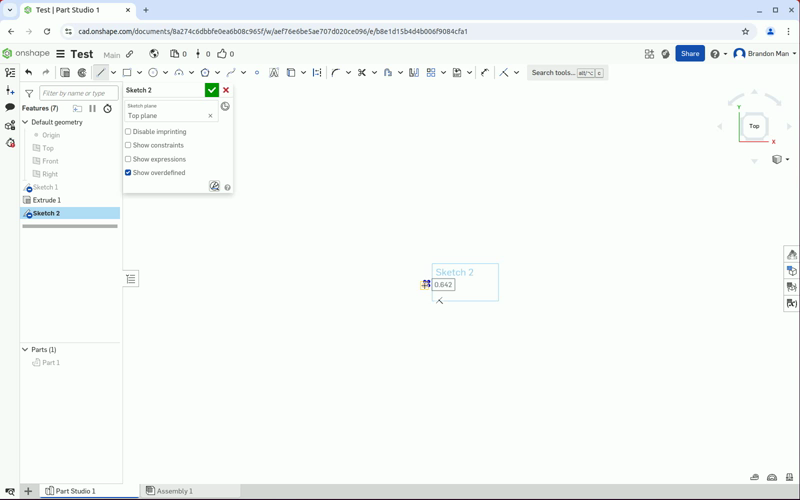
key(esc)
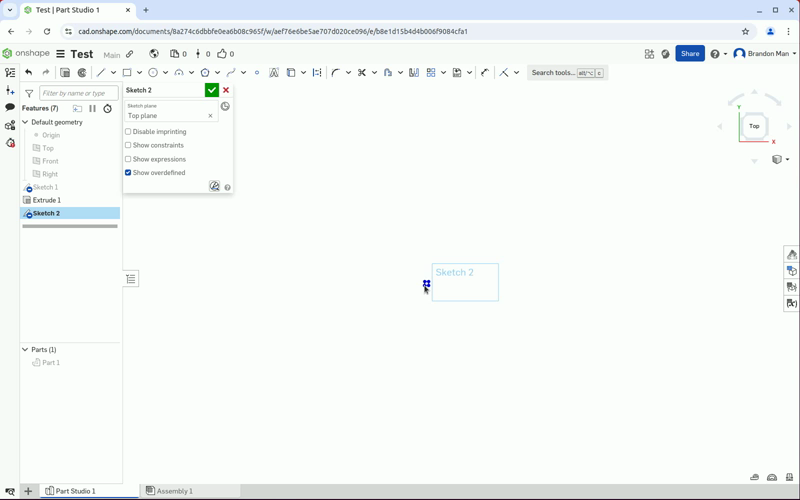
mouse_move(424, 284)
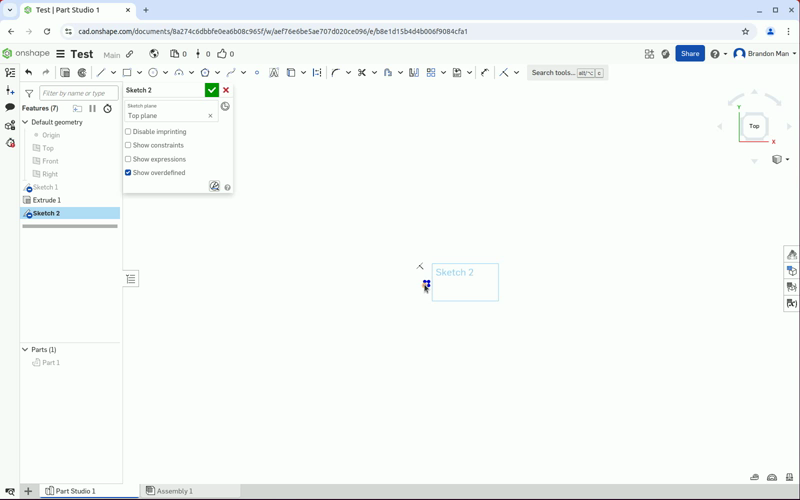
scroll(6)
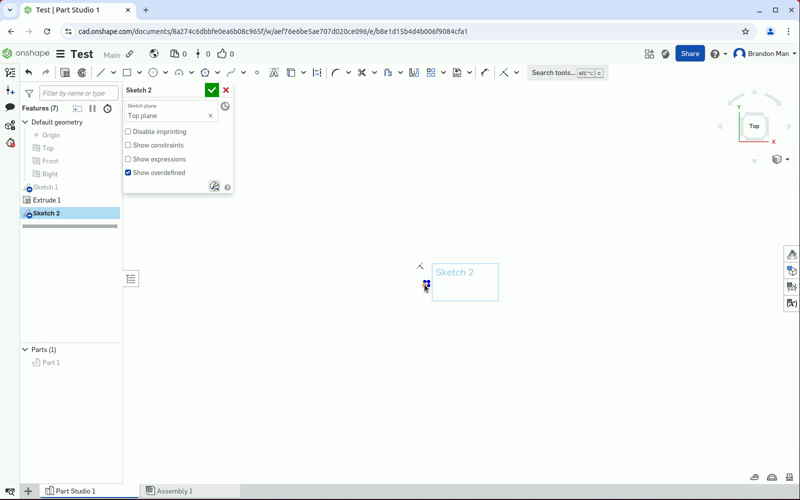
scroll(6)
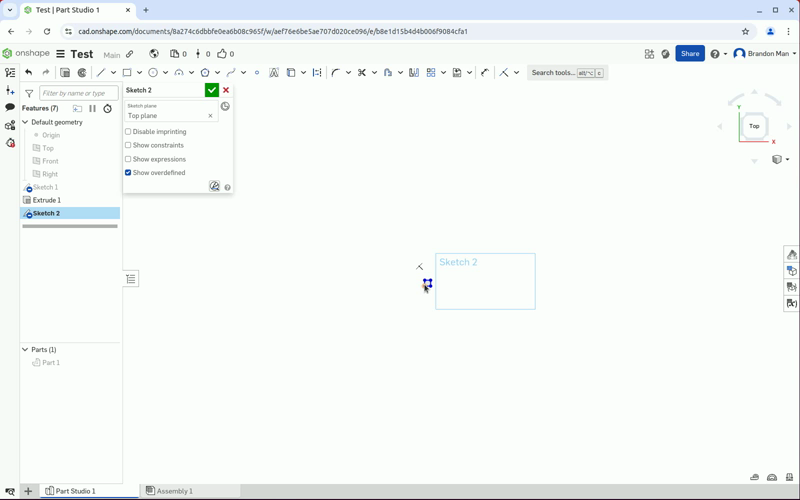
scroll(6)
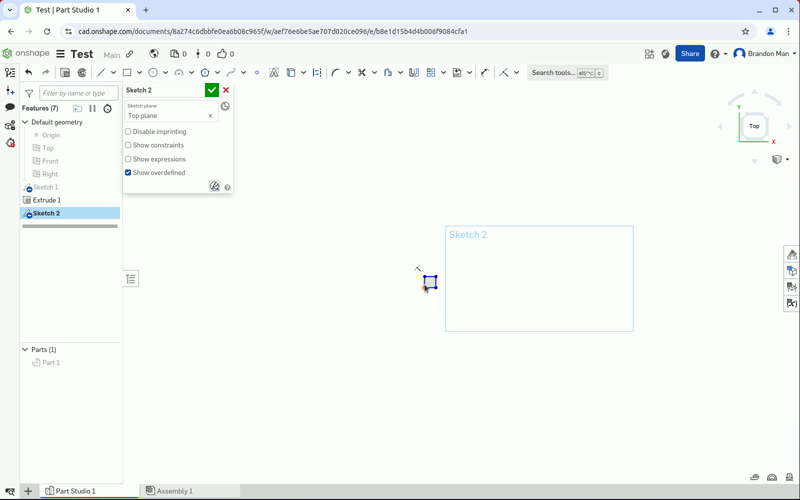
scroll(6)
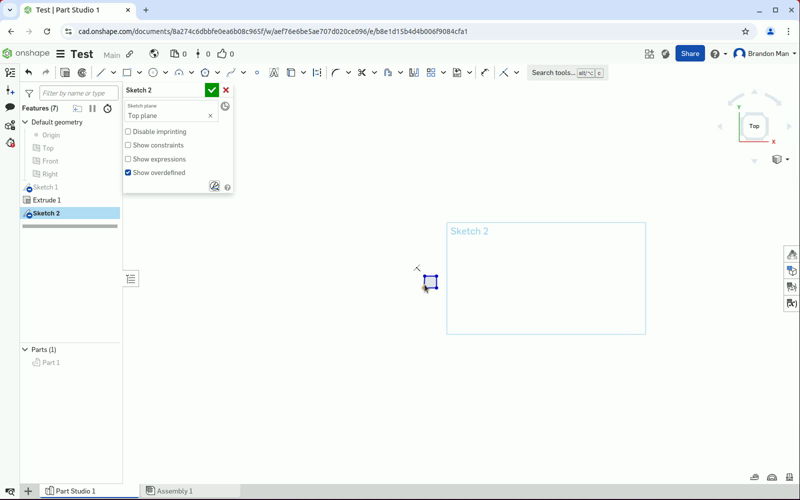
scroll(6)
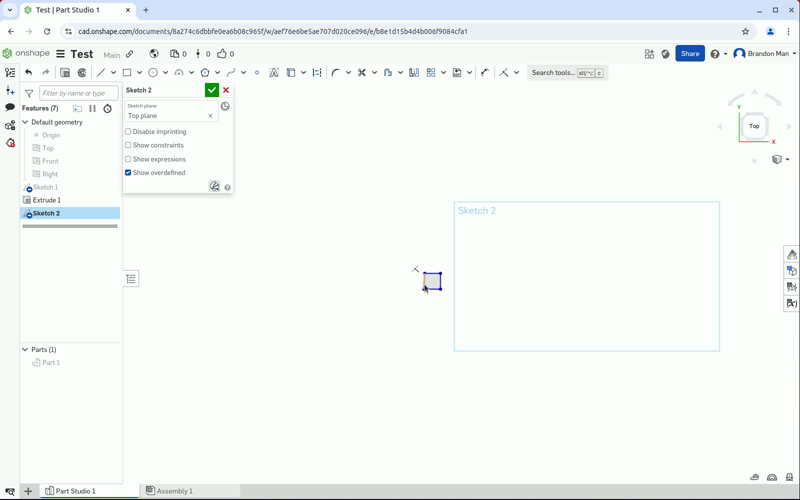
scroll(6)
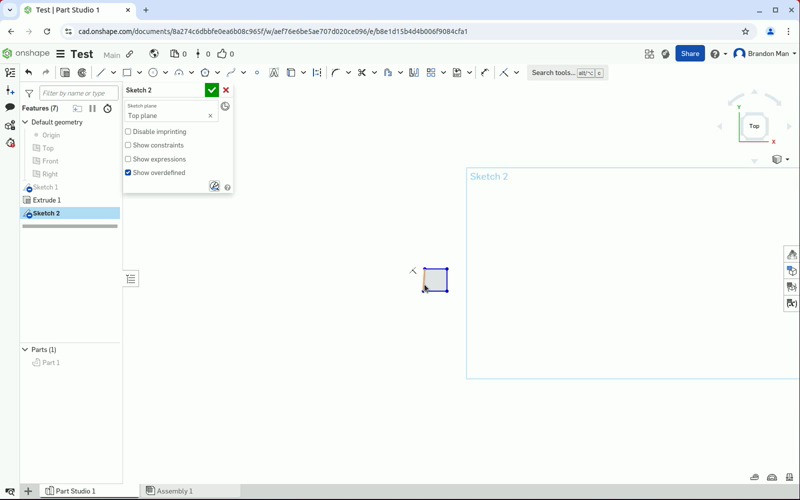
scroll(6)
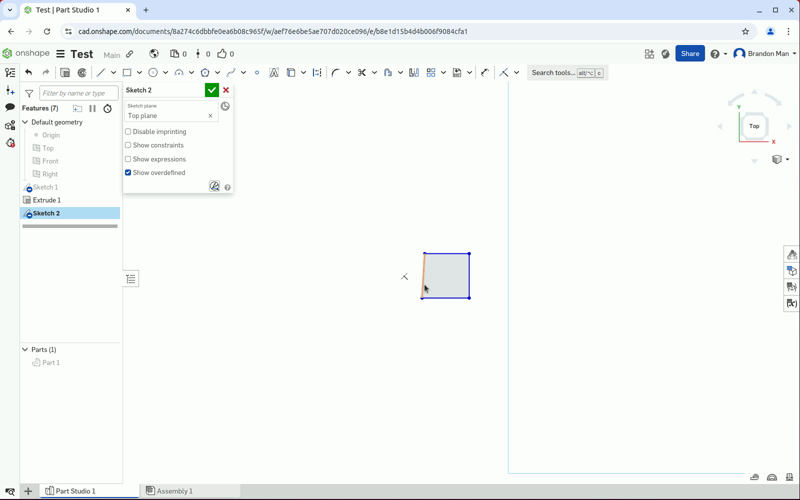
click(424, 284)
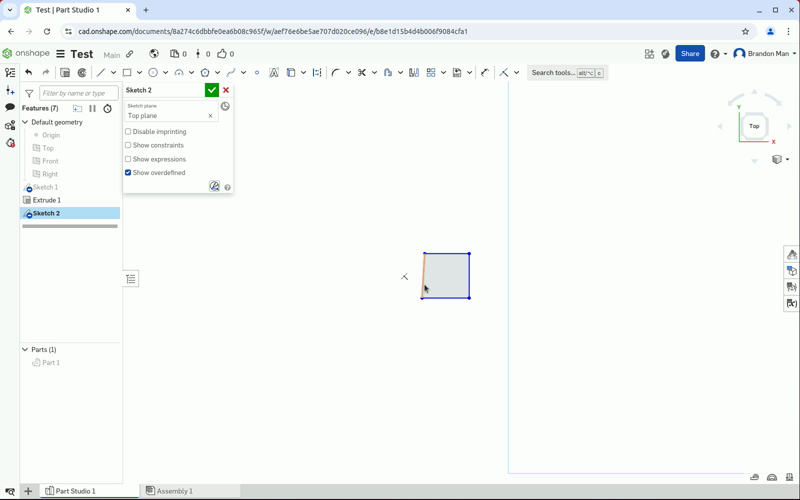
scroll(-6)
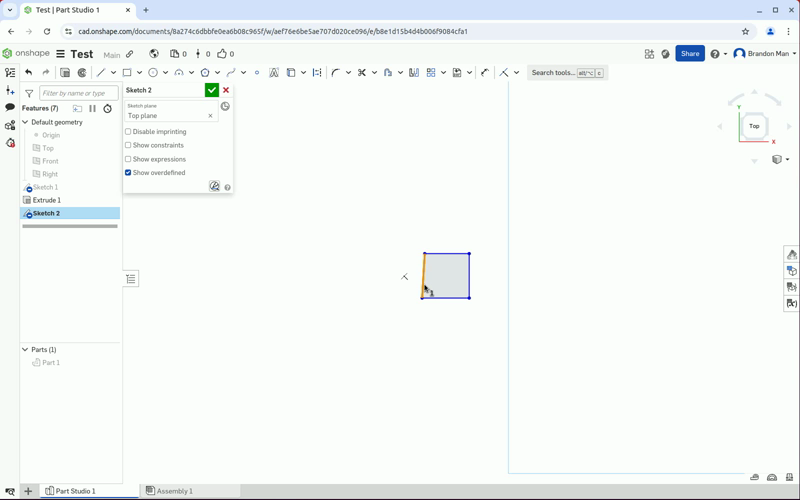
scroll(-6)
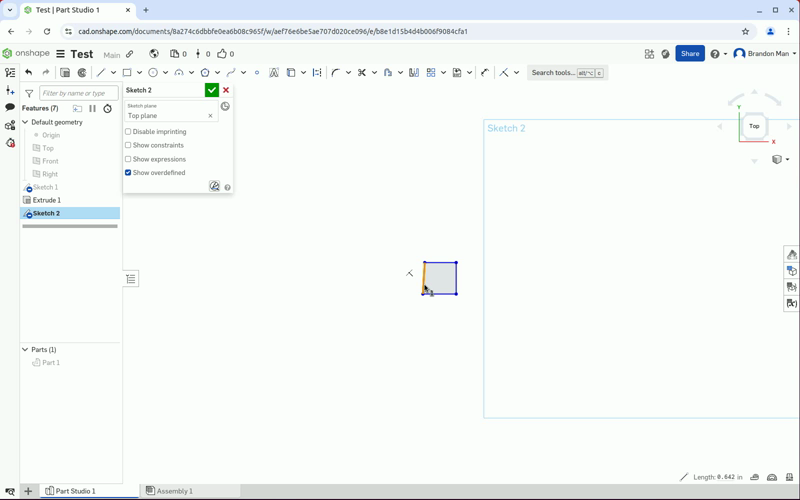
scroll(-6)
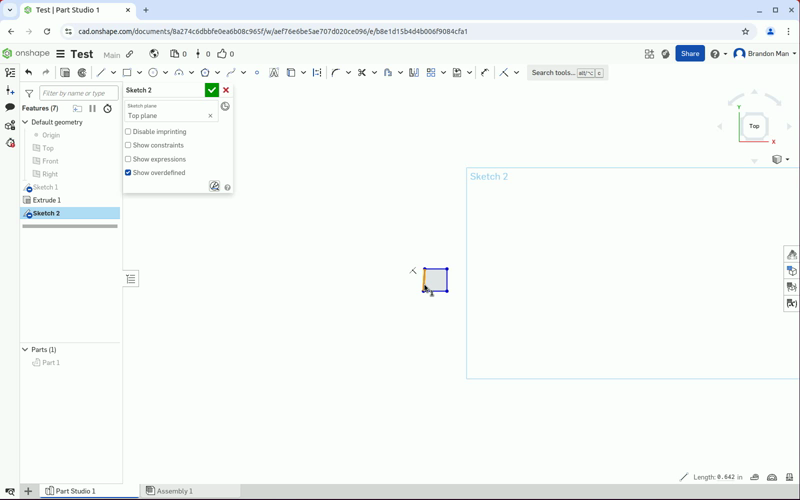
scroll(-6)
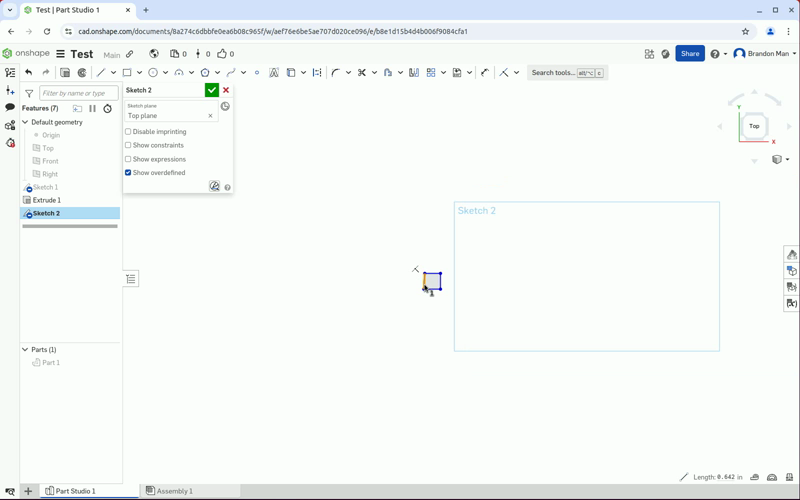
scroll(-6)
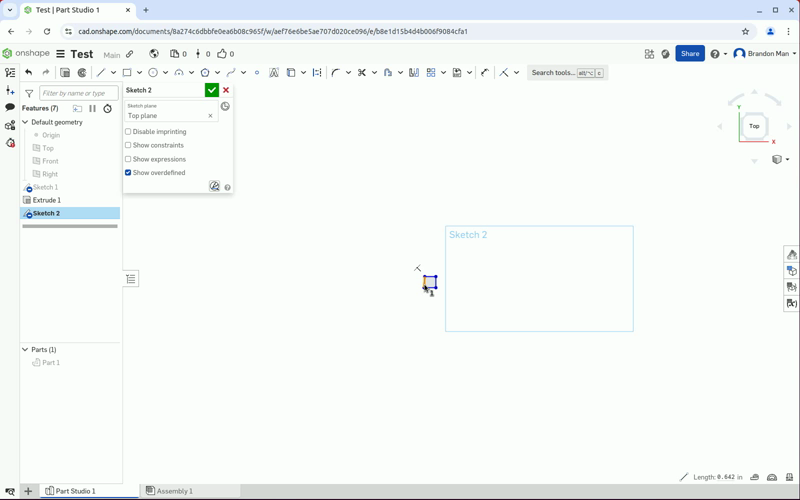
scroll(-6)
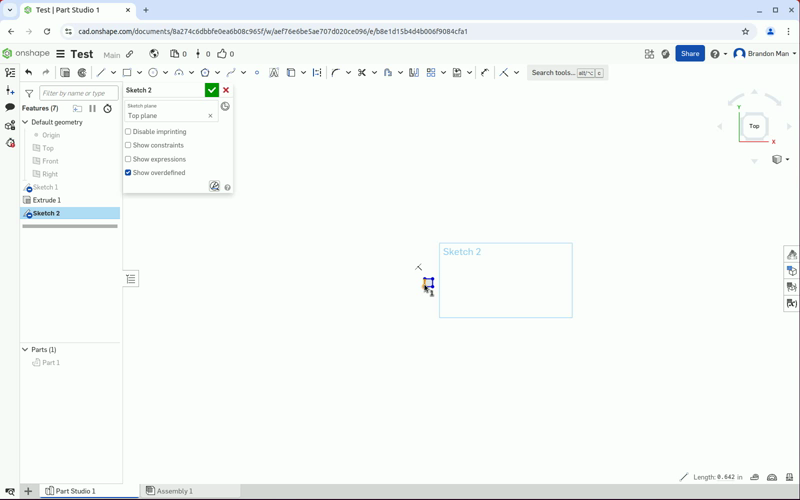
scroll(-6)
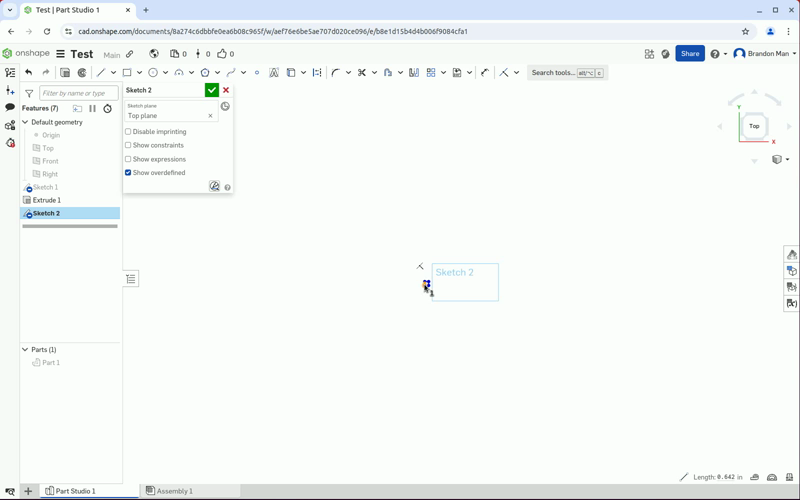
mouse_move(73, 352)
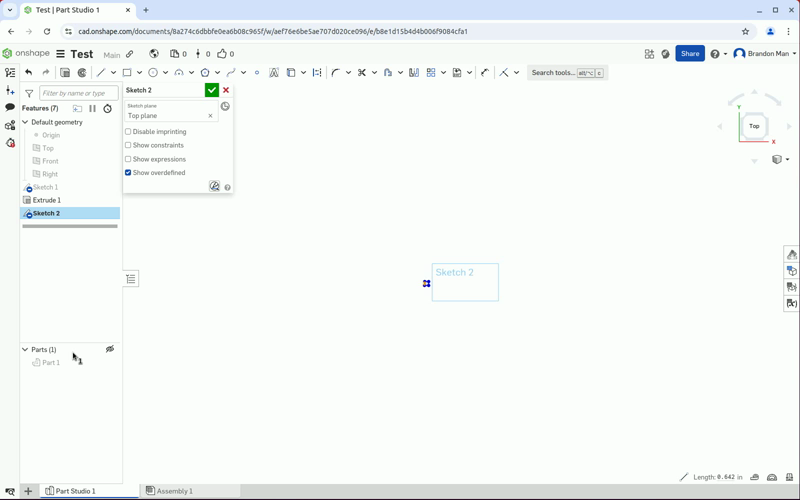
key(shift+y)
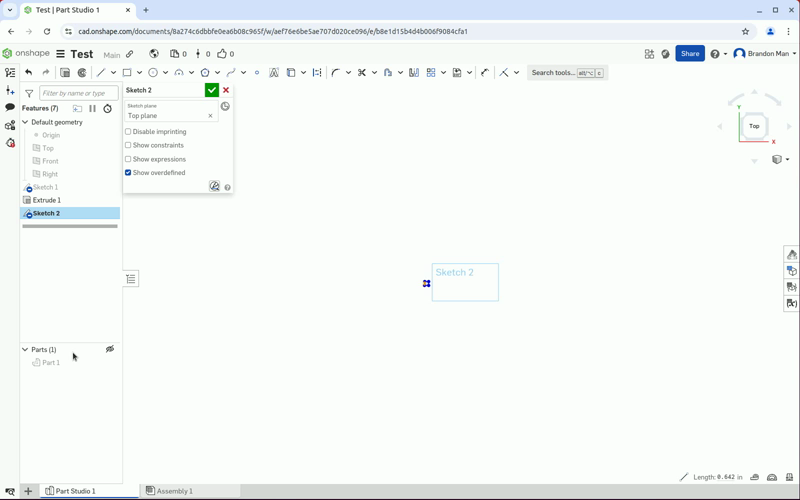
key(shift+e)
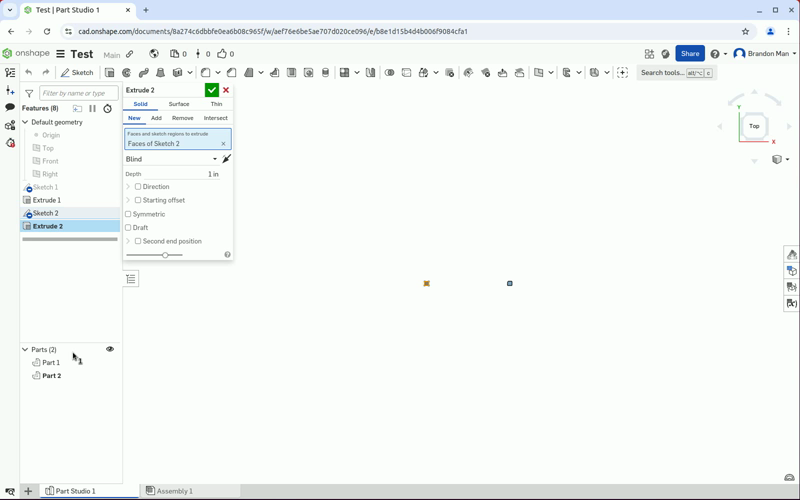
mouse_move(143, 106)
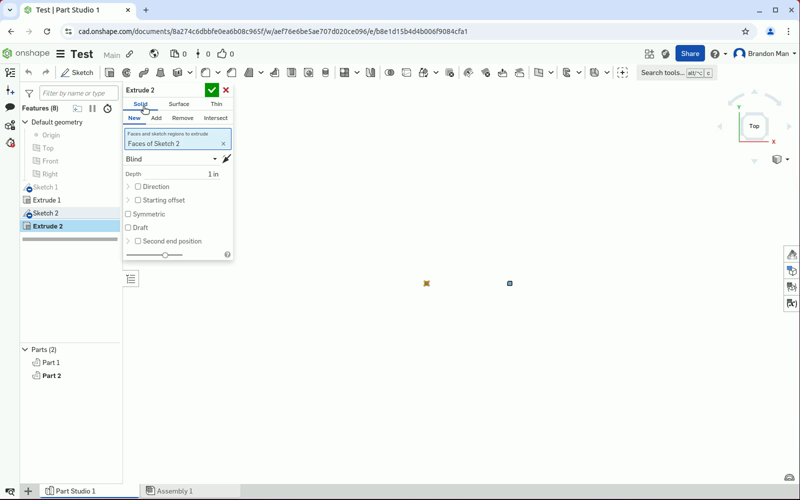
click(143, 106)
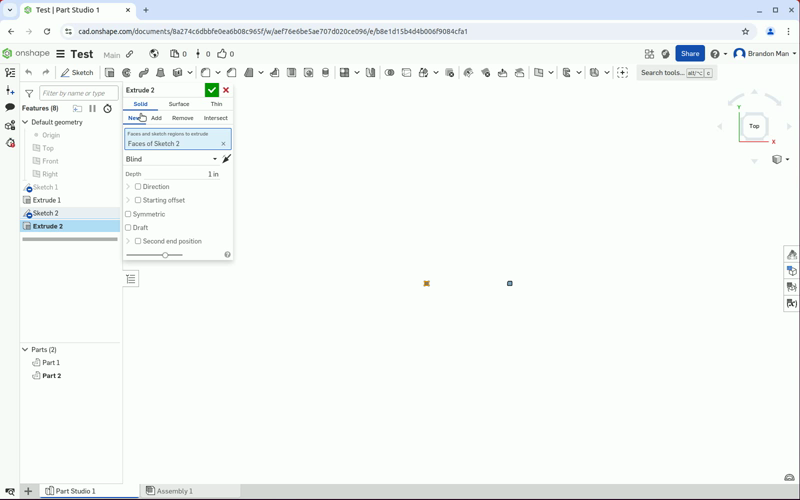
mouse_move(137, 120)
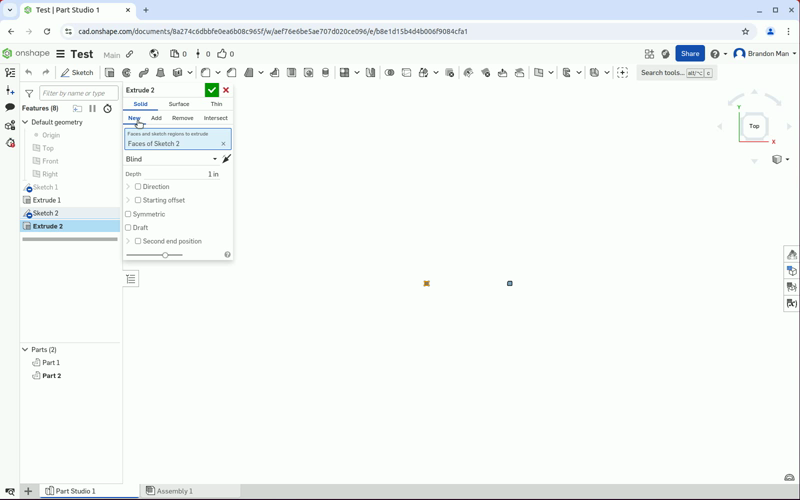
click(137, 120)
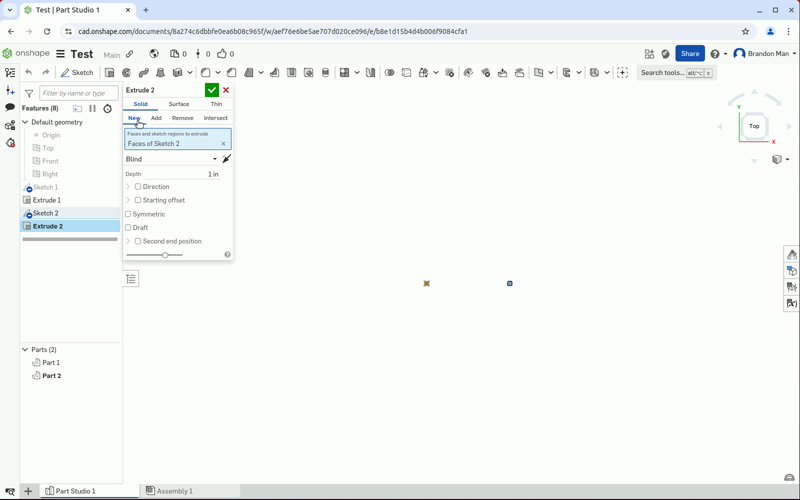
key(tab, 4)
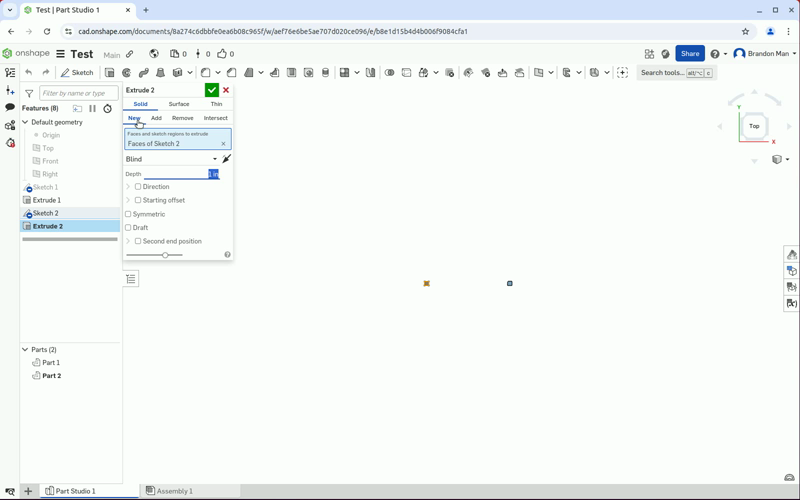
text(23.108)
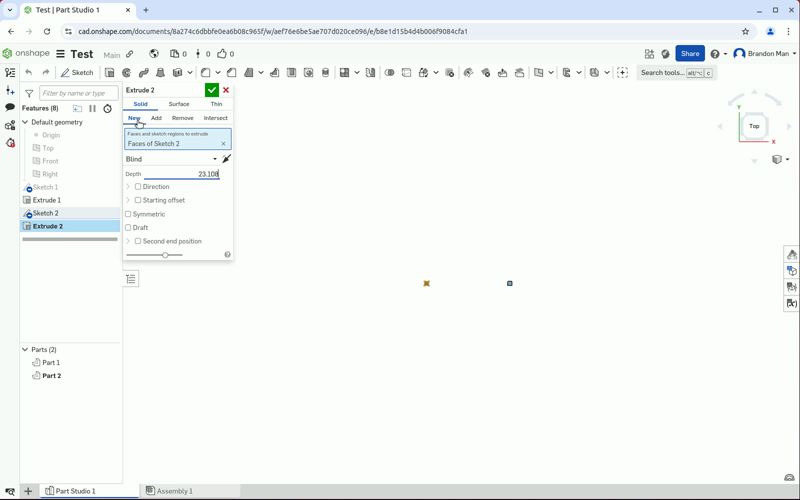
key(enter)
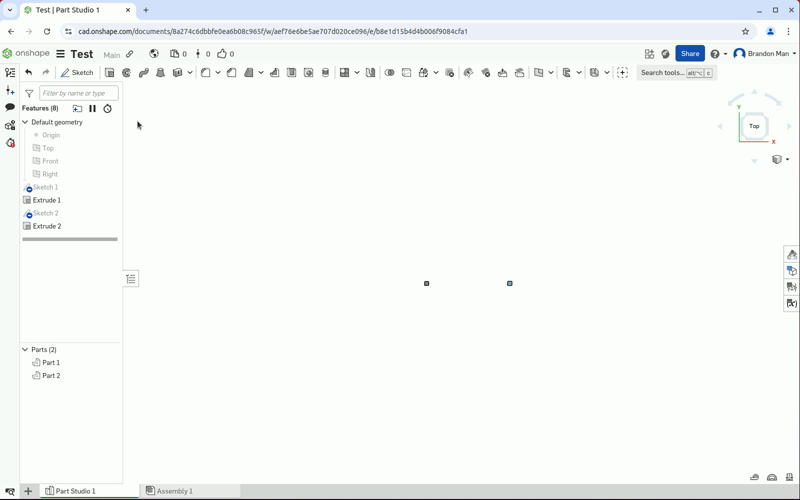
key(shift+h)
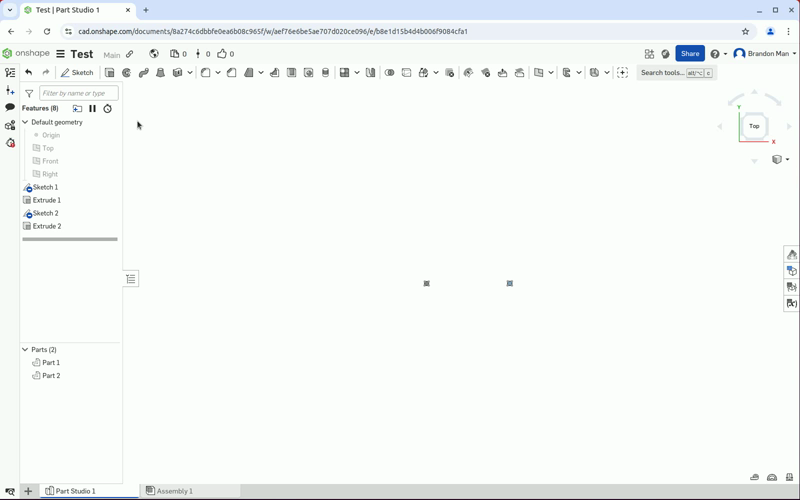
key(shift+h)
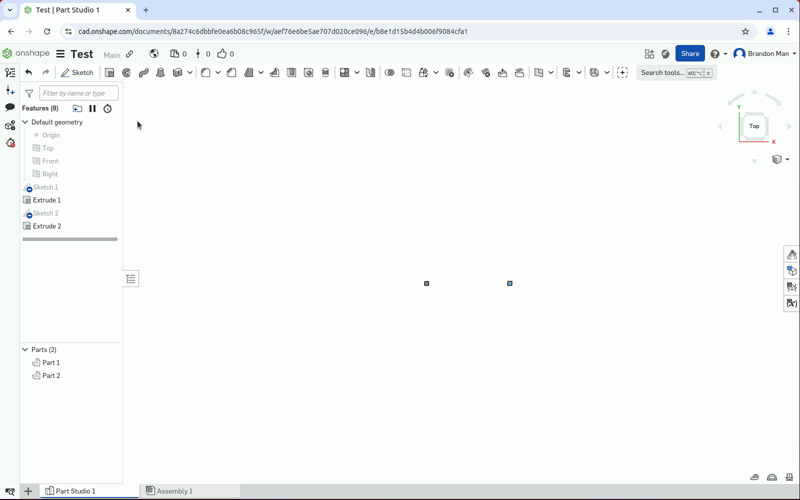
mouse_move(73, 189)
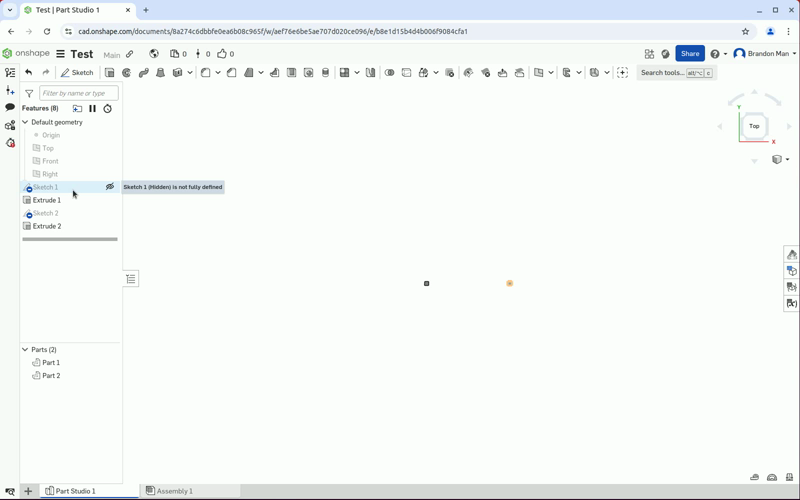
click(73, 189)
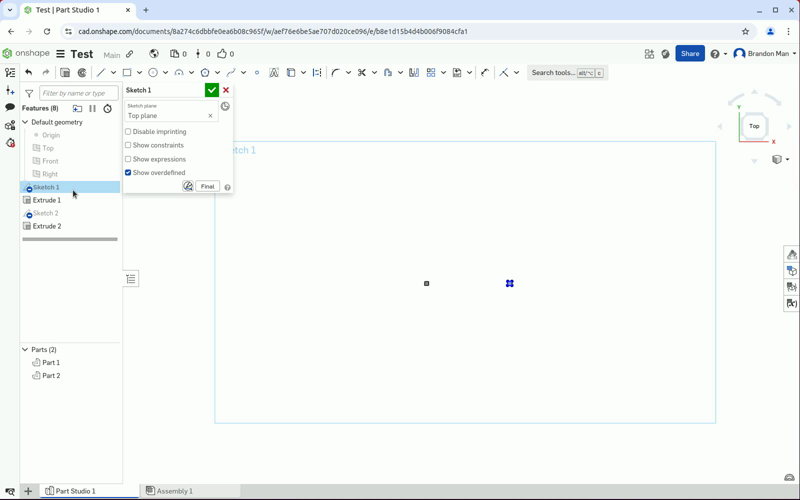
mouse_move(229, 92)
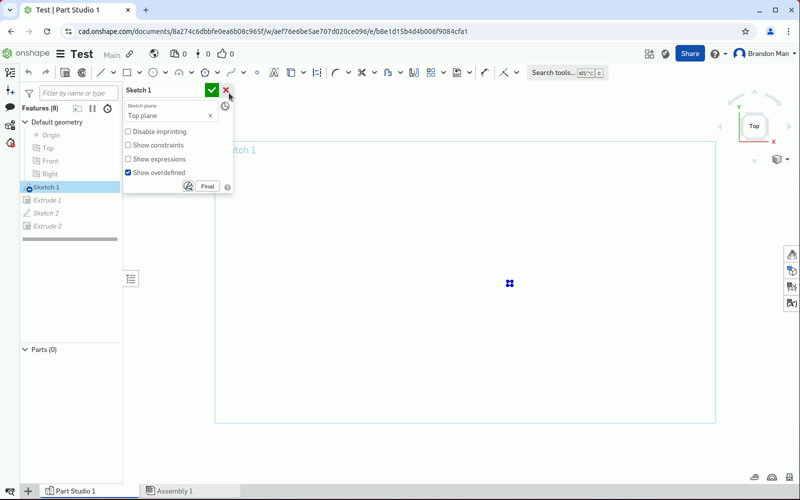
click(229, 92)
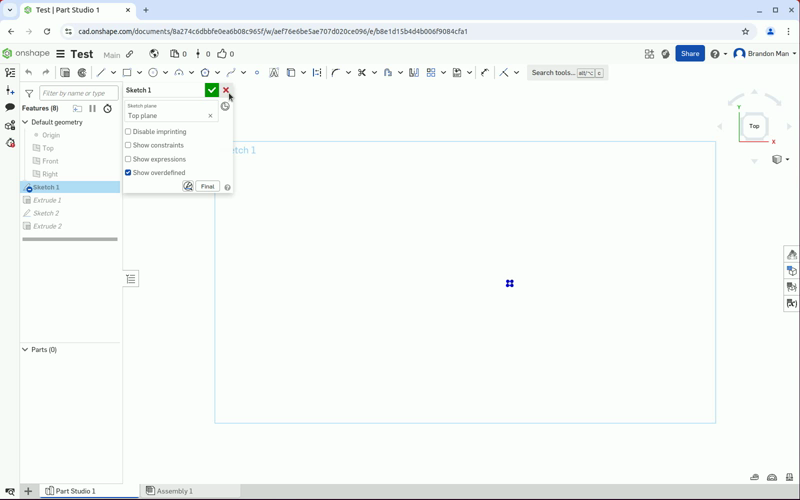
key(shift+s)
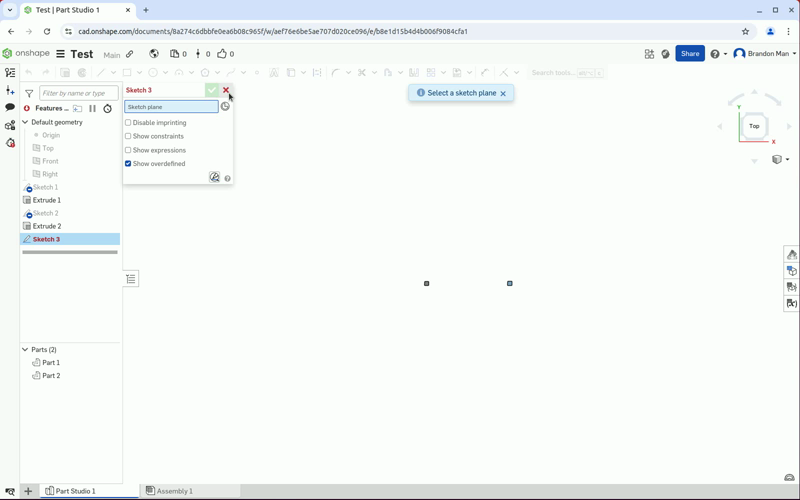
mouse_move(73, 150)
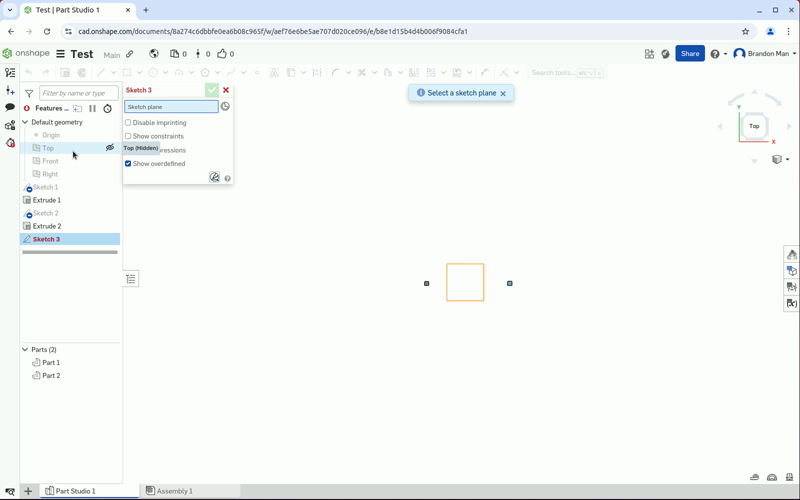
click(73, 150)
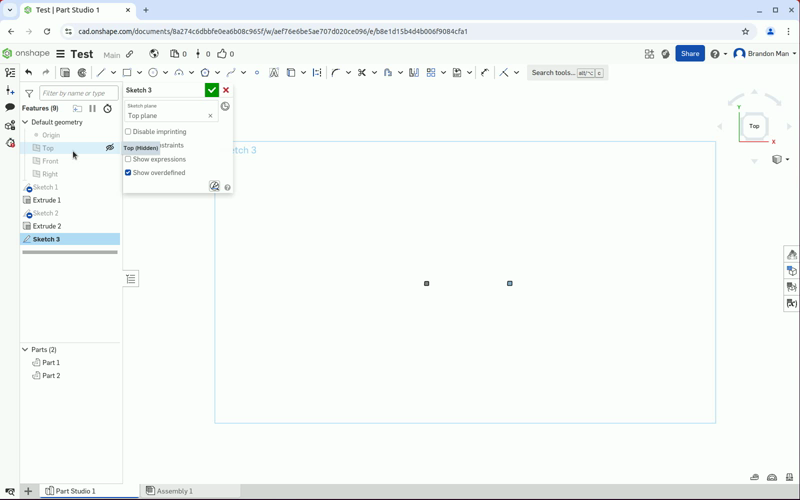
mouse_move(73, 352)
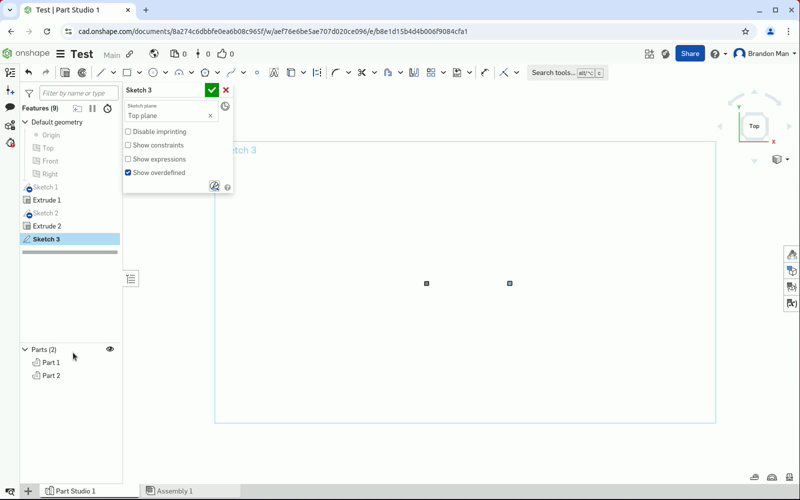
key(y)
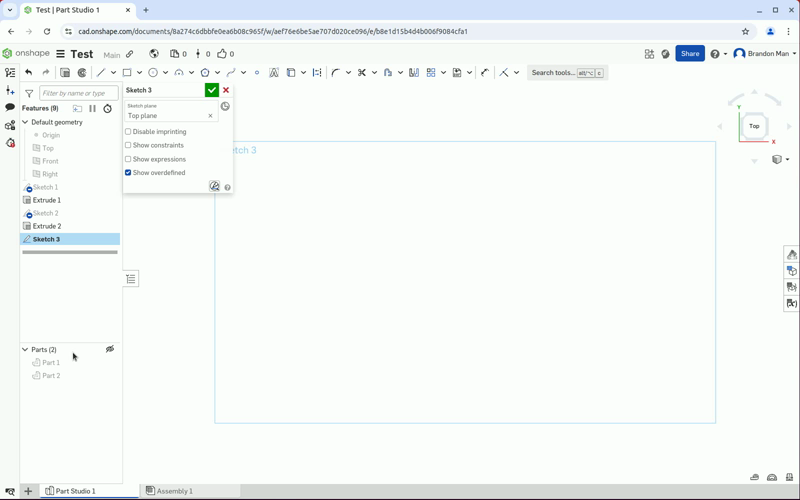
key(l)
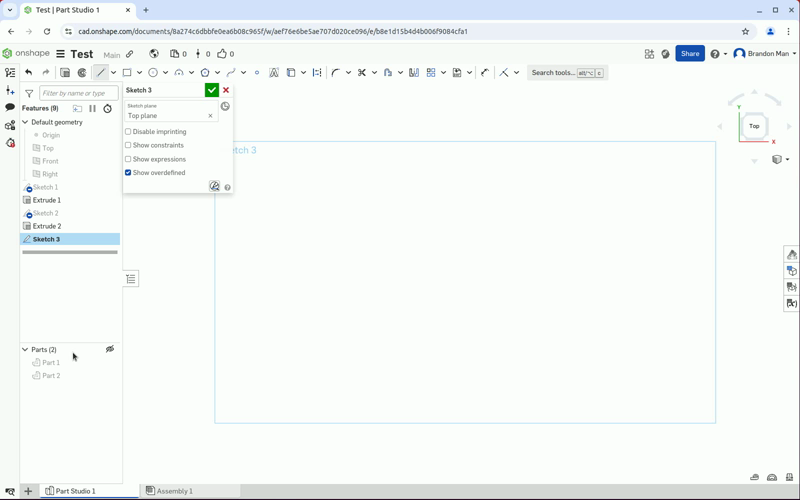
key_down(shift)
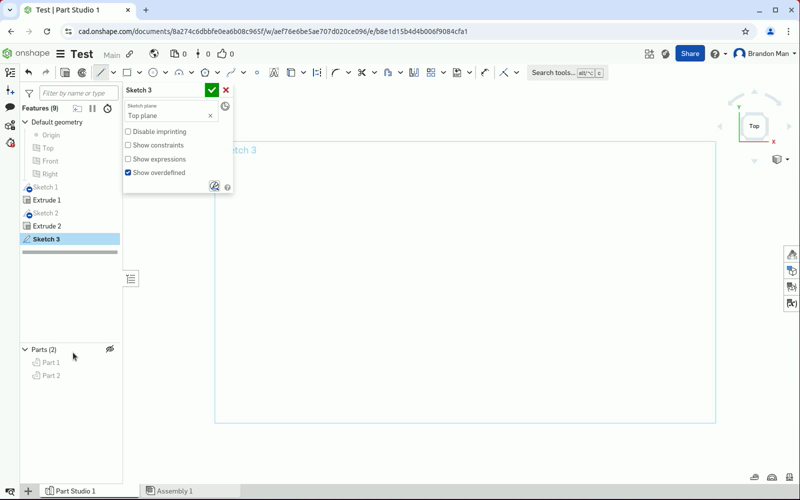
mouse_move(459, 249)
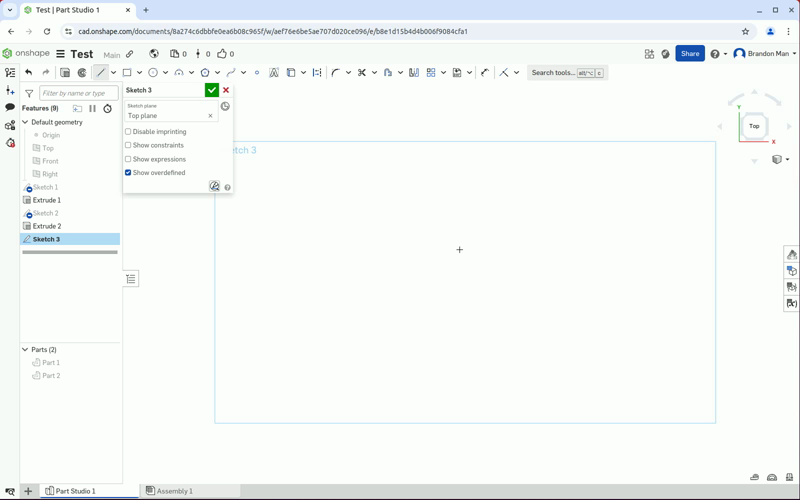
click(459, 249)
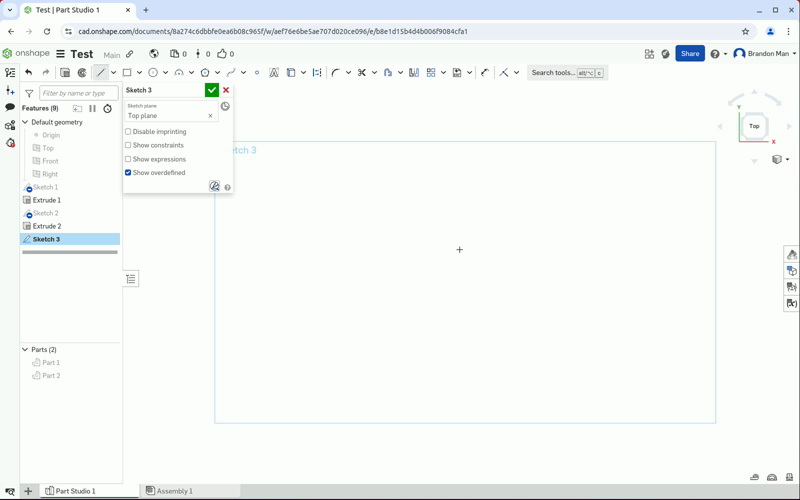
key_up(shift)
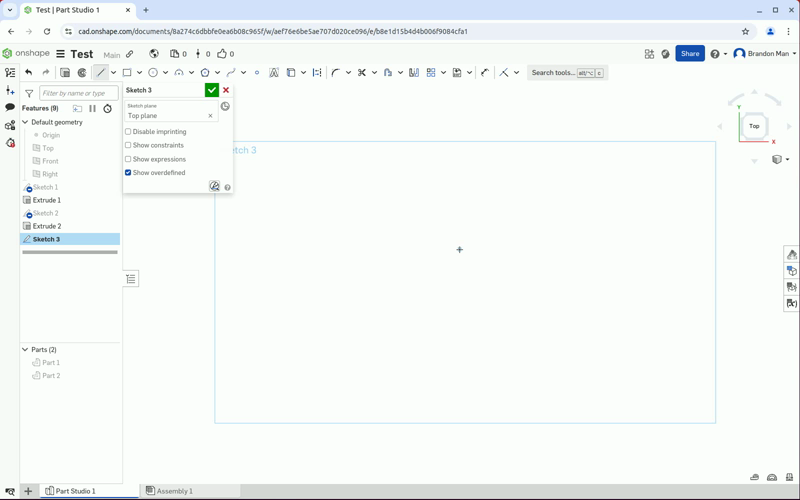
key_down(shift)
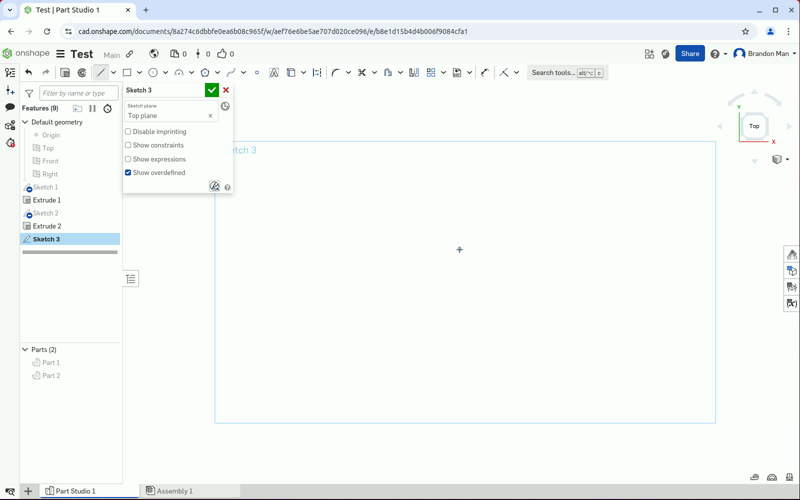
mouse_move(489, 249)
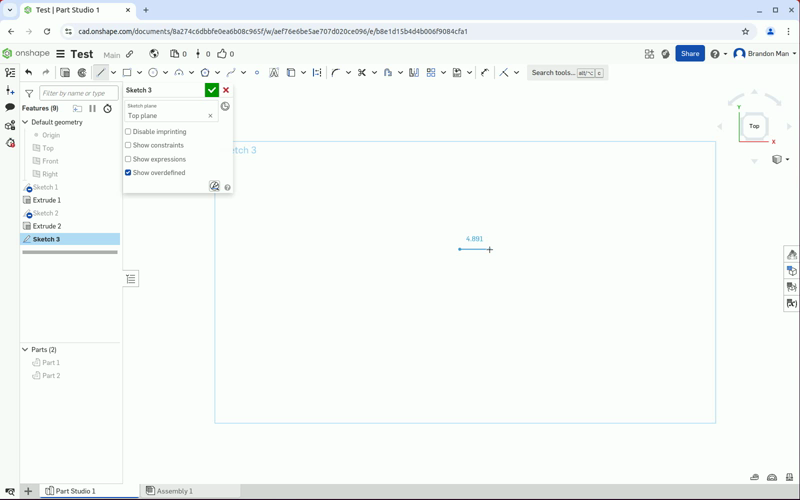
mouse_move(463, 249)
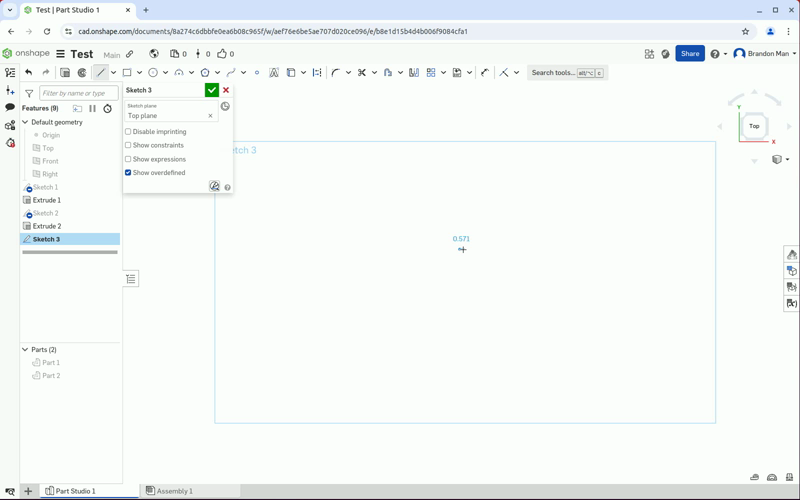
scroll(6)
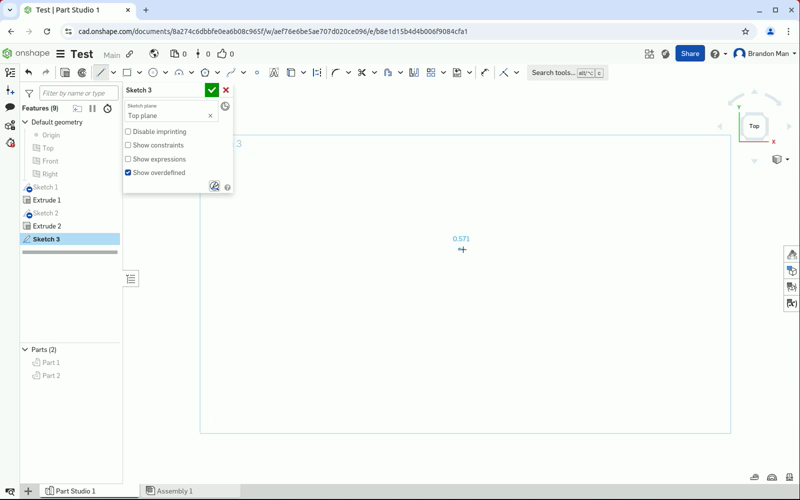
scroll(6)
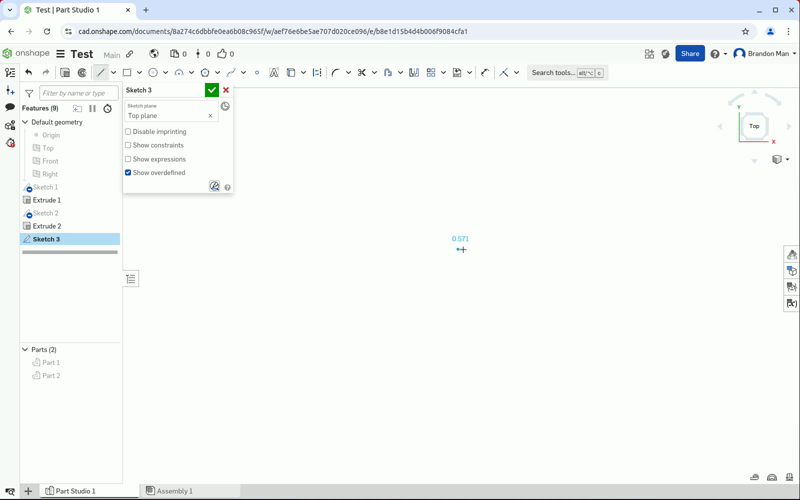
scroll(6)
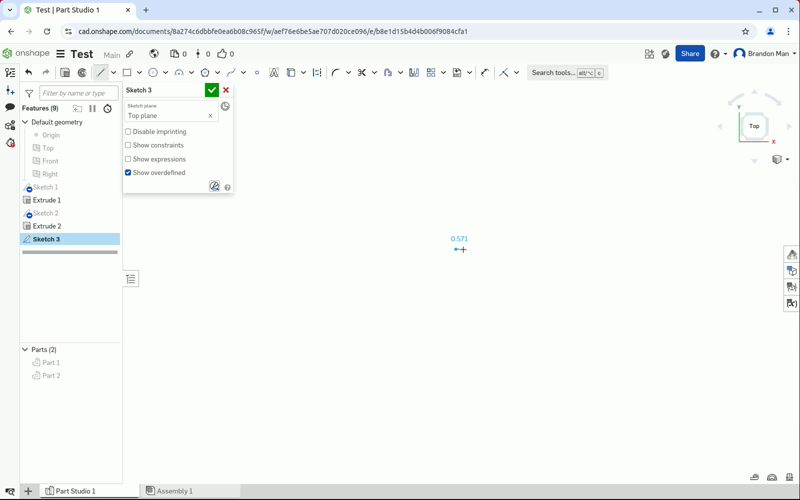
scroll(6)
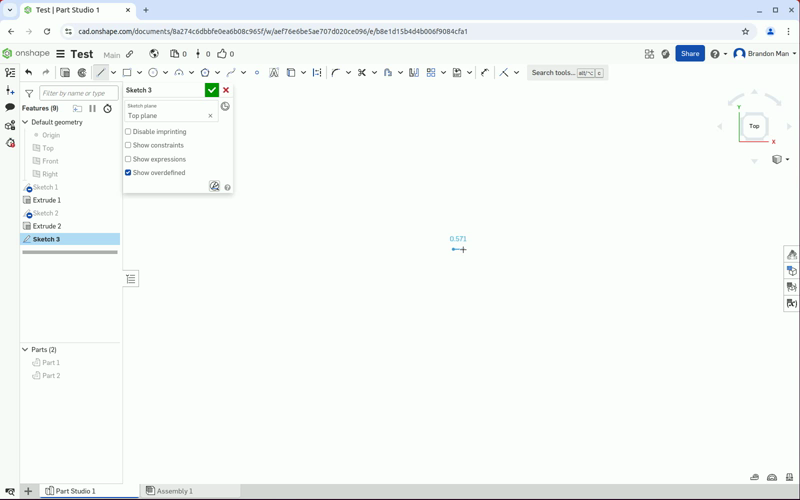
scroll(6)
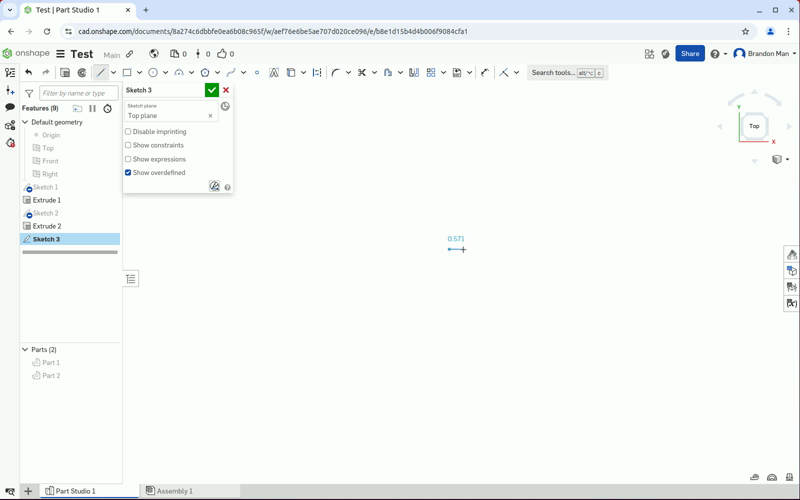
scroll(6)
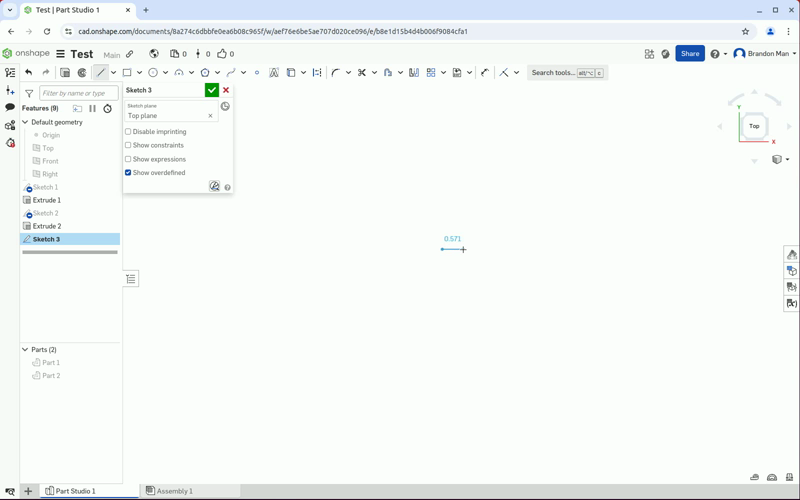
scroll(6)
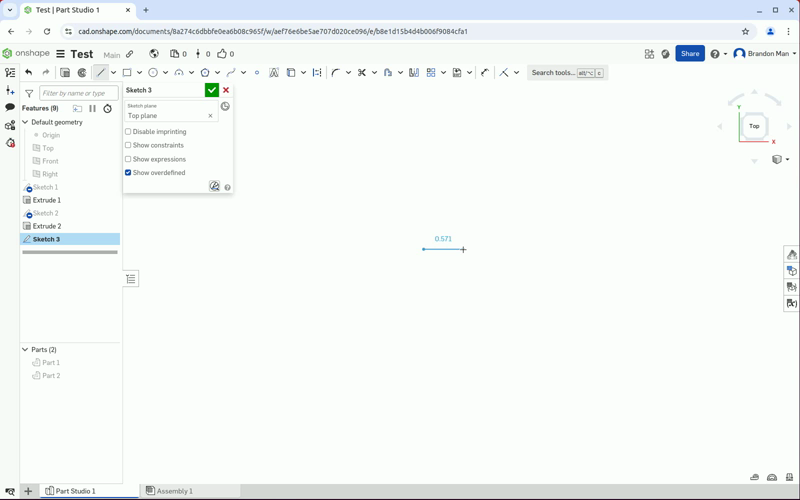
click(463, 249)
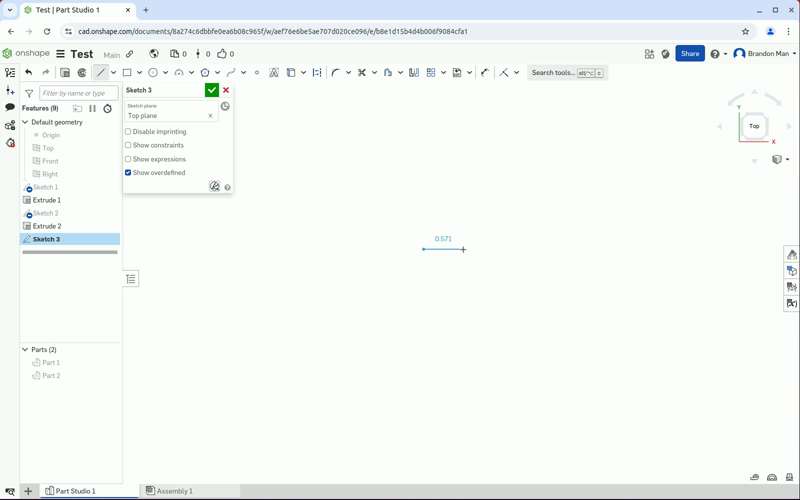
scroll(-6)
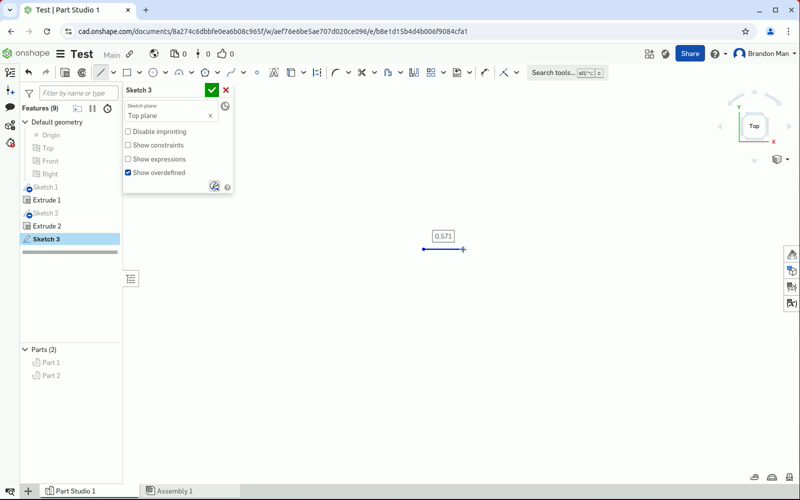
scroll(-6)
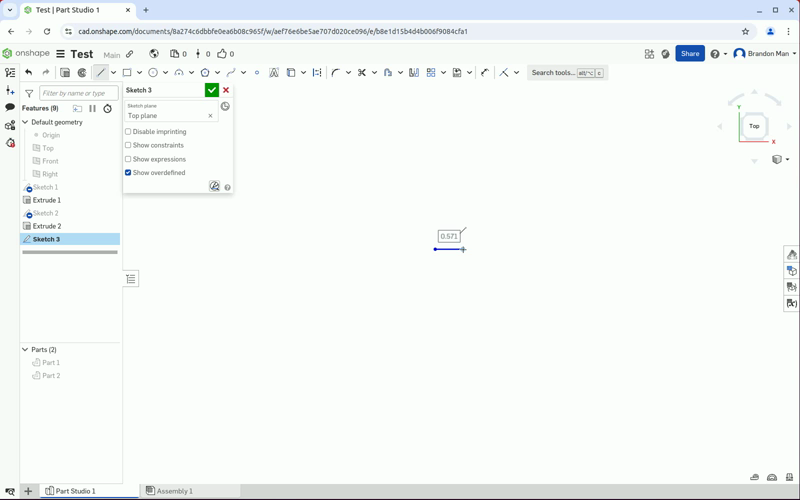
scroll(-6)
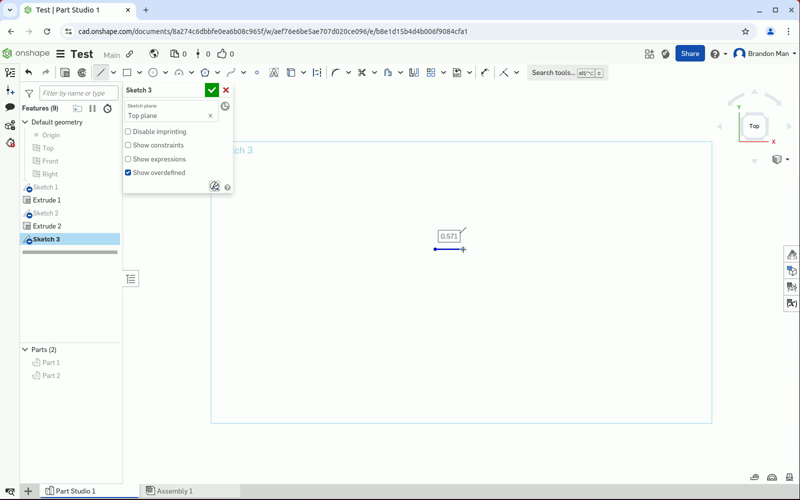
scroll(-6)
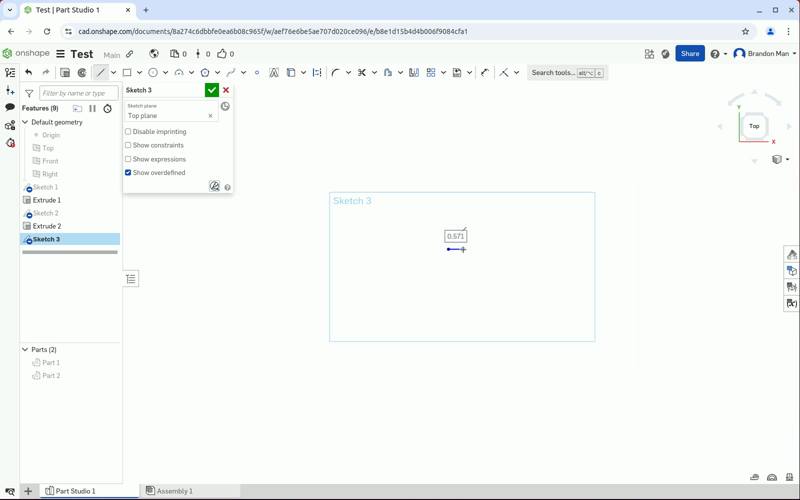
scroll(-6)
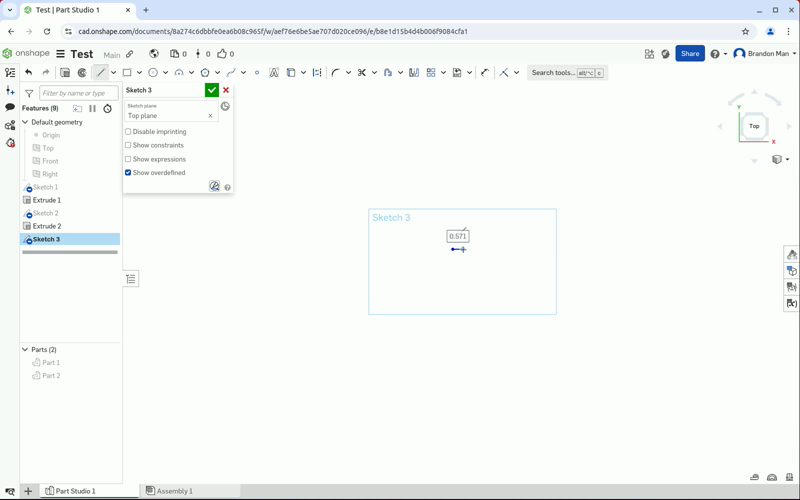
scroll(-6)
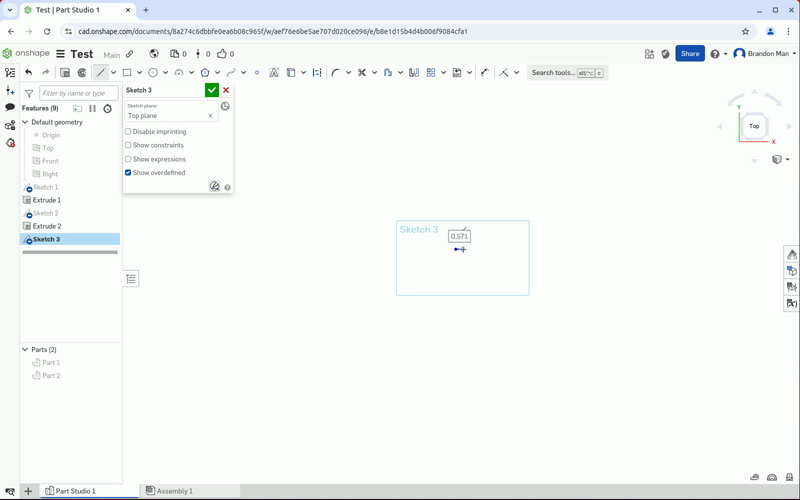
scroll(-6)
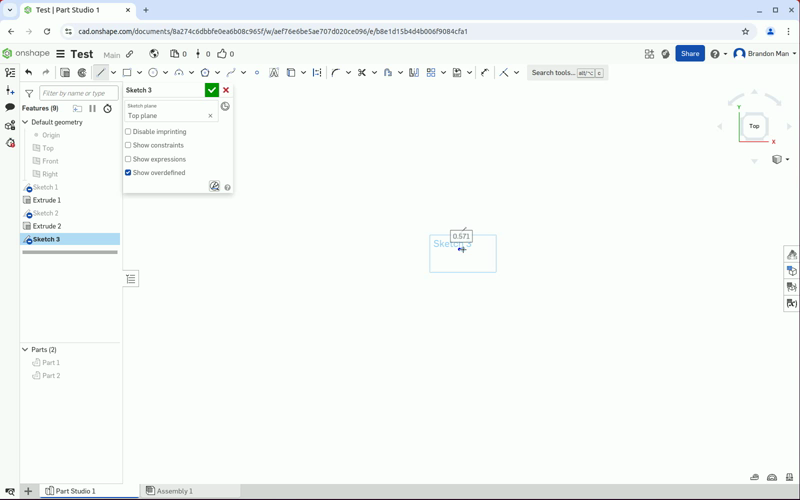
key_up(shift)
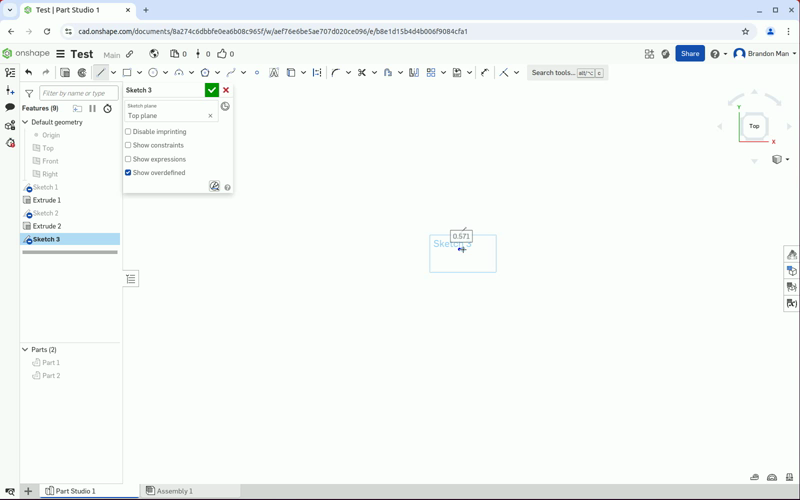
key_down(shift)
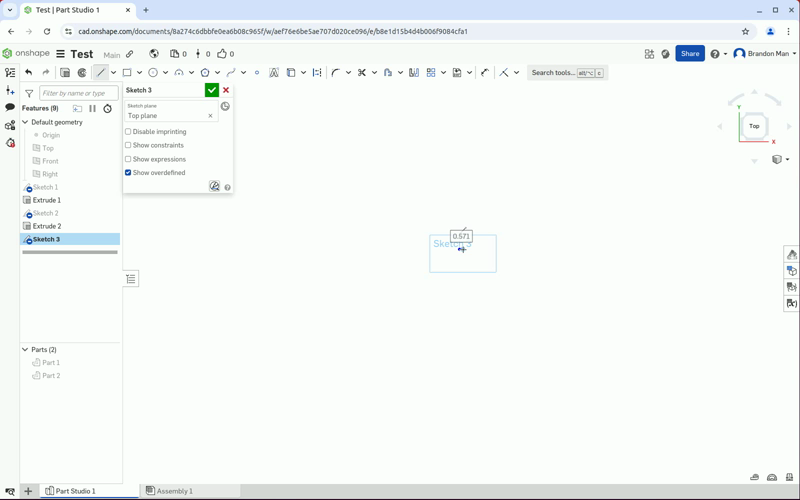
mouse_move(493, 249)
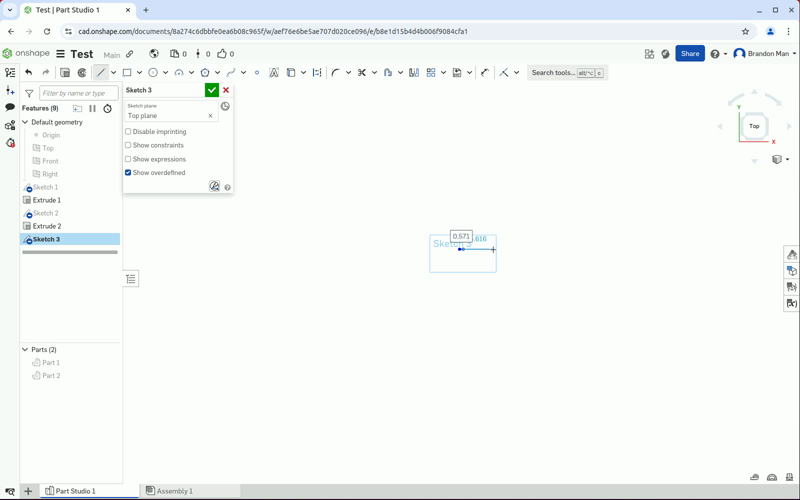
mouse_move(463, 245)
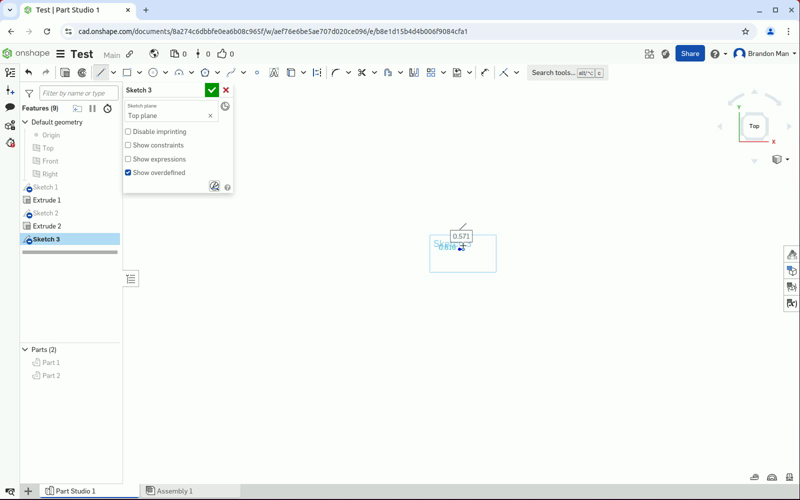
scroll(6)
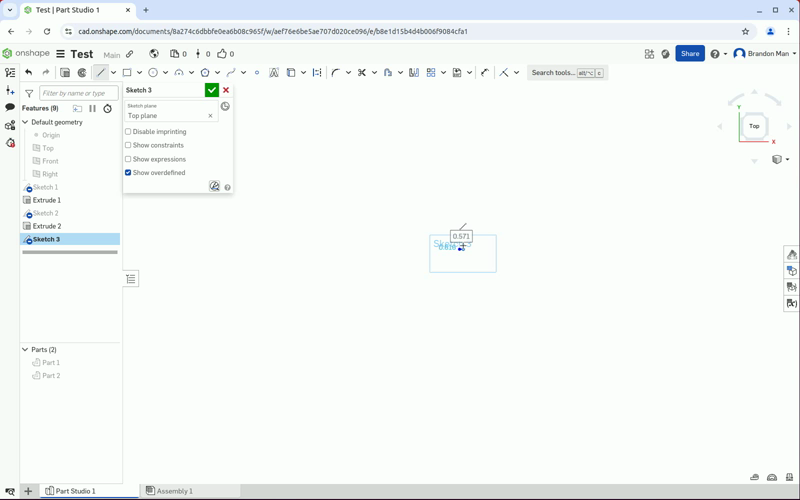
scroll(6)
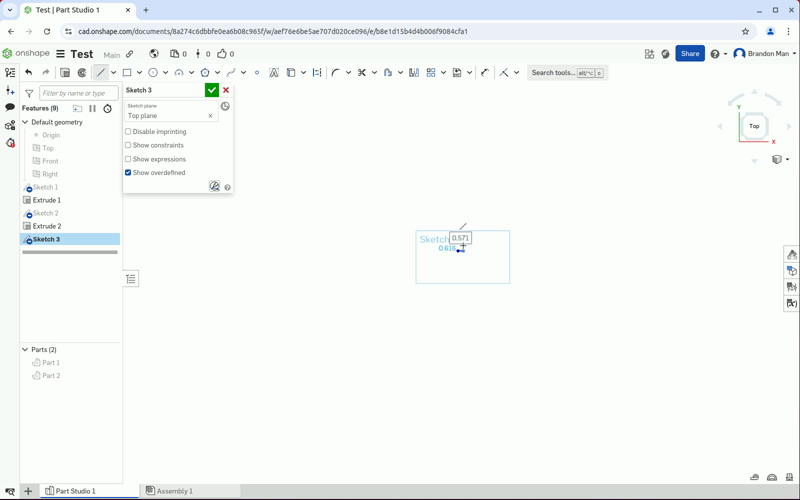
scroll(6)
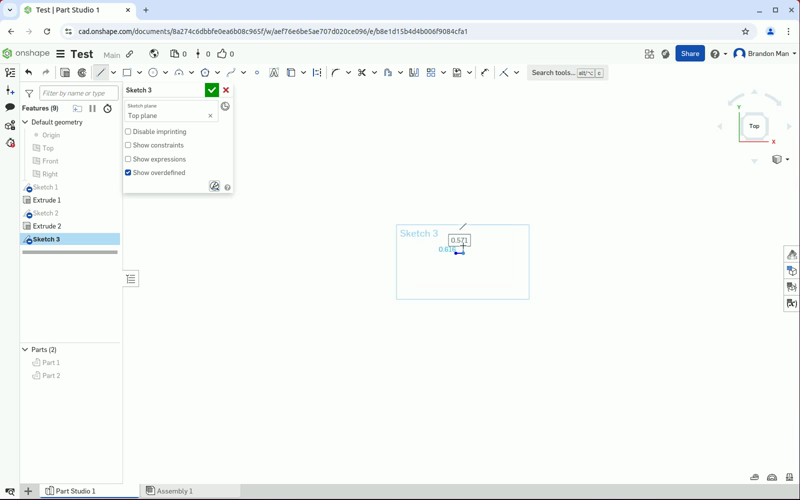
scroll(6)
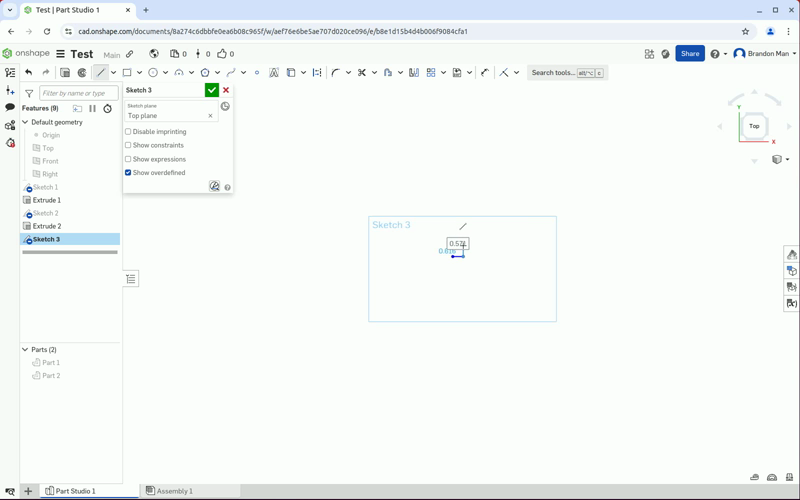
scroll(6)
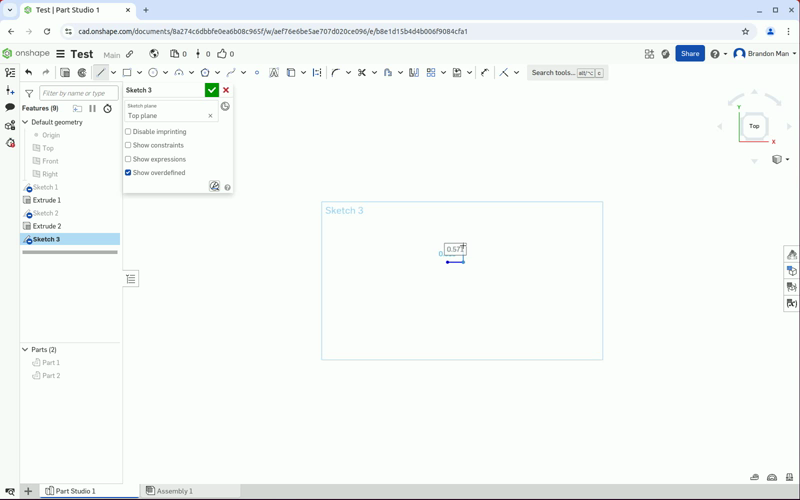
scroll(6)
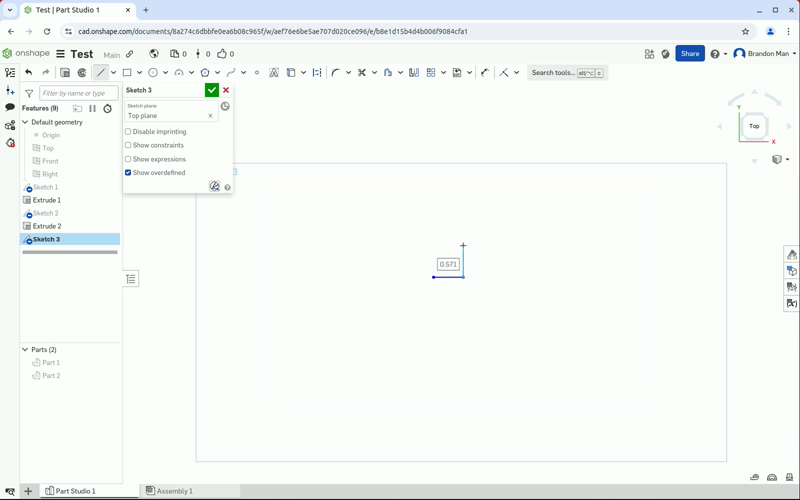
scroll(6)
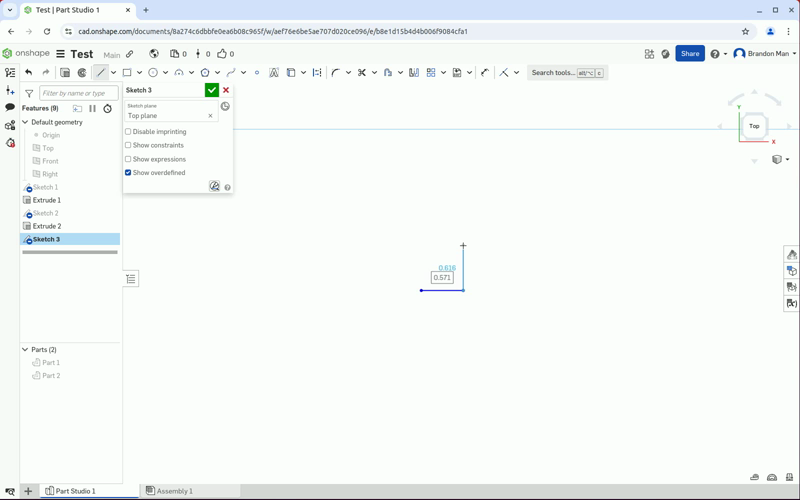
click(463, 245)
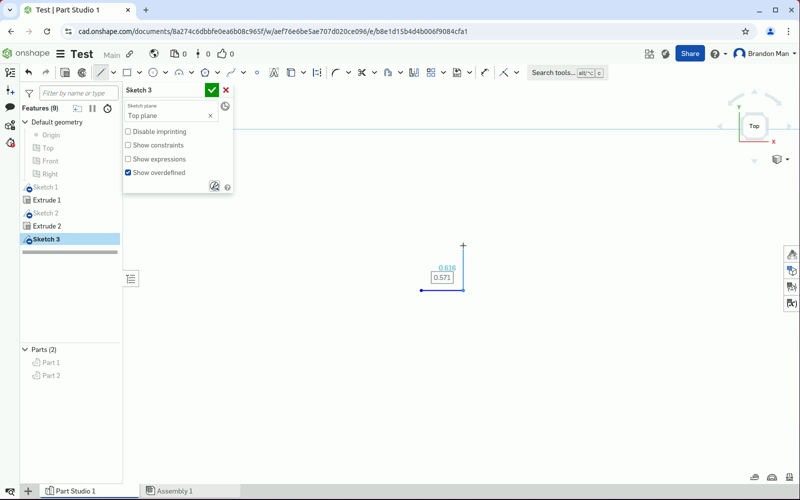
scroll(-6)
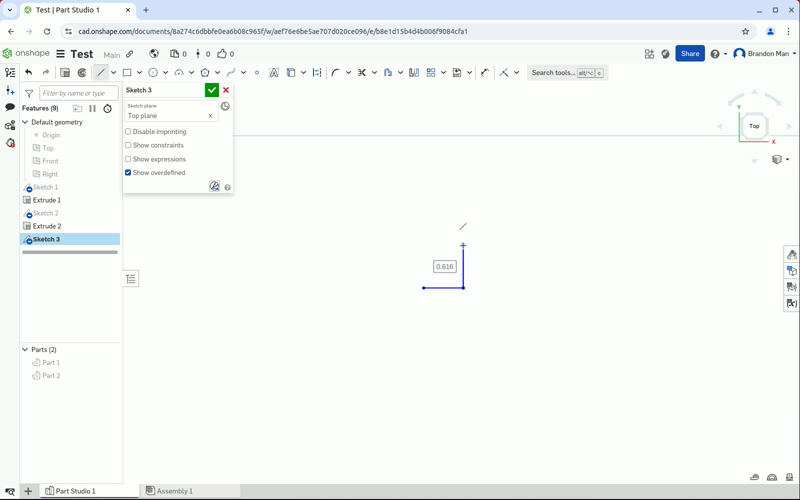
scroll(-6)
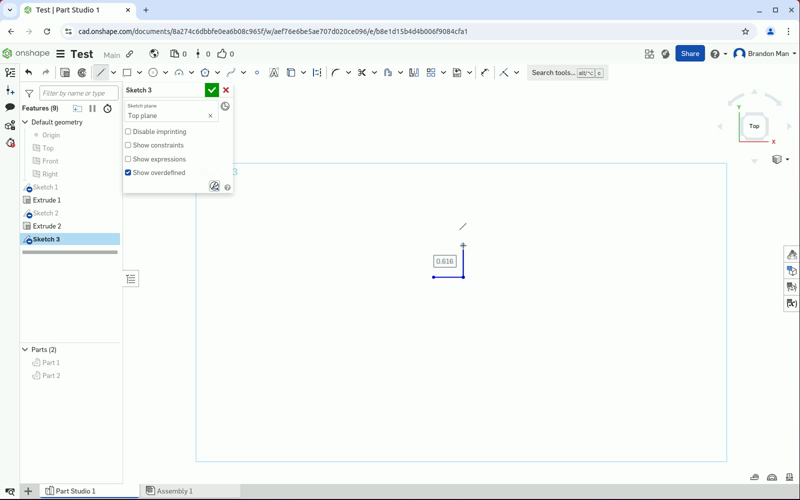
scroll(-6)
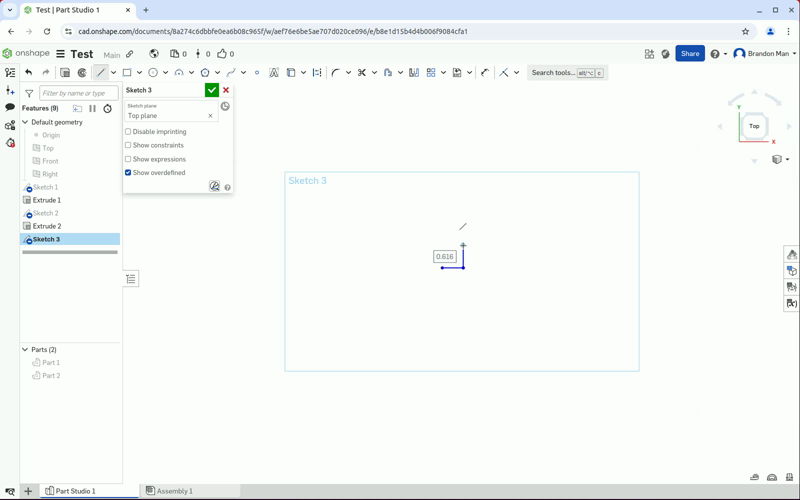
scroll(-6)
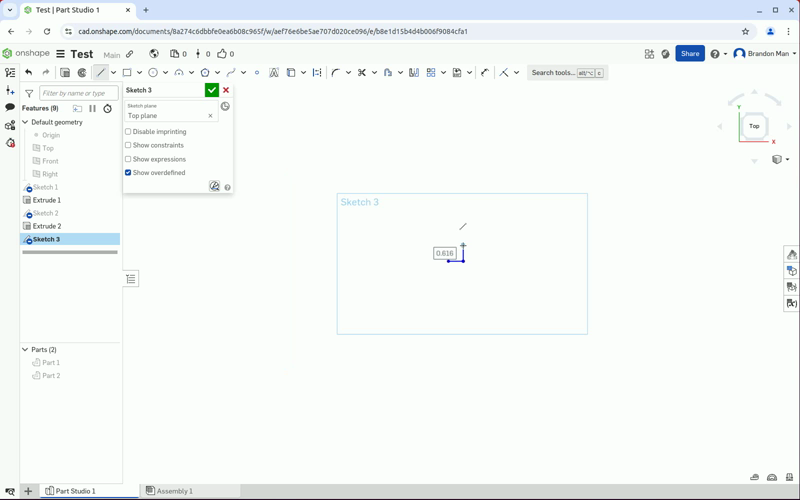
scroll(-6)
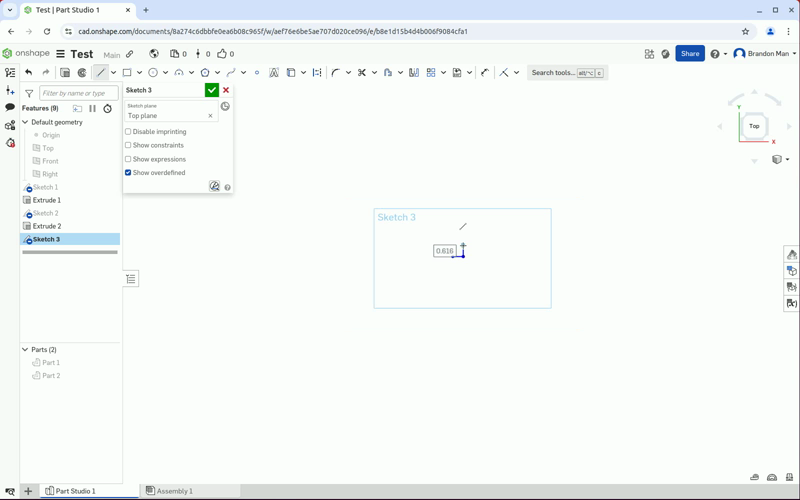
scroll(-6)
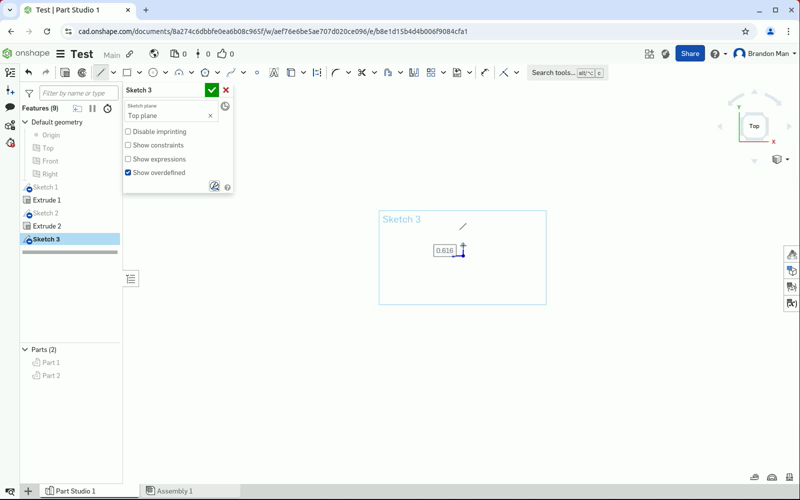
scroll(-6)
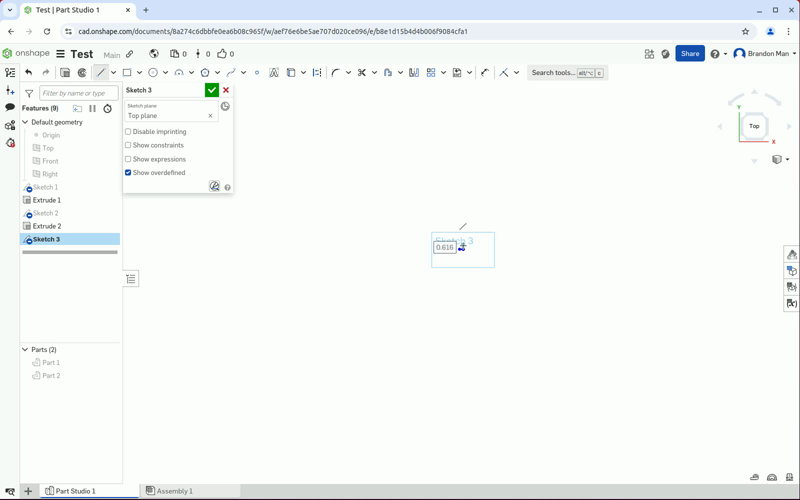
key_up(shift)
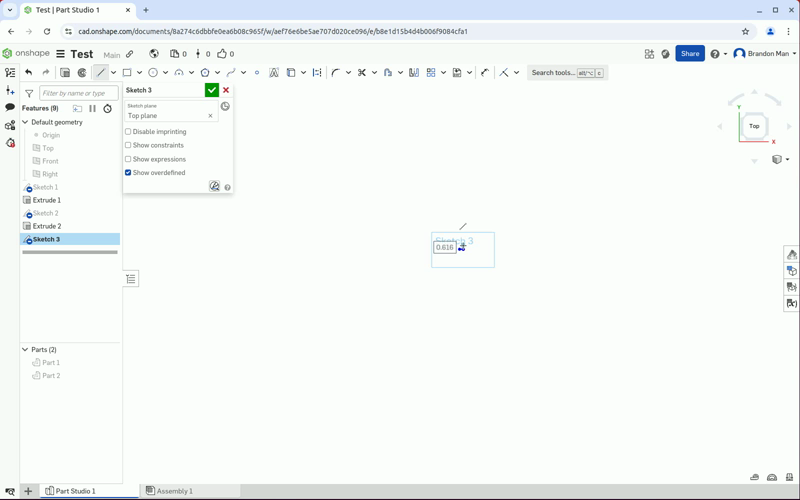
key_down(shift)
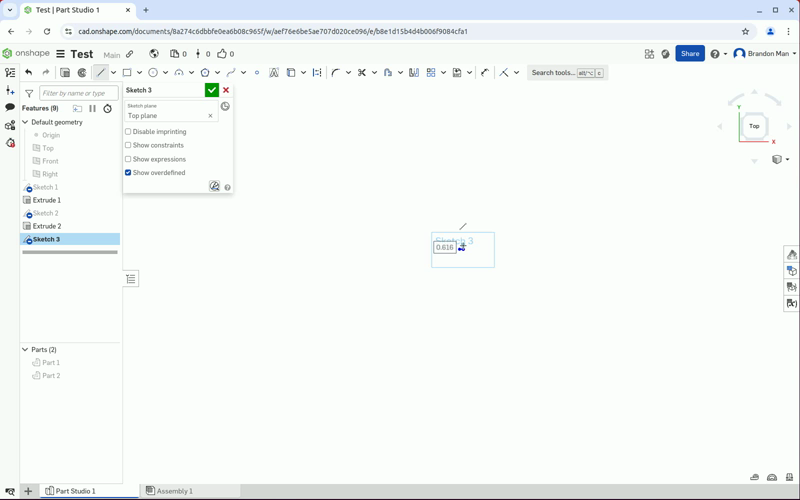
mouse_move(493, 245)
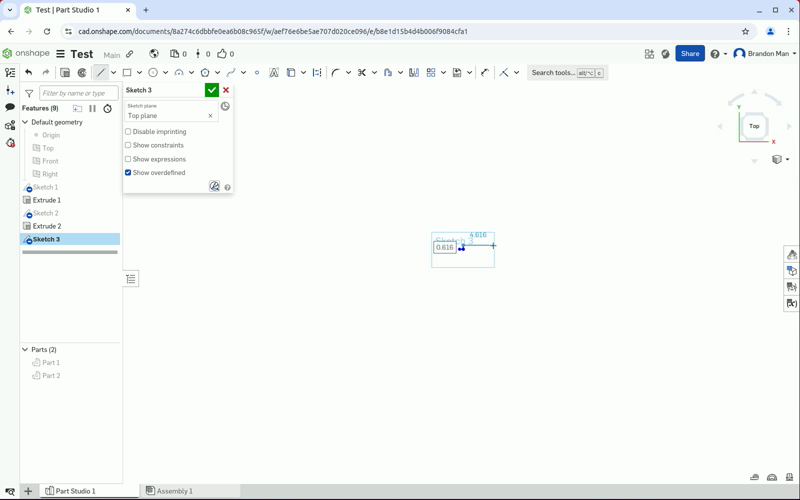
mouse_move(459, 245)
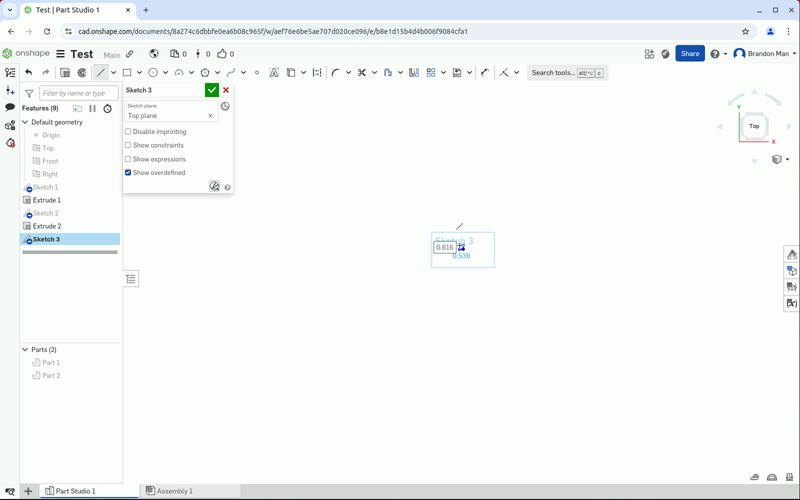
scroll(6)
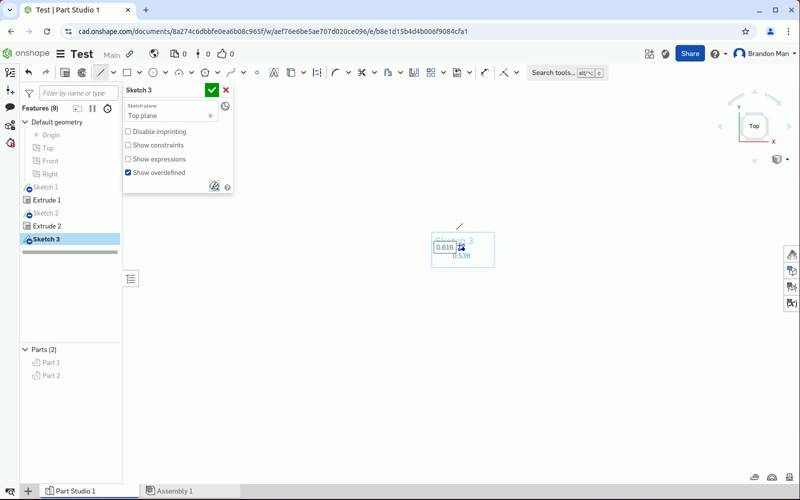
scroll(6)
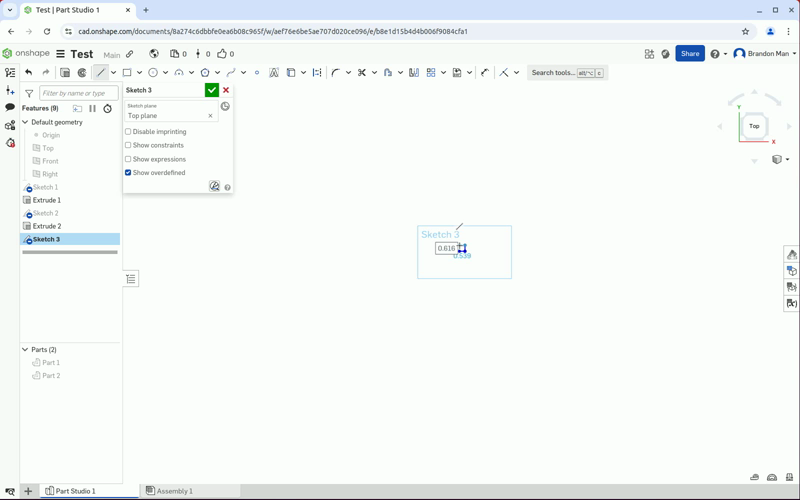
scroll(6)
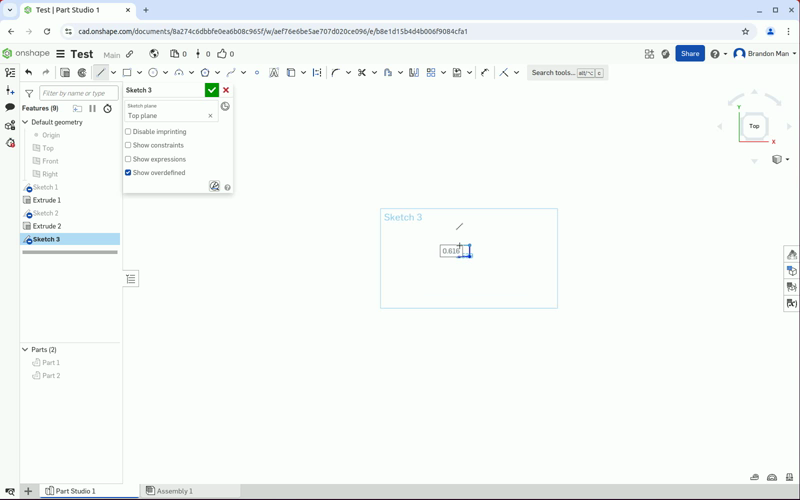
scroll(6)
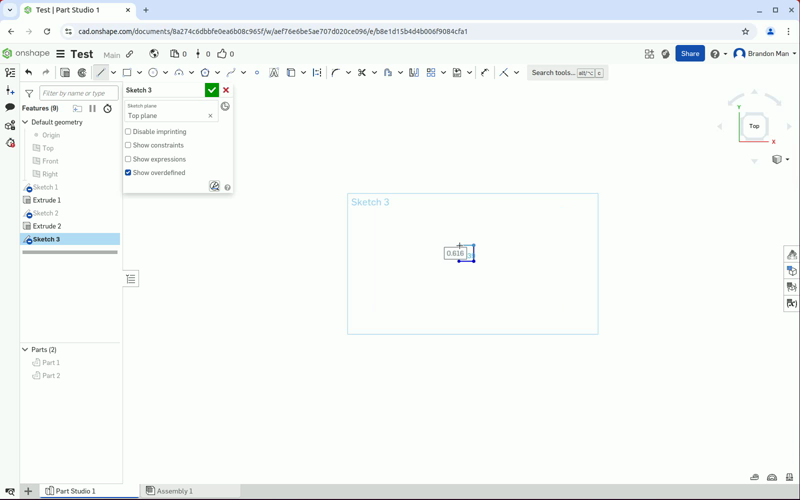
scroll(6)
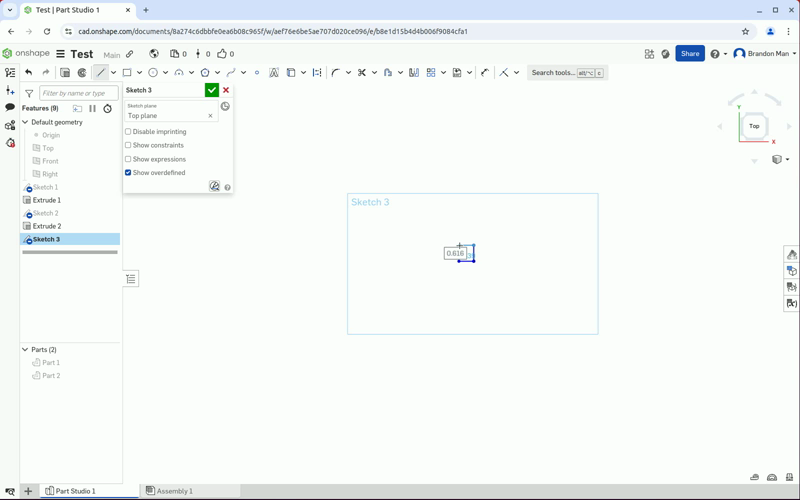
scroll(6)
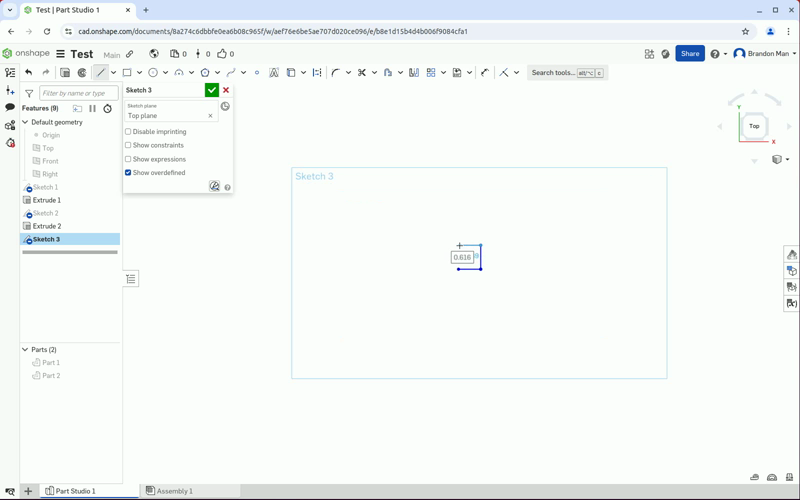
scroll(6)
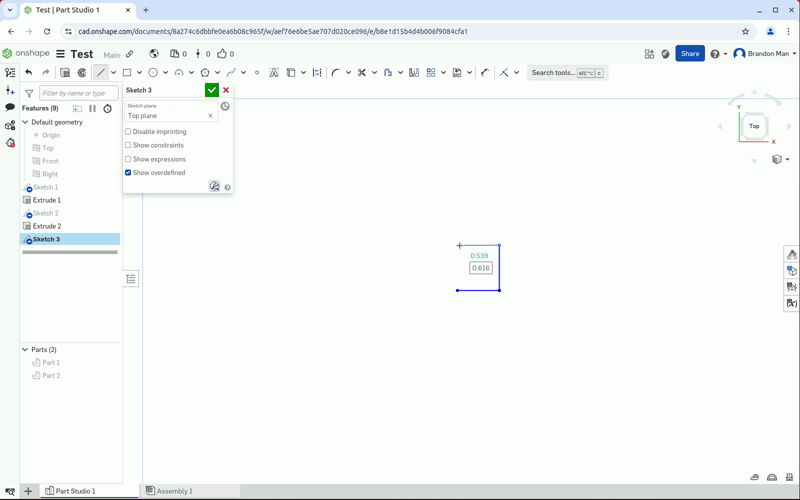
click(459, 245)
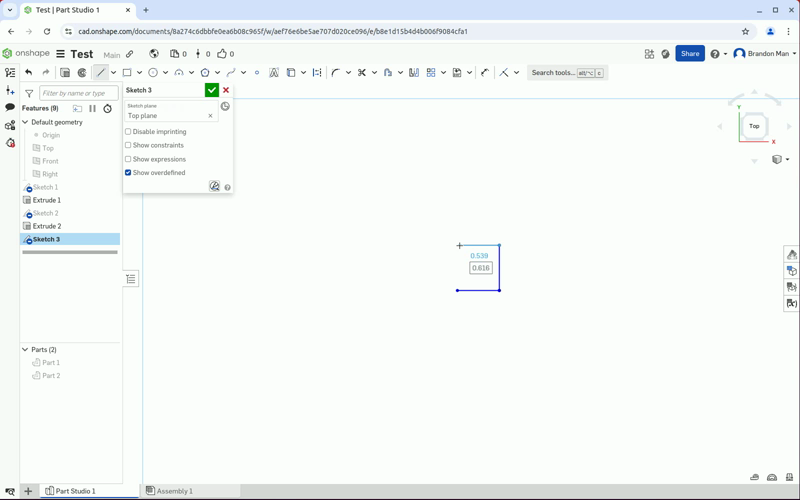
scroll(-6)
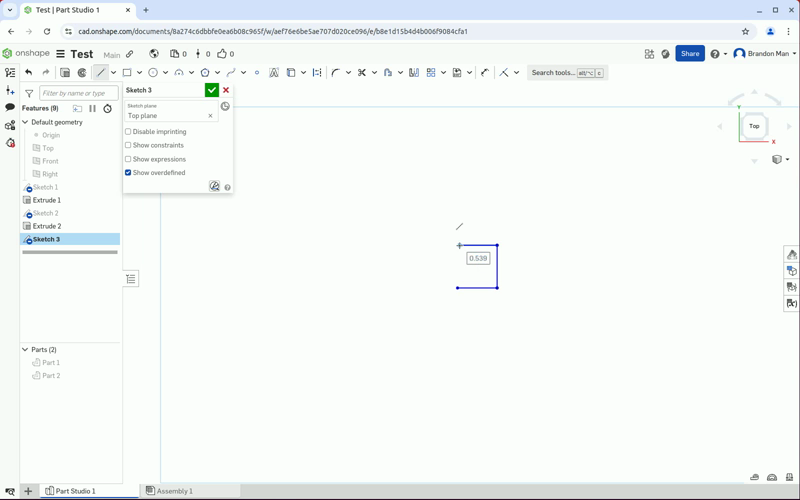
scroll(-6)
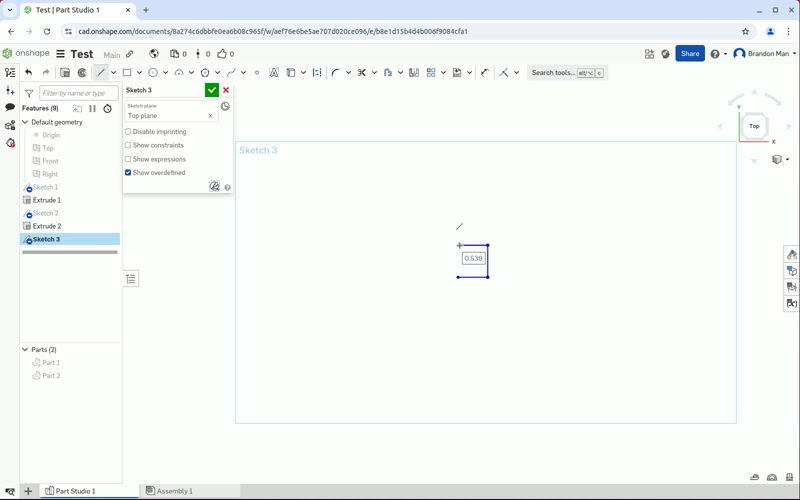
scroll(-6)
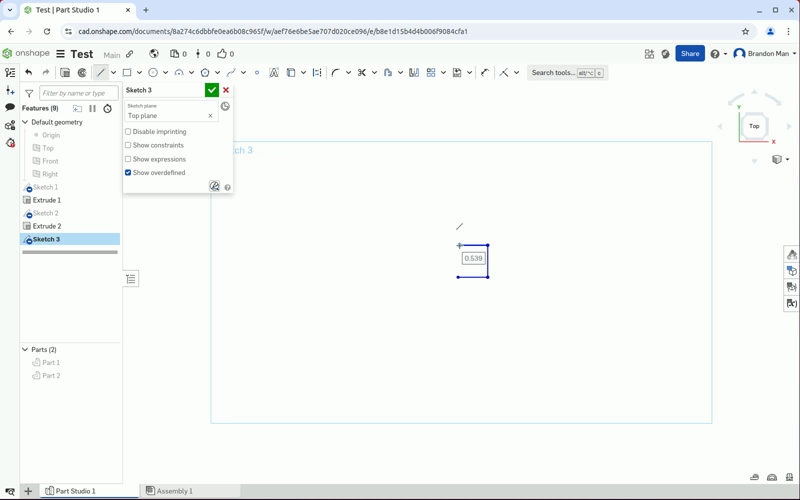
scroll(-6)
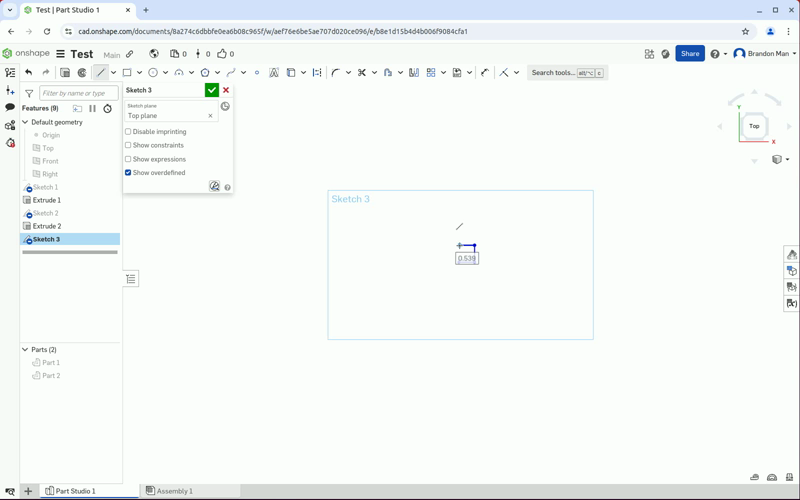
scroll(-6)
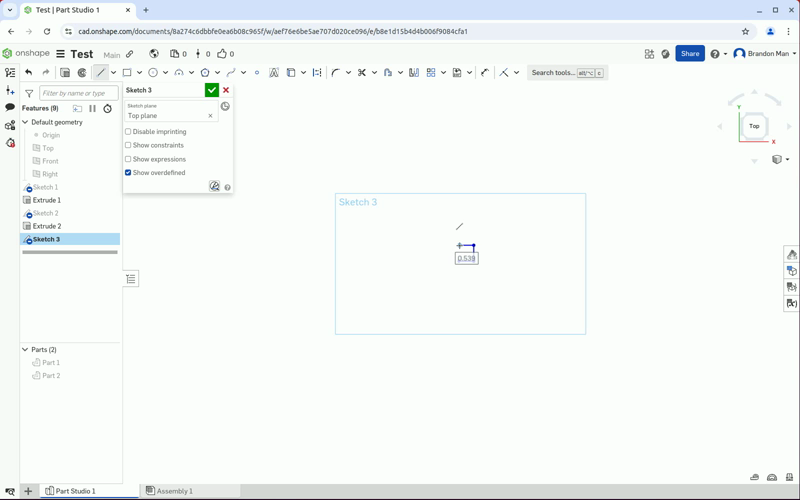
scroll(-6)
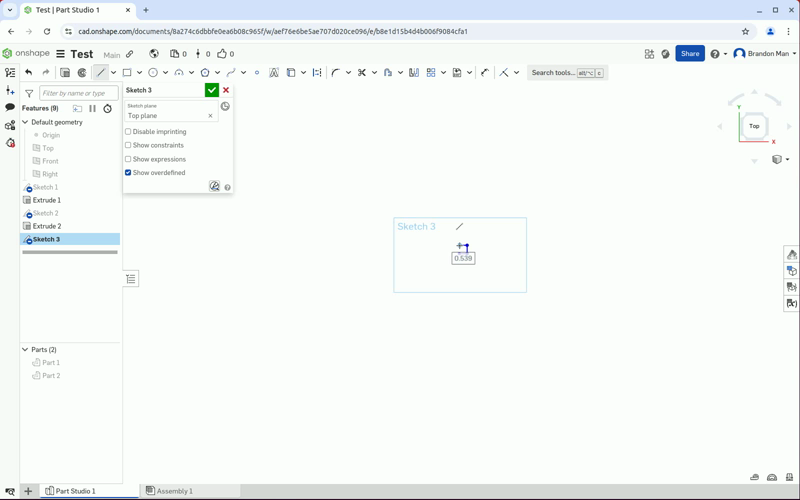
scroll(-6)
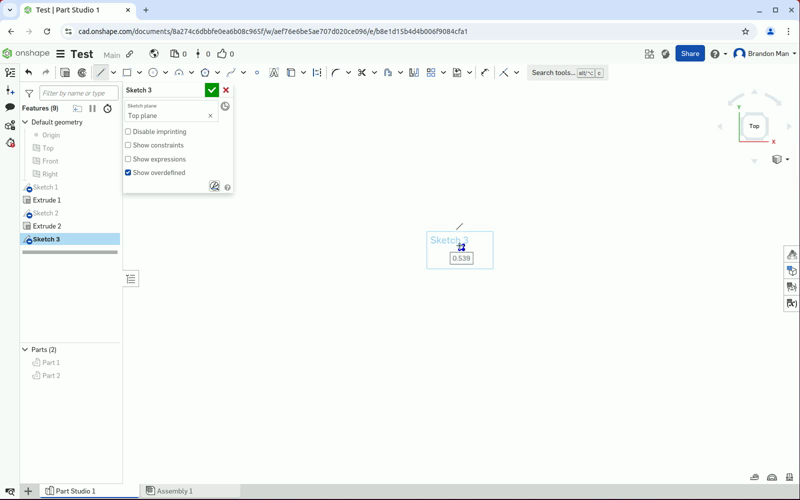
key_up(shift)
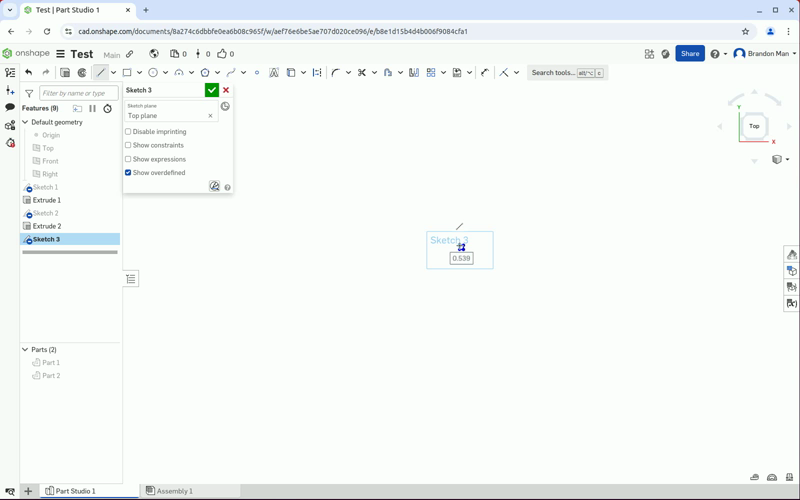
mouse_move(489, 245)
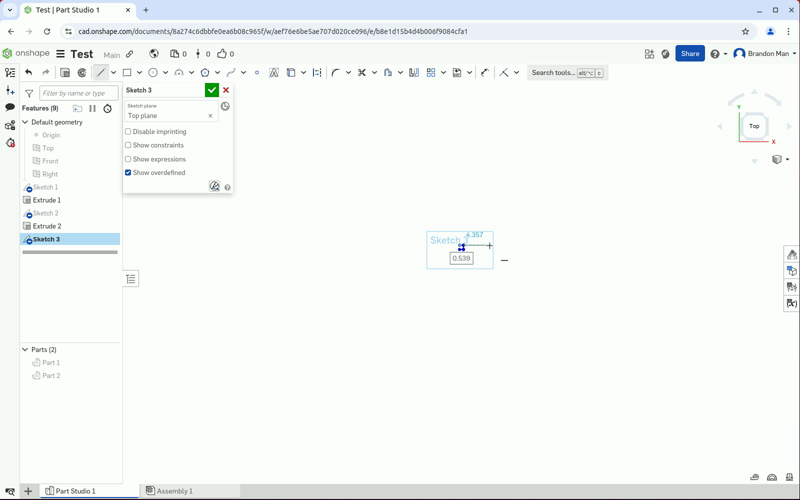
key_down(shift)
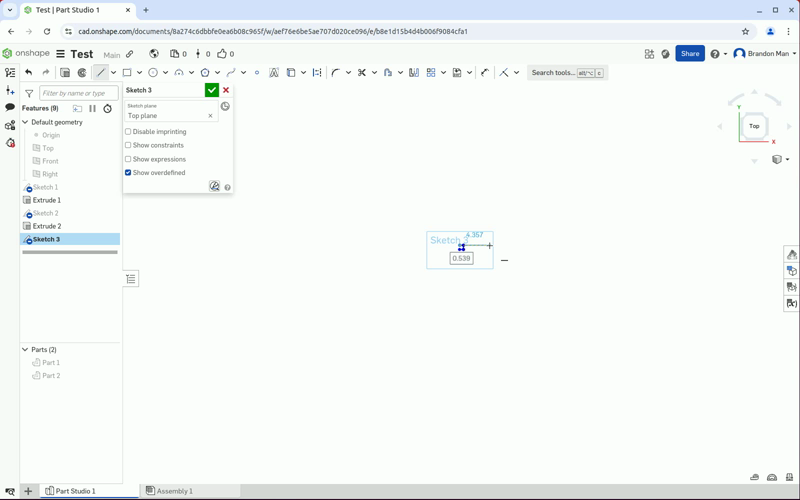
mouse_move(459, 249)
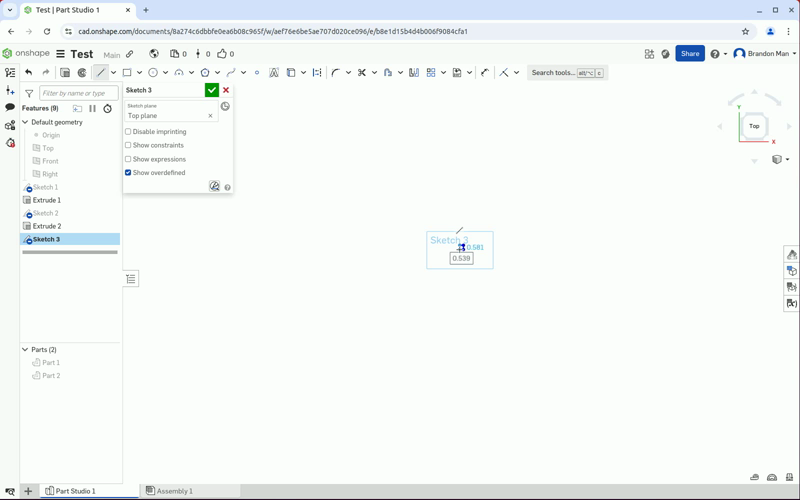
scroll(6)
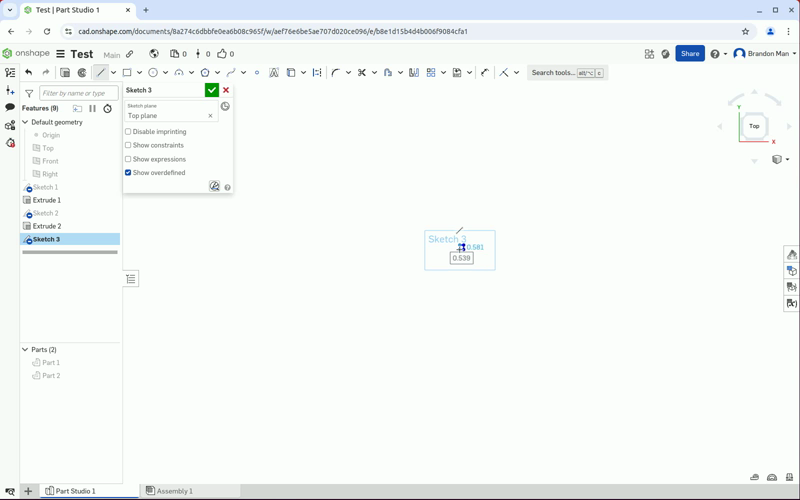
scroll(6)
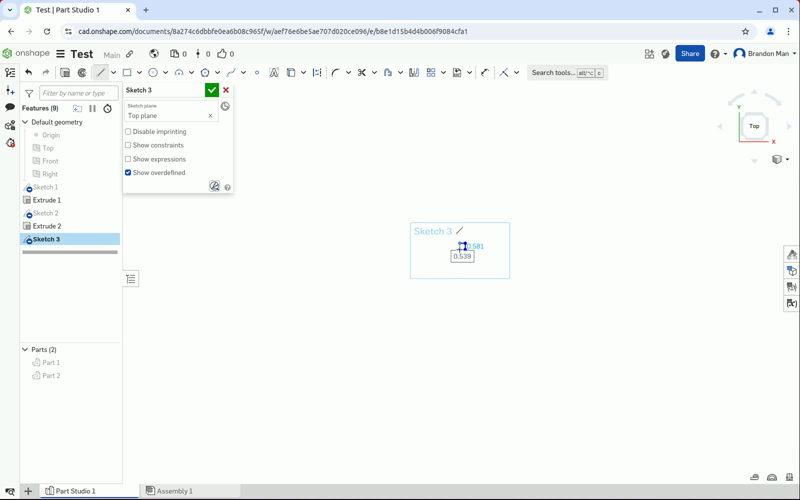
scroll(6)
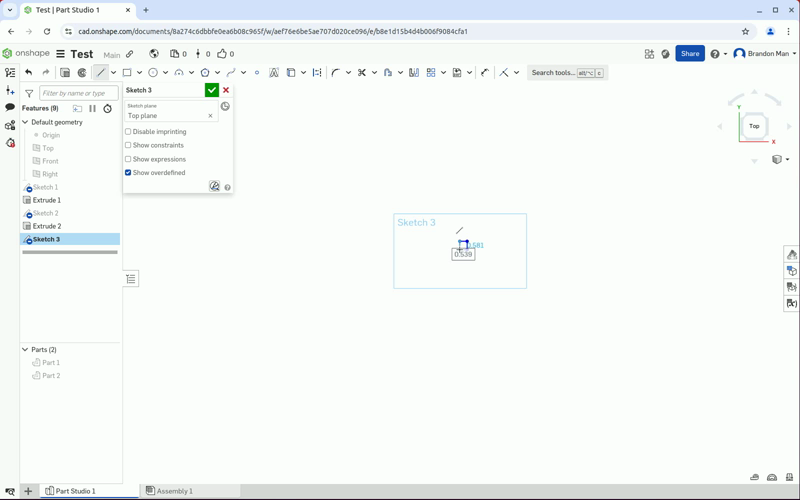
scroll(6)
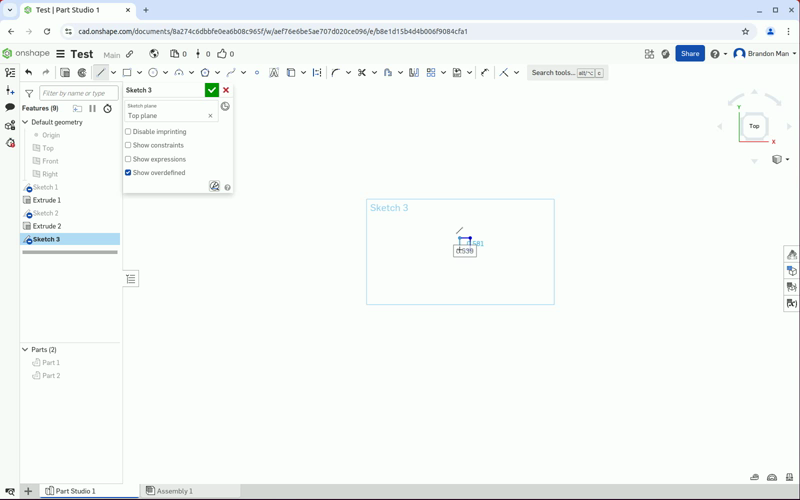
scroll(6)
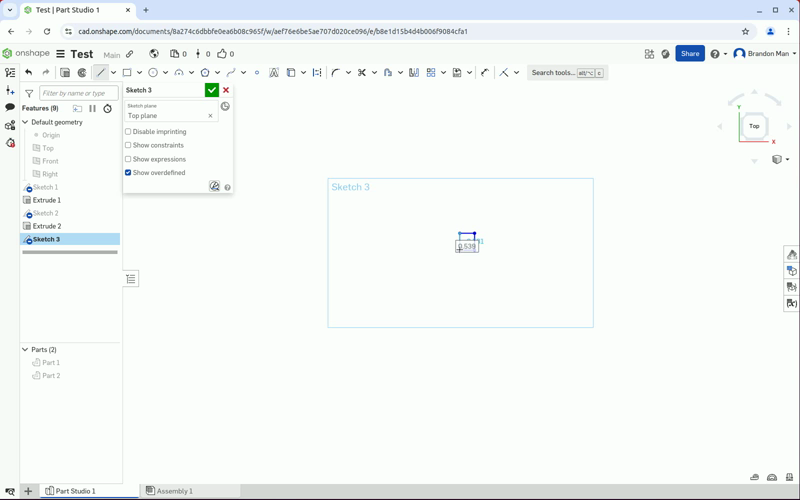
scroll(6)
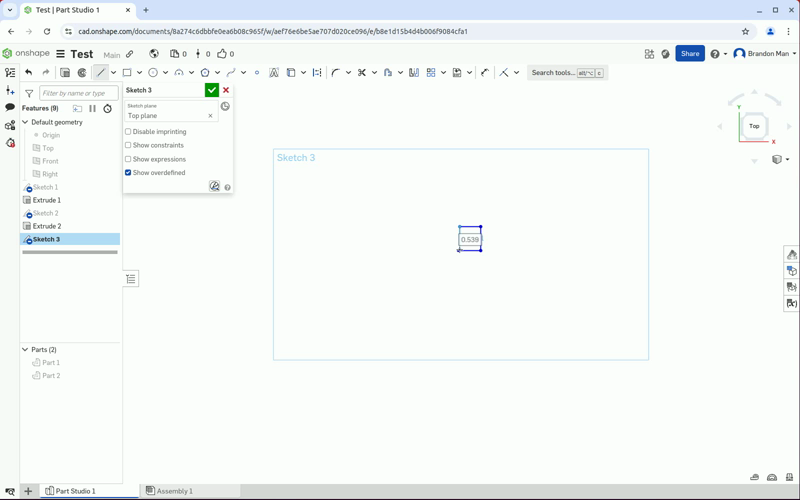
scroll(6)
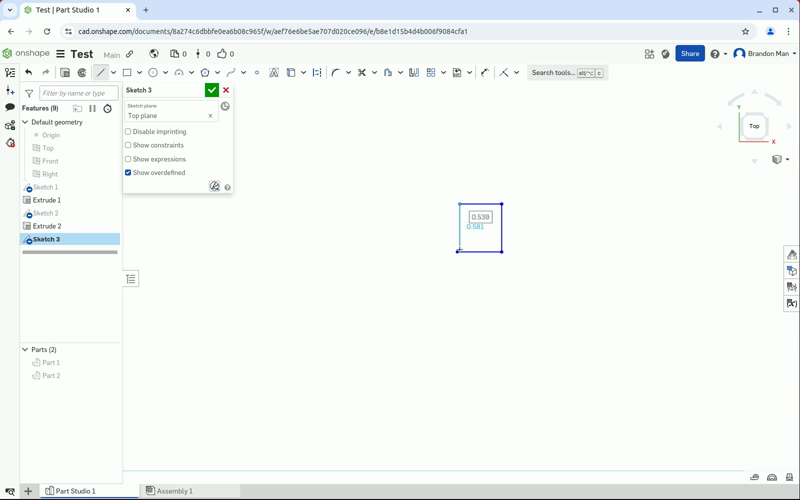
key_up(shift)
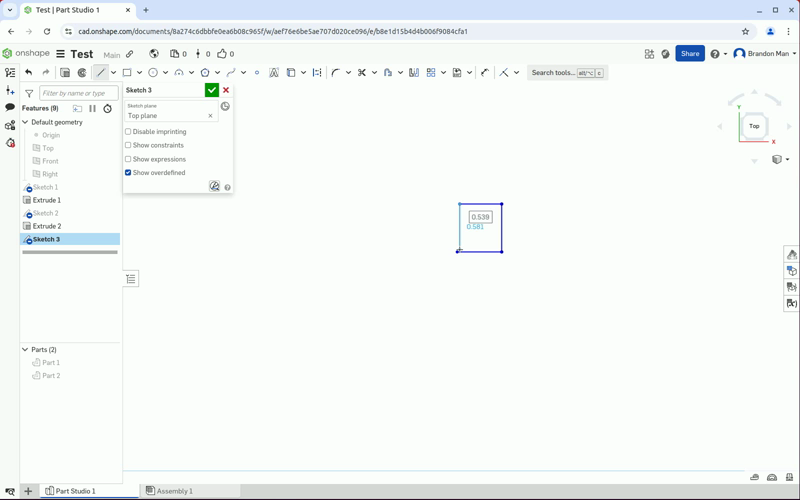
click(459, 249)
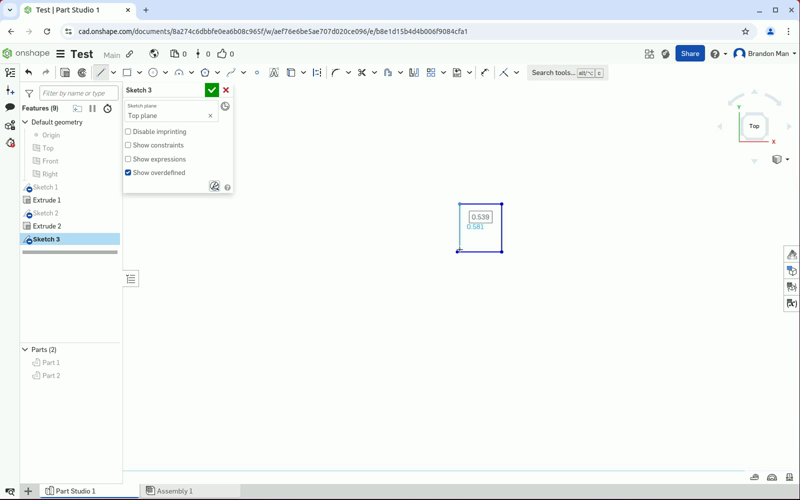
scroll(-6)
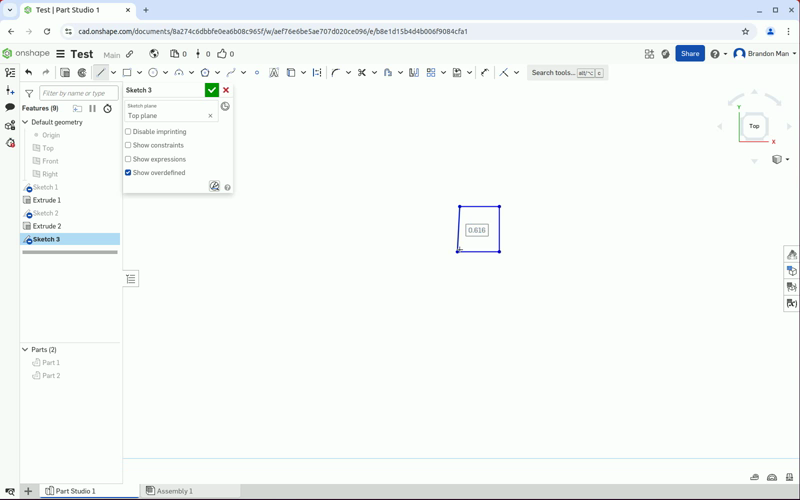
scroll(-6)
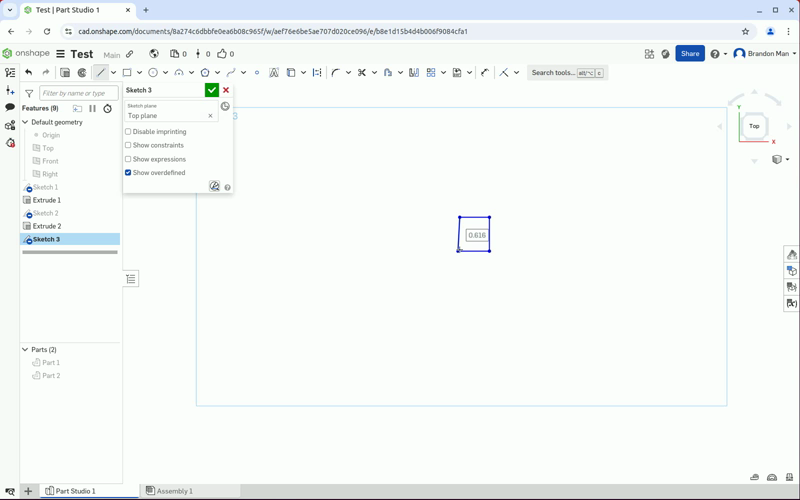
scroll(-6)
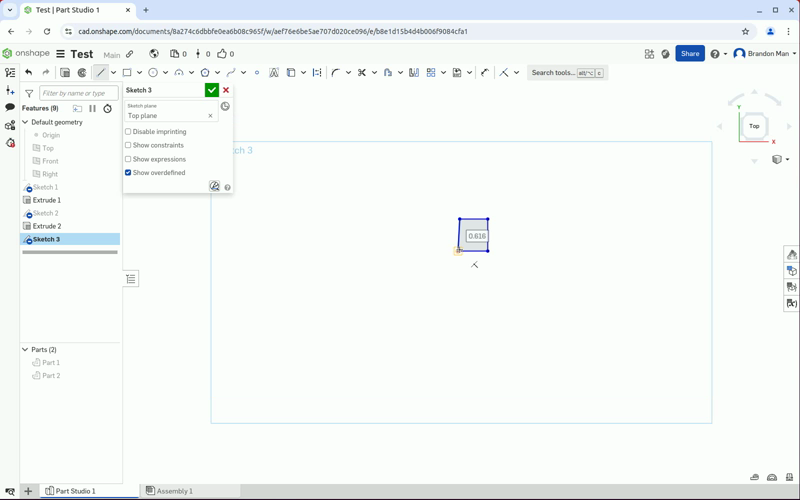
scroll(-6)
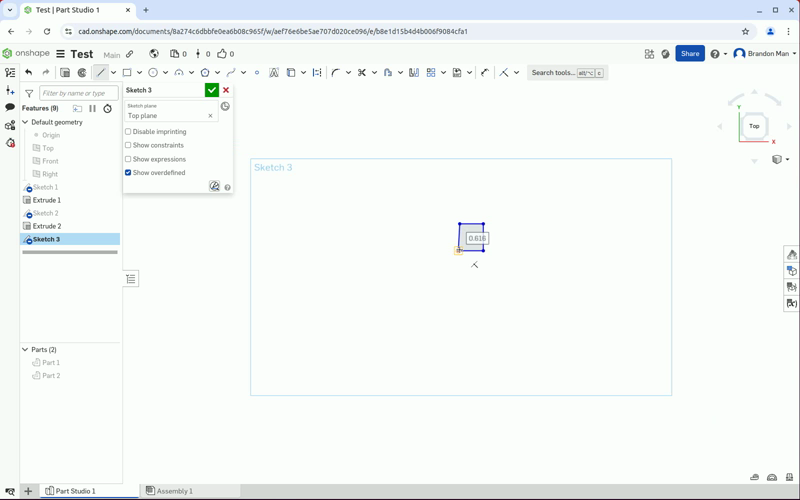
scroll(-6)
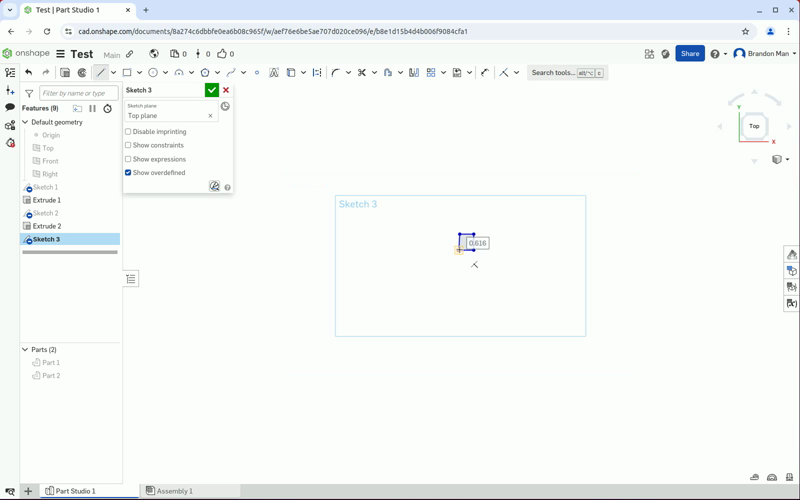
scroll(-6)
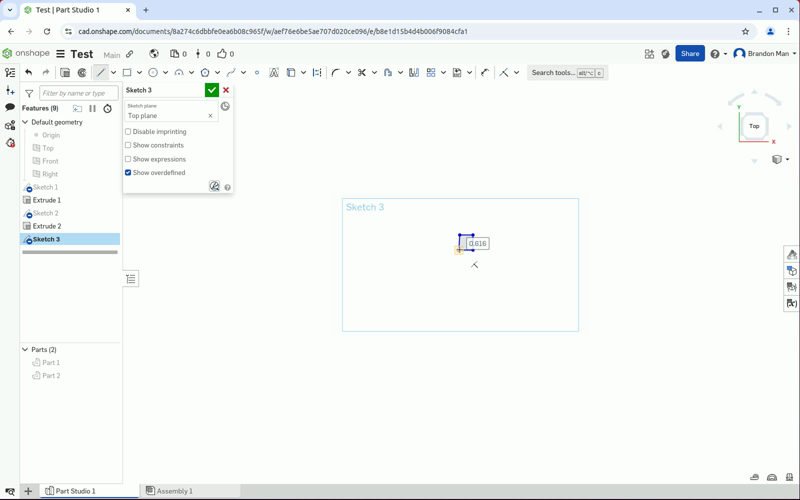
scroll(-6)
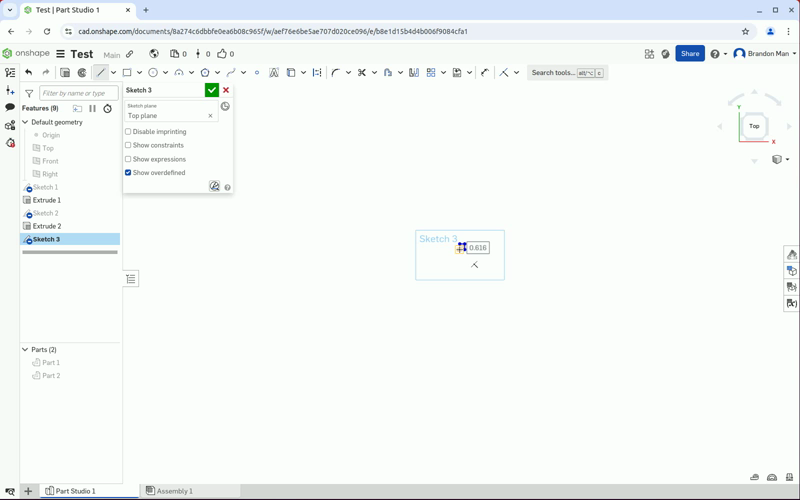
key(esc)
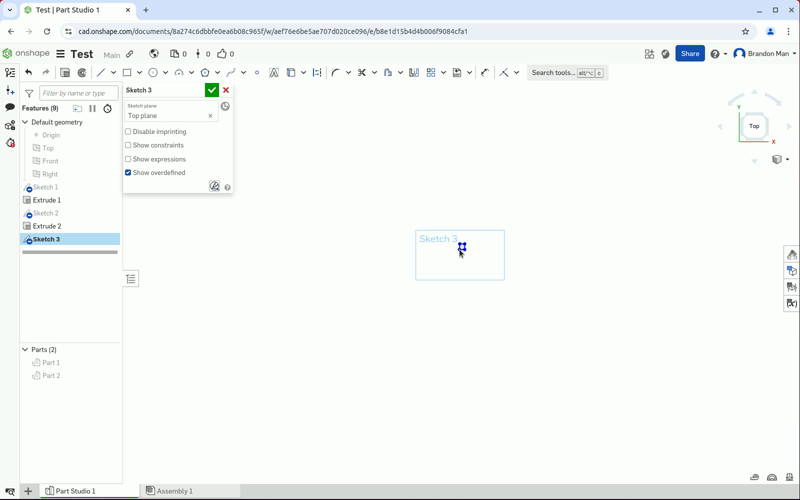
mouse_move(460, 246)
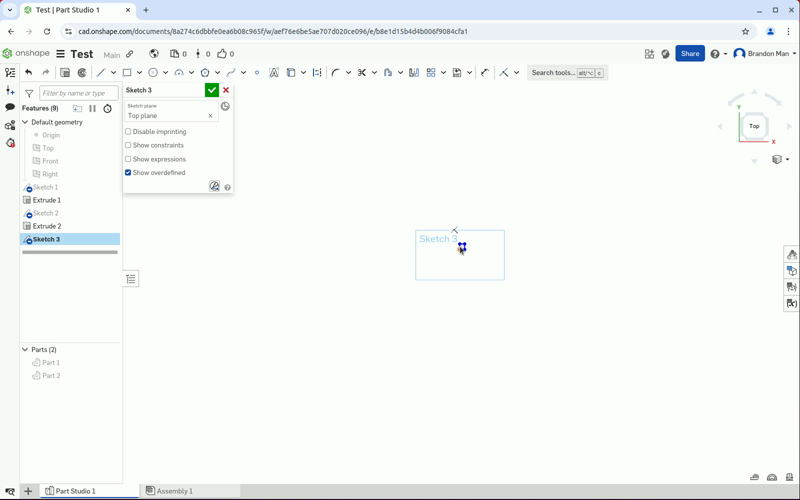
scroll(6)
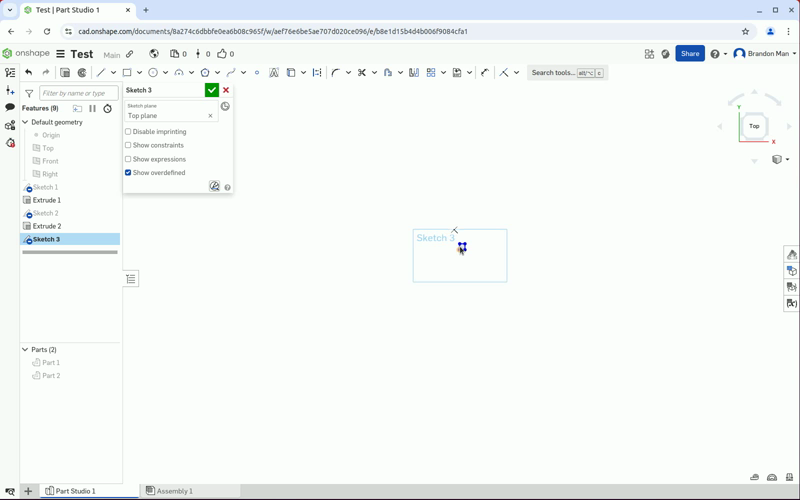
scroll(6)
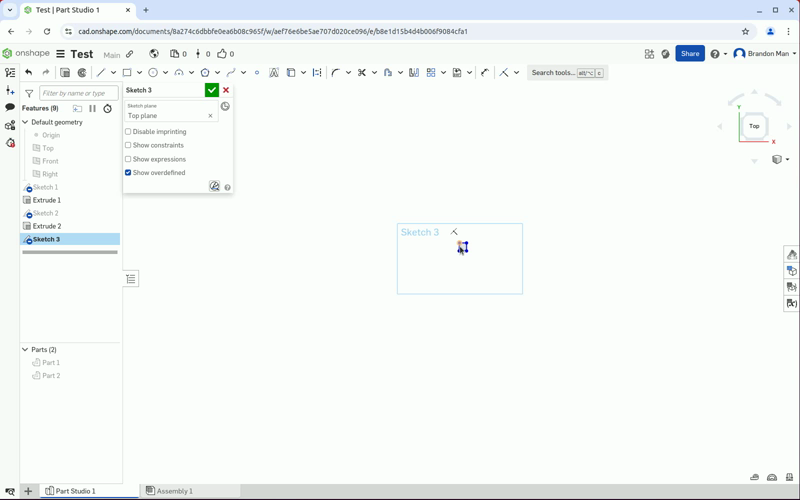
scroll(6)
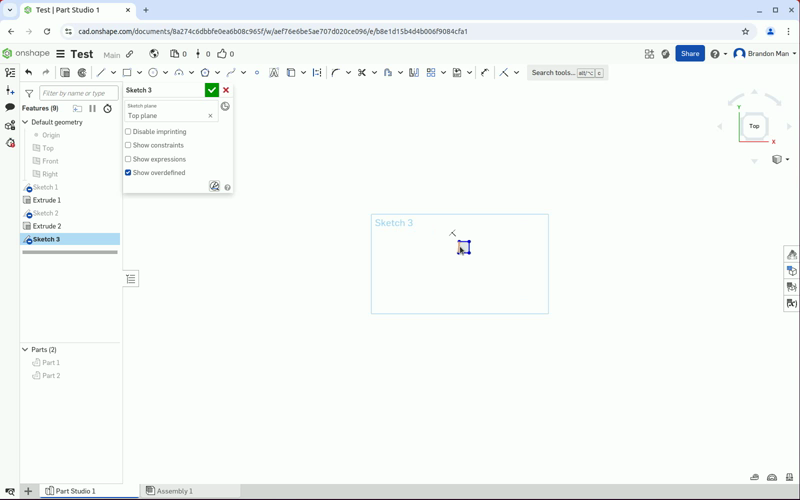
scroll(6)
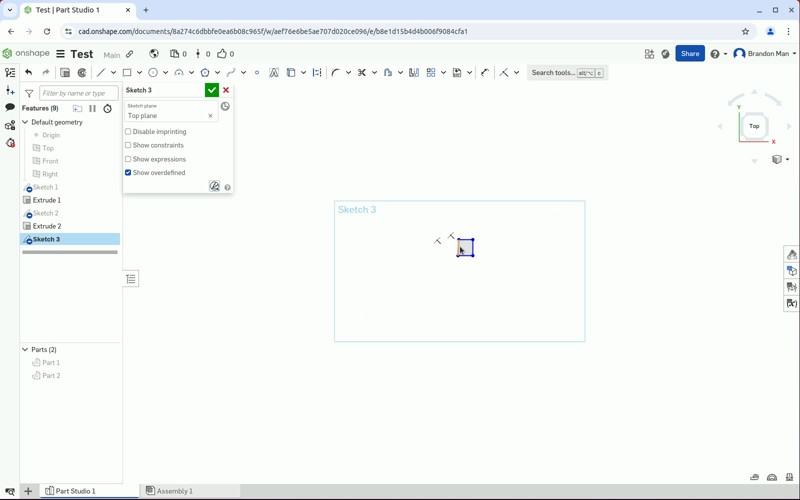
scroll(6)
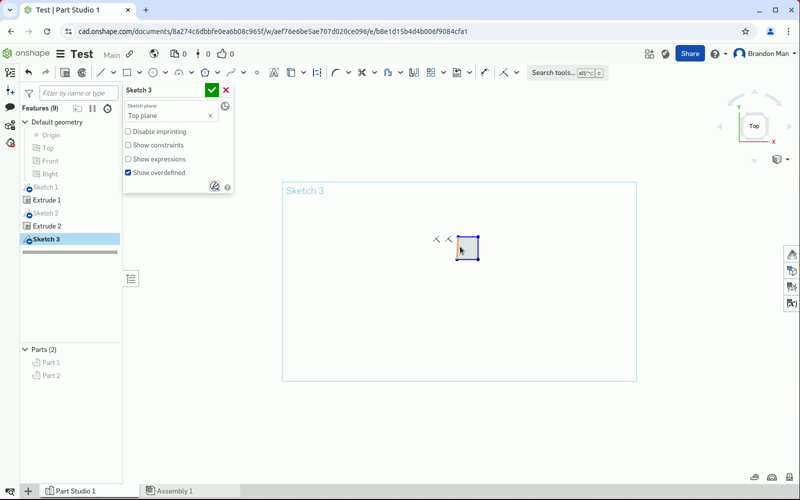
scroll(6)
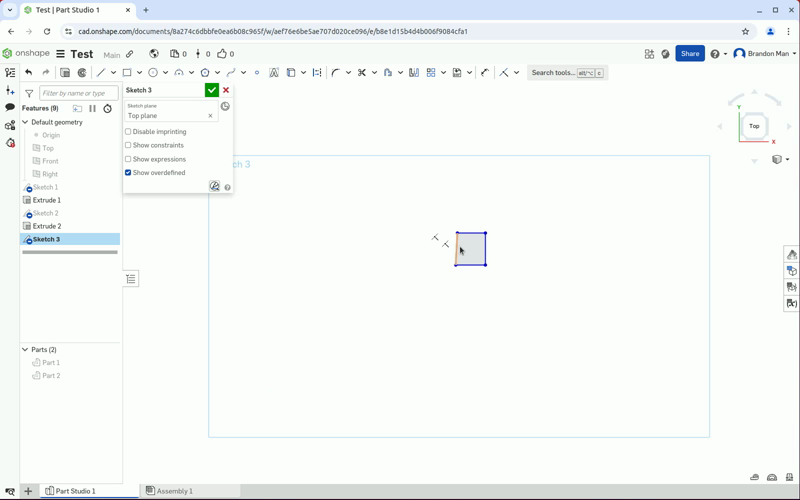
scroll(6)
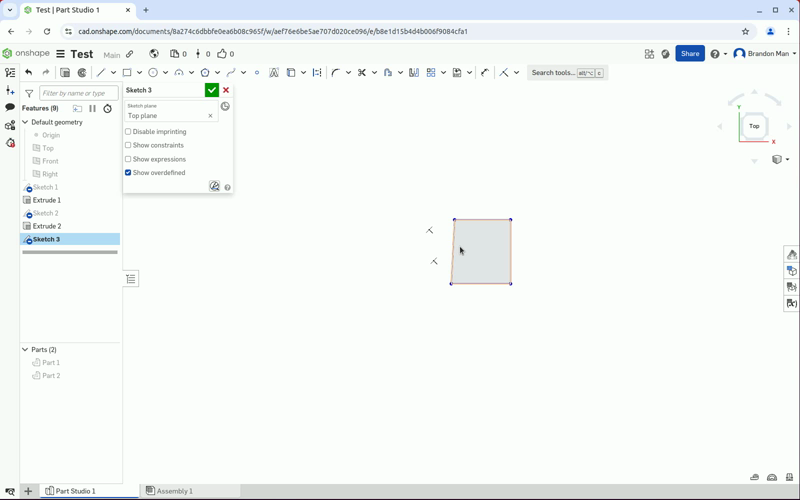
click(460, 246)
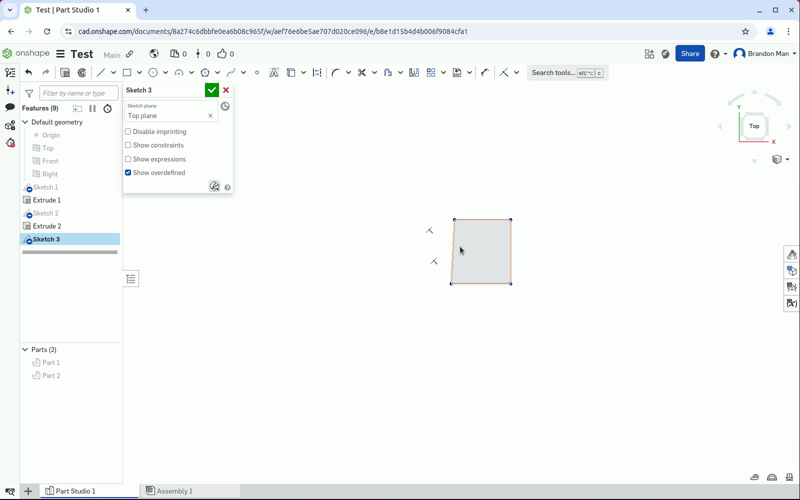
scroll(-6)
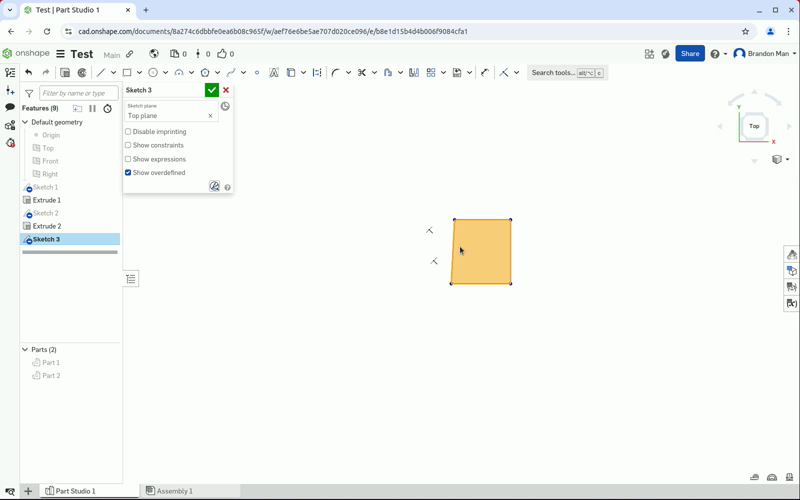
scroll(-6)
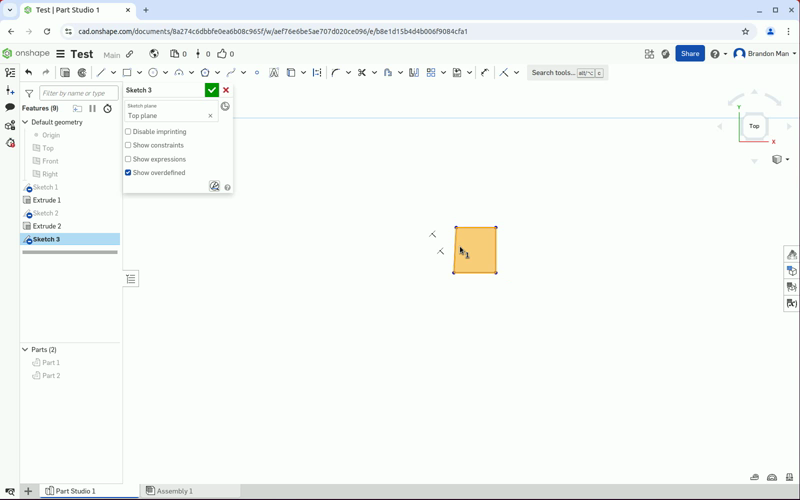
scroll(-6)
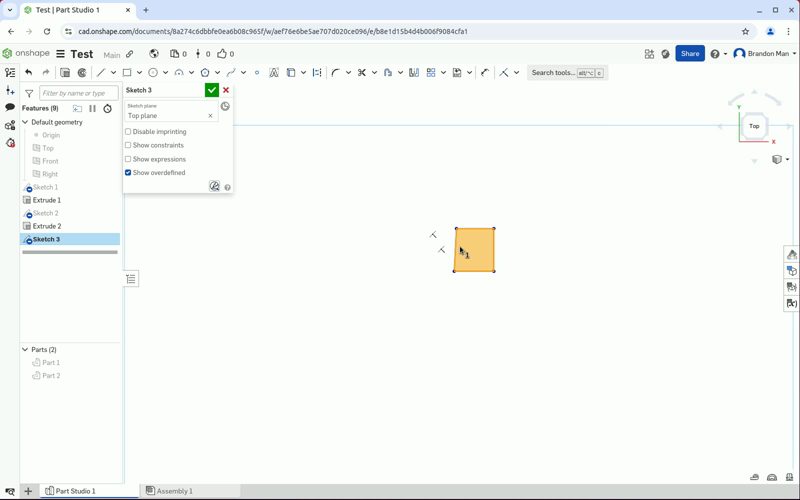
scroll(-6)
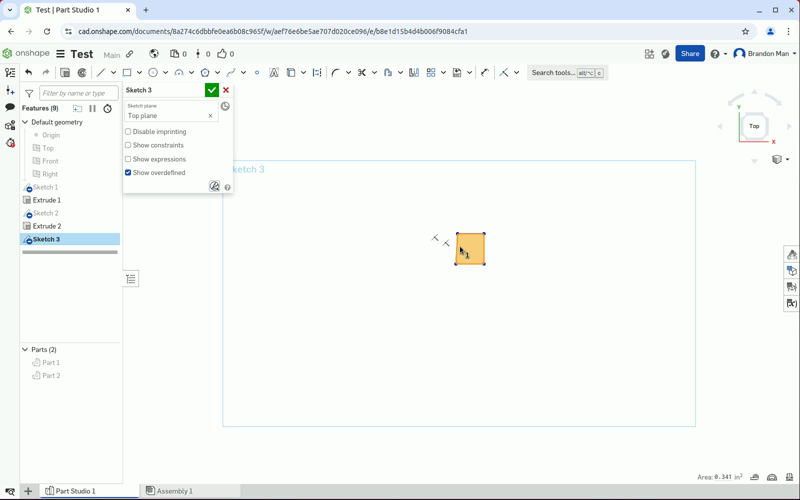
scroll(-6)
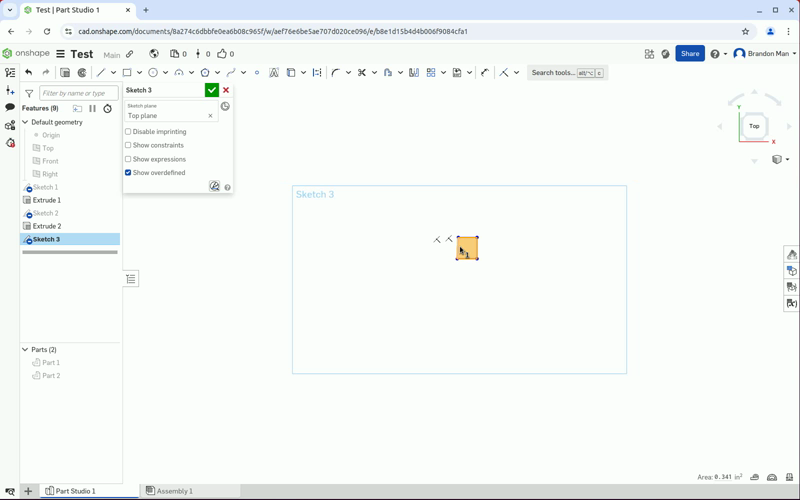
scroll(-6)
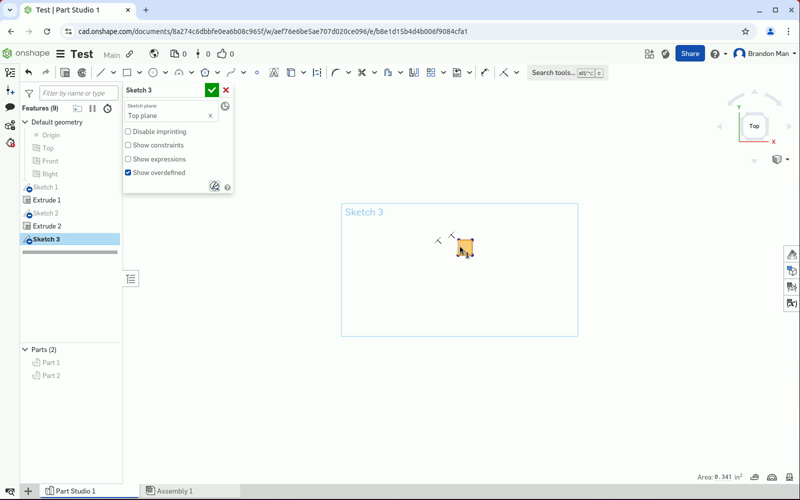
scroll(-6)
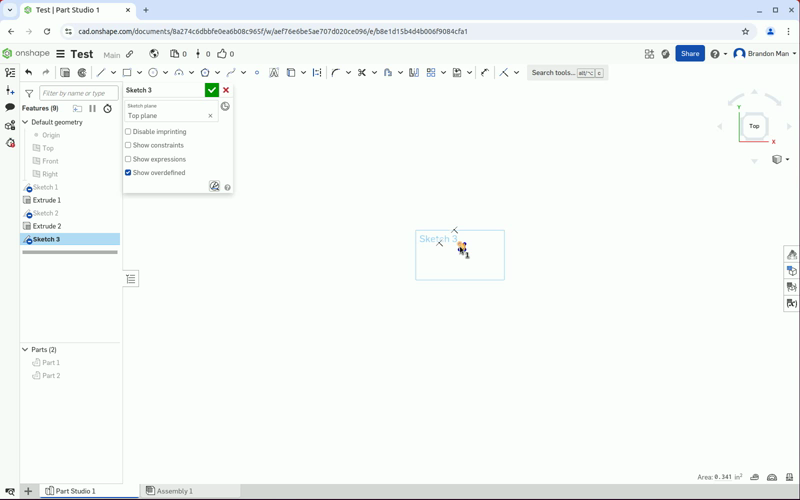
mouse_move(73, 352)
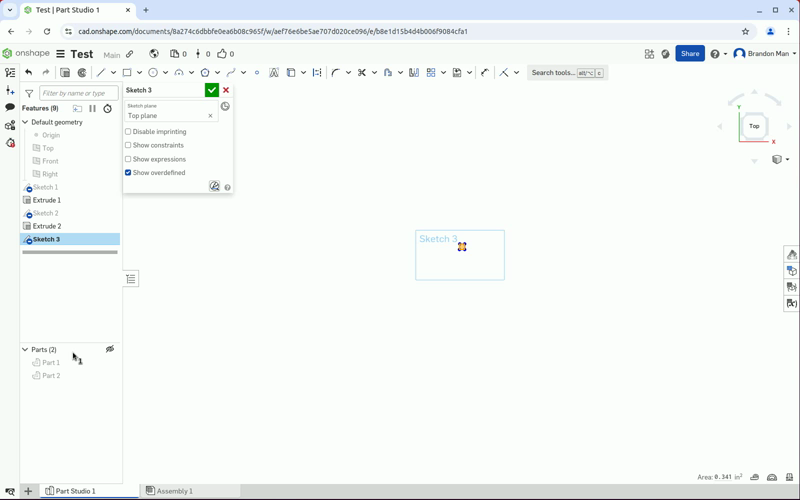
key(shift+y)
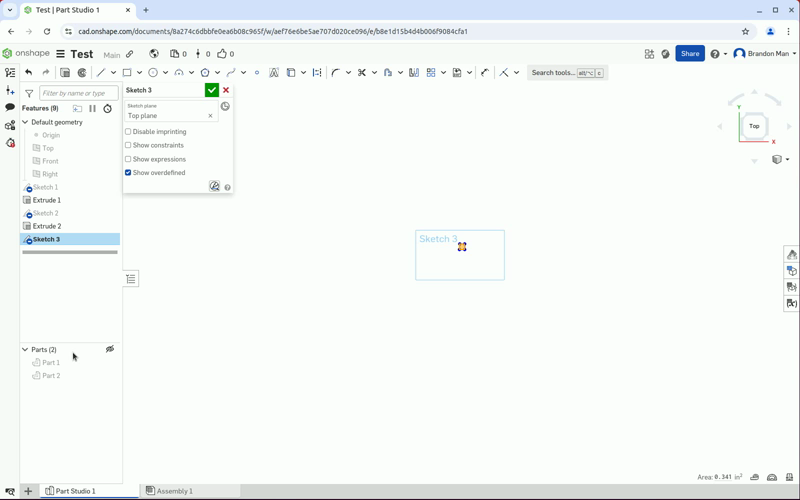
key(shift+e)
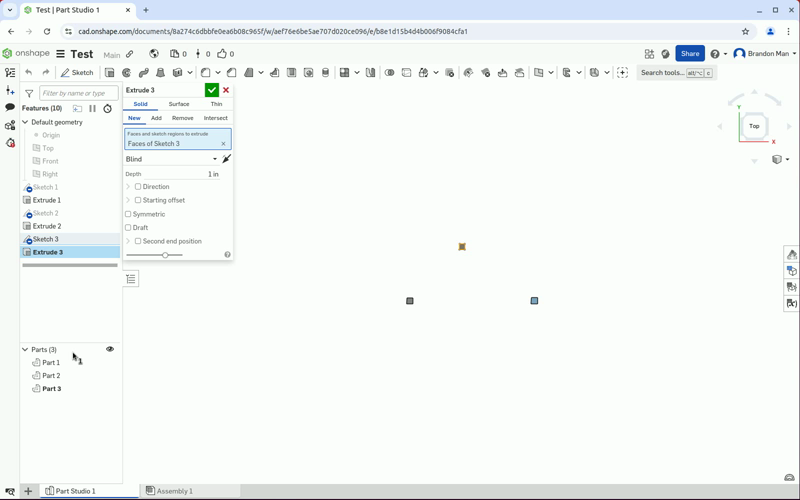
mouse_move(143, 106)
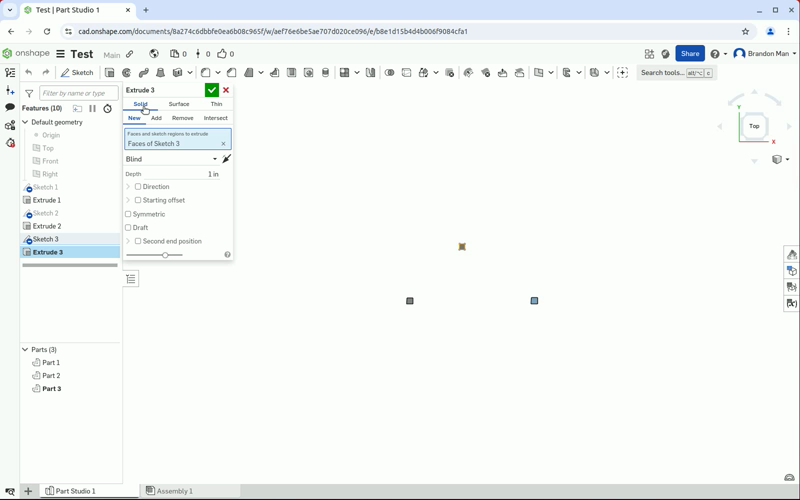
click(143, 106)
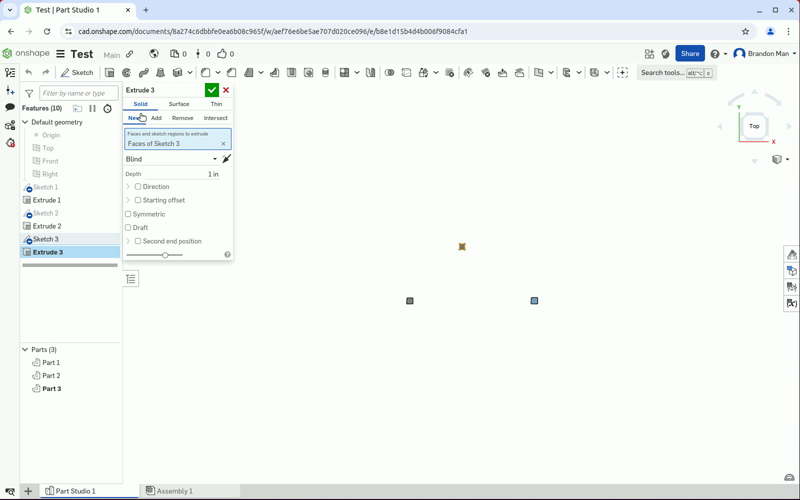
mouse_move(137, 120)
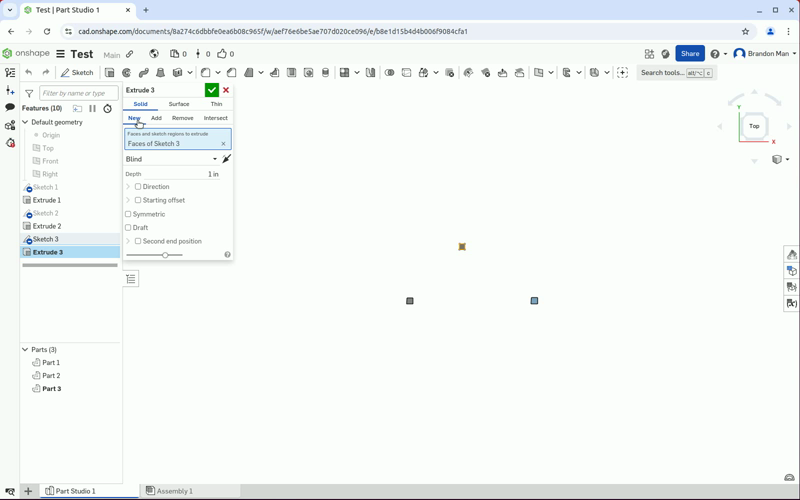
click(137, 120)
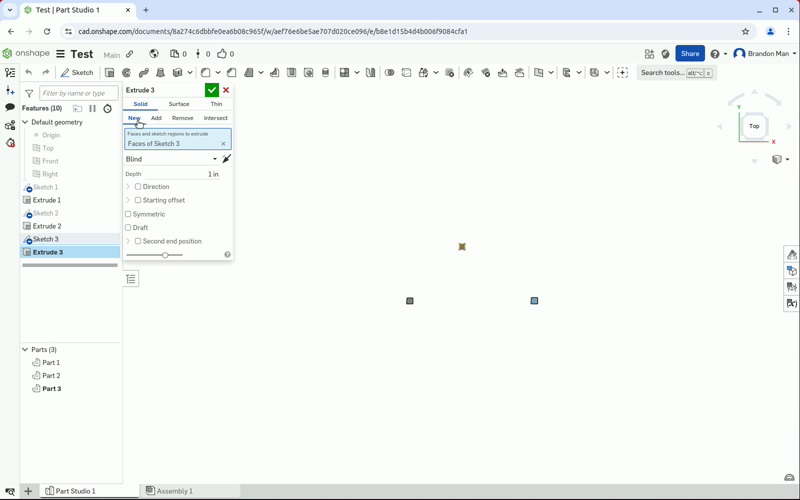
key(tab, 4)
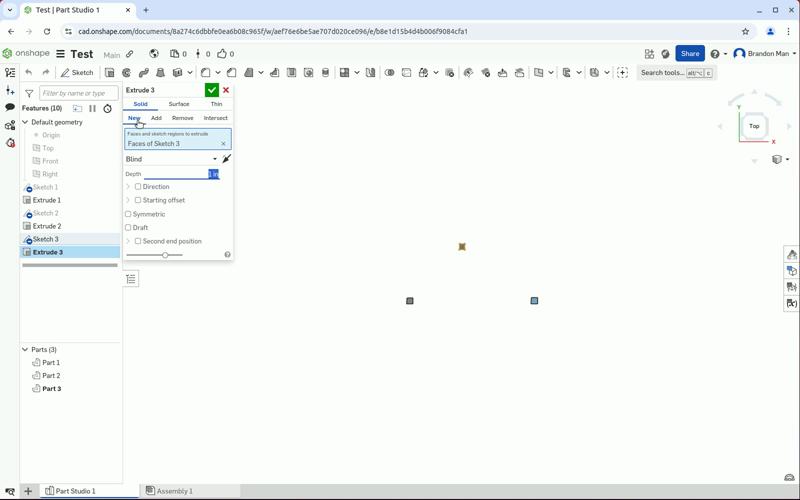
text(13.961)
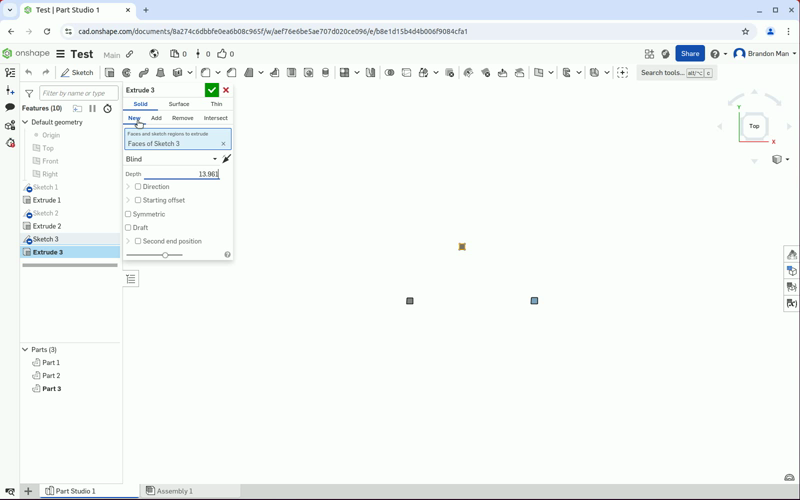
key(enter)
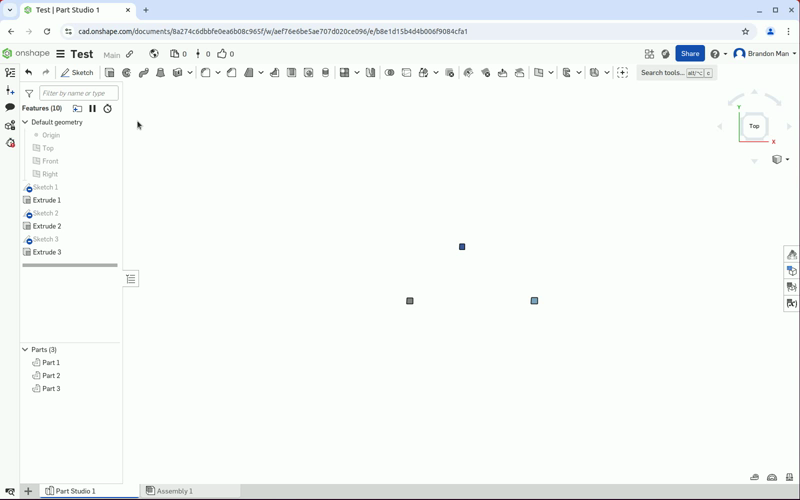
key(shift+h)
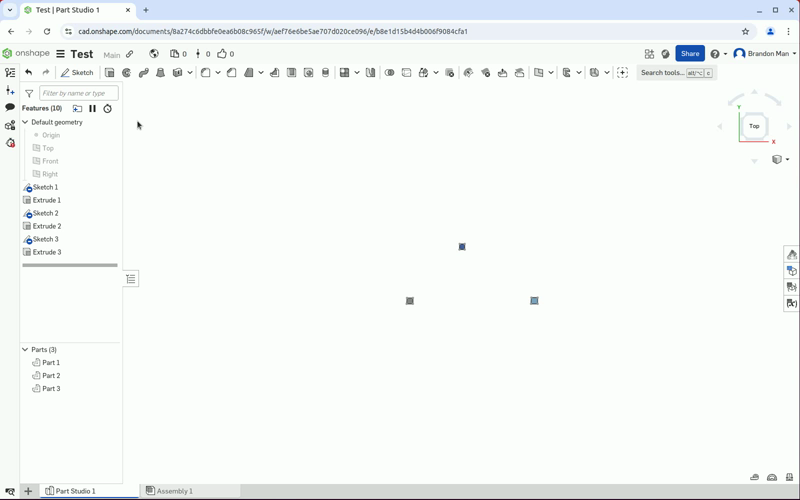
key(shift+h)
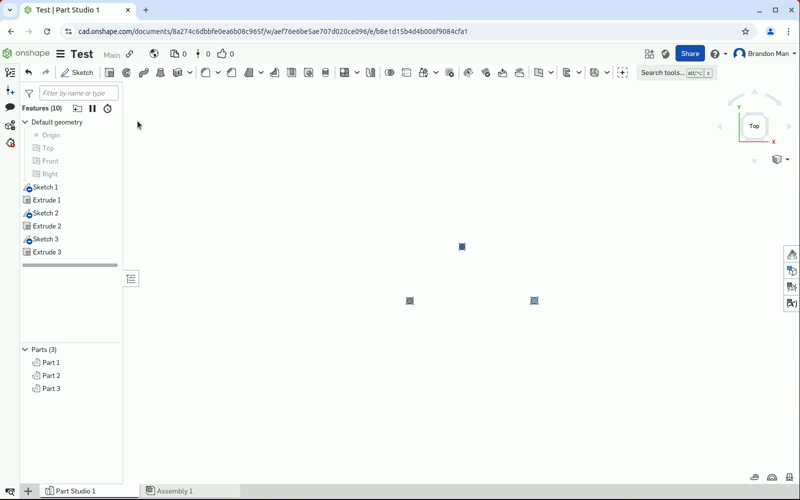
key(shift+7)
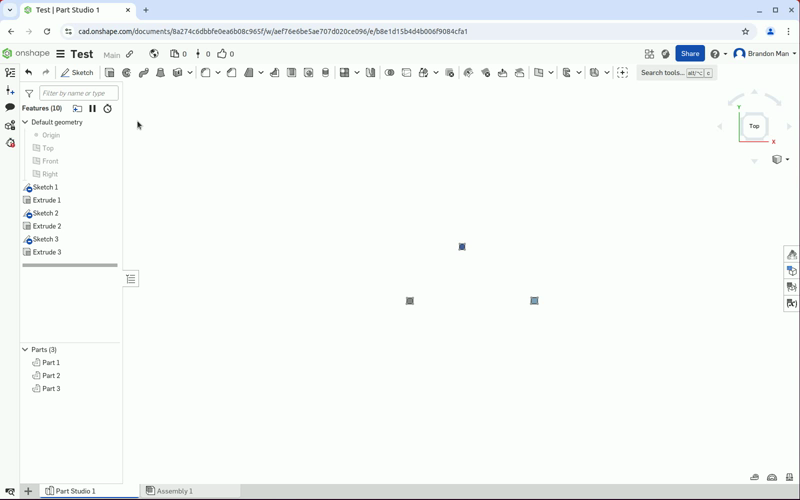
key(up, 3)
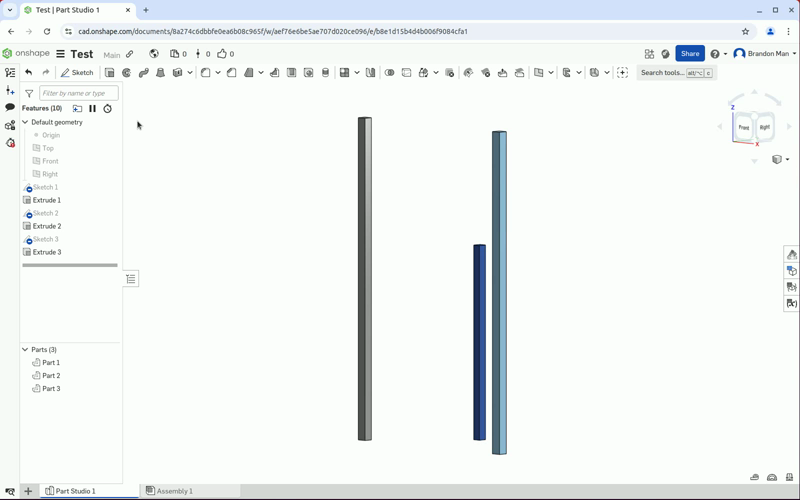
key(left, 3)
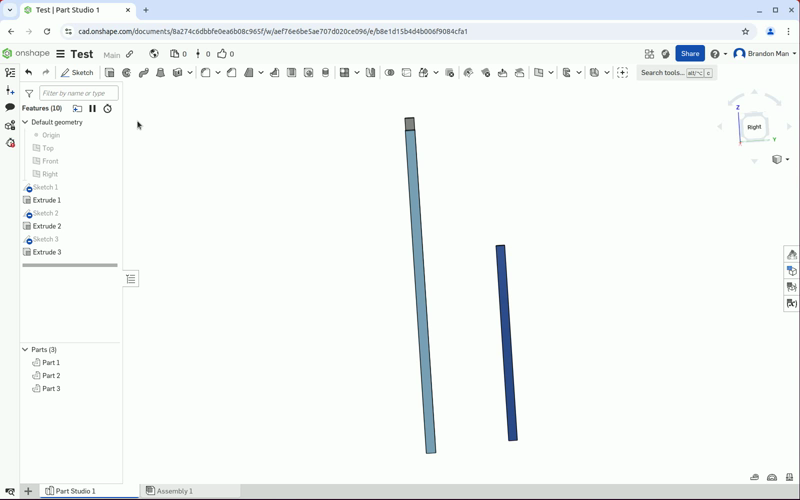
key(right, 3)
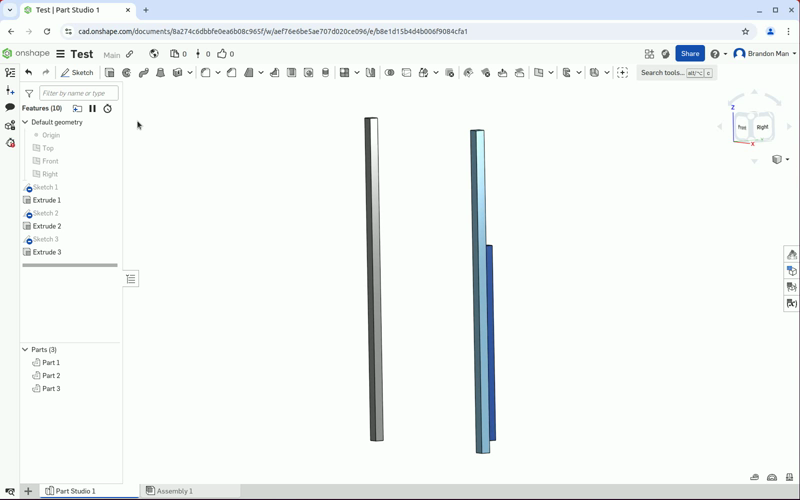
key(down, 3)
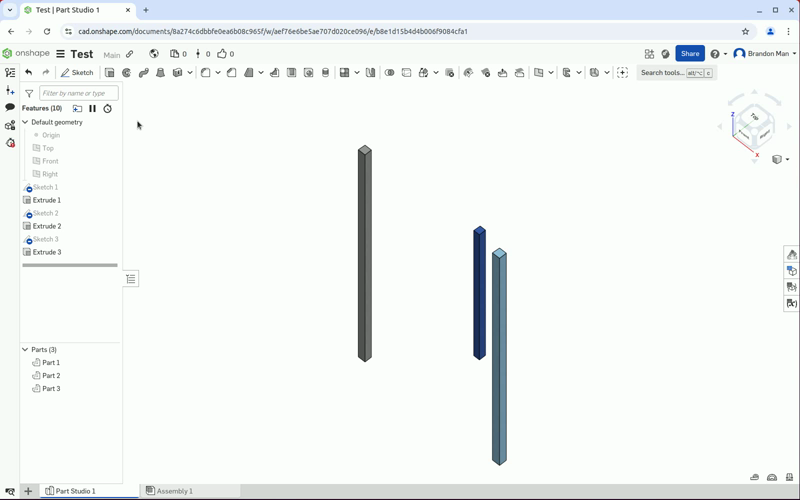
mouse_move(73, 189)
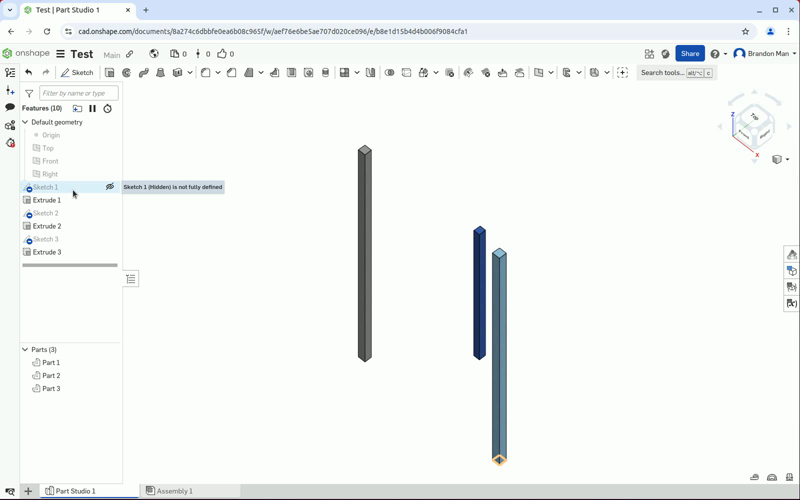
click(73, 189)